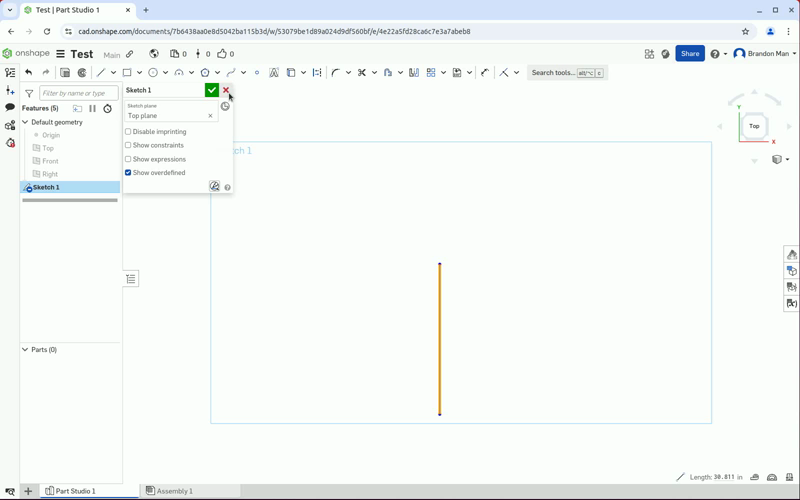
key(shift+h)
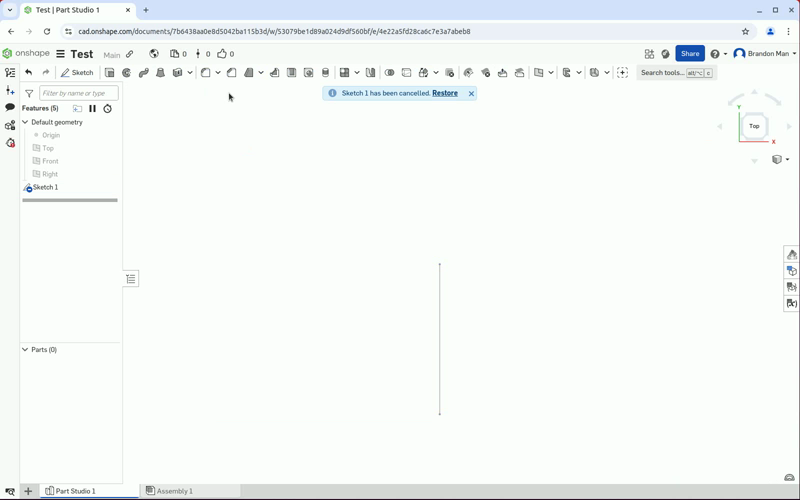
key(shift+s)
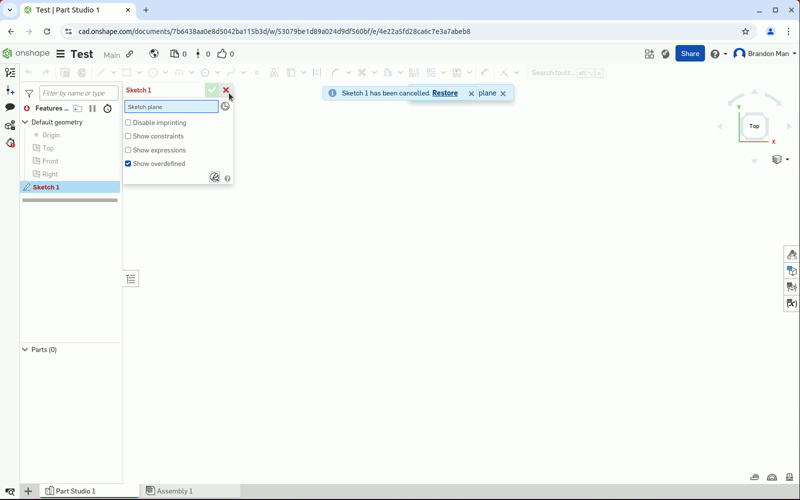
mouse_move(73, 150)
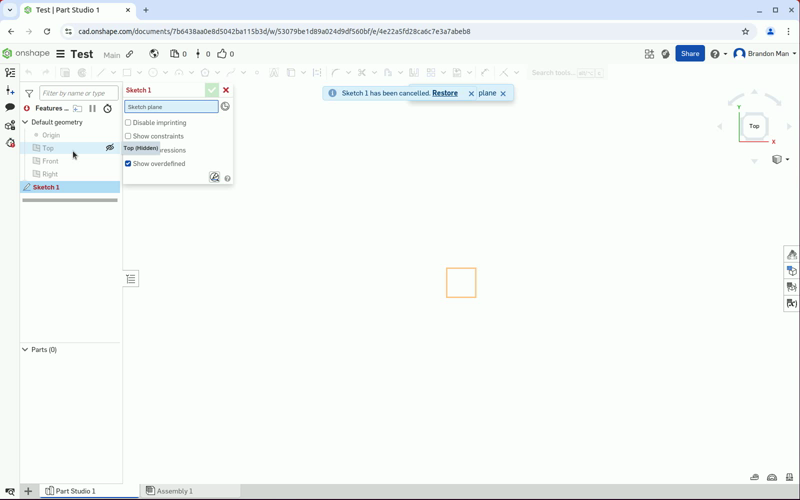
click(73, 150)
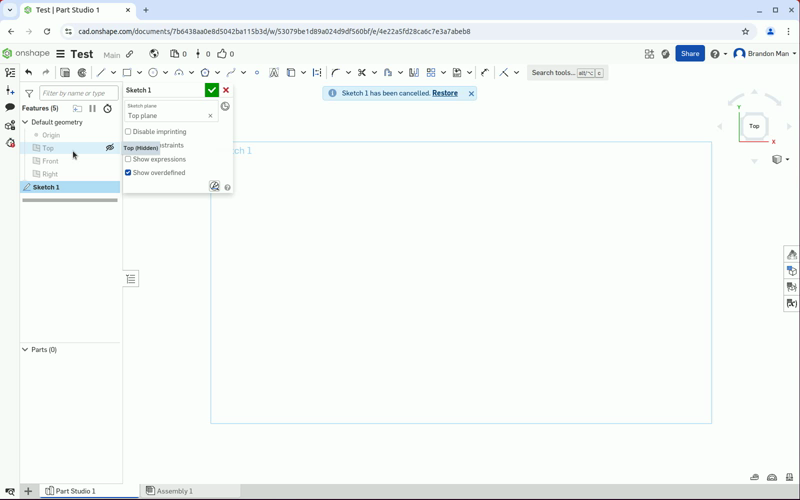
mouse_move(73, 352)
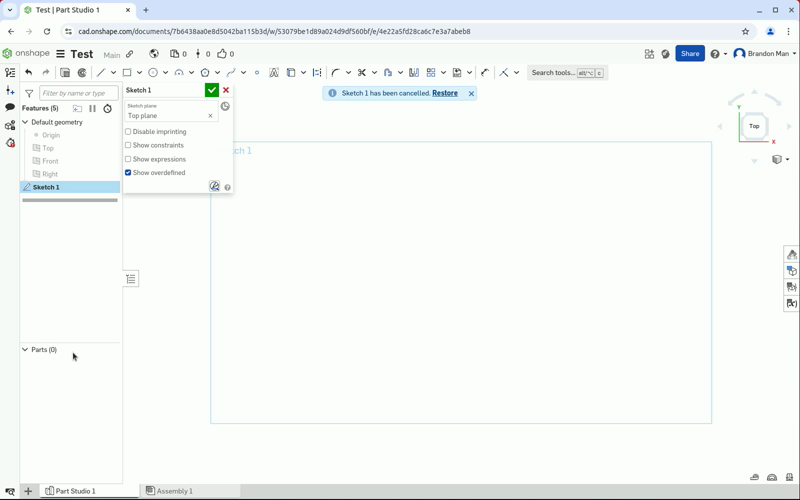
key(y)
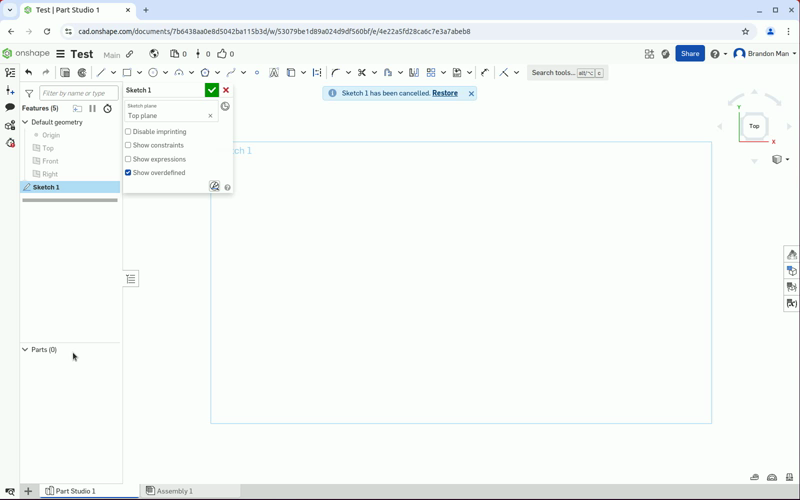
key(a)
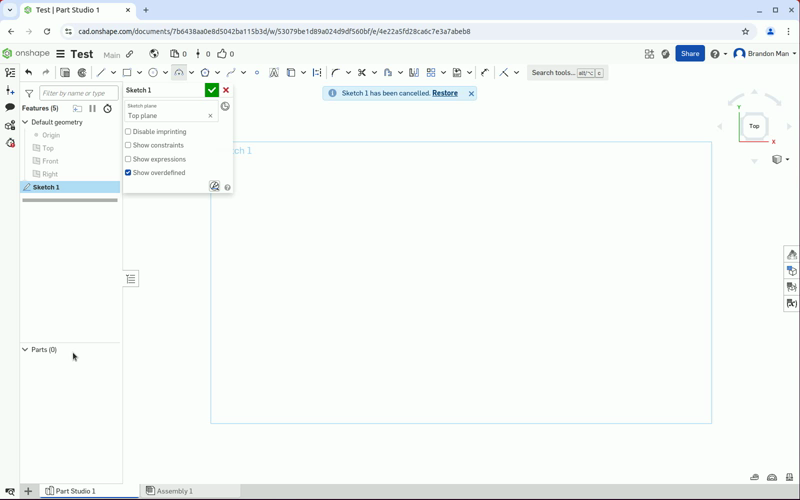
key_down(shift)
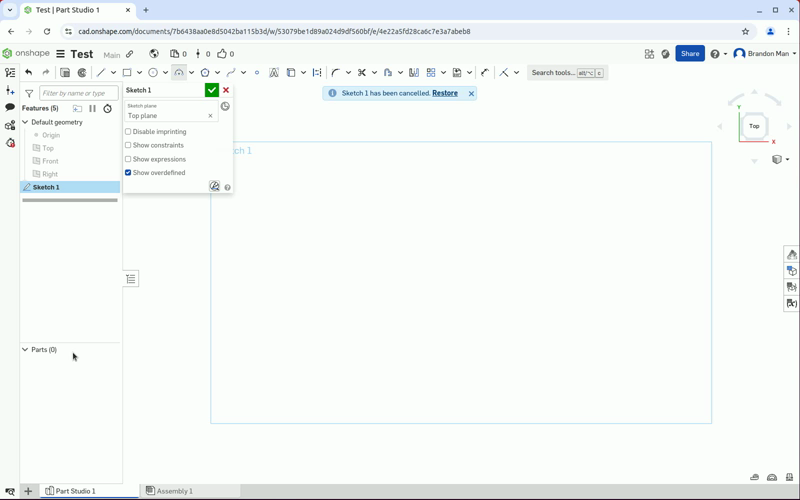
mouse_move(458, 285)
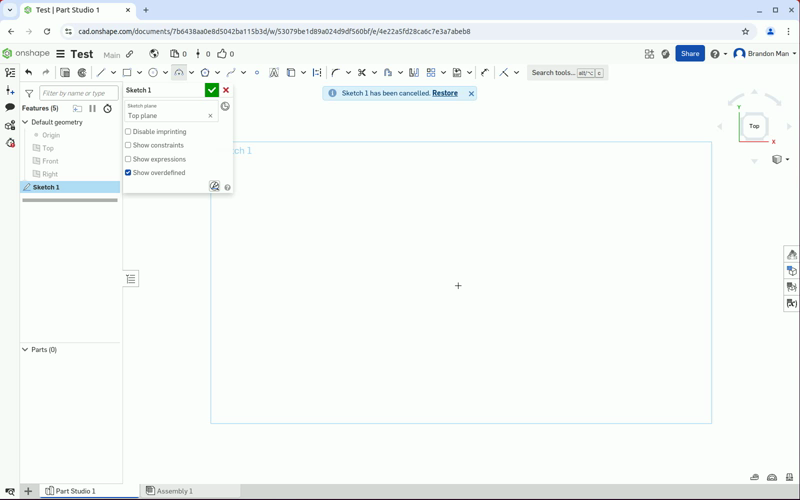
click(458, 285)
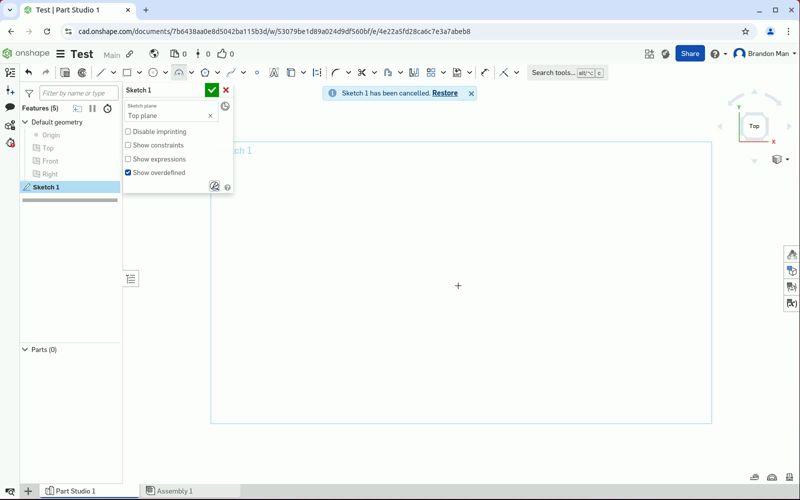
key_up(shift)
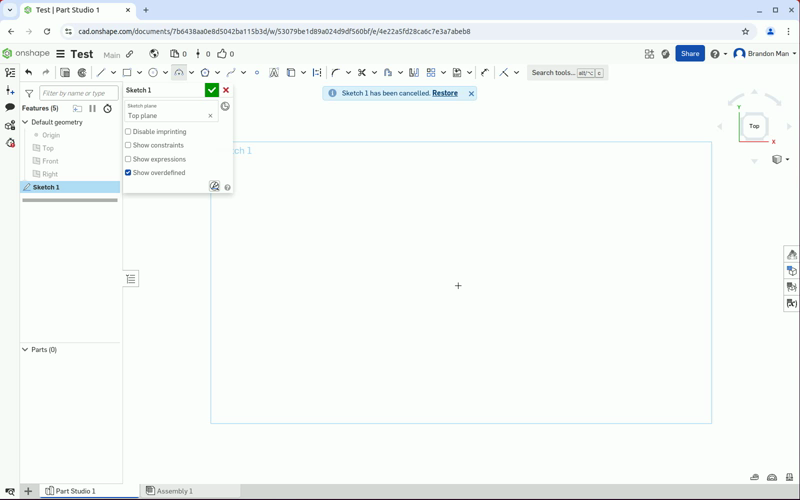
key_down(shift)
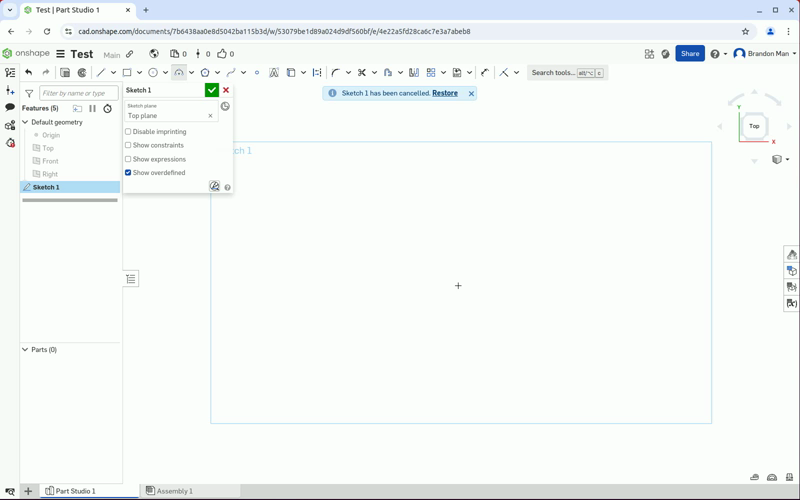
mouse_move(459, 286)
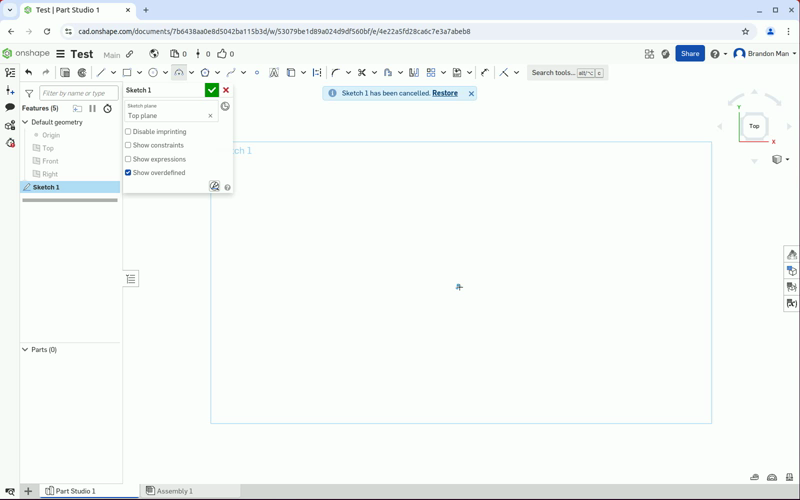
scroll(6)
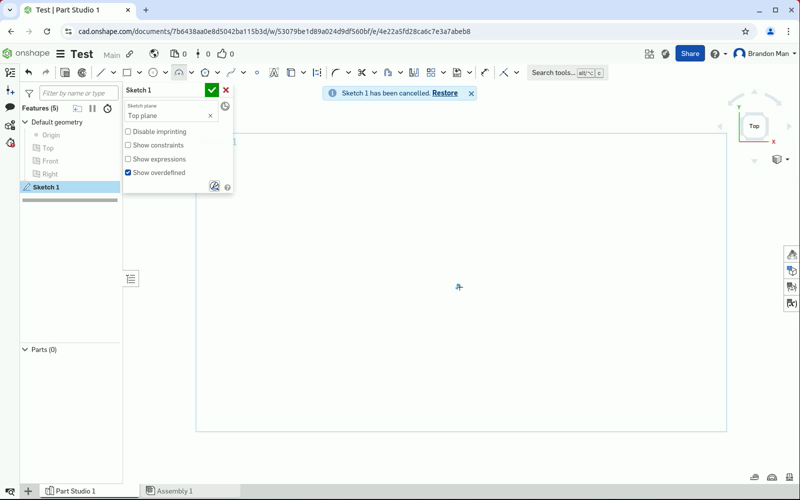
scroll(6)
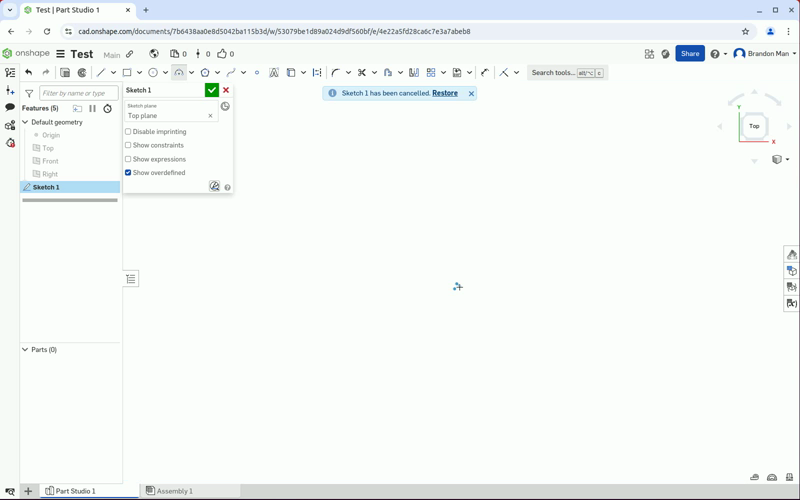
scroll(6)
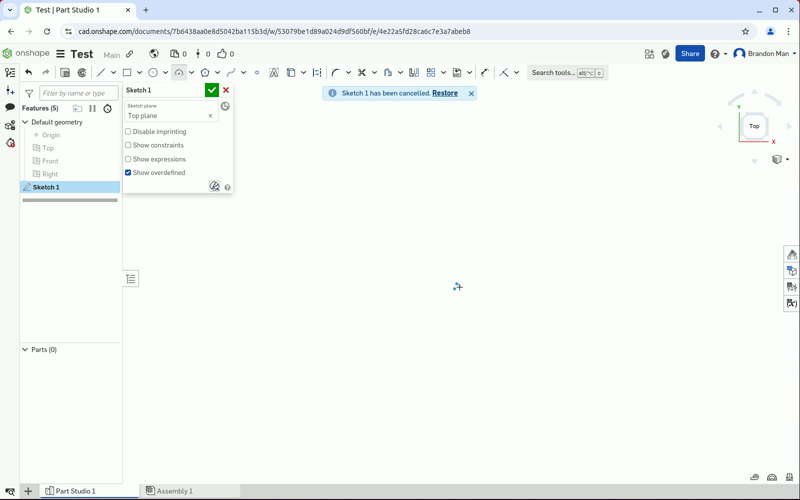
scroll(6)
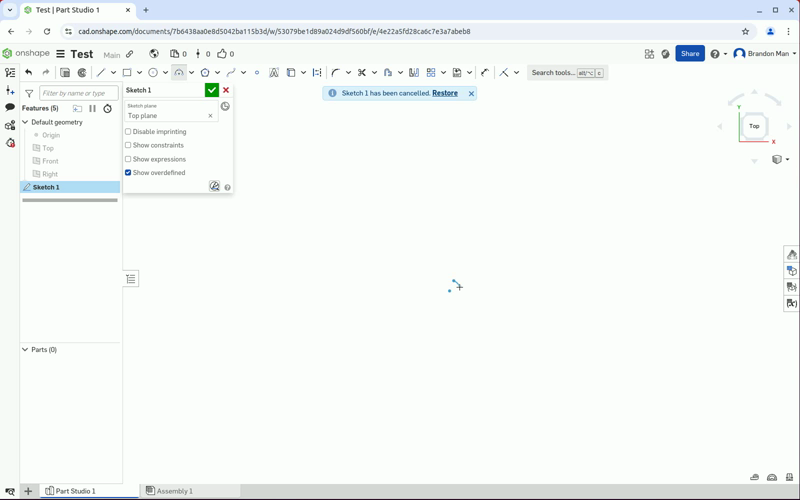
scroll(6)
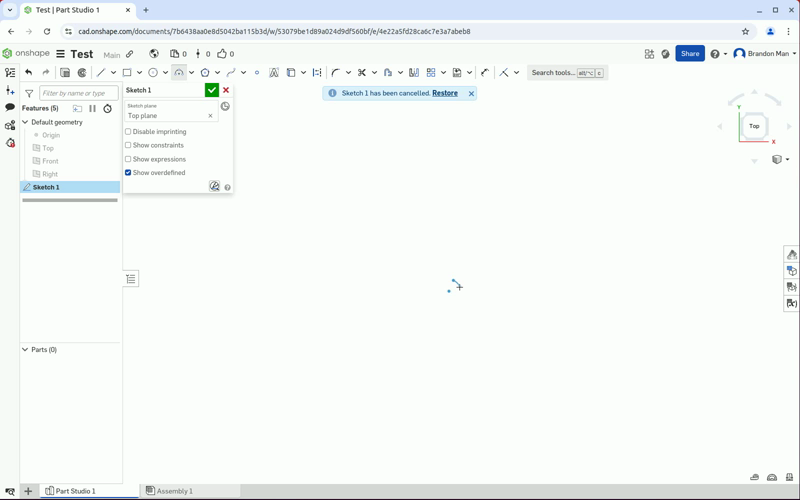
scroll(6)
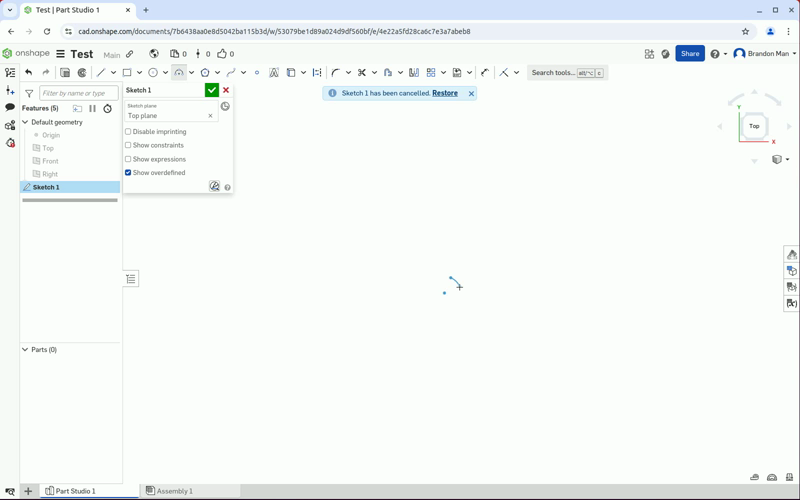
scroll(6)
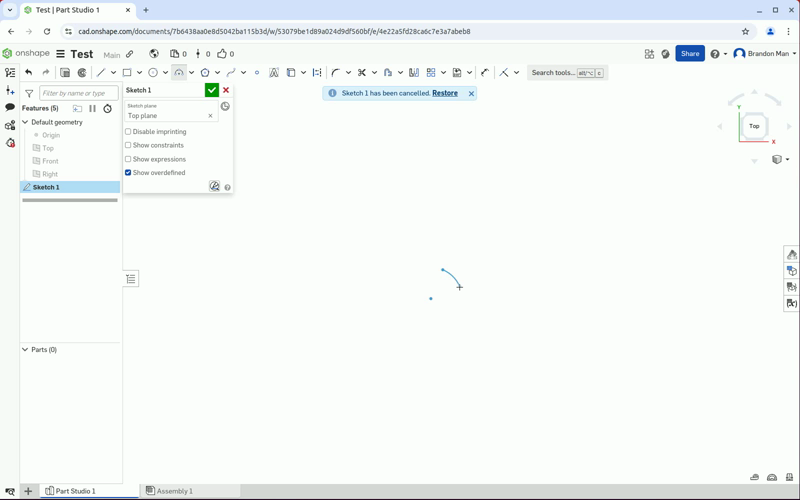
click(459, 286)
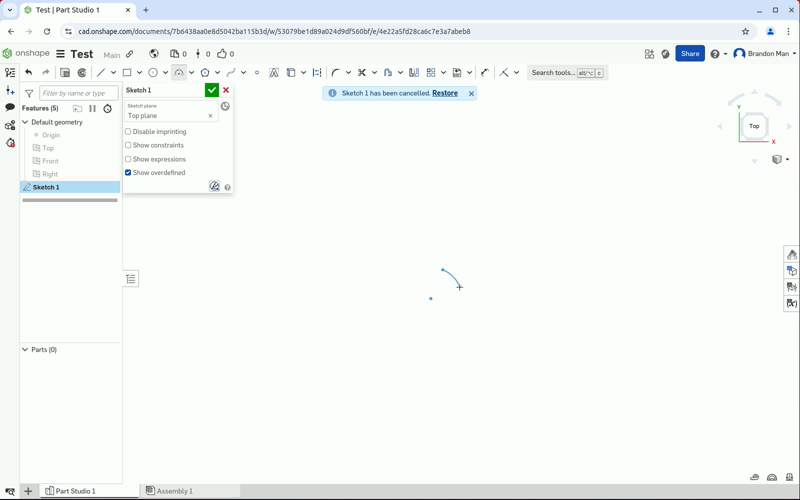
scroll(-6)
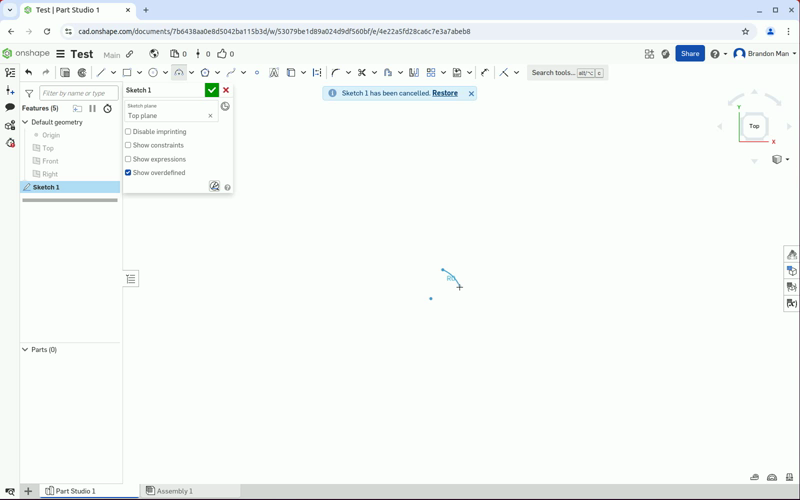
scroll(-6)
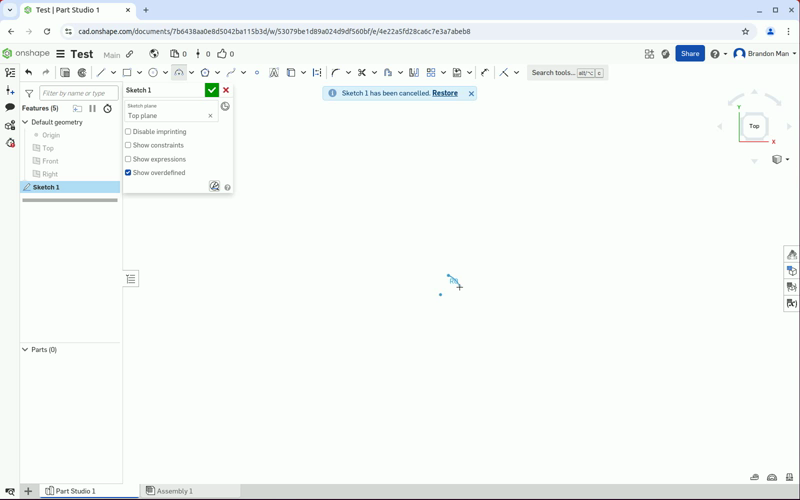
scroll(-6)
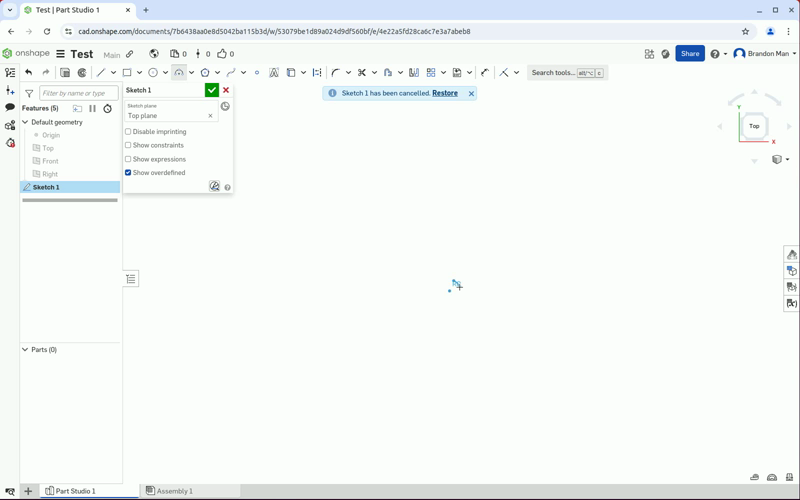
scroll(-6)
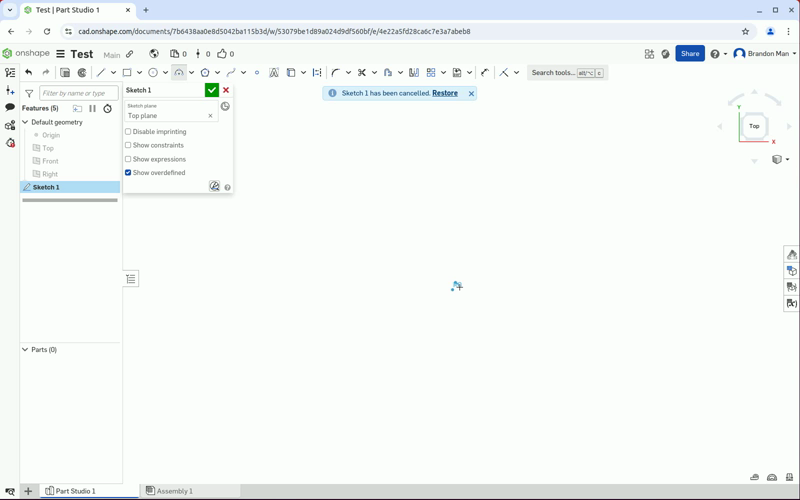
scroll(-6)
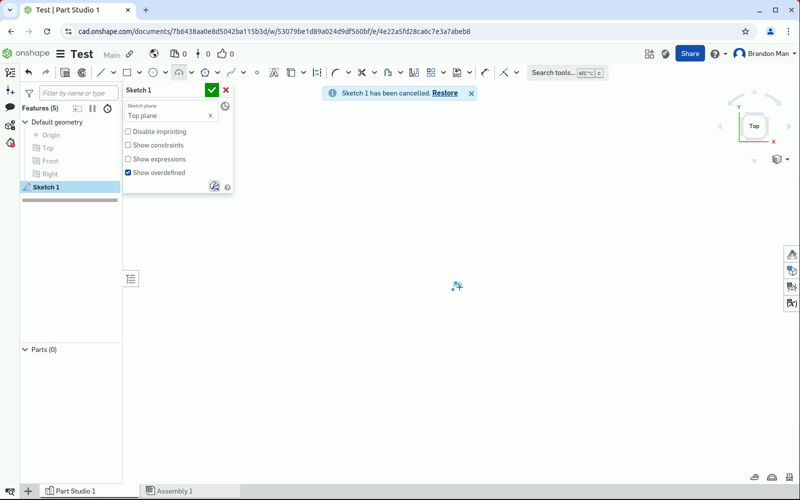
scroll(-6)
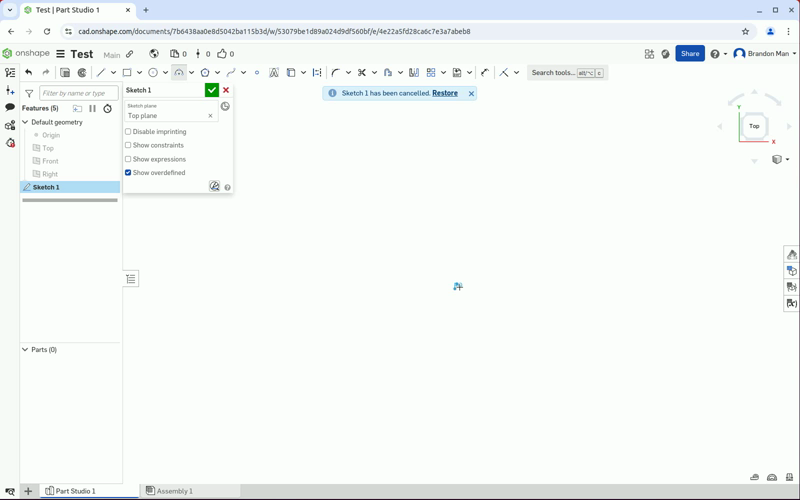
scroll(-6)
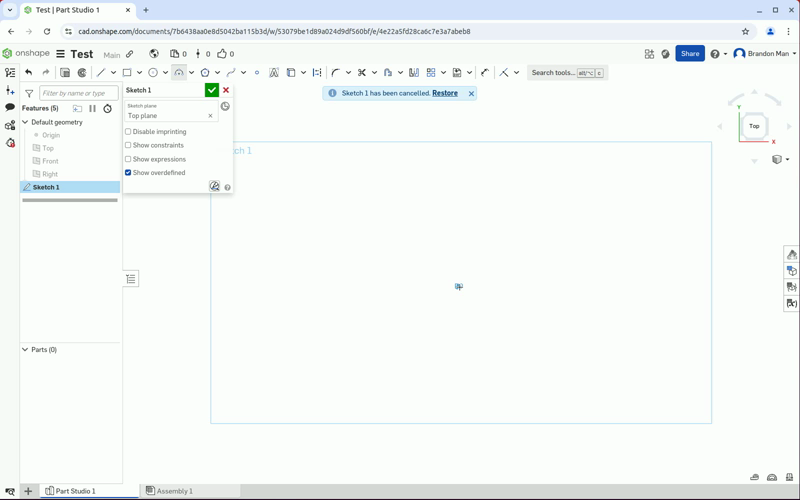
mouse_move(458, 286)
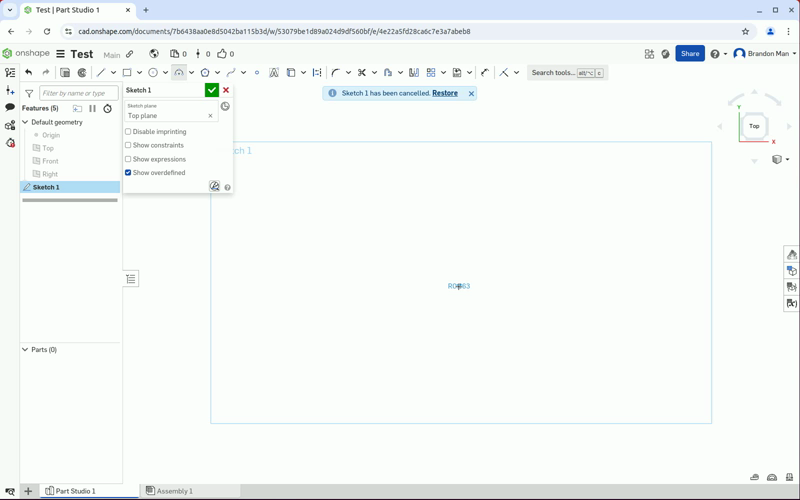
scroll(6)
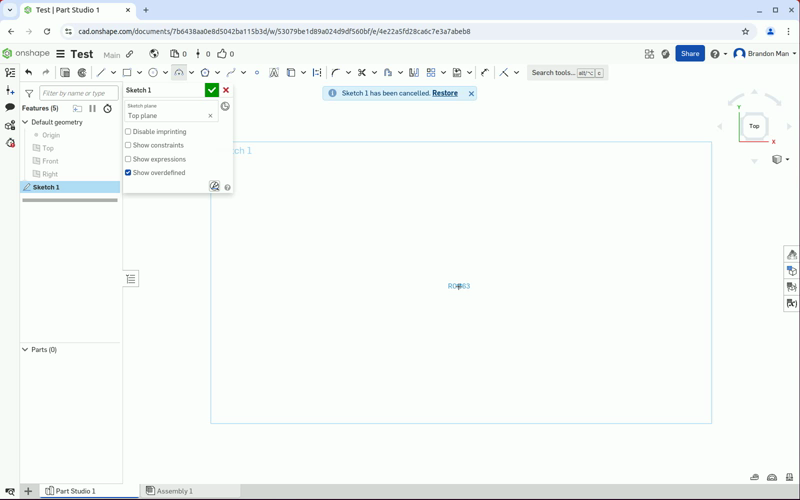
scroll(6)
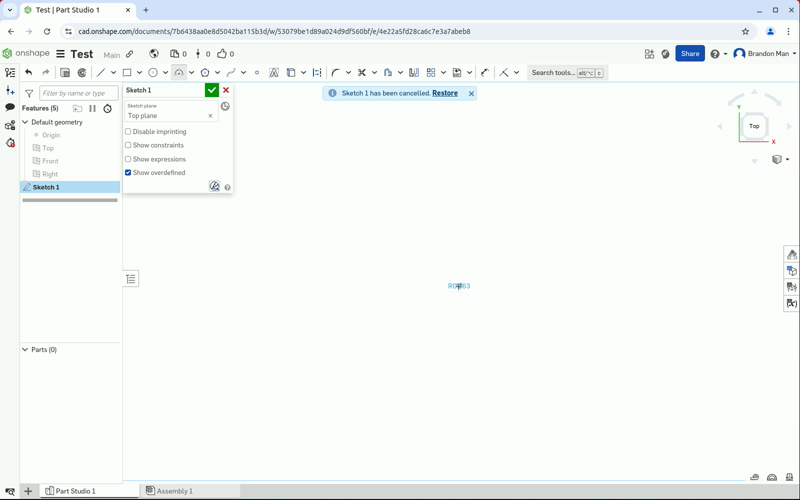
scroll(6)
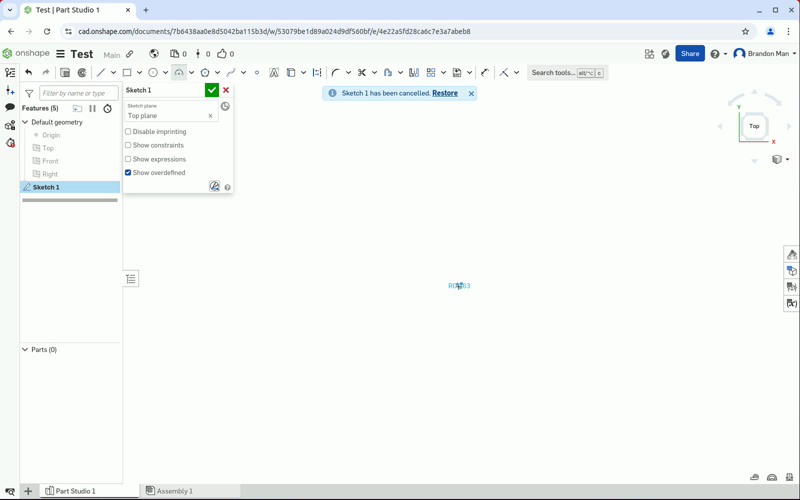
scroll(6)
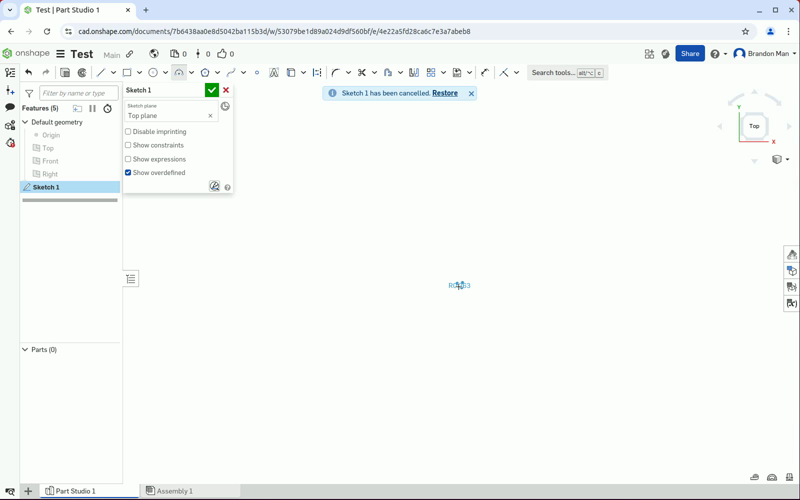
scroll(6)
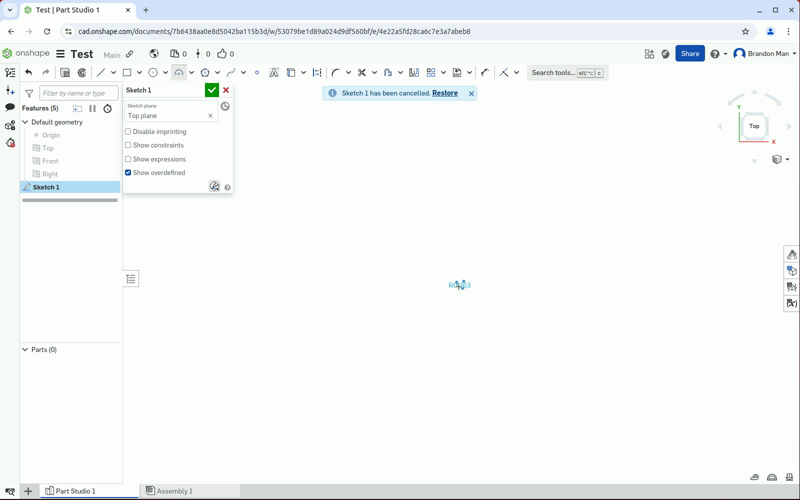
scroll(6)
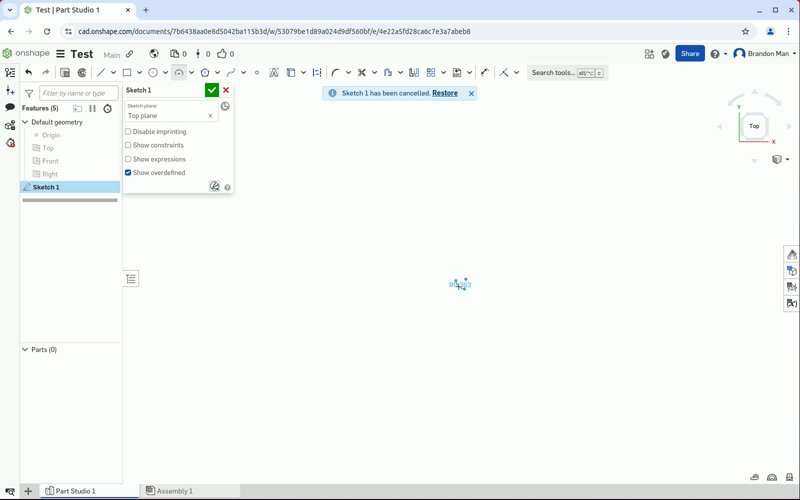
scroll(6)
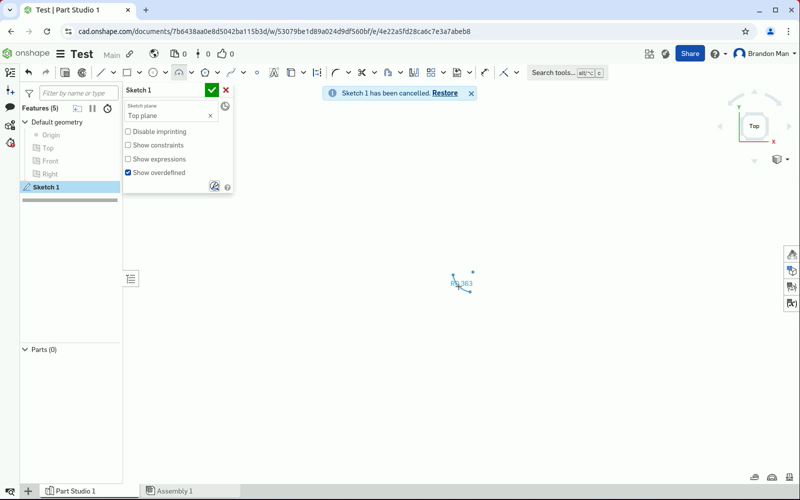
click(458, 286)
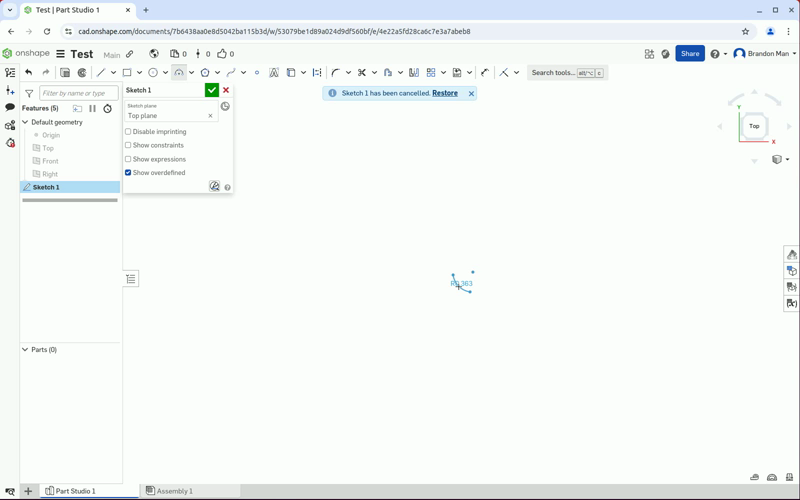
scroll(-6)
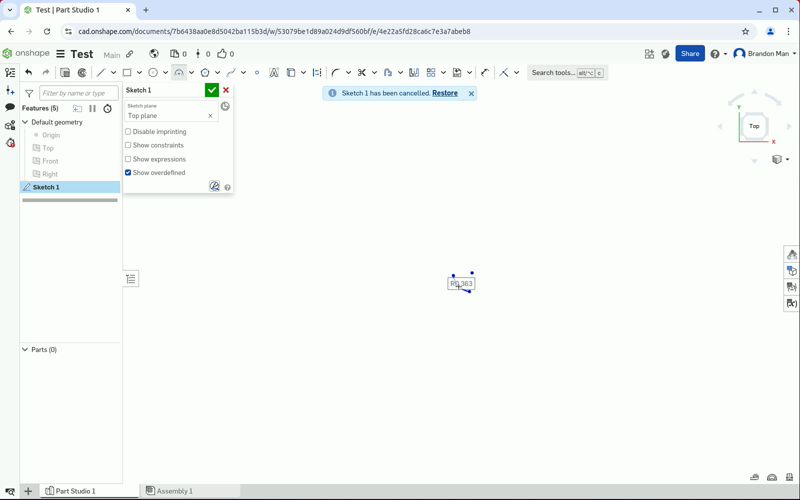
scroll(-6)
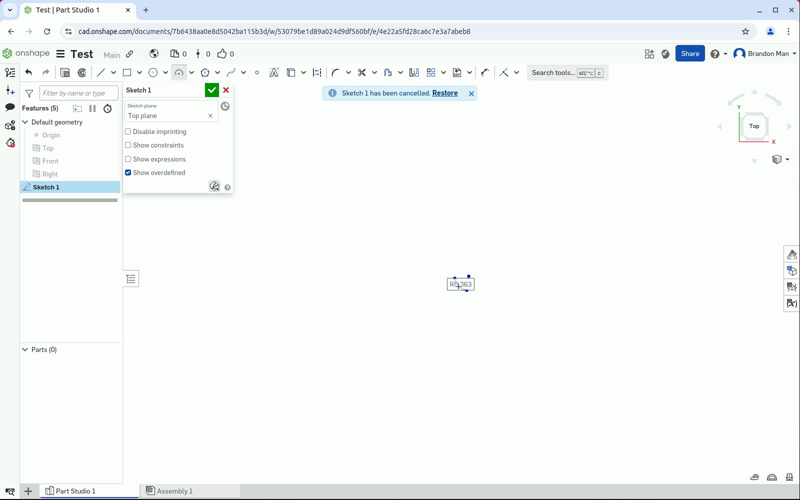
scroll(-6)
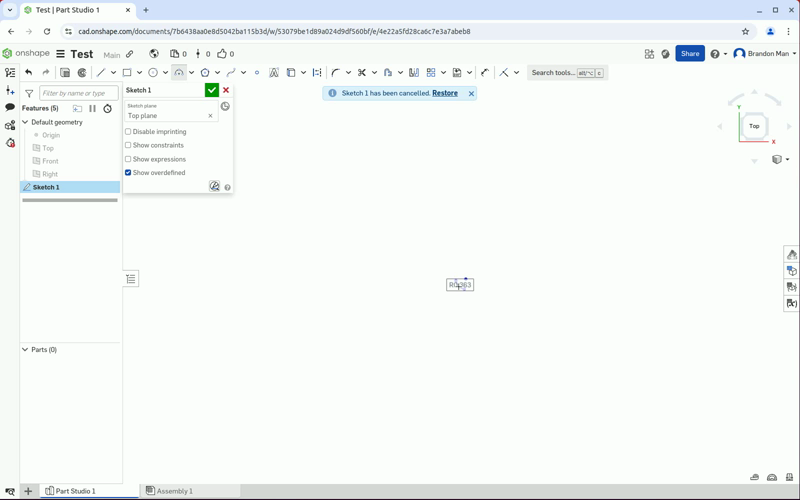
scroll(-6)
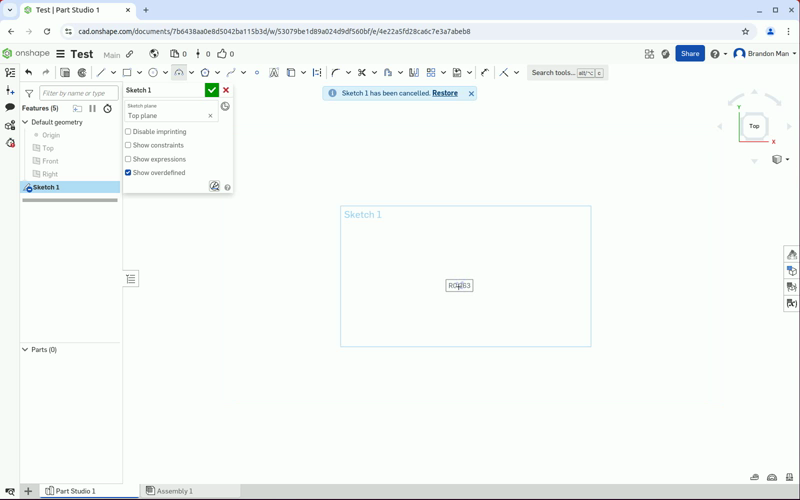
scroll(-6)
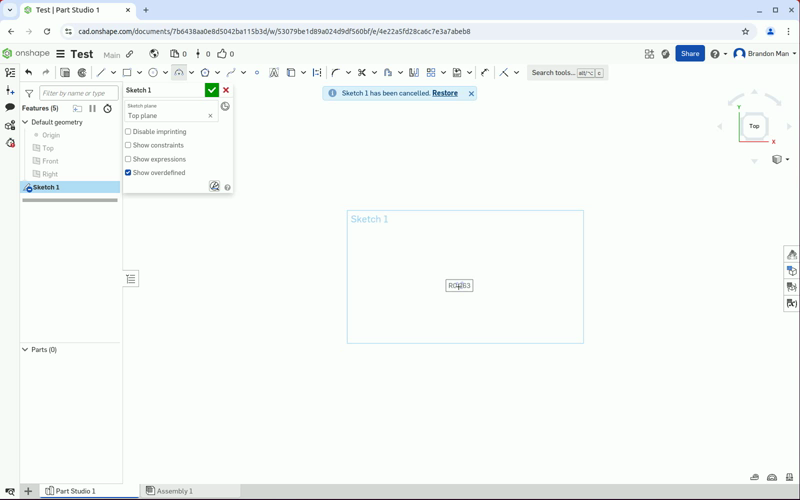
scroll(-6)
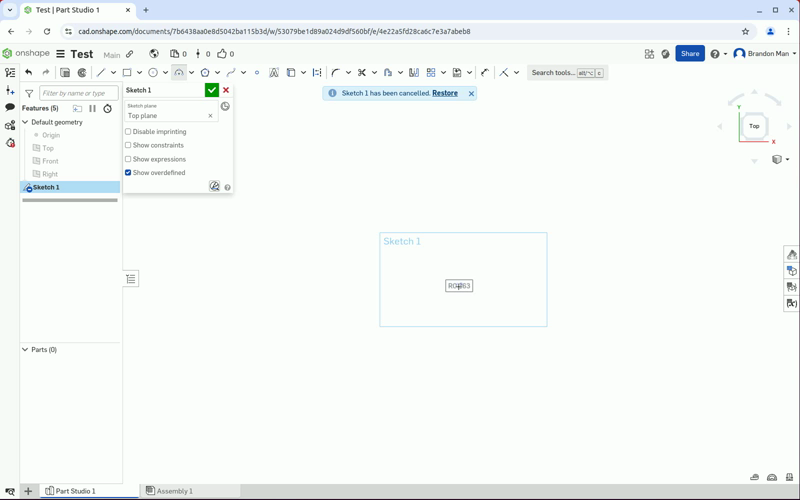
scroll(-6)
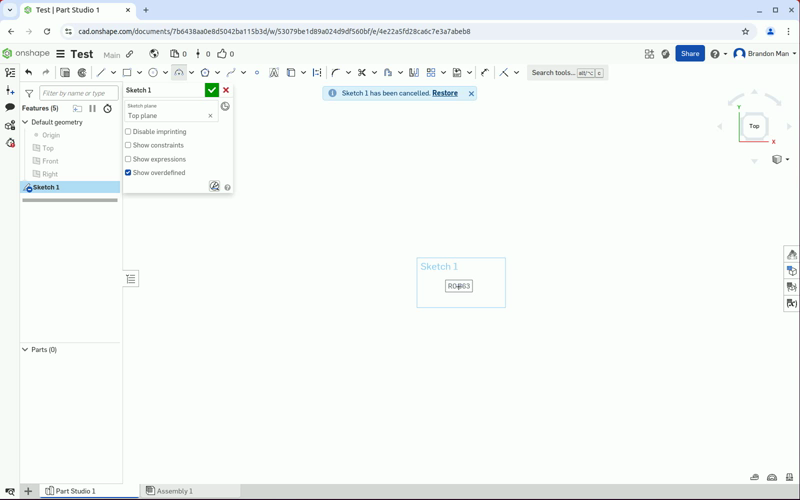
key_up(shift)
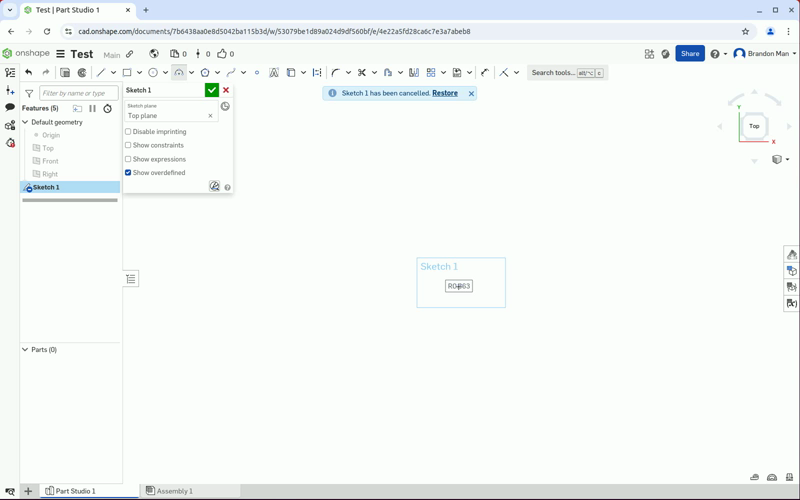
key(esc)
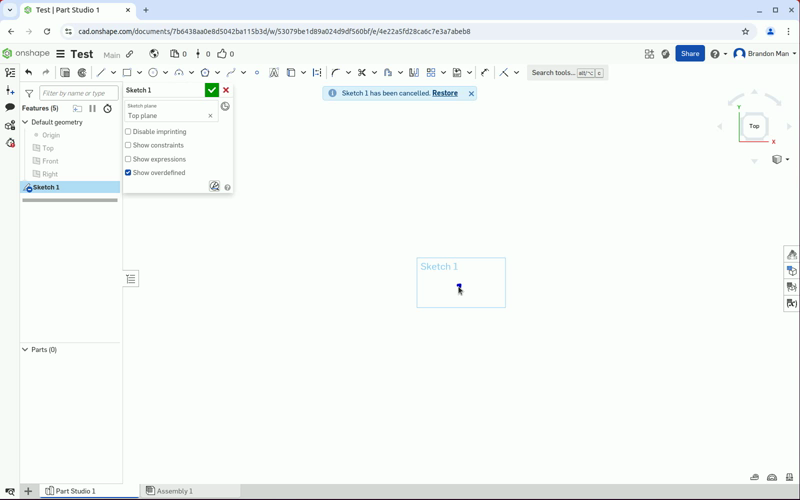
key(l)
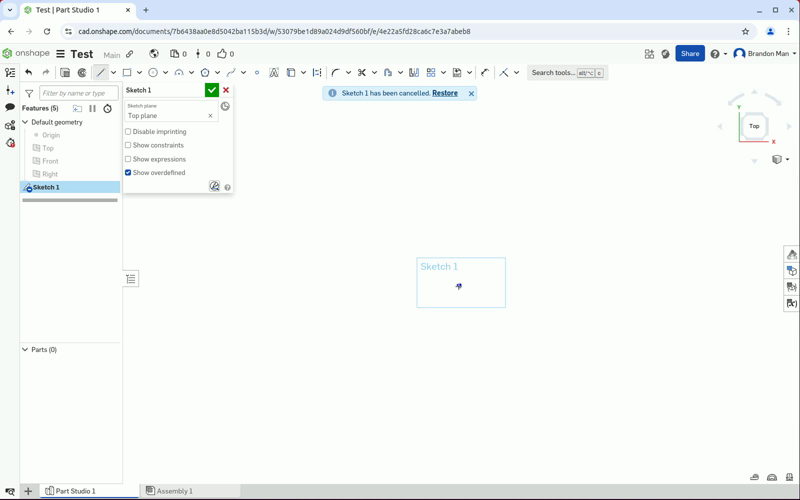
mouse_move(459, 286)
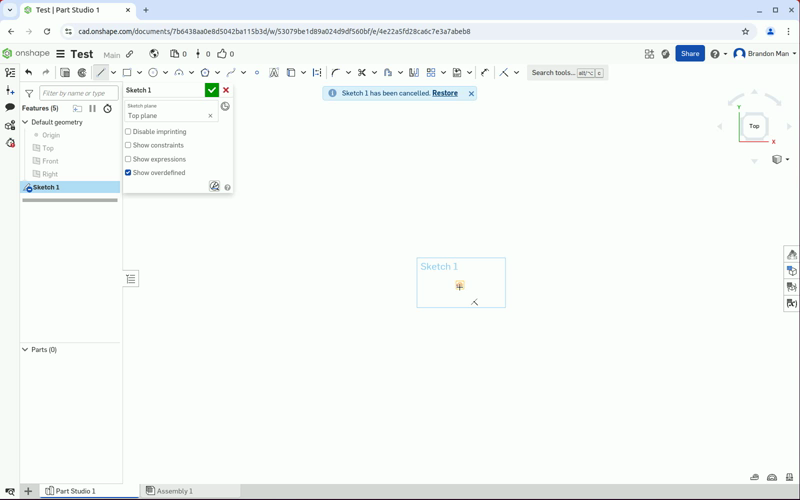
scroll(6)
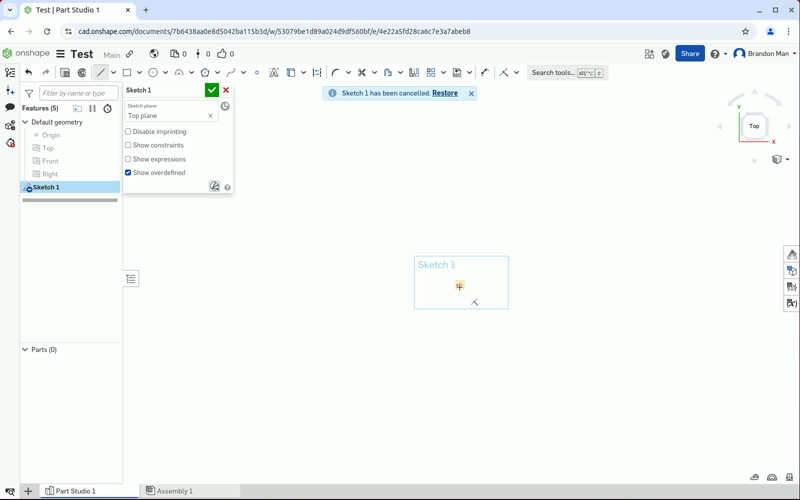
scroll(6)
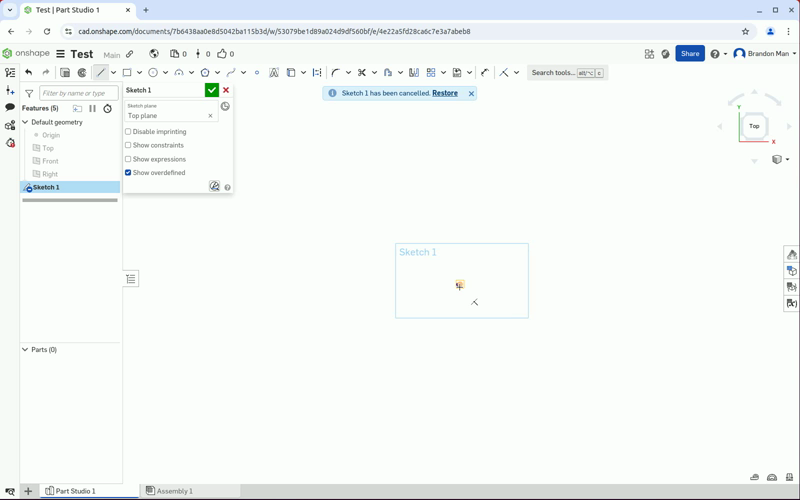
scroll(6)
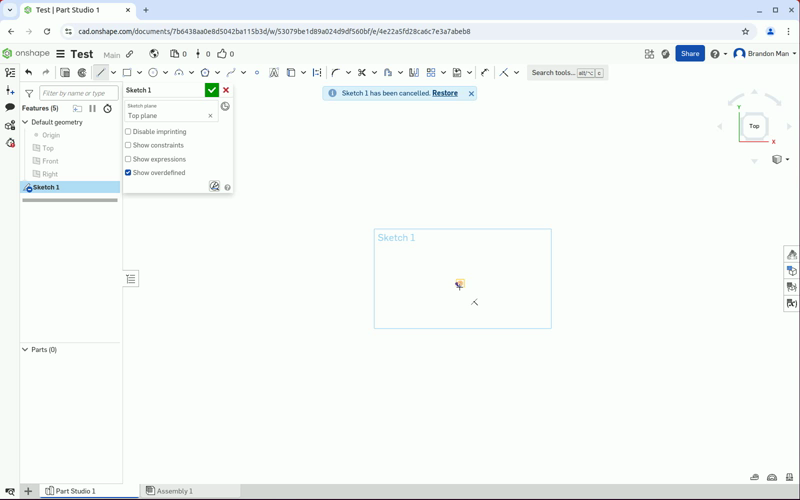
scroll(6)
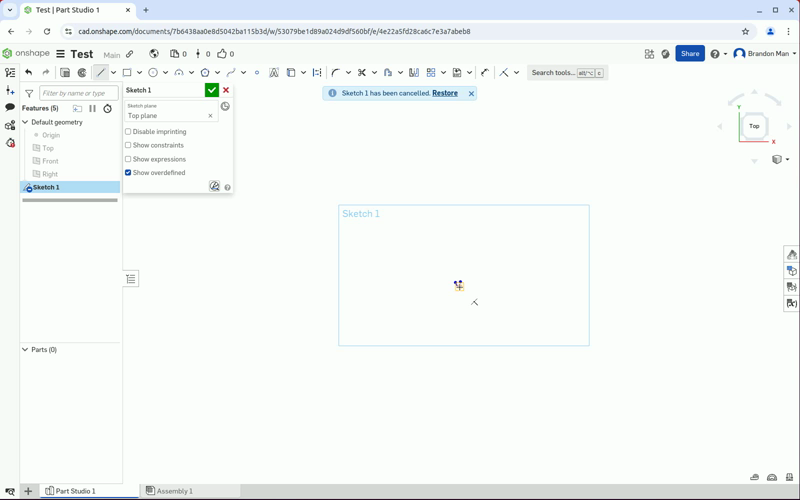
scroll(6)
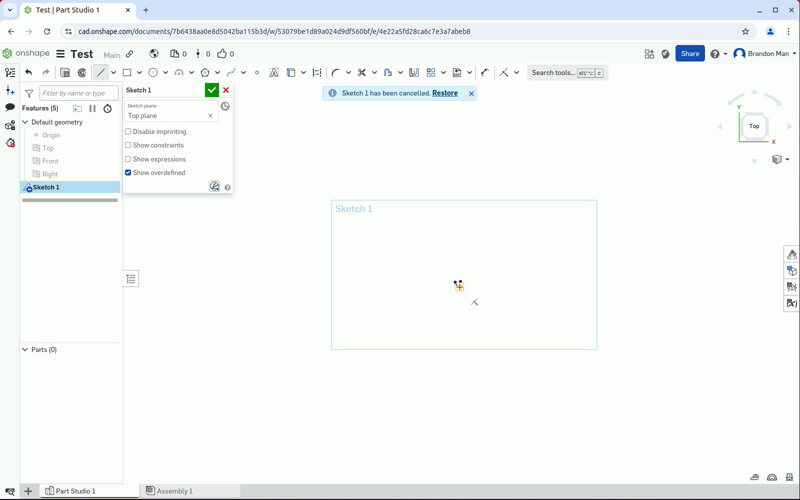
scroll(6)
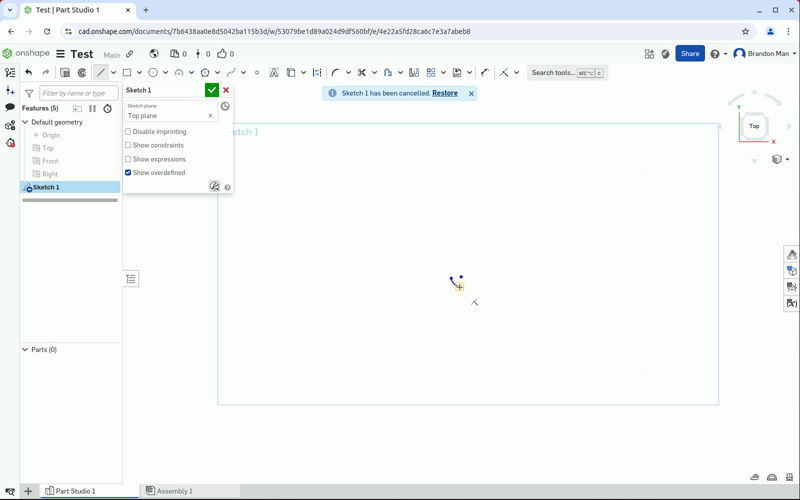
scroll(6)
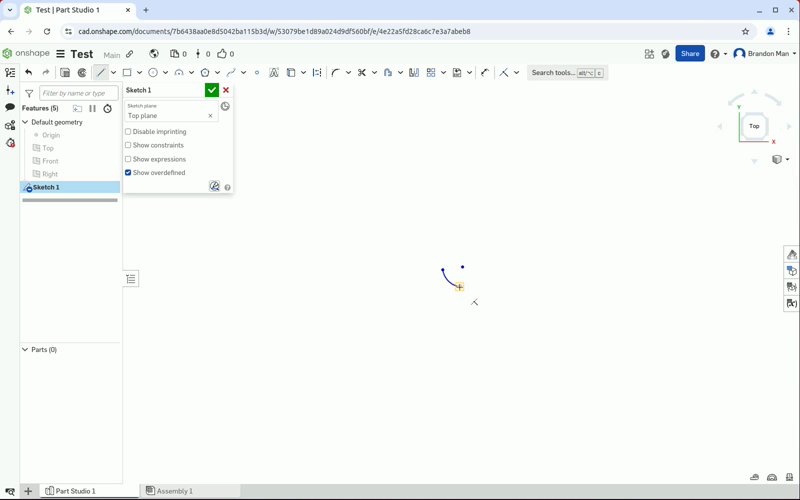
click(459, 286)
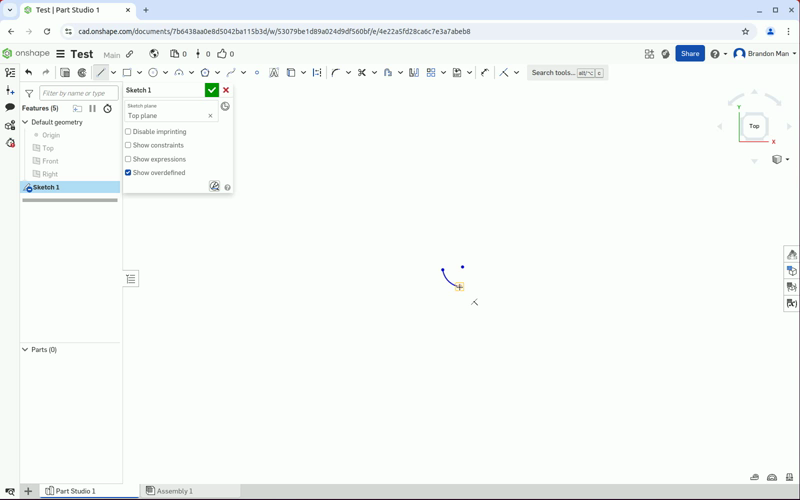
scroll(-6)
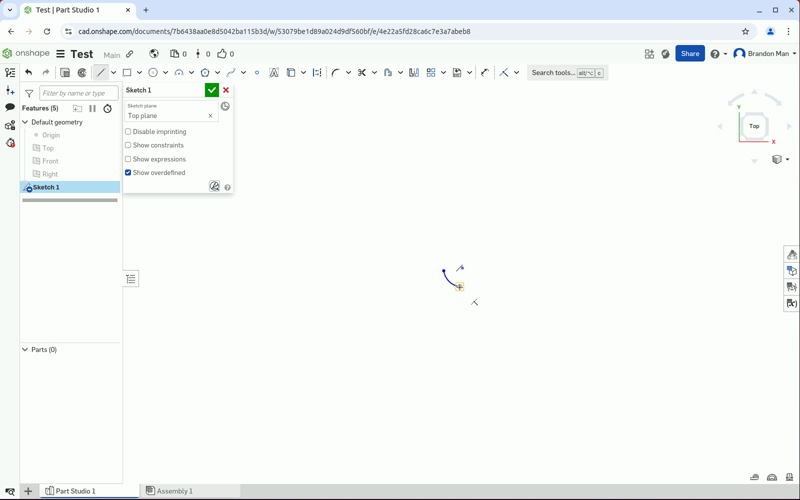
scroll(-6)
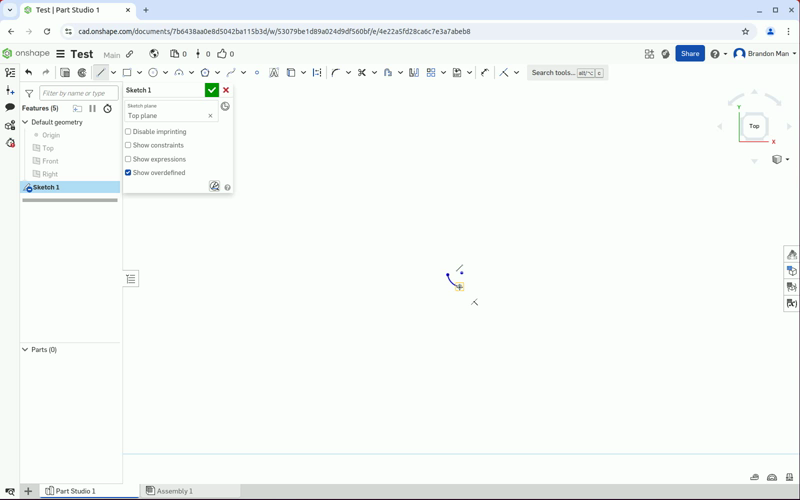
scroll(-6)
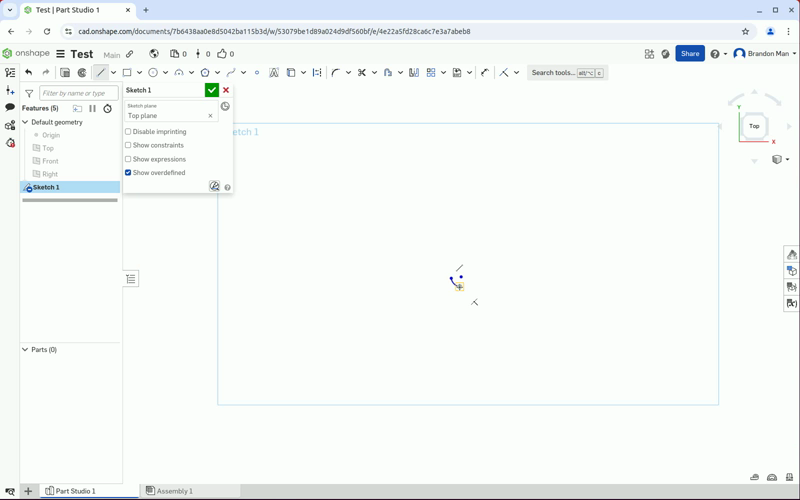
scroll(-6)
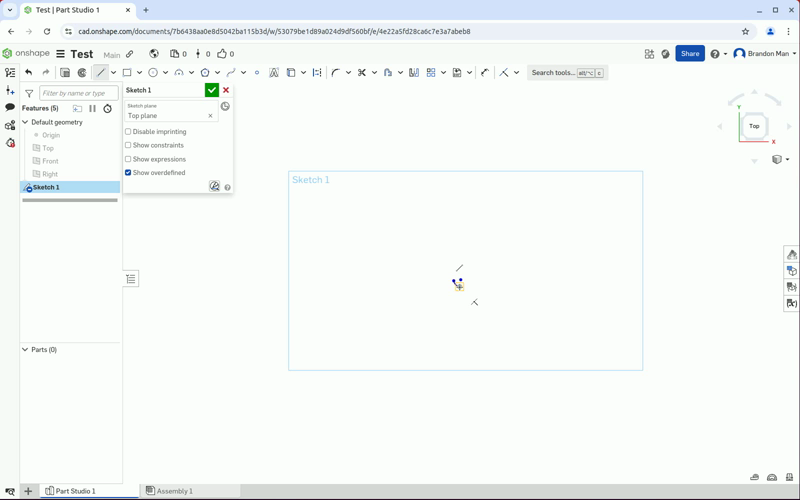
scroll(-6)
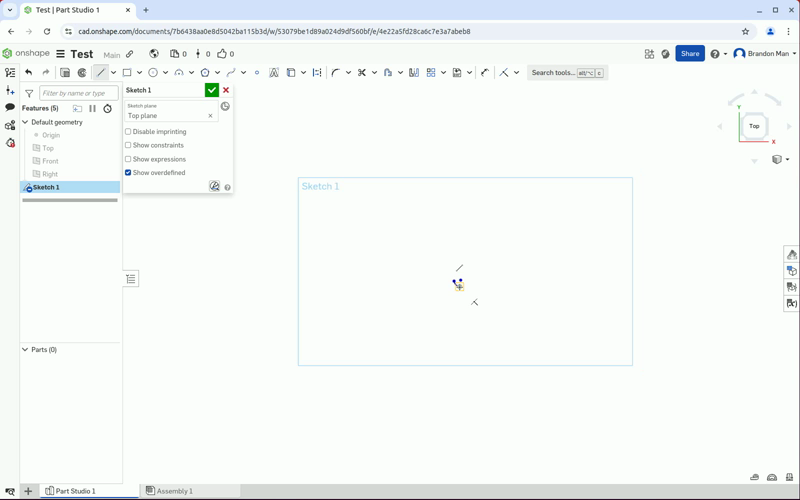
scroll(-6)
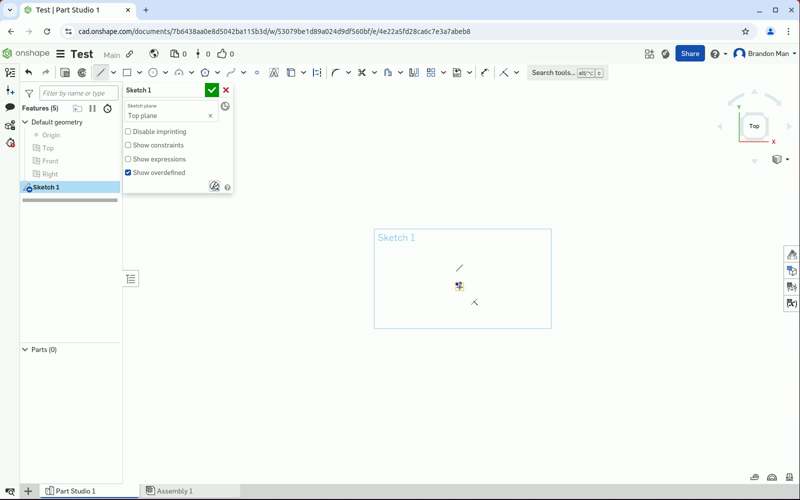
scroll(-6)
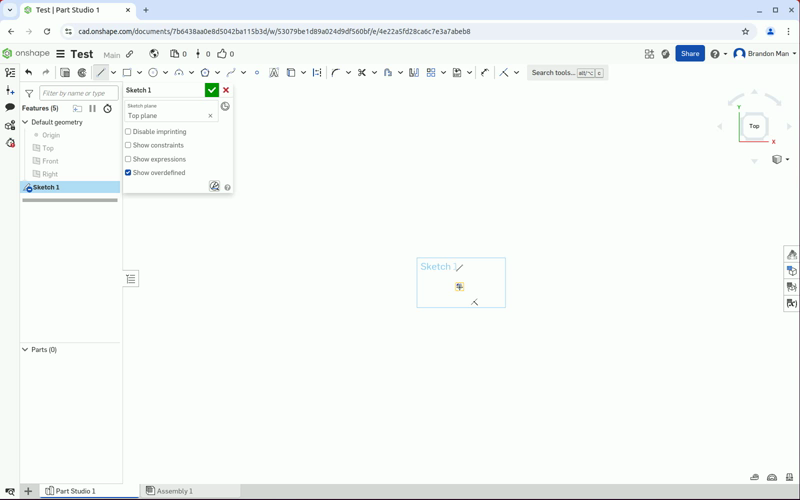
key_down(shift)
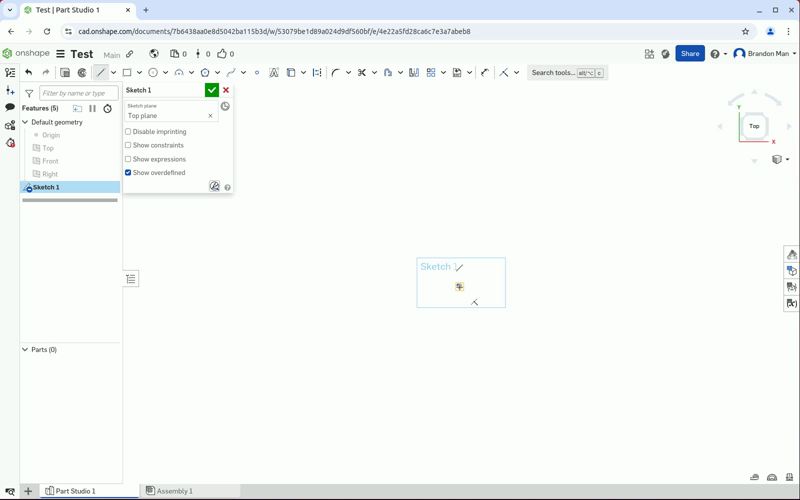
mouse_move(489, 286)
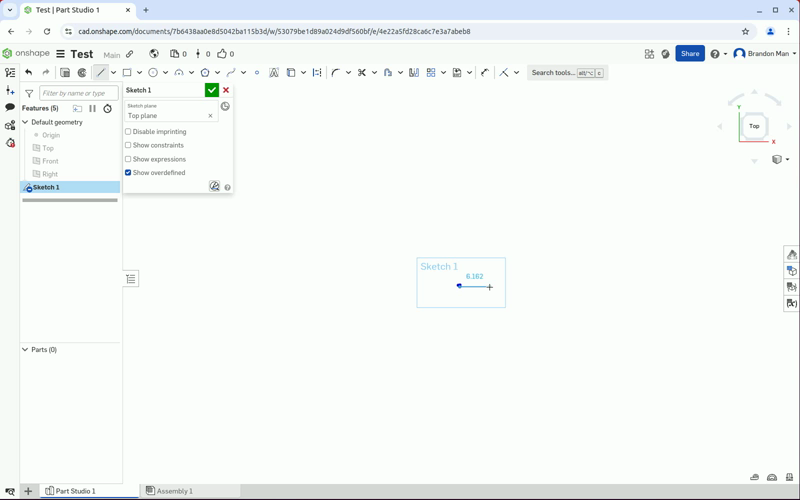
mouse_move(464, 286)
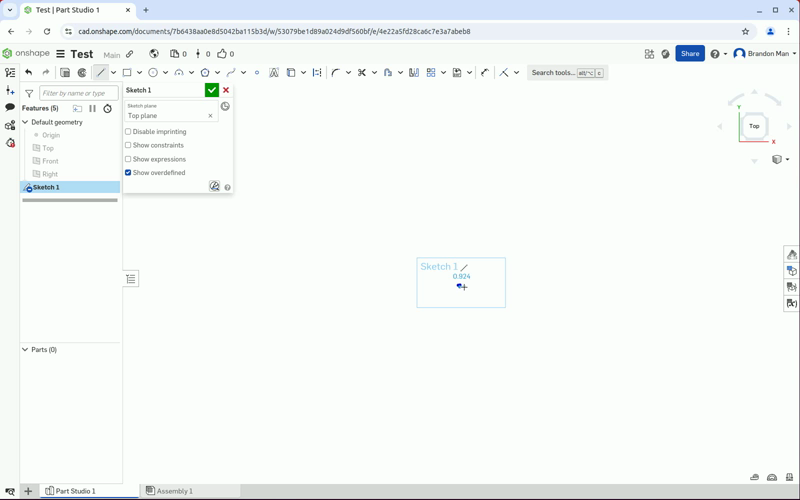
scroll(6)
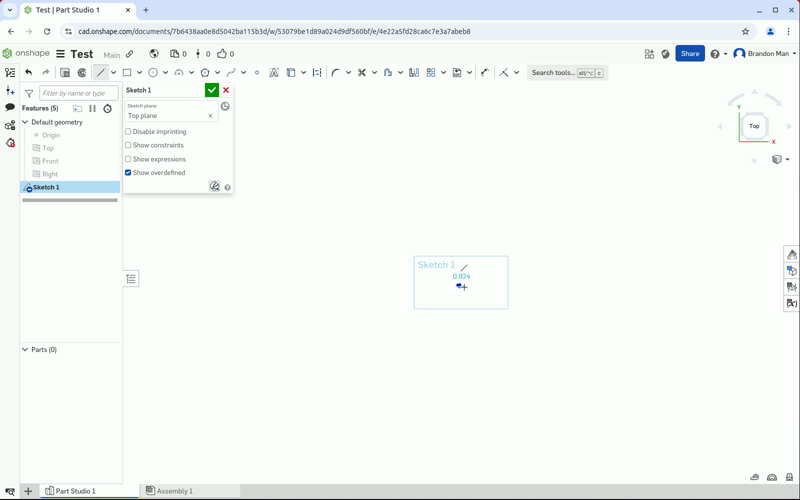
scroll(6)
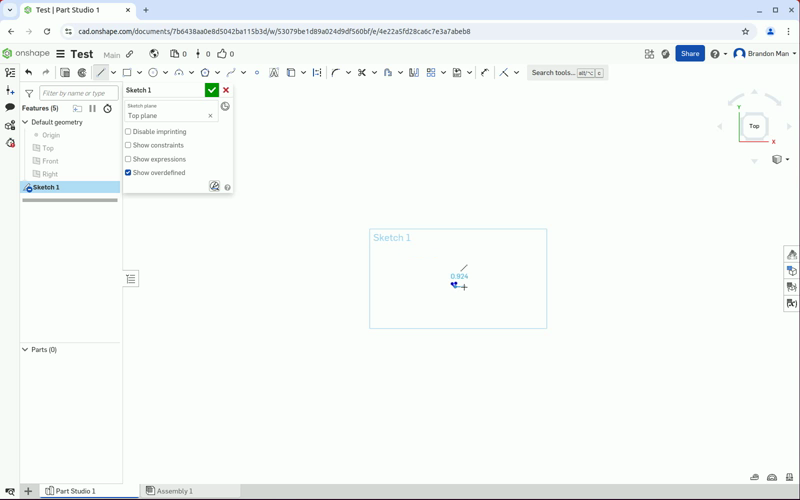
scroll(6)
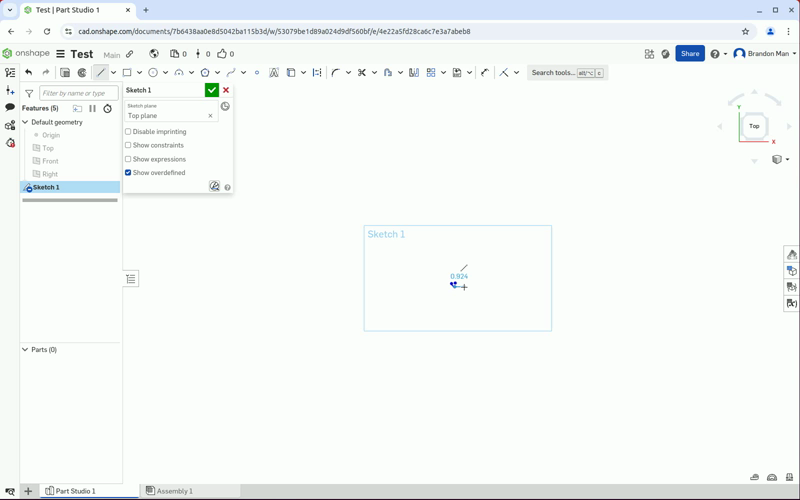
scroll(6)
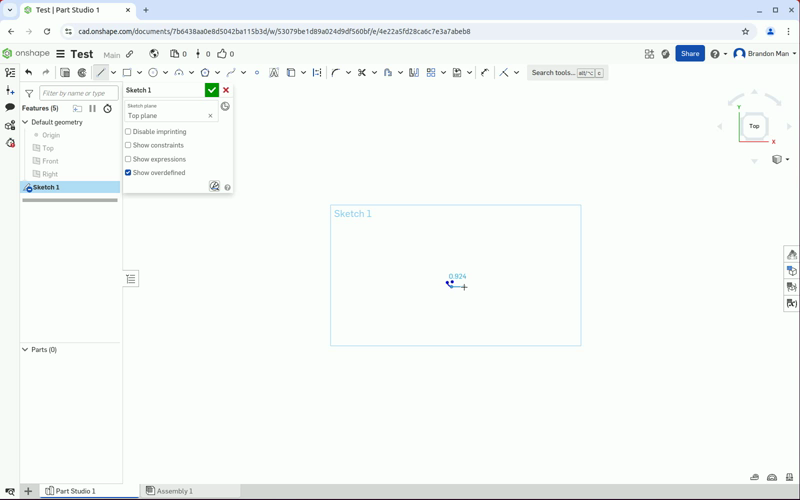
scroll(6)
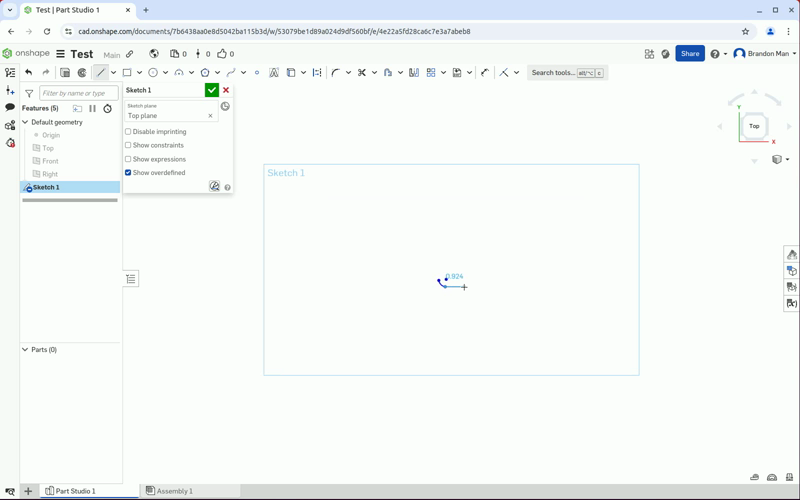
scroll(6)
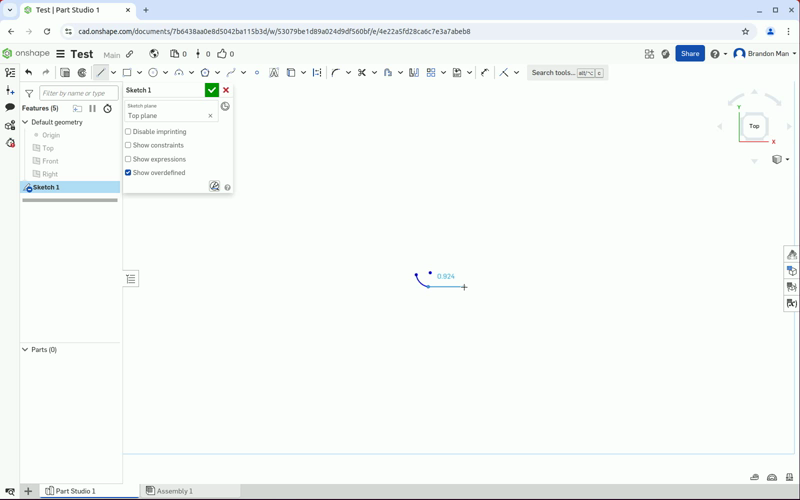
scroll(6)
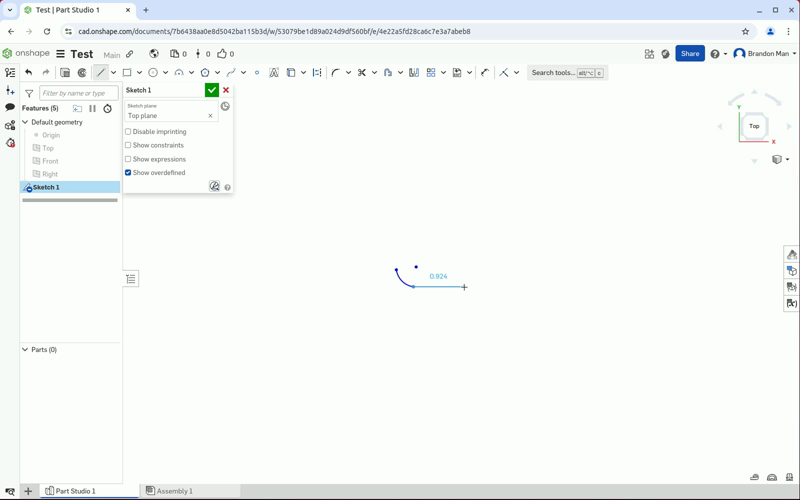
click(464, 286)
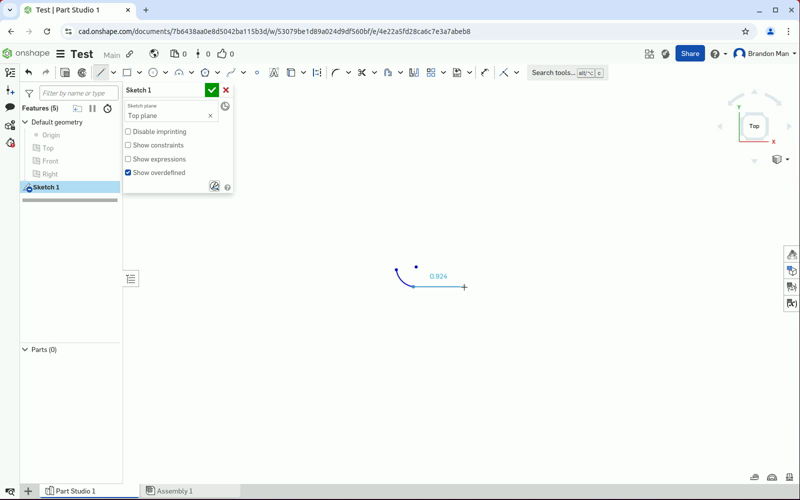
scroll(-6)
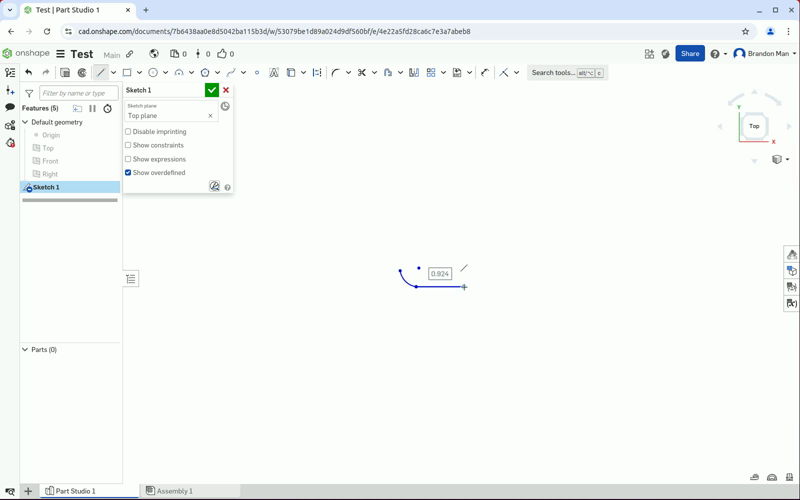
scroll(-6)
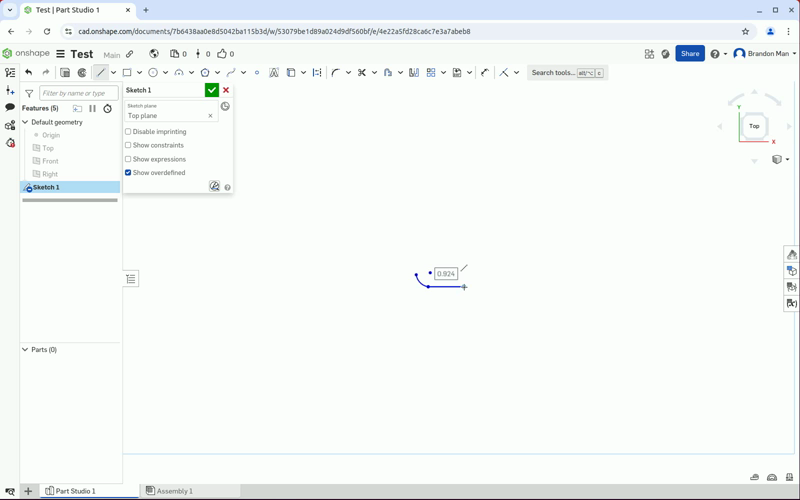
scroll(-6)
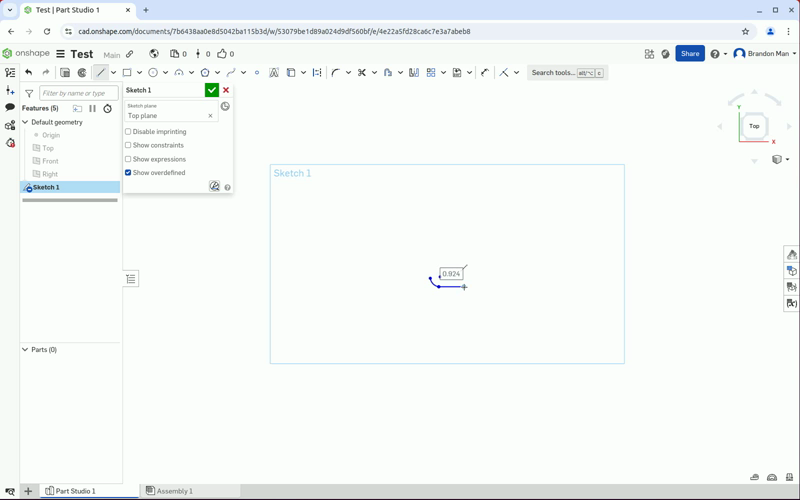
scroll(-6)
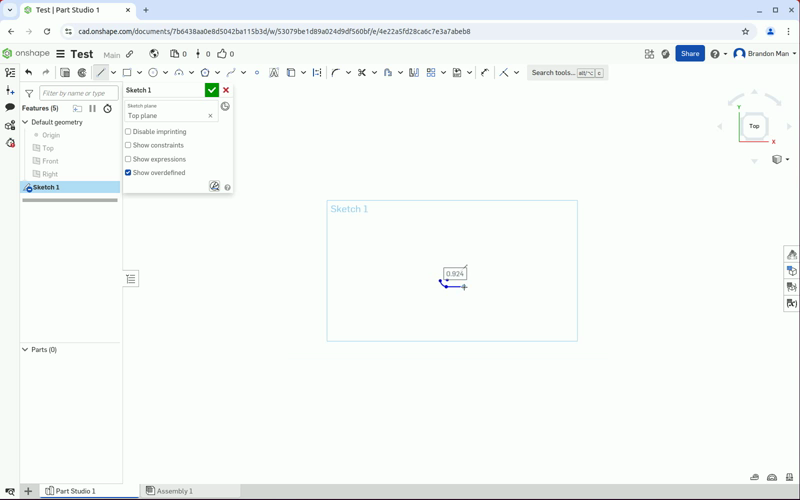
scroll(-6)
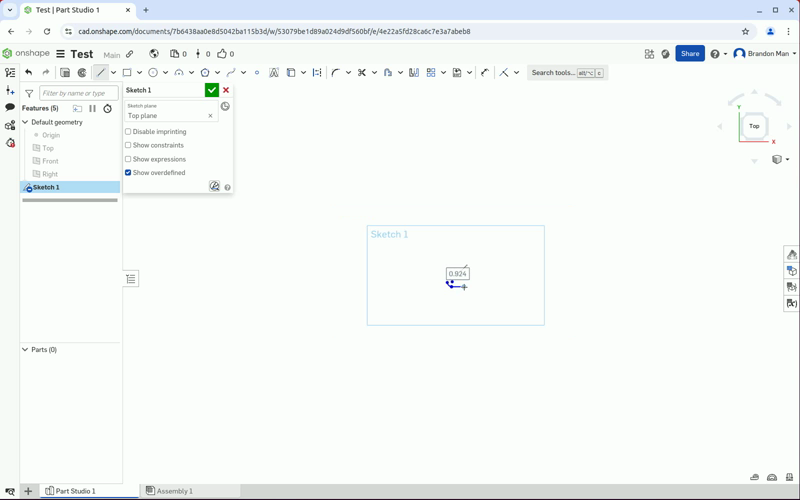
scroll(-6)
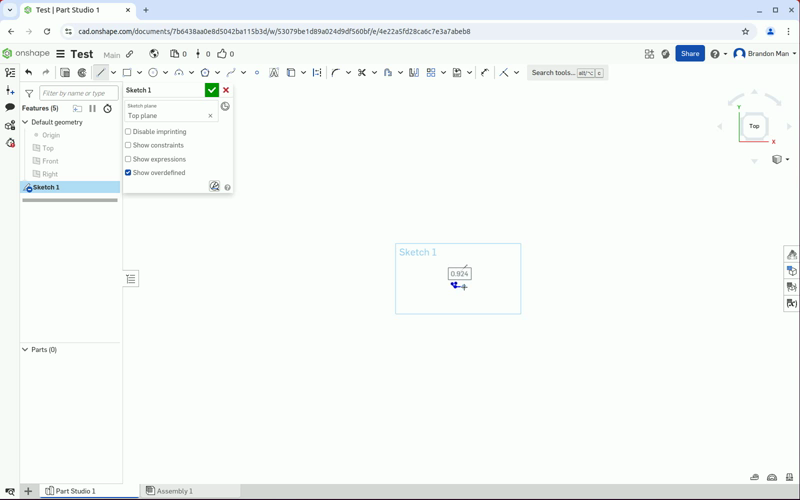
scroll(-6)
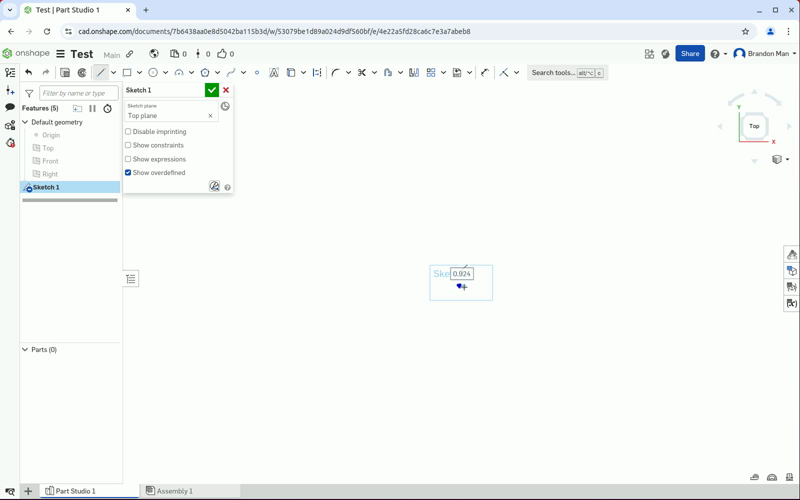
key_up(shift)
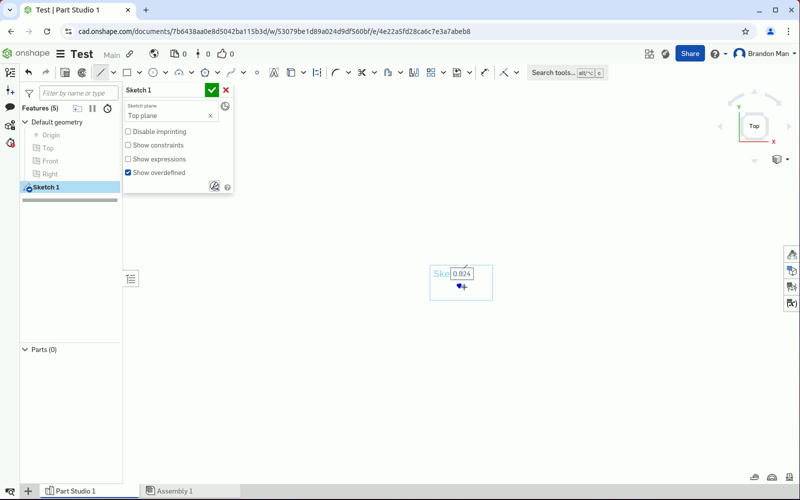
key(esc)
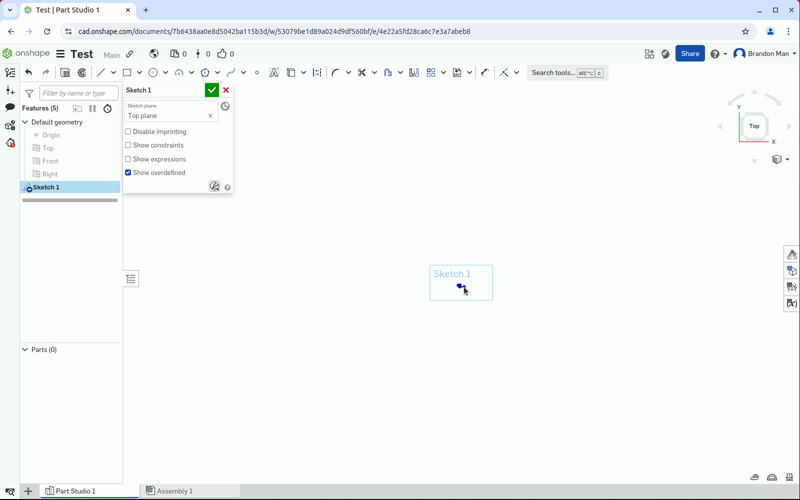
key(a)
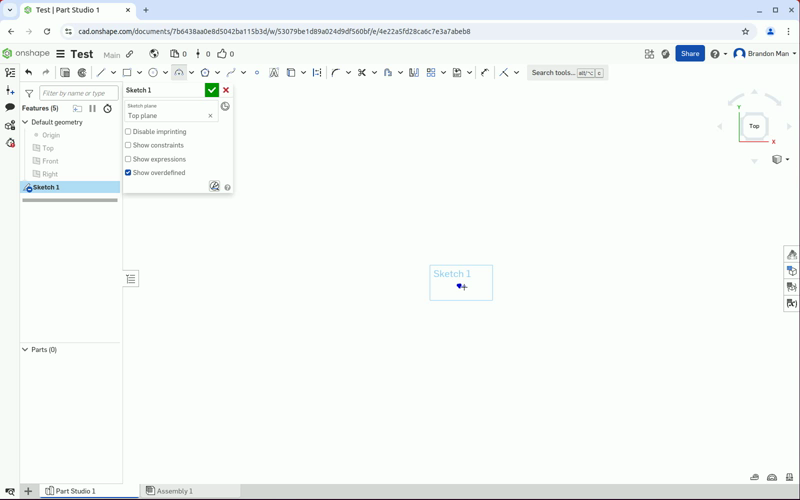
mouse_move(464, 286)
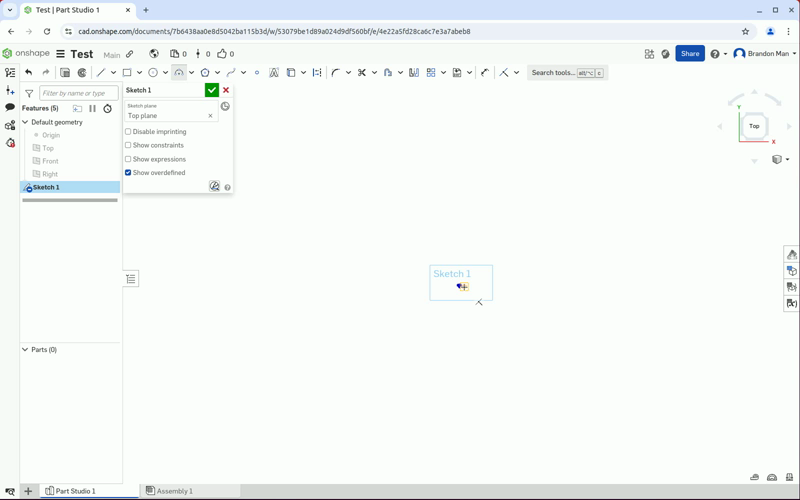
click(464, 286)
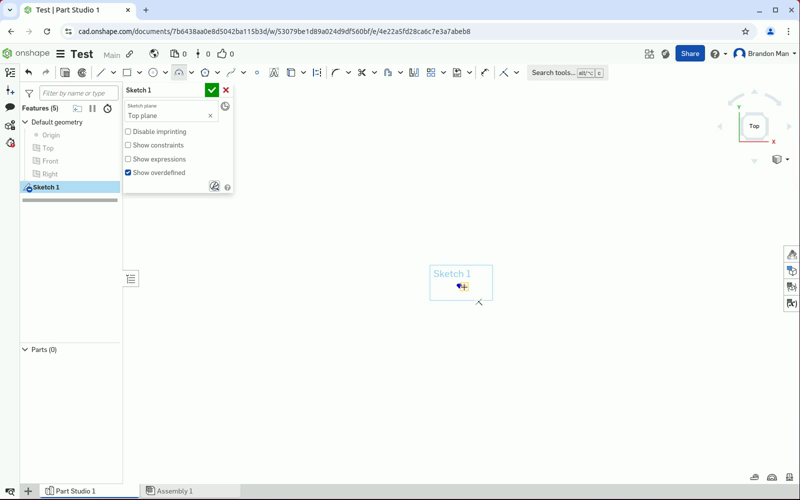
key_down(shift)
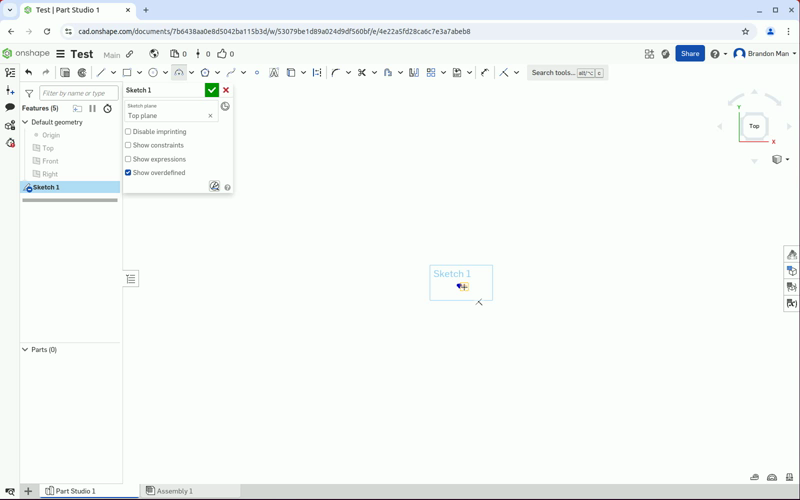
mouse_move(465, 285)
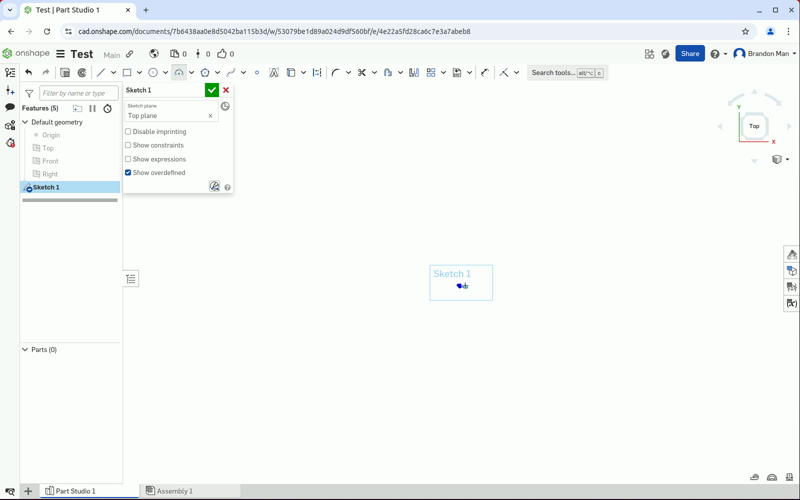
scroll(6)
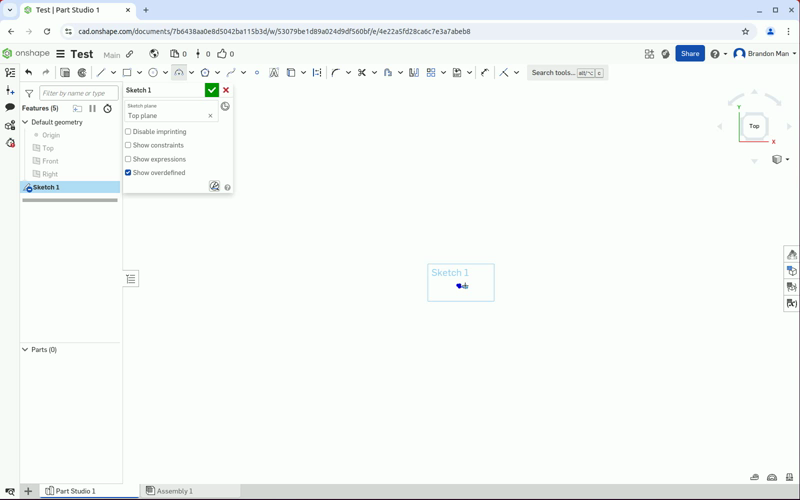
scroll(6)
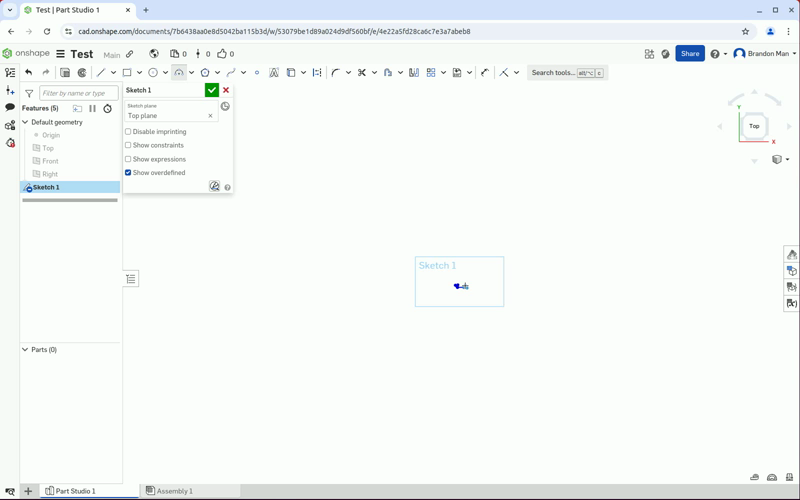
scroll(6)
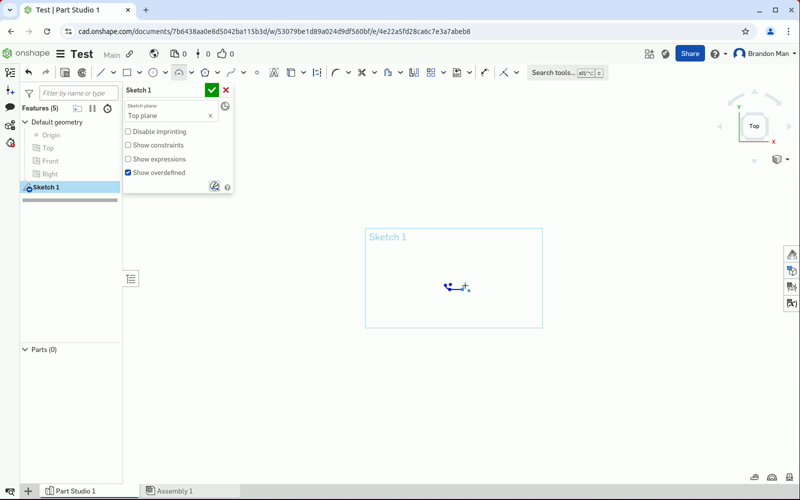
scroll(6)
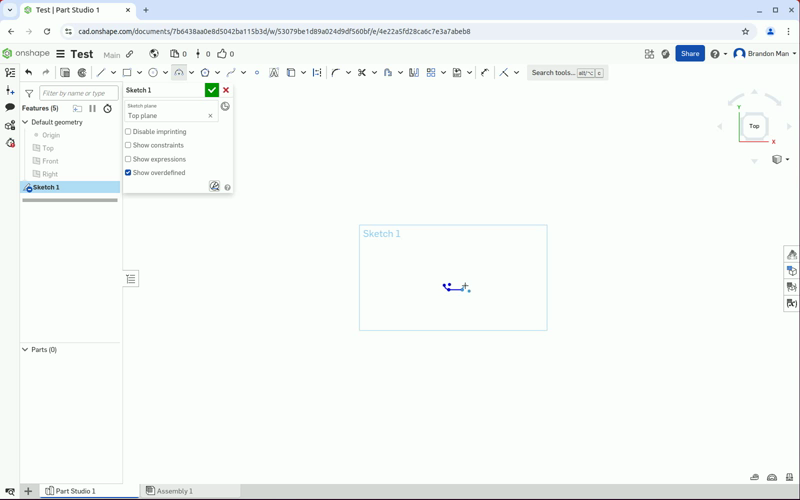
scroll(6)
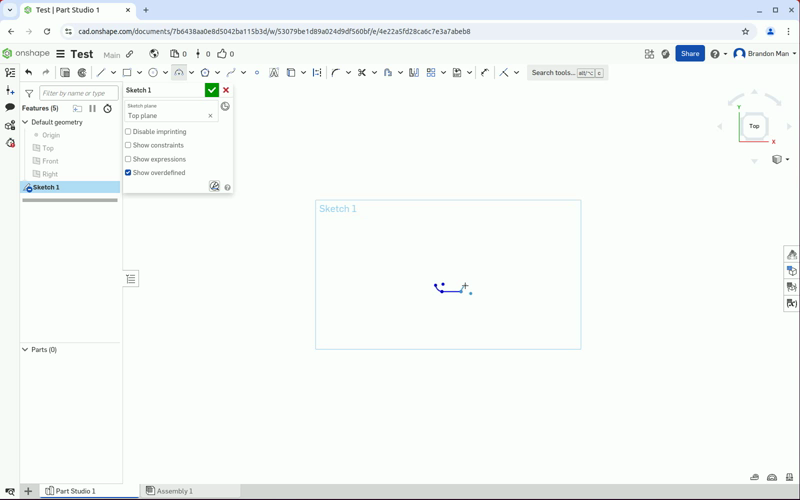
scroll(6)
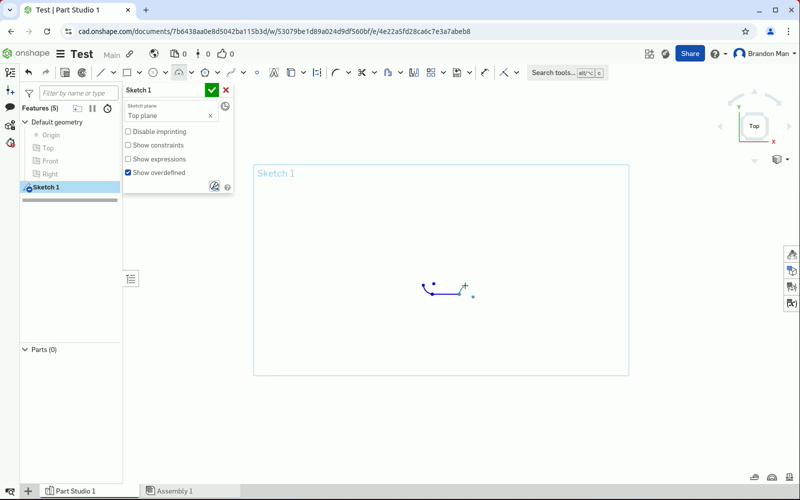
scroll(6)
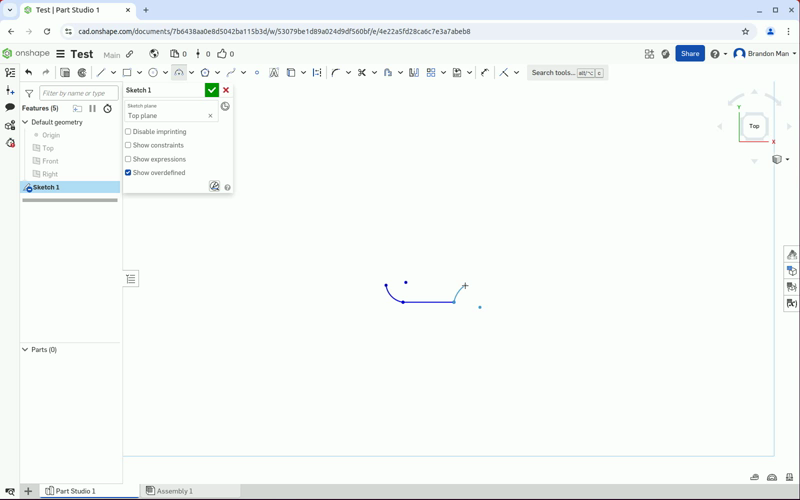
click(465, 285)
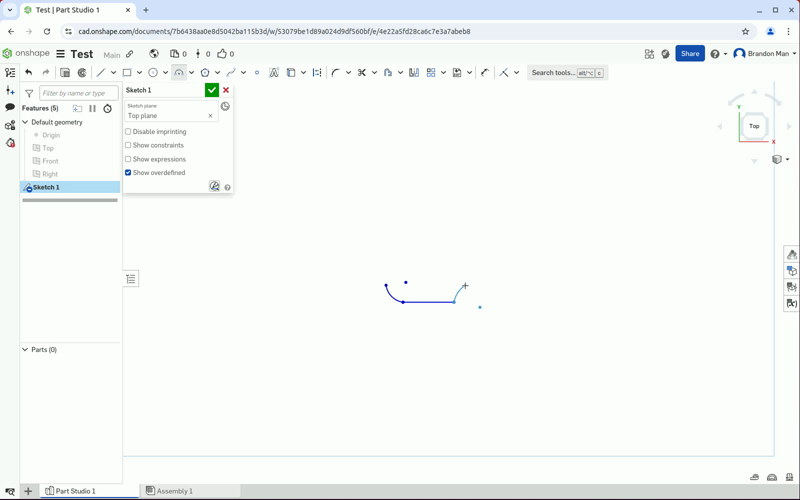
scroll(-6)
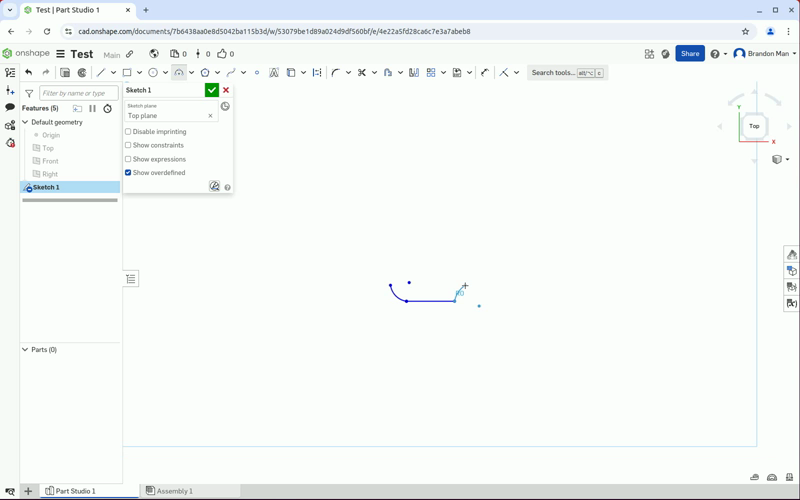
scroll(-6)
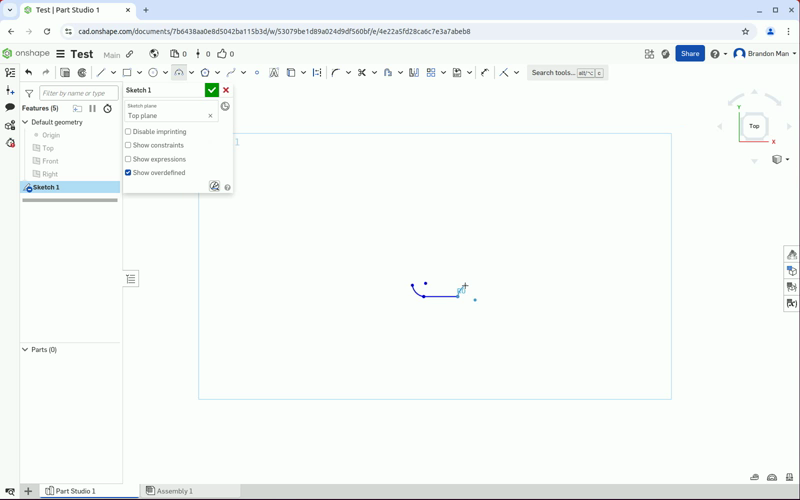
scroll(-6)
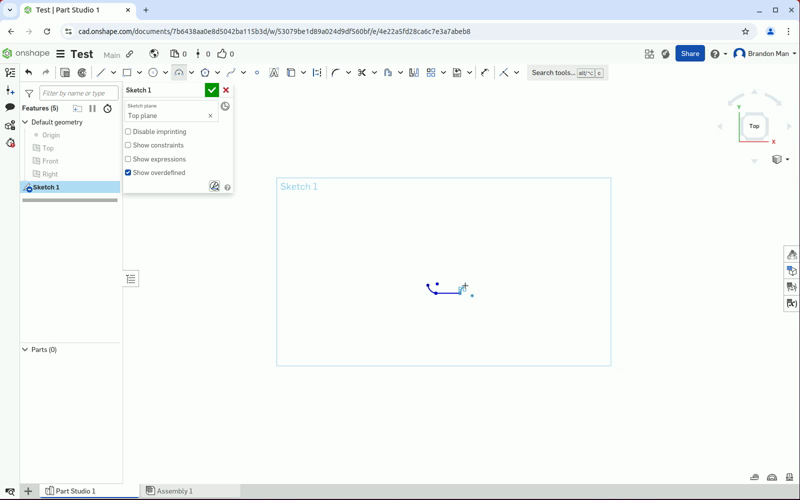
scroll(-6)
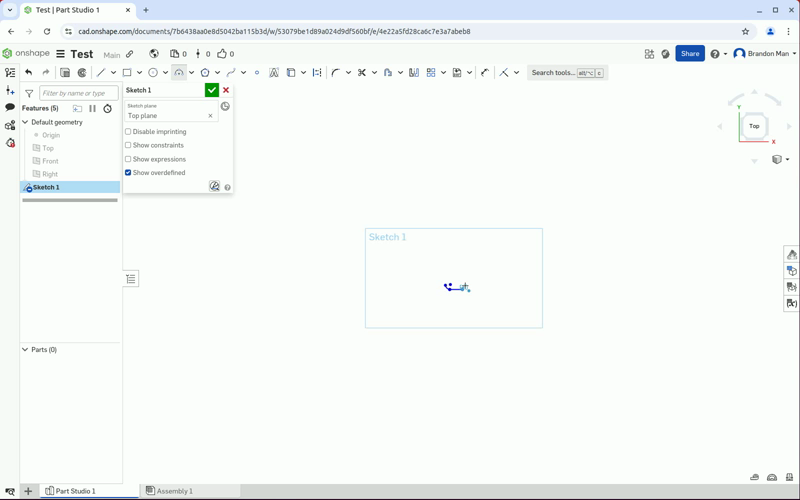
scroll(-6)
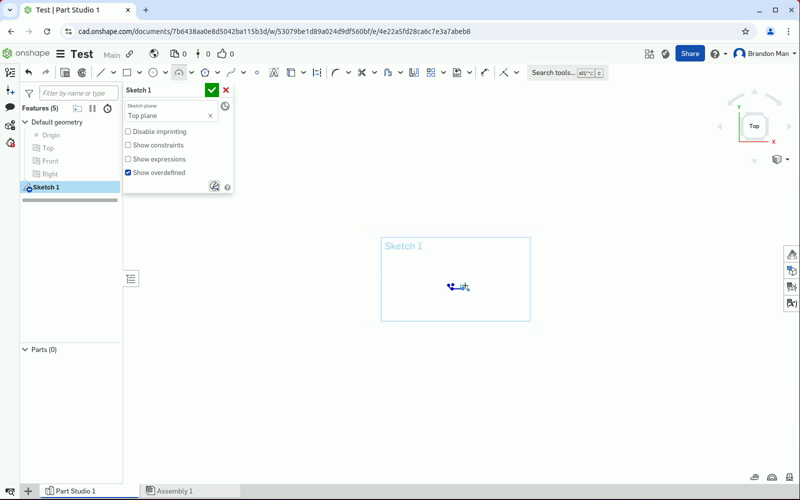
scroll(-6)
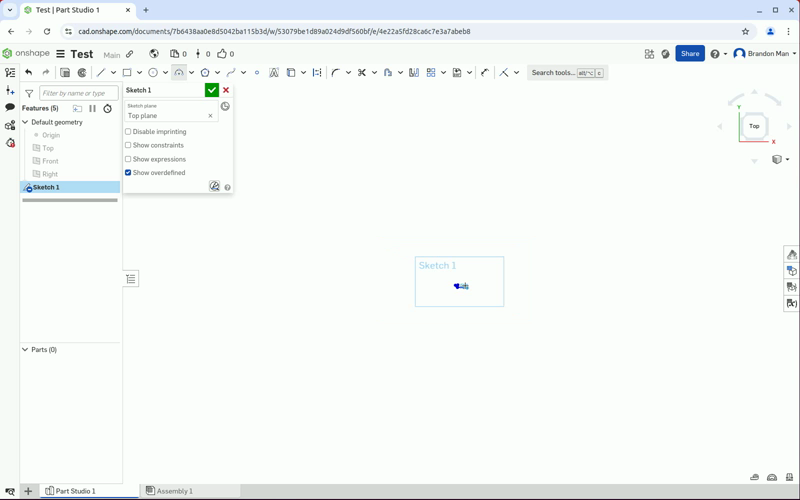
scroll(-6)
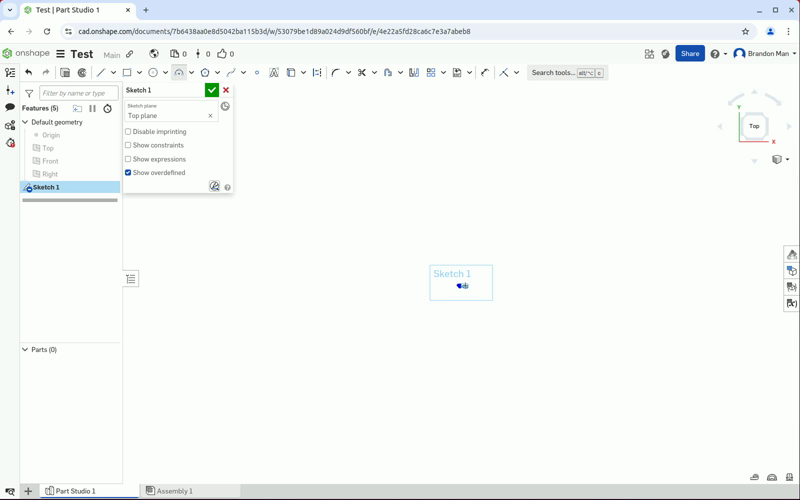
mouse_move(464, 286)
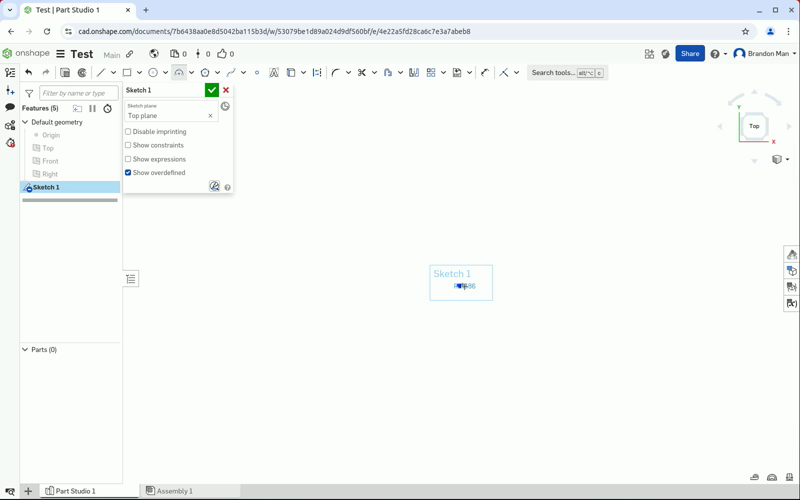
scroll(6)
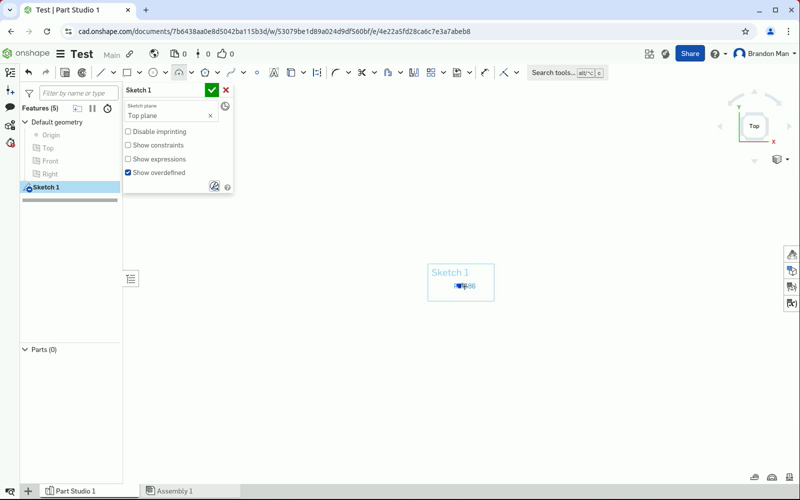
scroll(6)
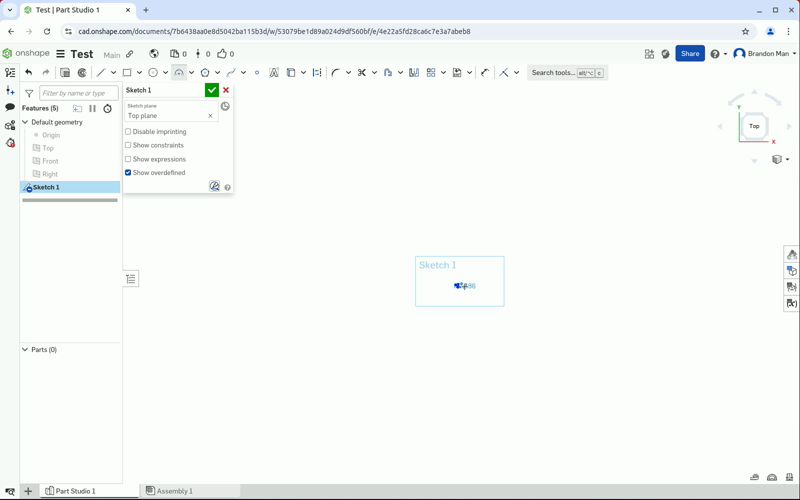
scroll(6)
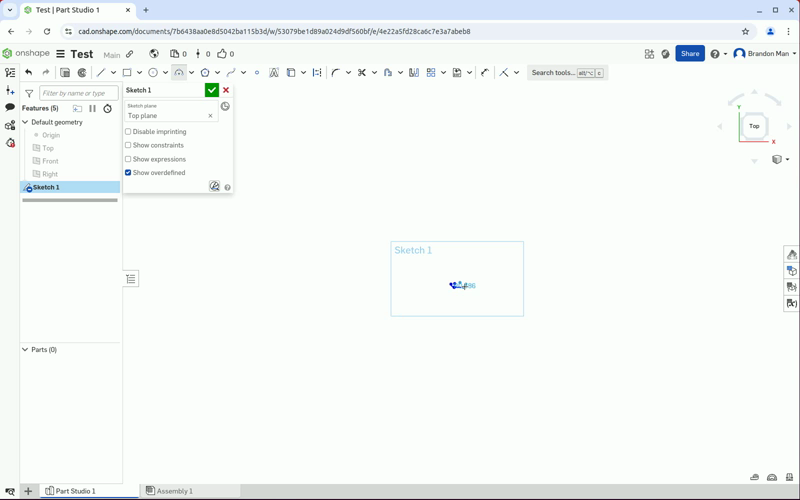
scroll(6)
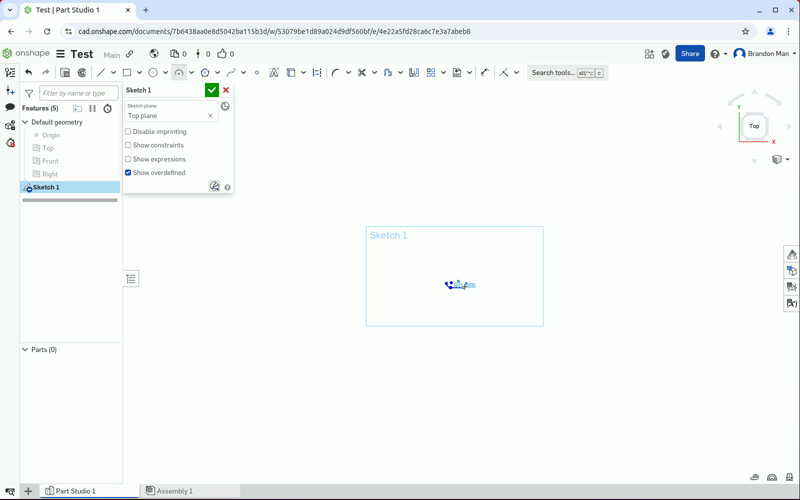
scroll(6)
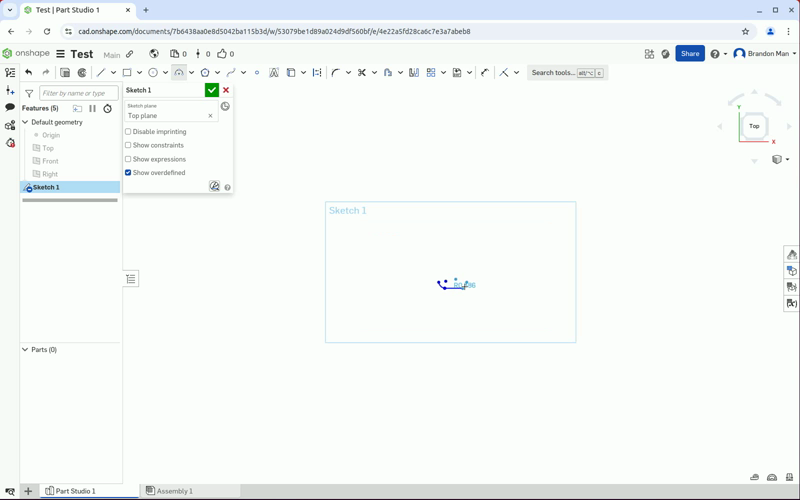
scroll(6)
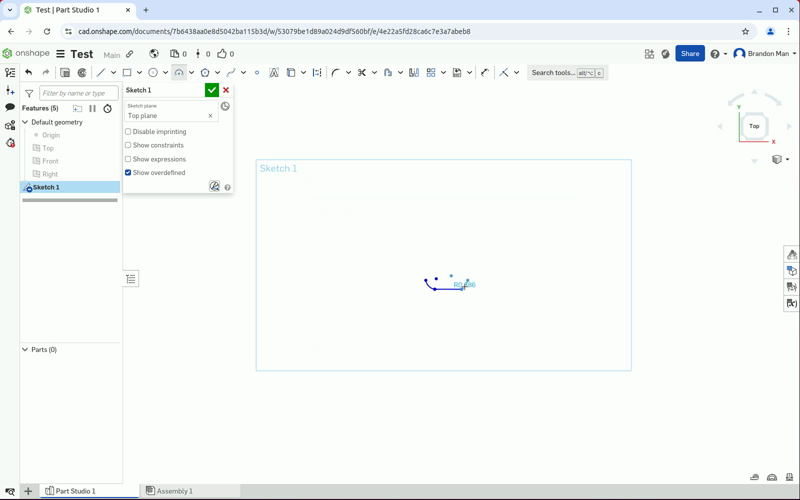
scroll(6)
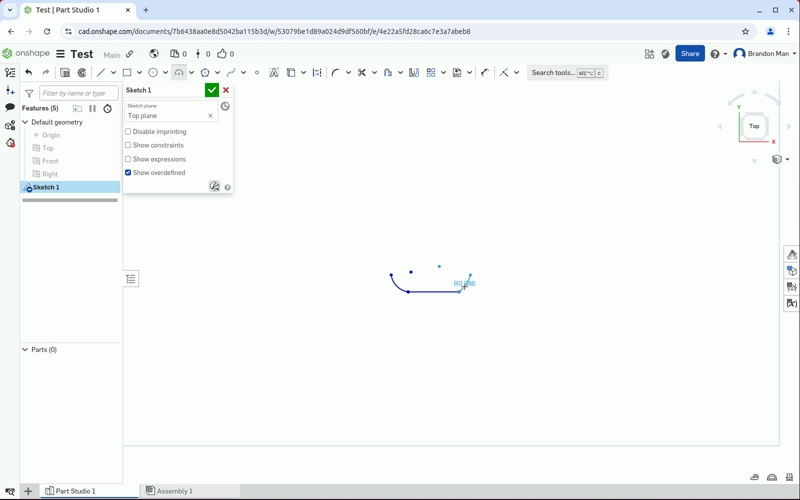
click(464, 286)
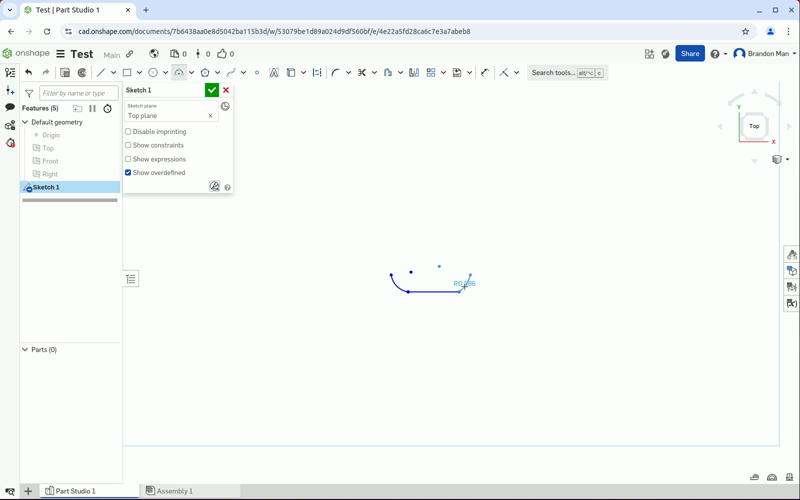
scroll(-6)
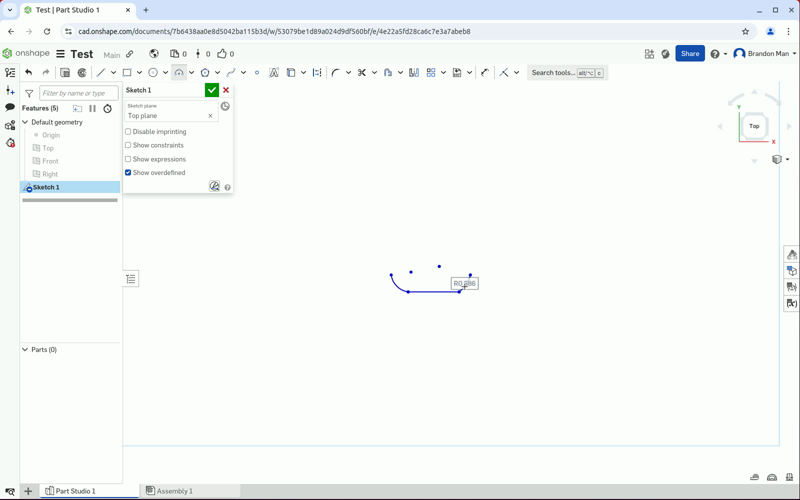
scroll(-6)
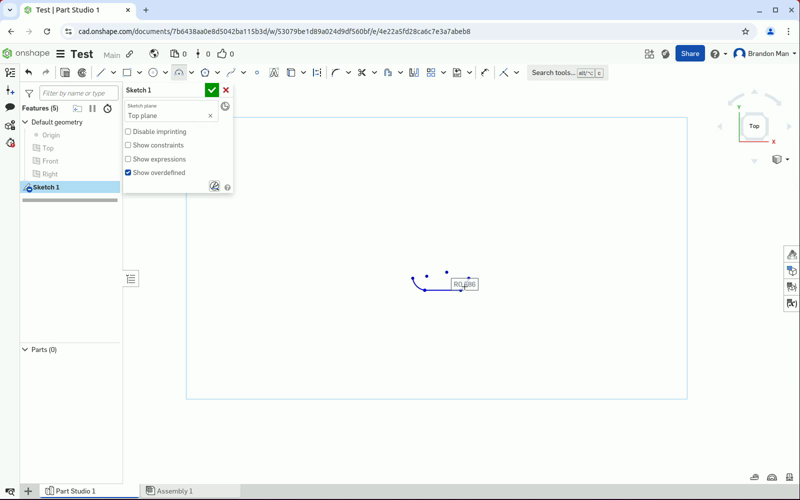
scroll(-6)
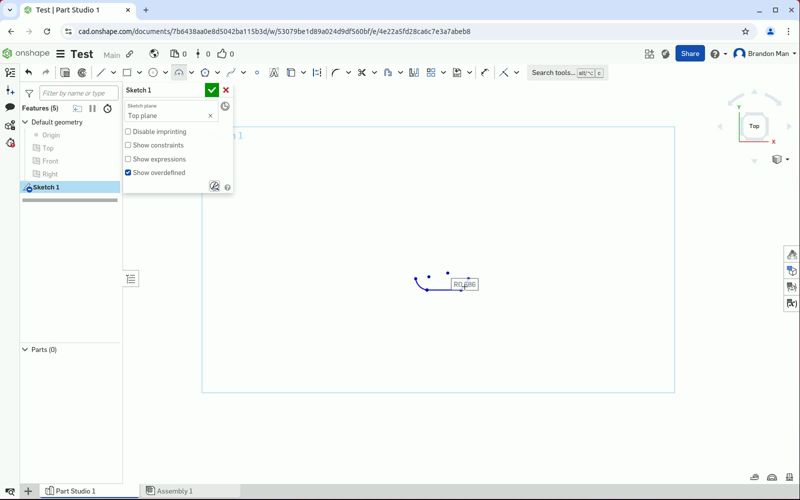
scroll(-6)
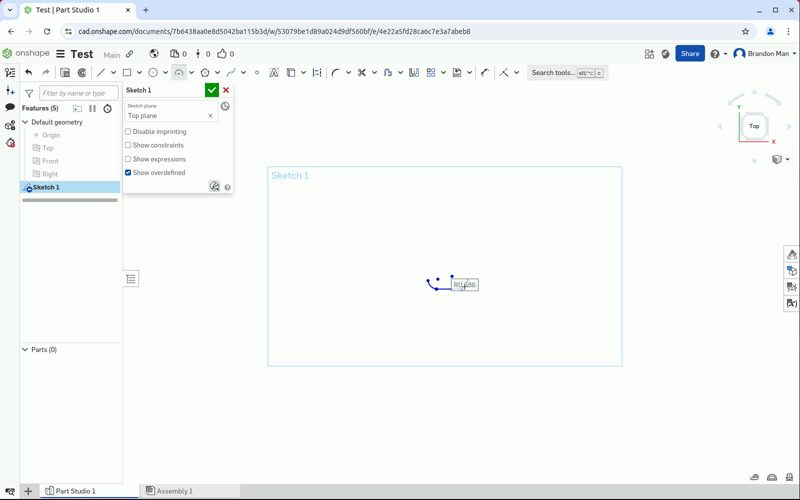
scroll(-6)
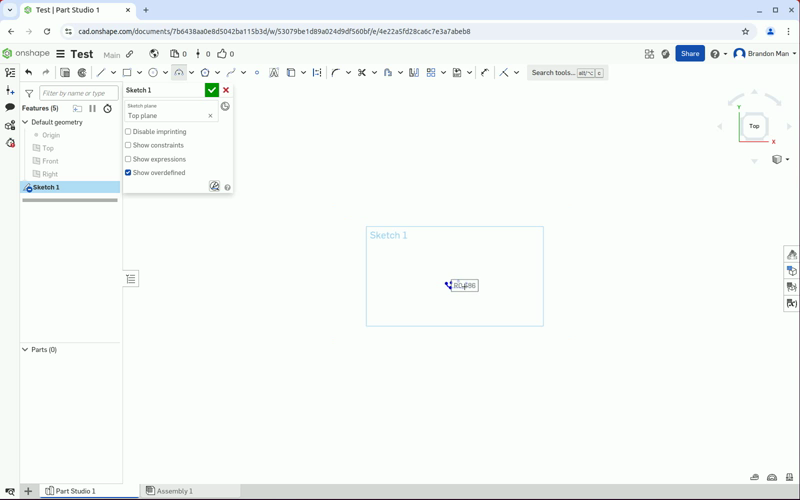
scroll(-6)
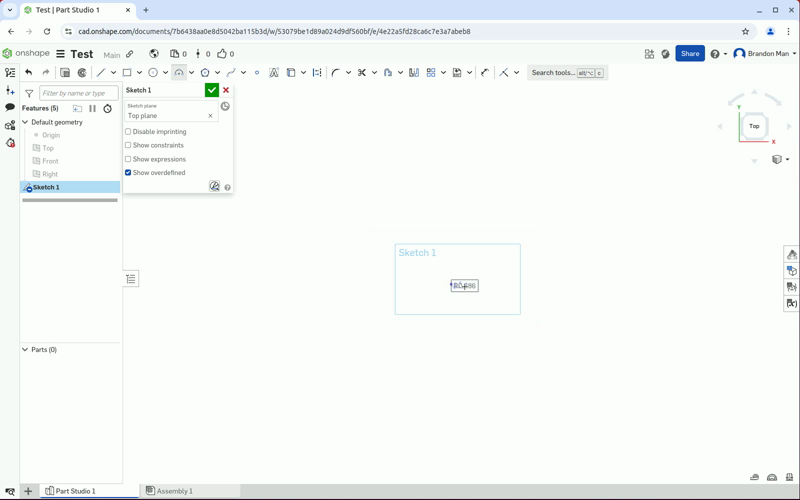
scroll(-6)
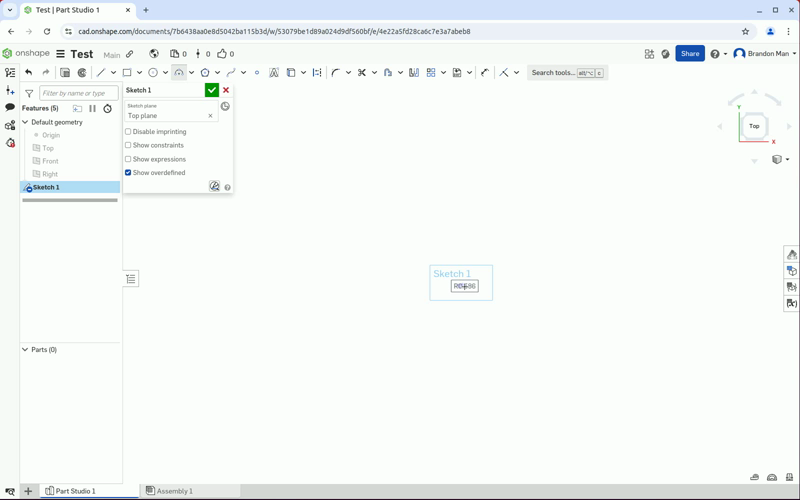
key_up(shift)
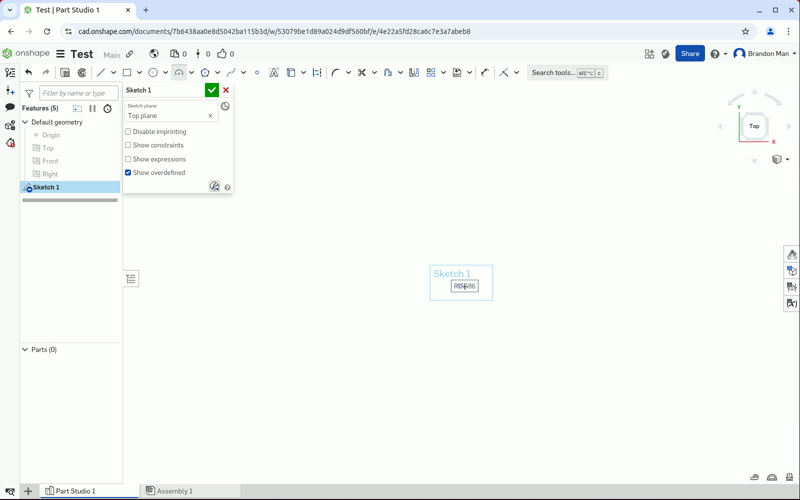
key(esc)
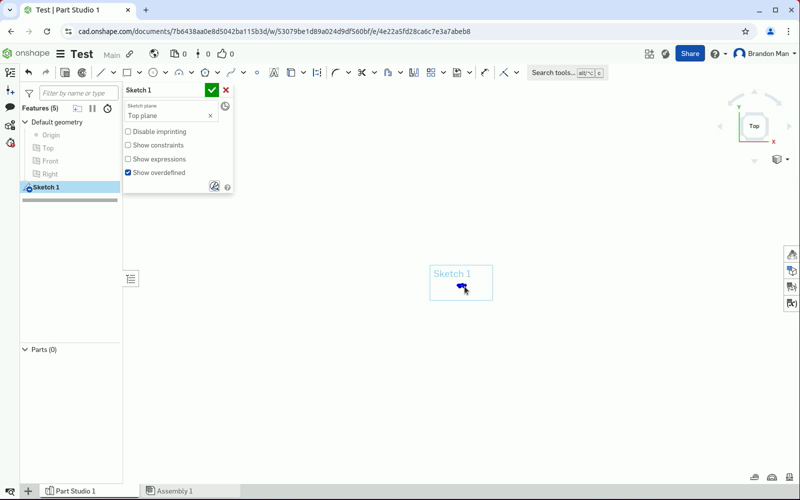
key(l)
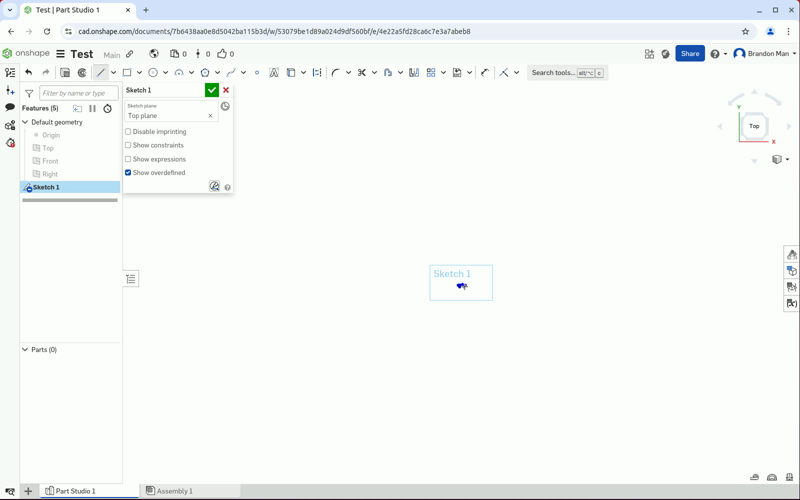
mouse_move(465, 285)
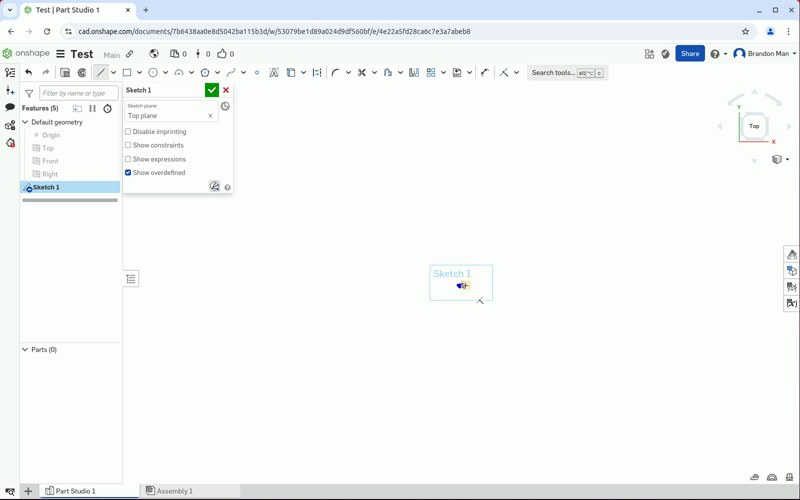
scroll(6)
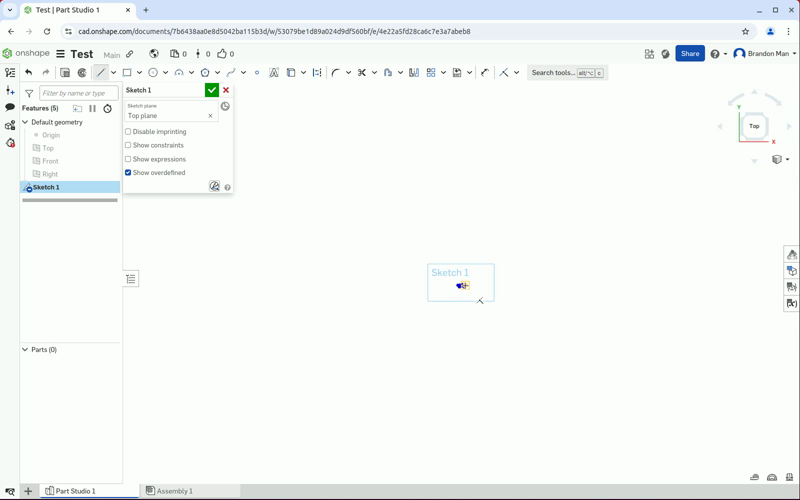
scroll(6)
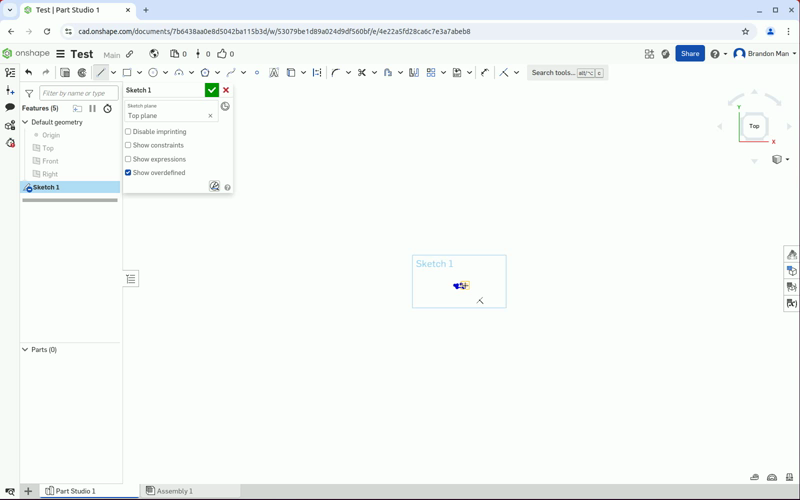
scroll(6)
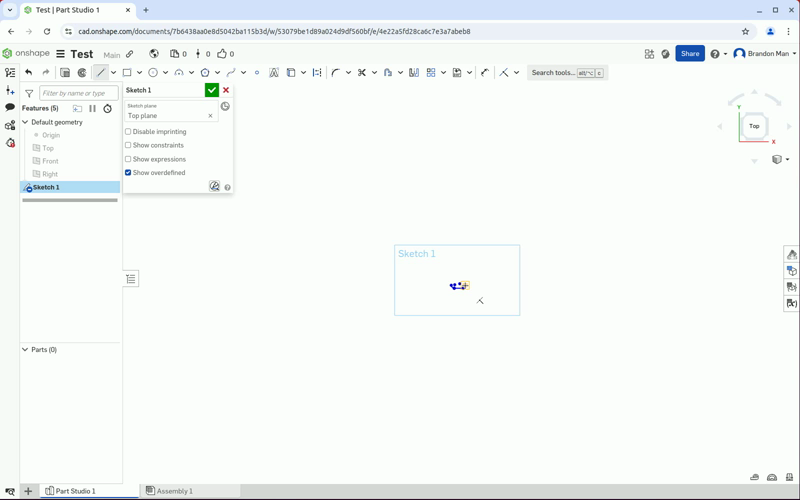
scroll(6)
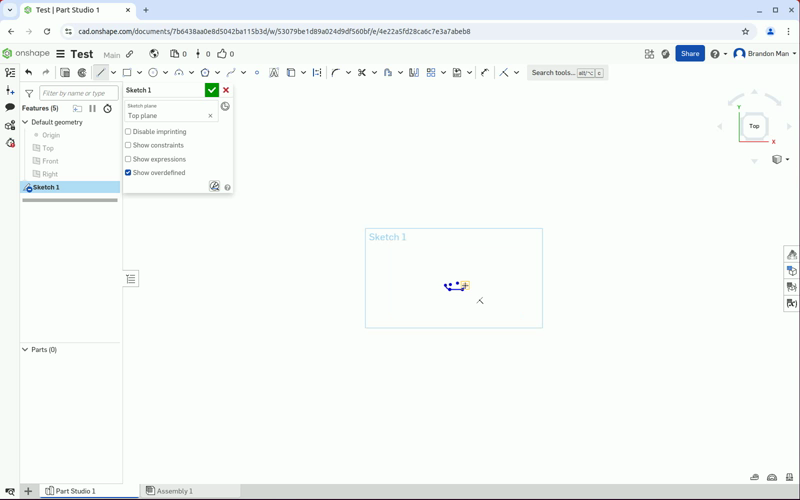
scroll(6)
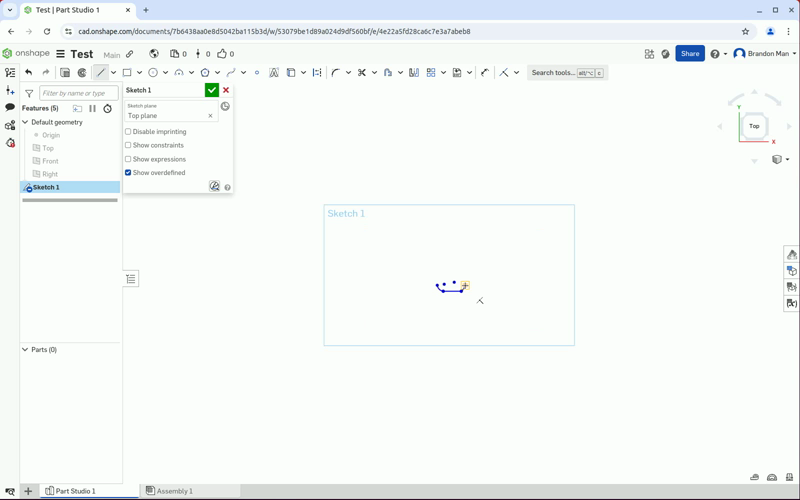
scroll(6)
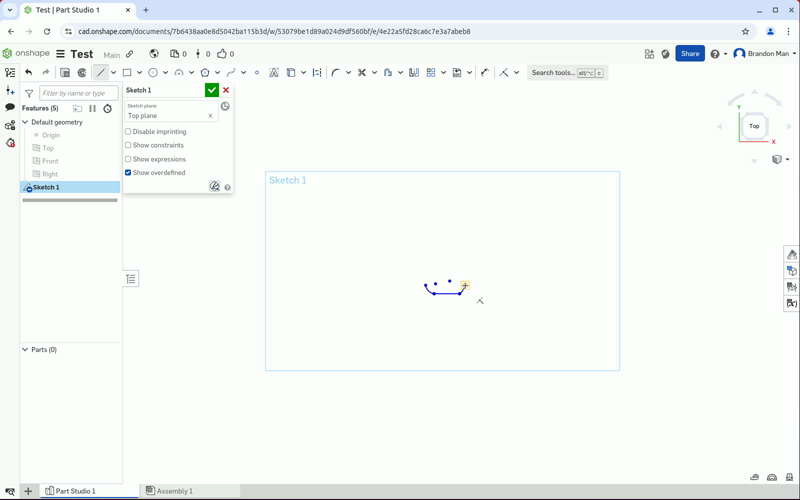
scroll(6)
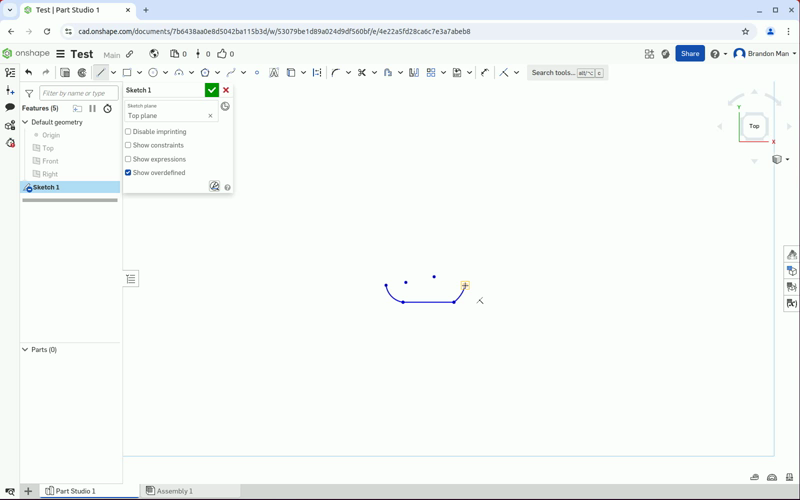
click(465, 285)
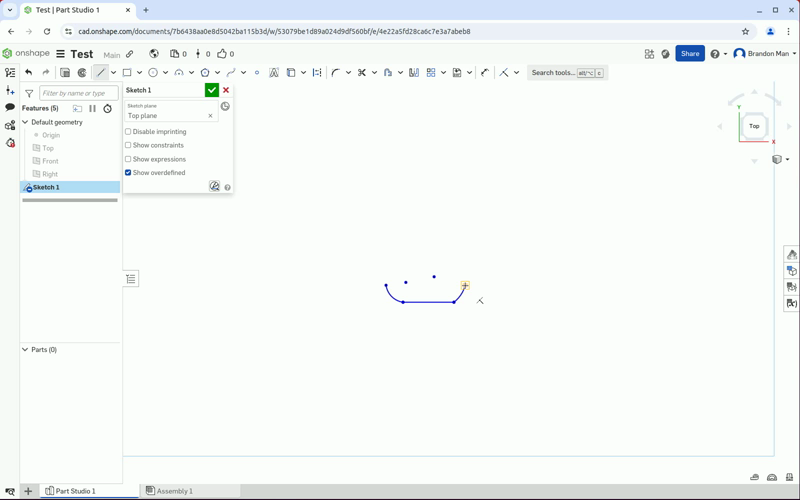
scroll(-6)
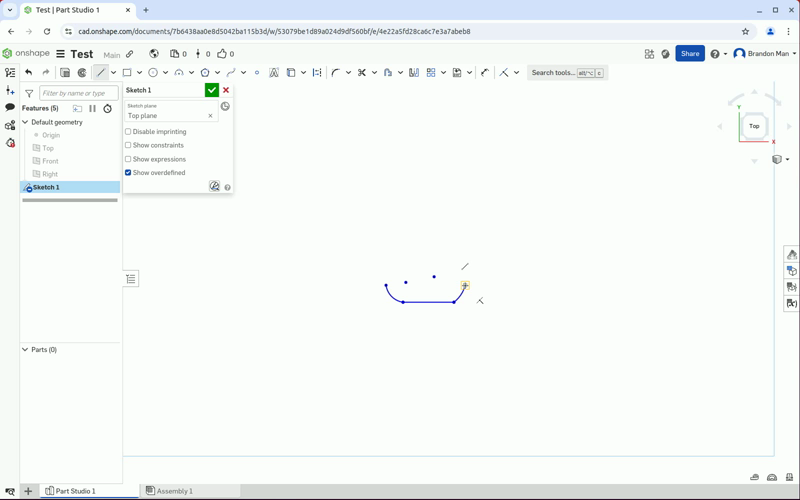
scroll(-6)
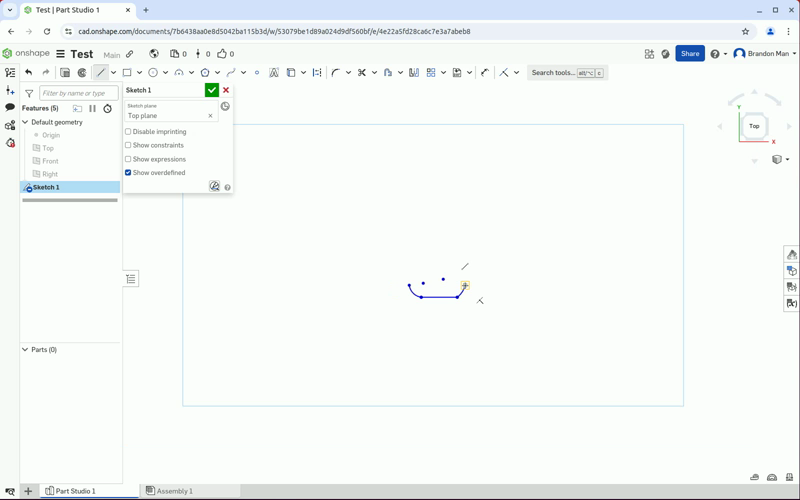
scroll(-6)
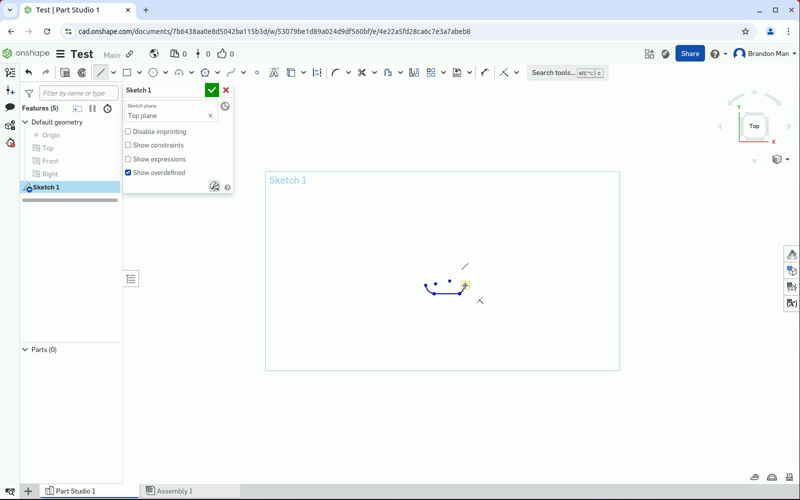
scroll(-6)
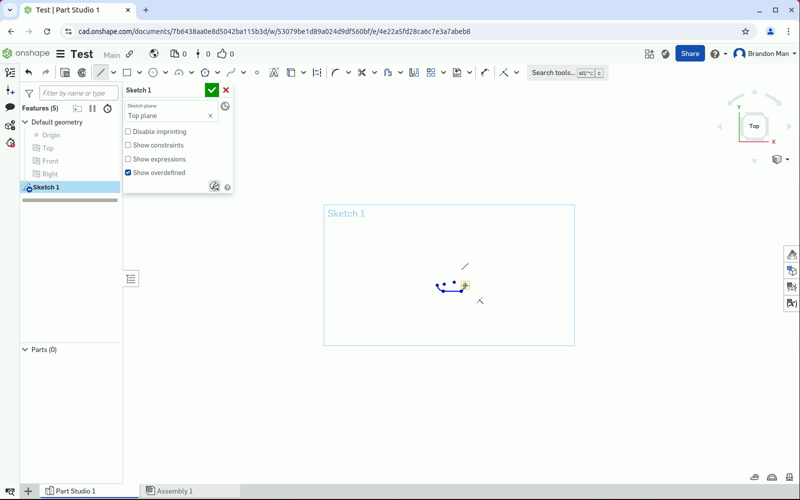
scroll(-6)
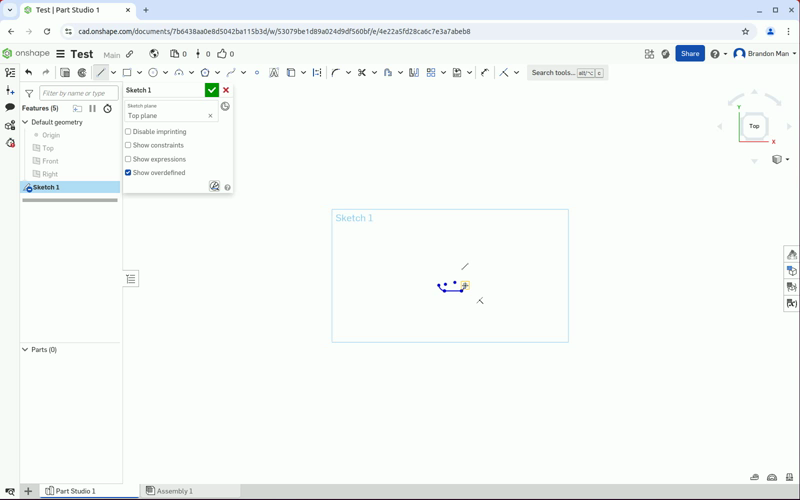
scroll(-6)
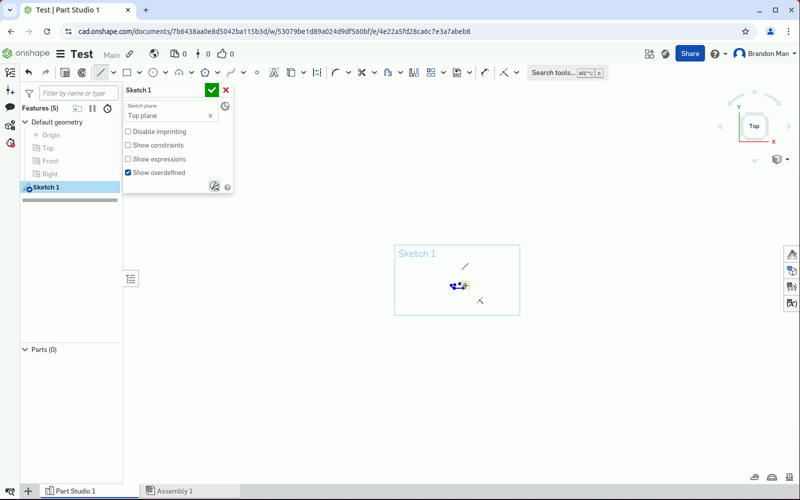
scroll(-6)
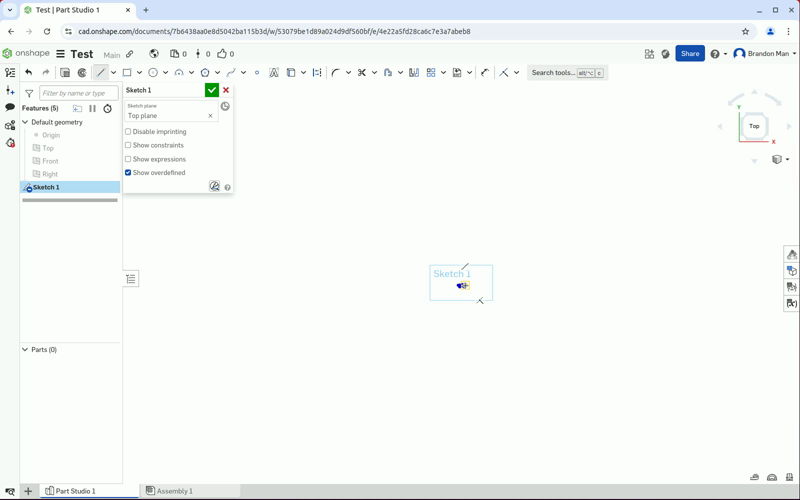
key_down(shift)
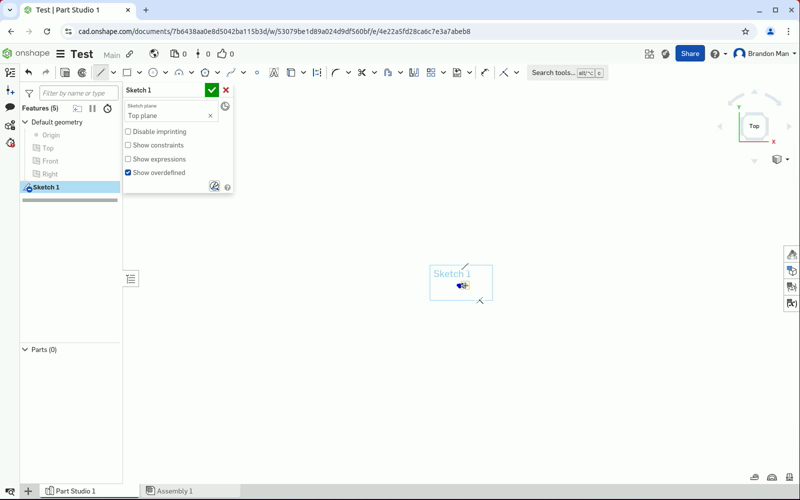
mouse_move(495, 285)
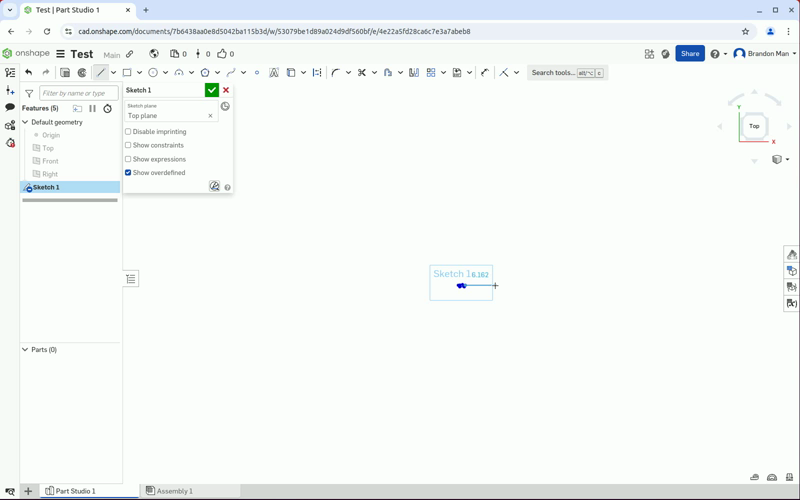
mouse_move(465, 280)
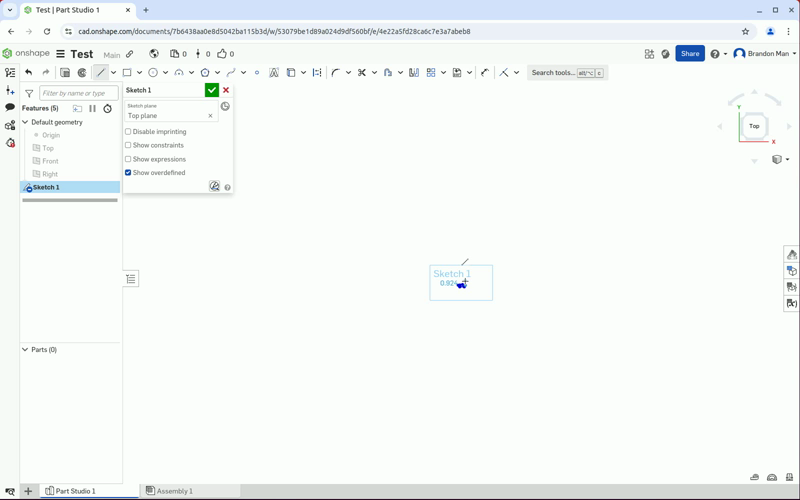
scroll(6)
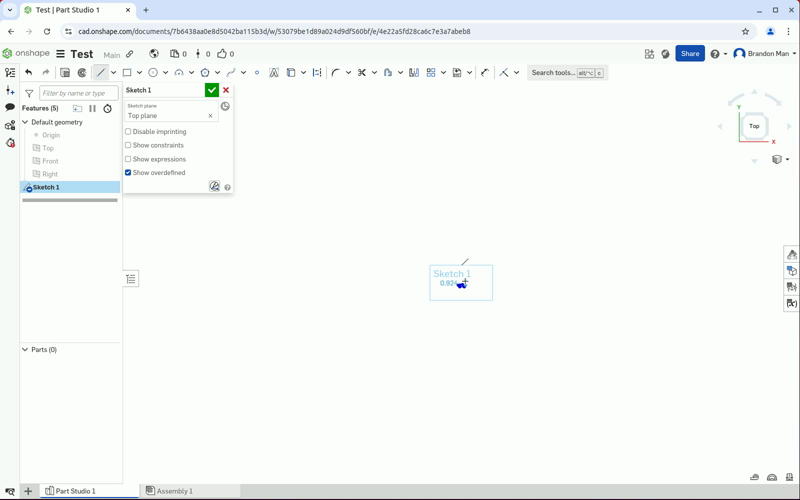
scroll(6)
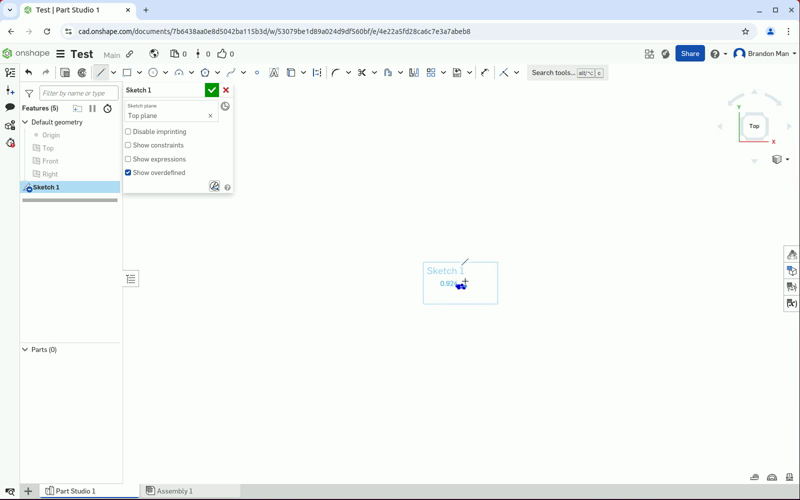
scroll(6)
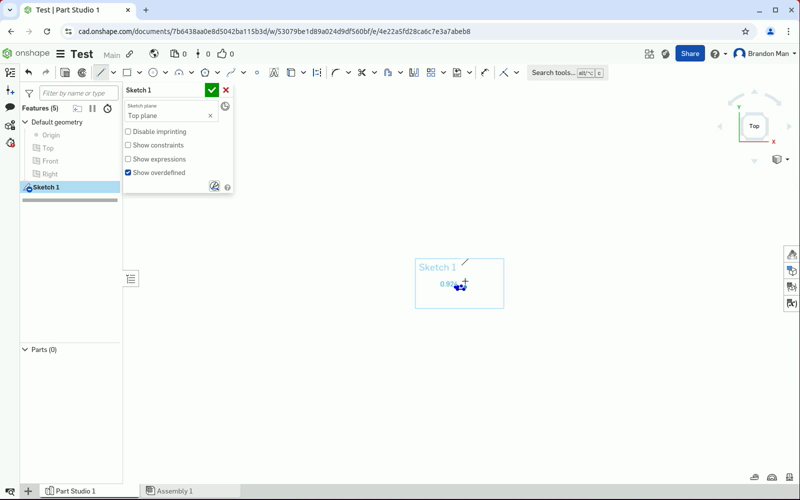
scroll(6)
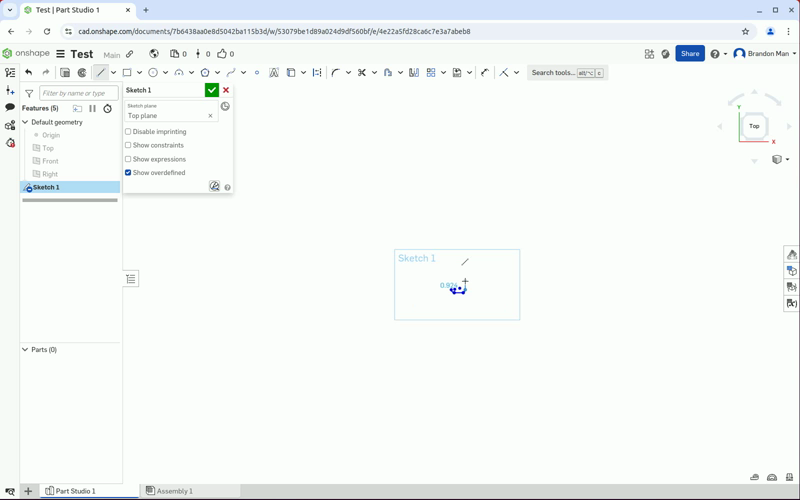
scroll(6)
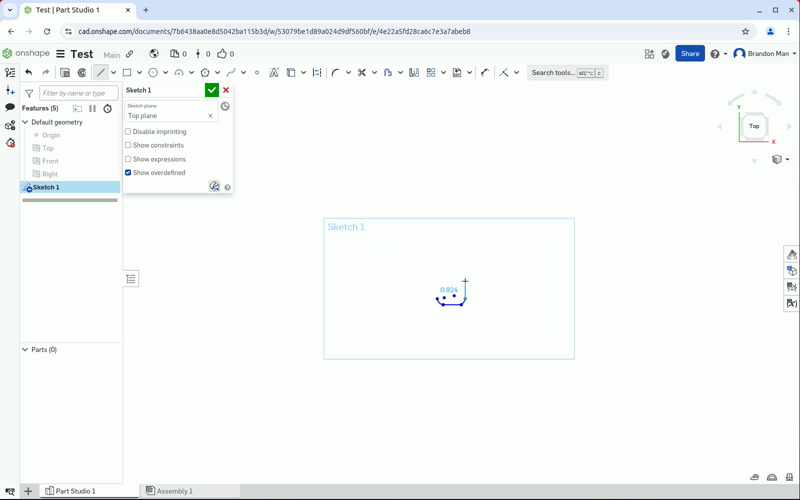
scroll(6)
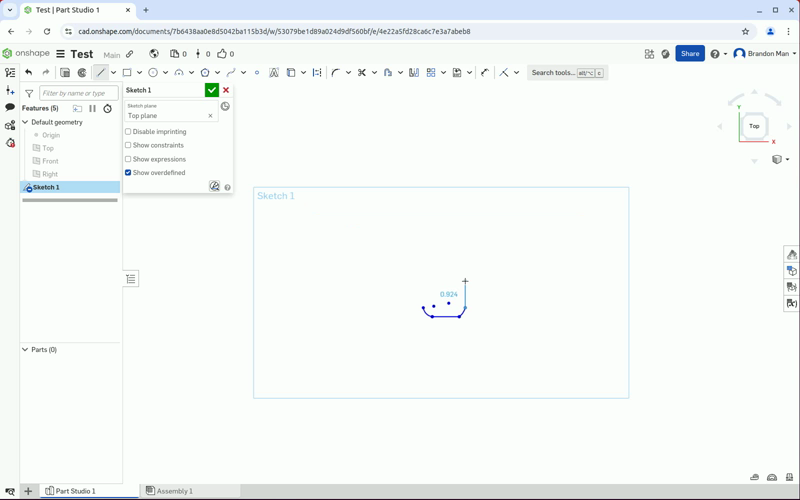
scroll(6)
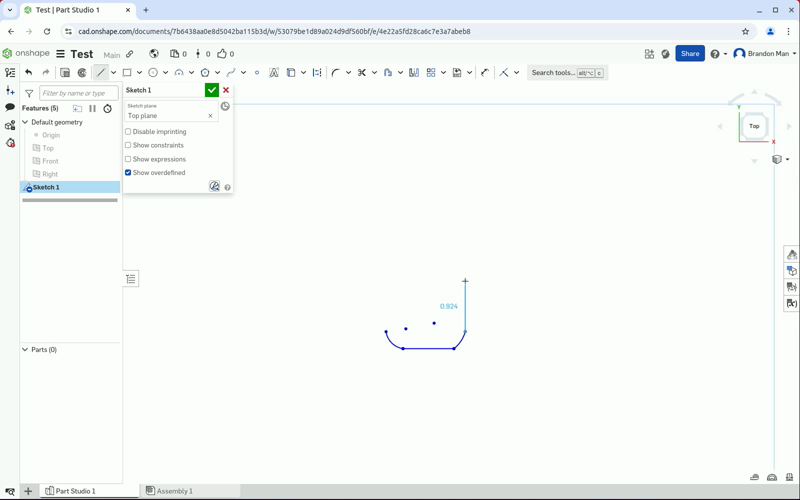
click(465, 280)
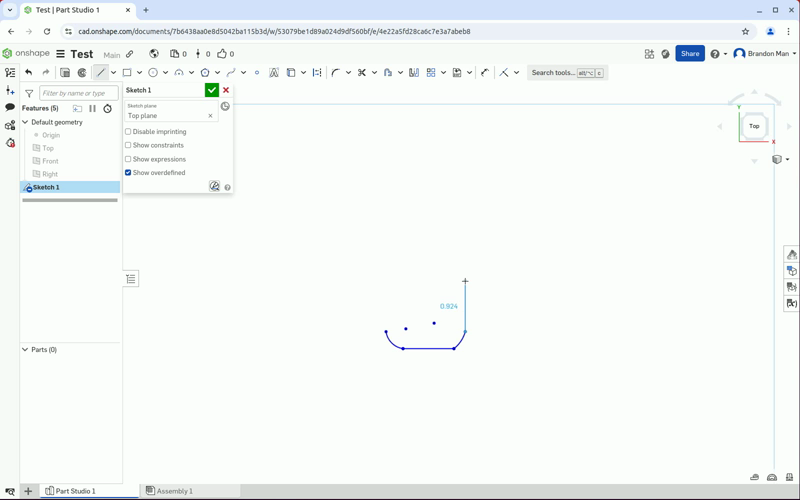
scroll(-6)
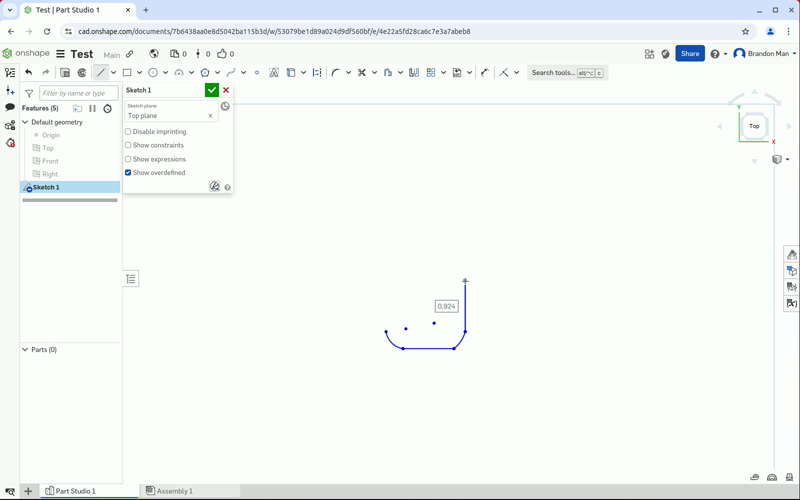
scroll(-6)
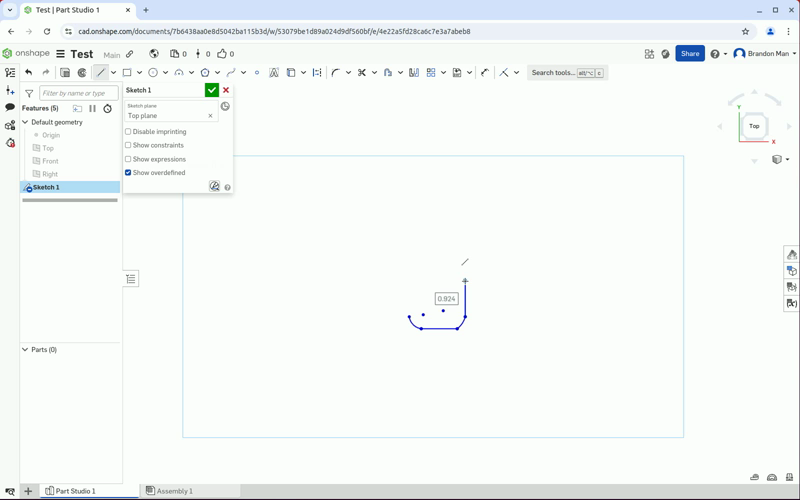
scroll(-6)
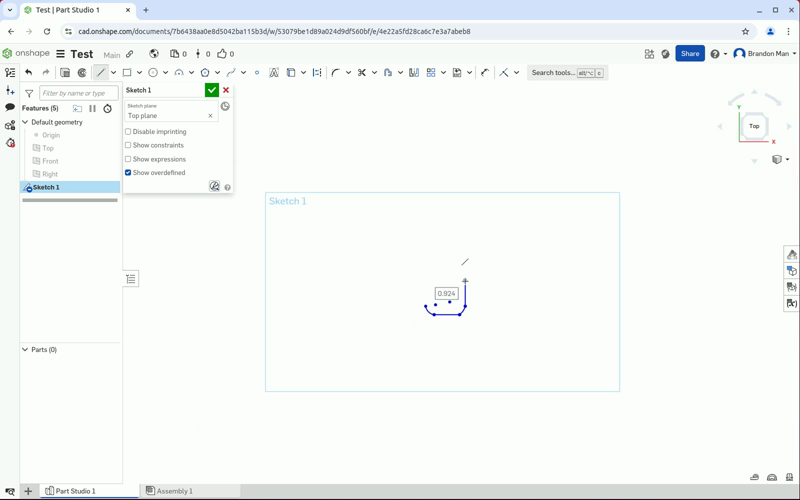
scroll(-6)
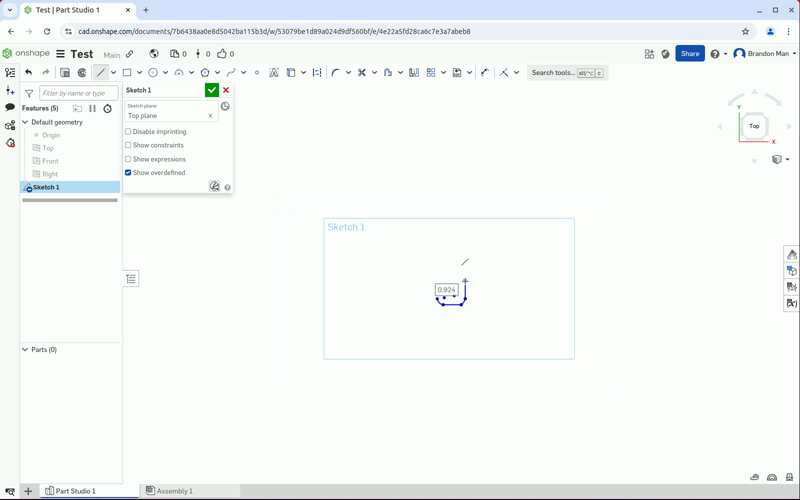
scroll(-6)
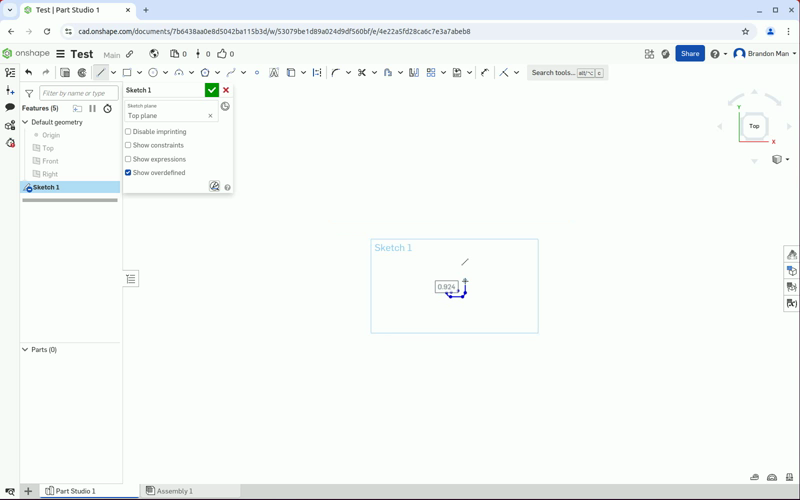
scroll(-6)
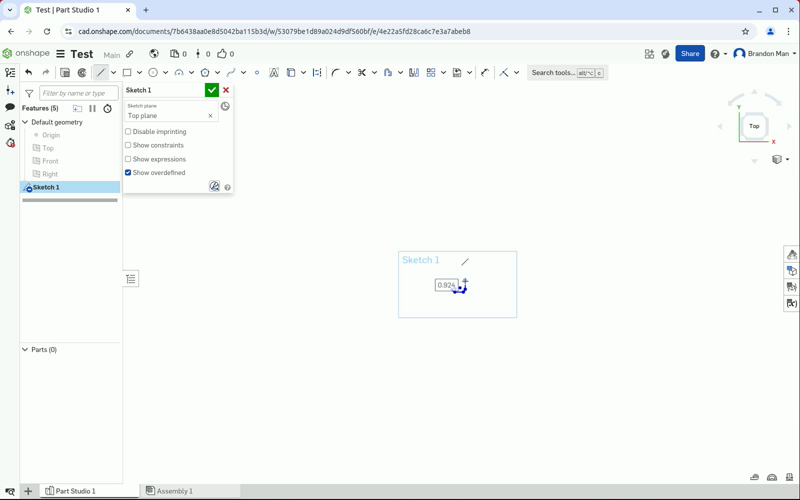
scroll(-6)
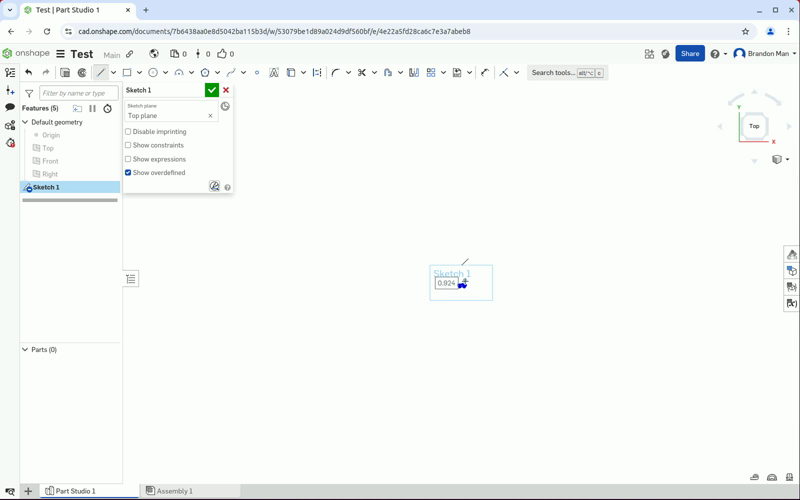
key_up(shift)
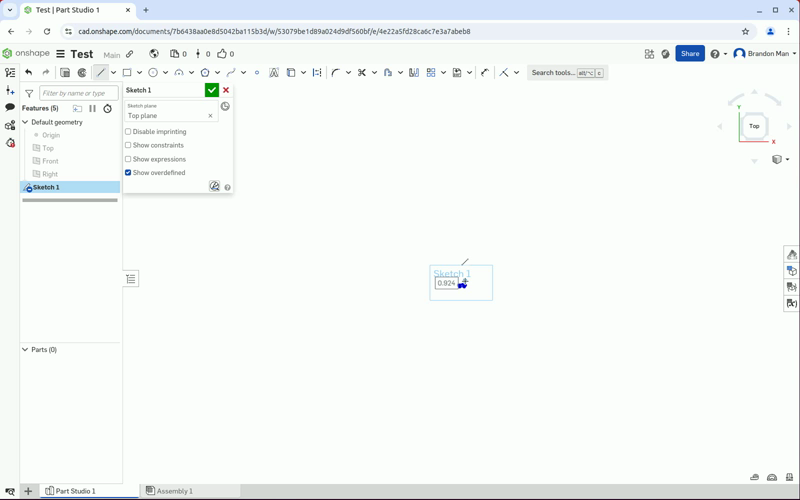
key(esc)
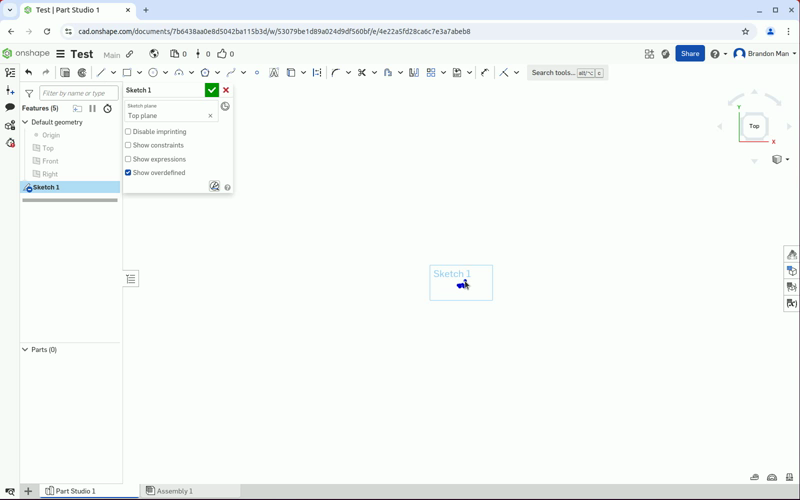
key(a)
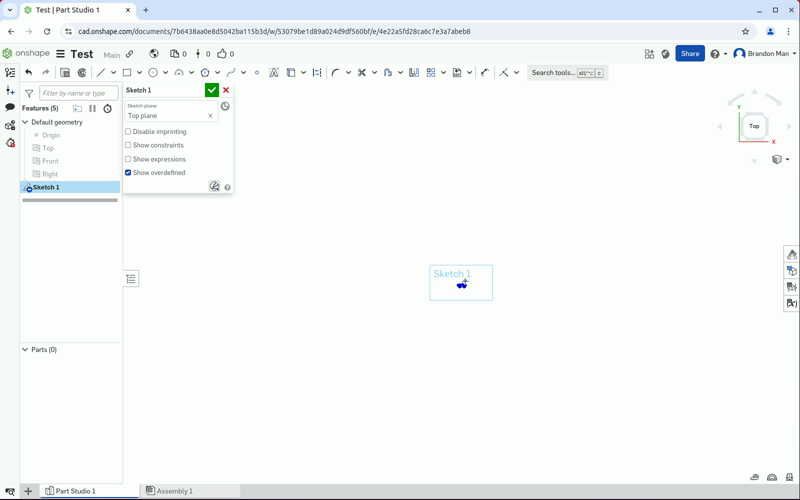
mouse_move(465, 280)
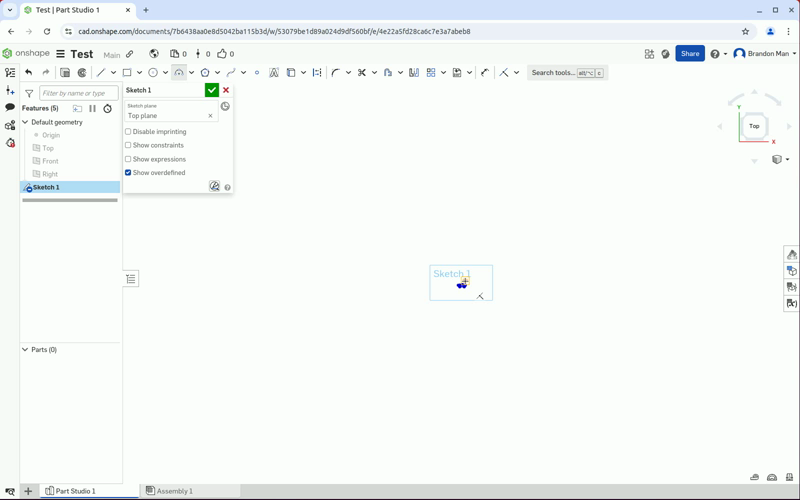
click(465, 280)
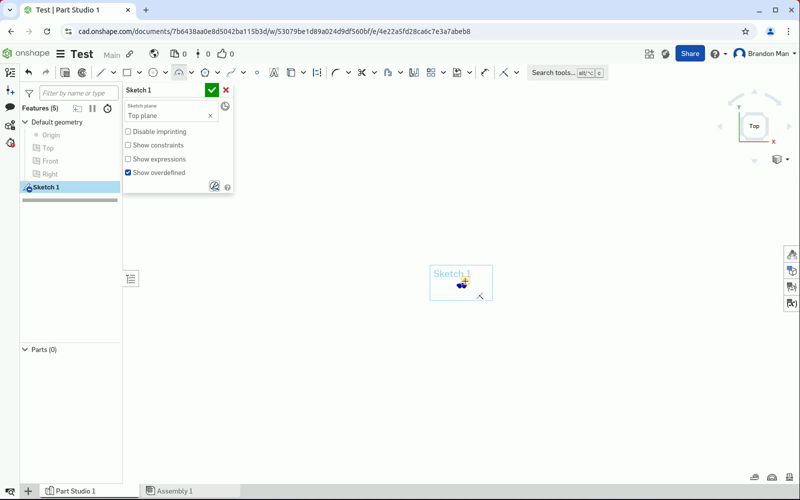
key_down(shift)
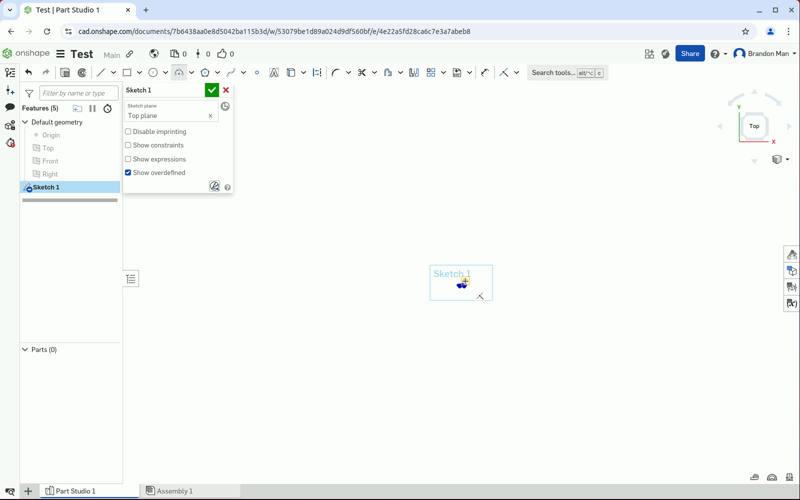
mouse_move(464, 279)
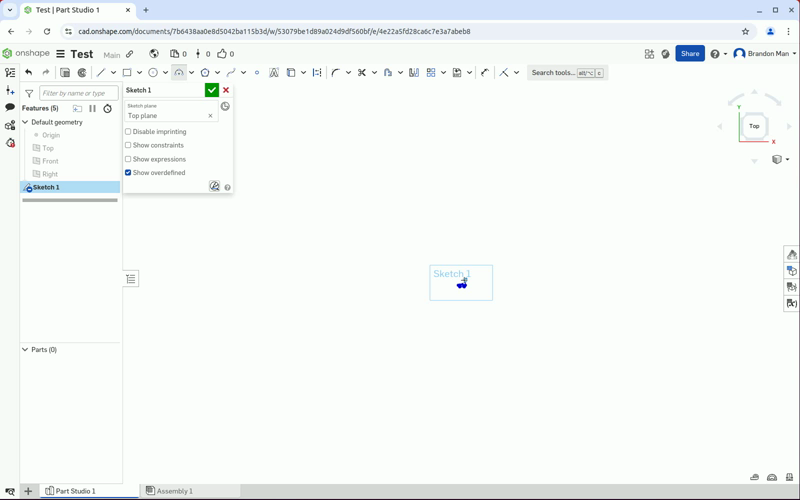
scroll(6)
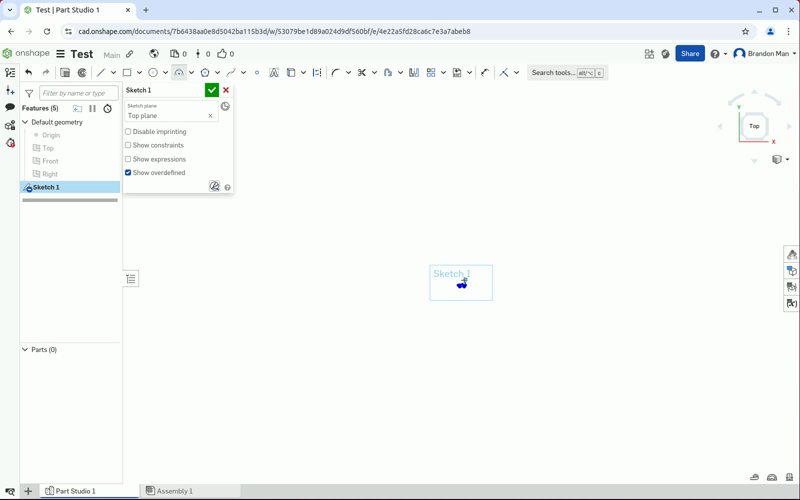
scroll(6)
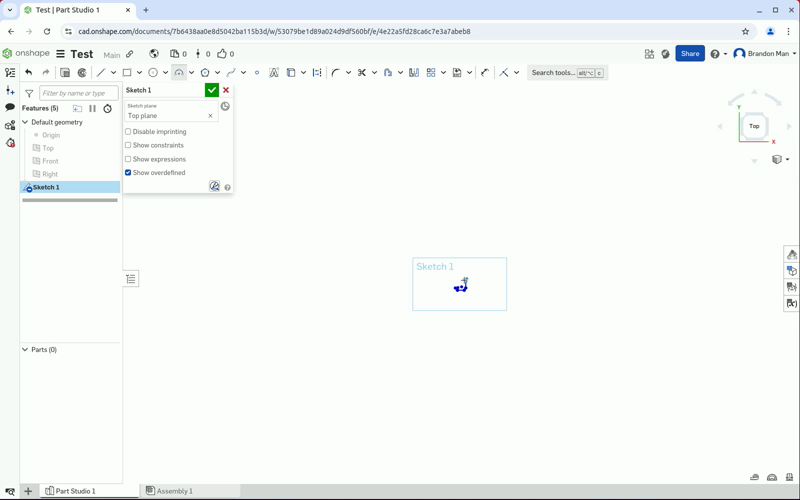
scroll(6)
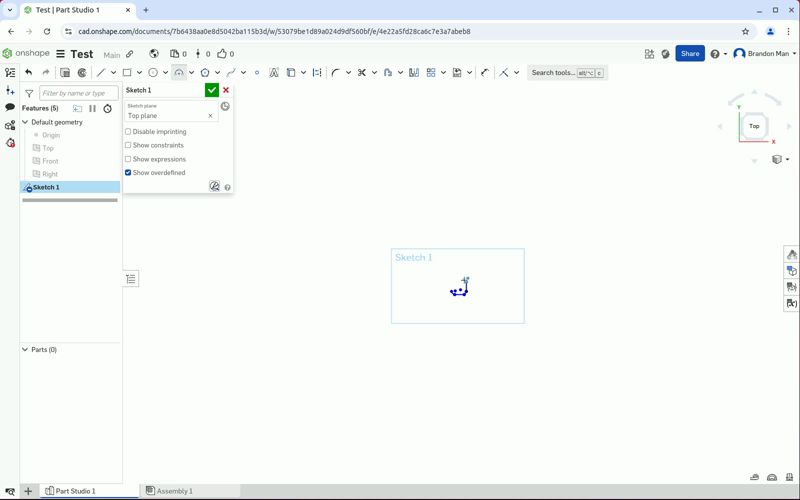
scroll(6)
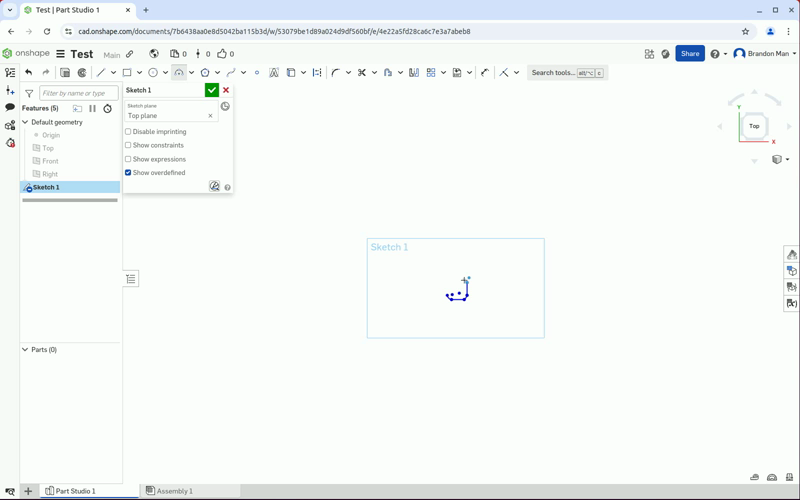
scroll(6)
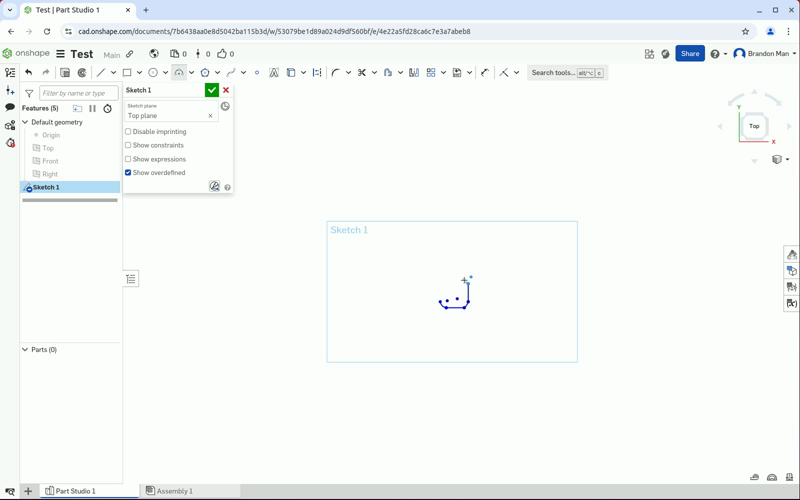
scroll(6)
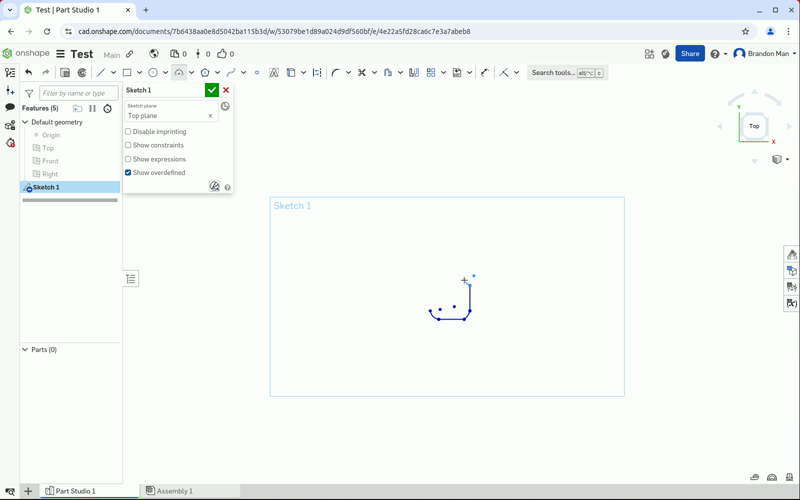
scroll(6)
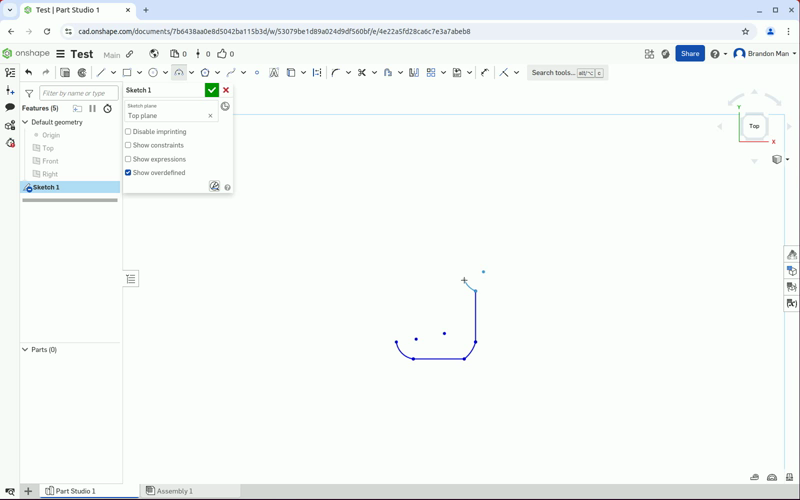
click(464, 279)
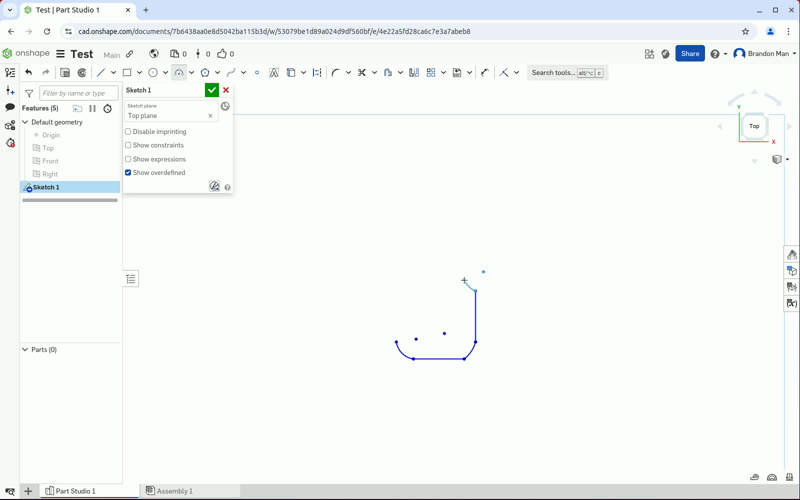
scroll(-6)
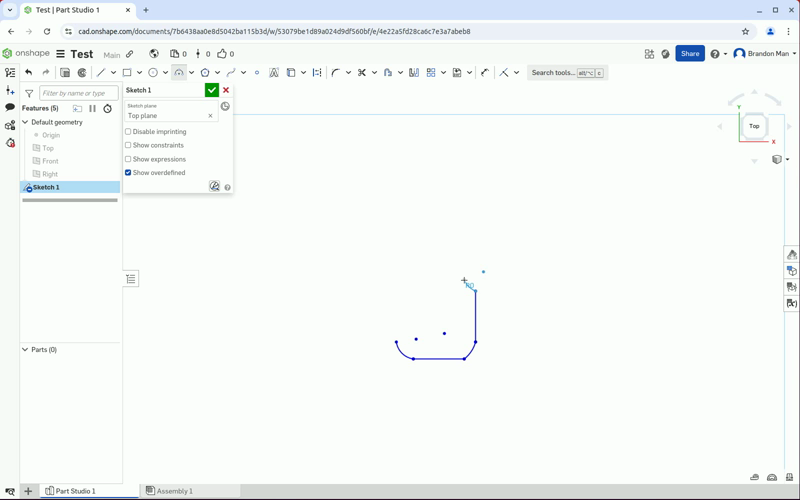
scroll(-6)
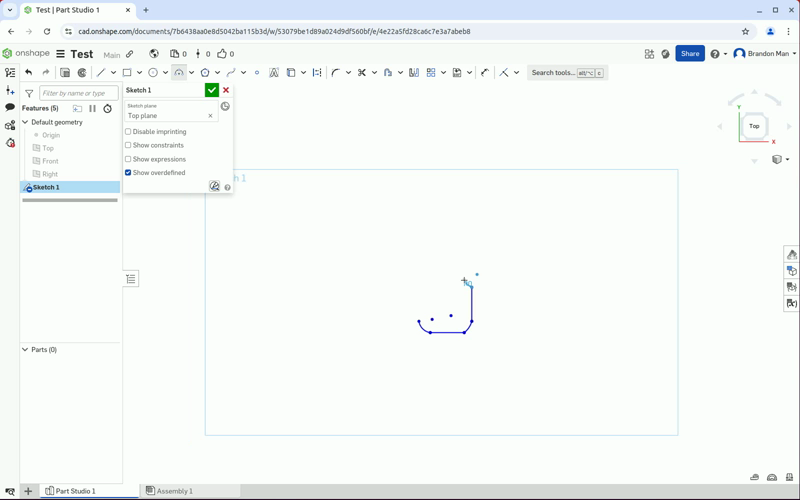
scroll(-6)
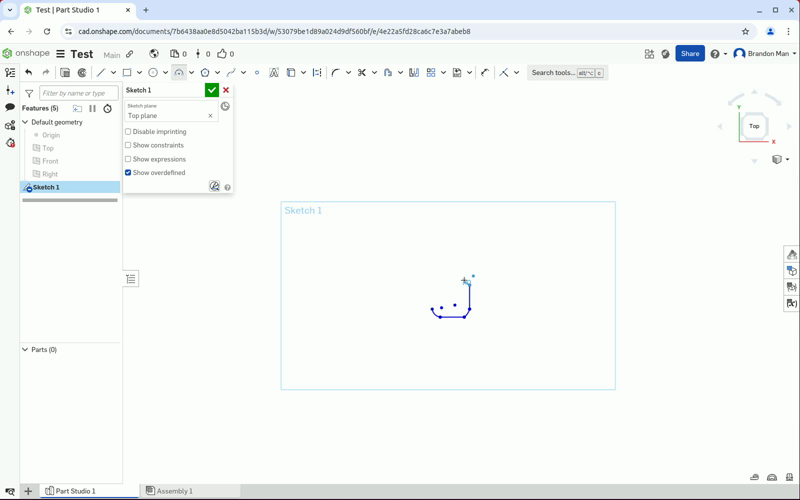
scroll(-6)
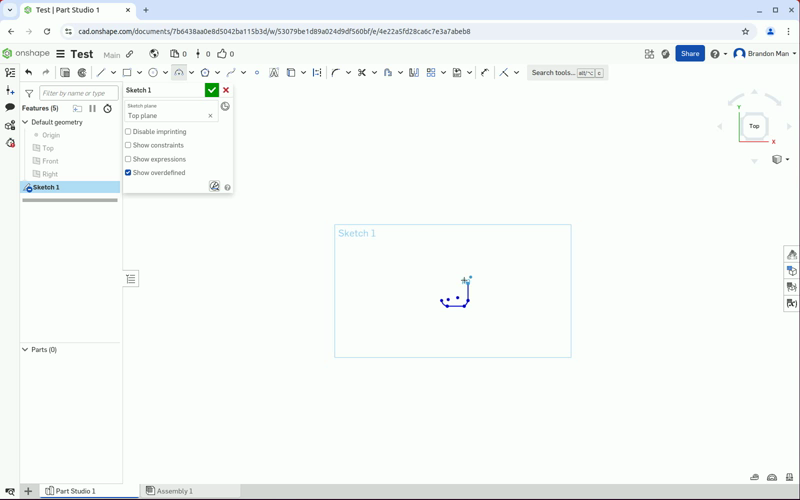
scroll(-6)
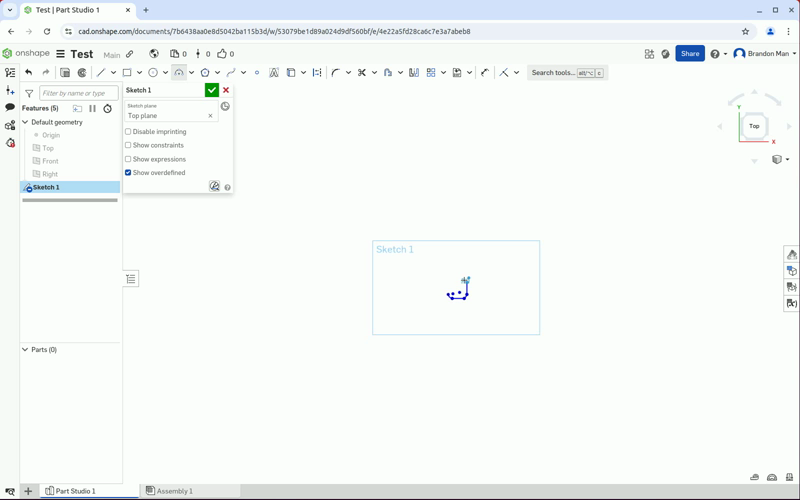
scroll(-6)
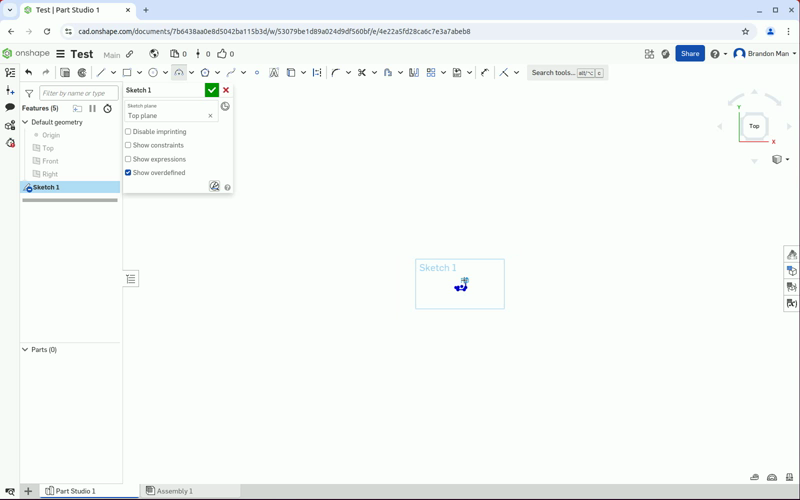
scroll(-6)
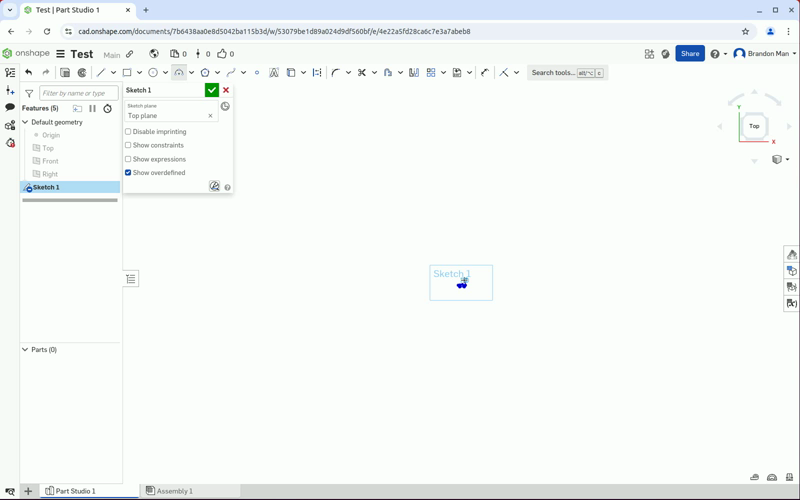
mouse_move(464, 279)
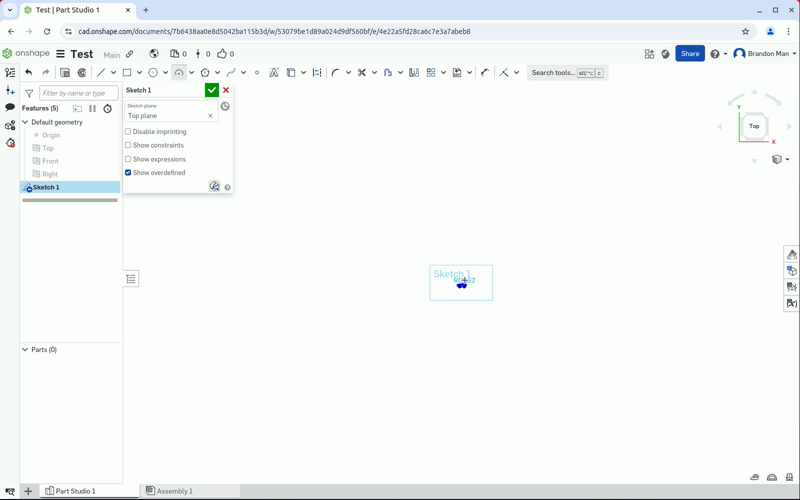
scroll(6)
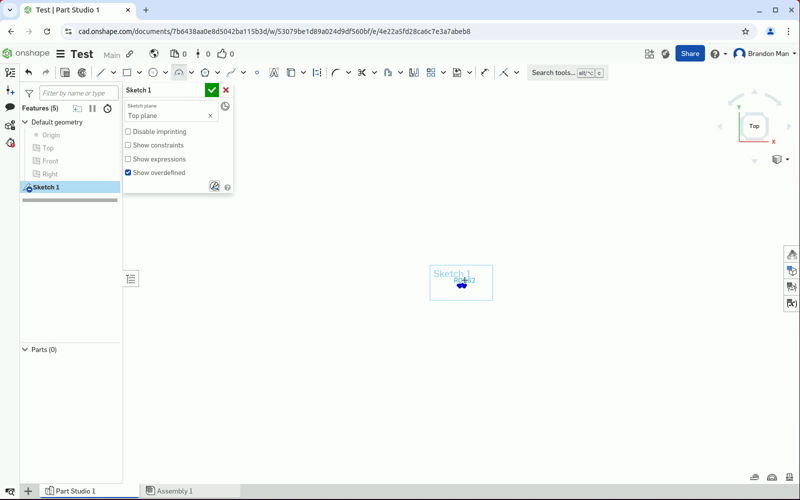
scroll(6)
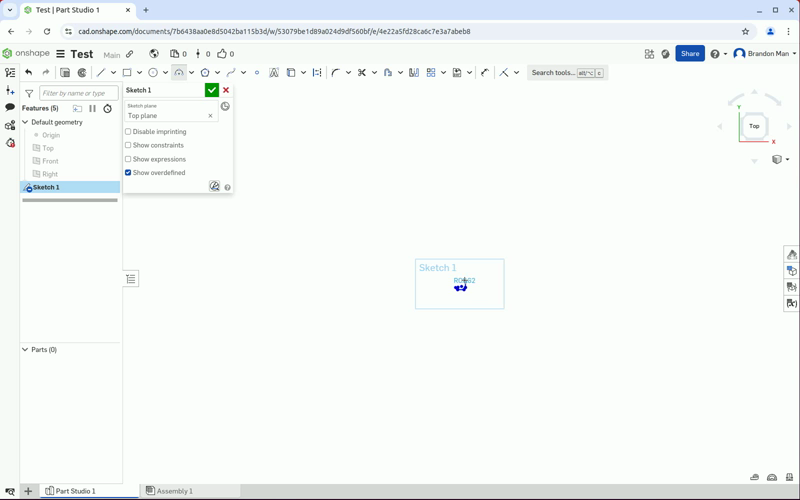
scroll(6)
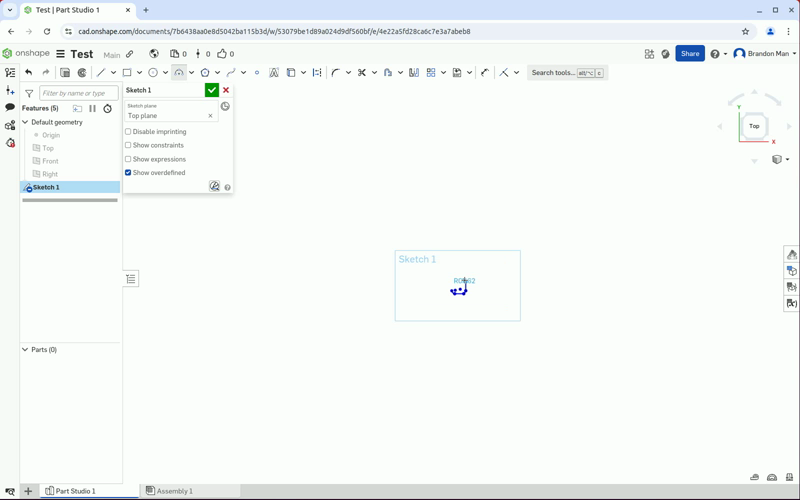
scroll(6)
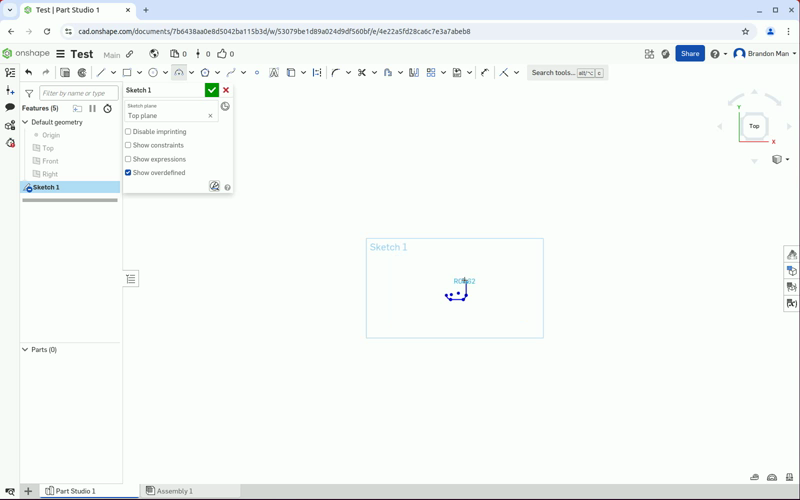
scroll(6)
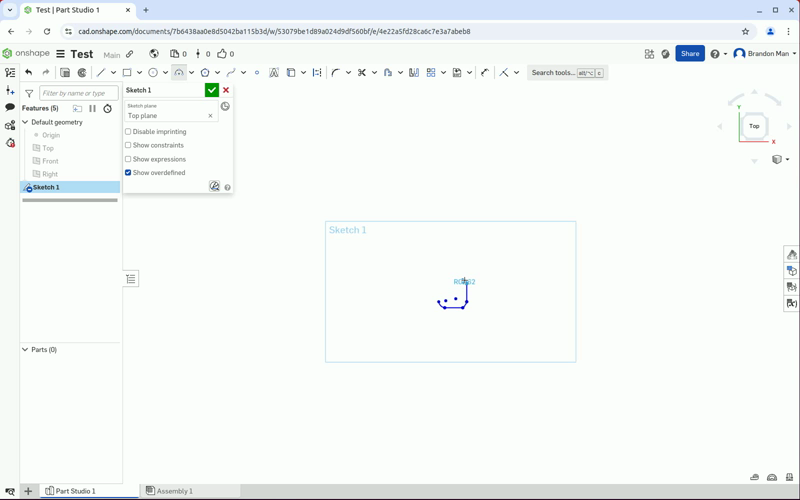
scroll(6)
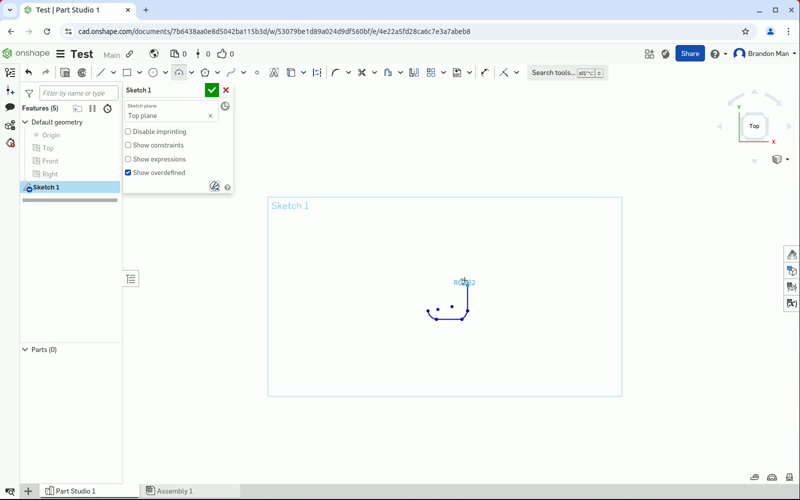
scroll(6)
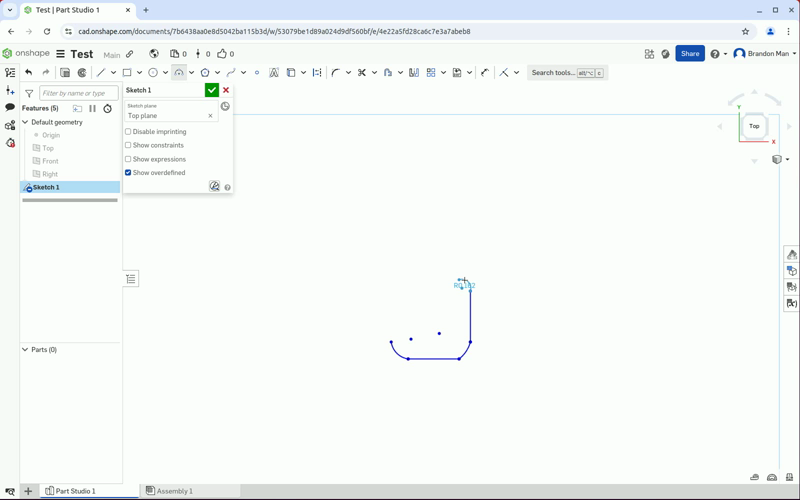
click(464, 279)
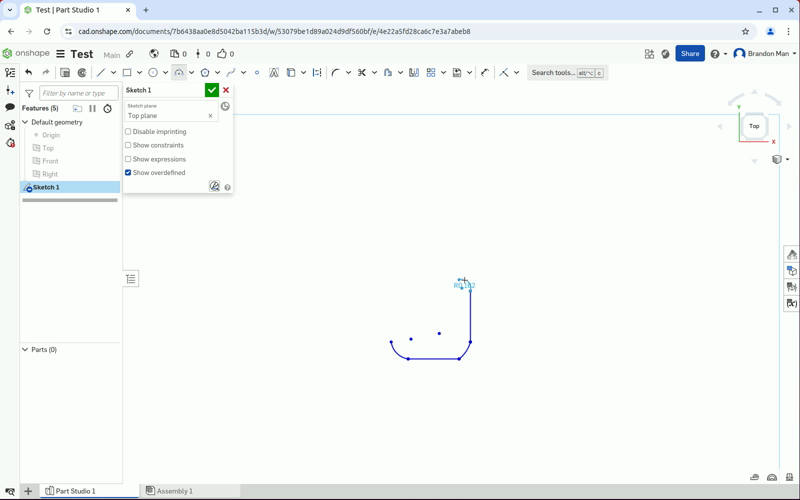
scroll(-6)
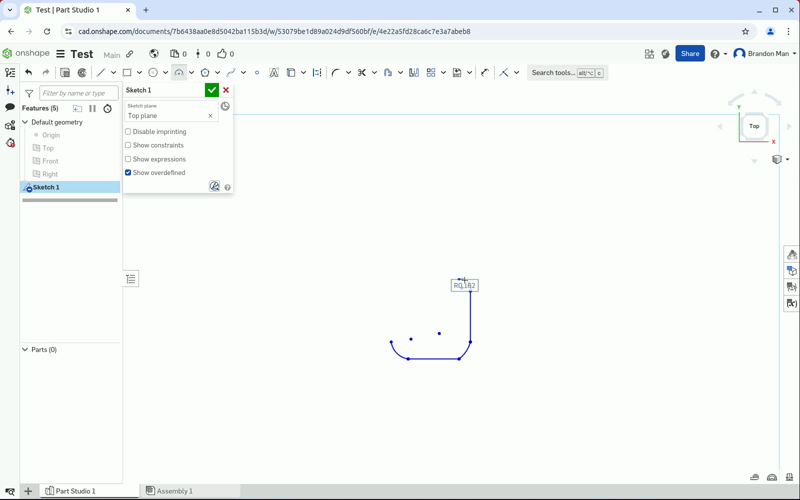
scroll(-6)
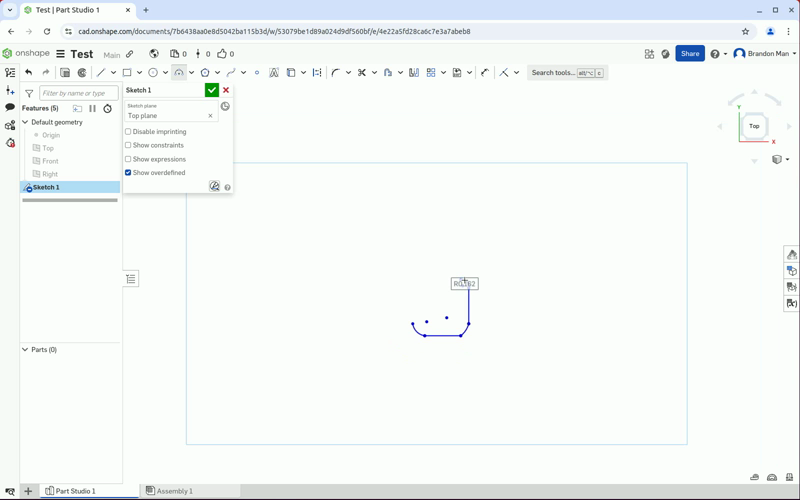
scroll(-6)
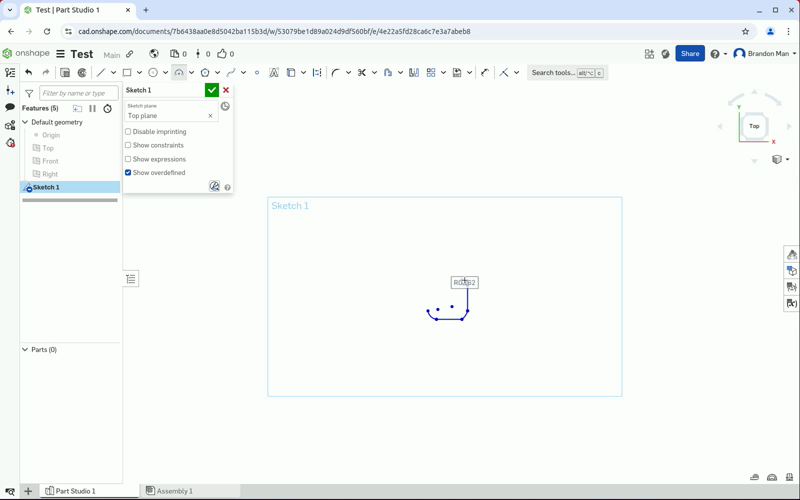
scroll(-6)
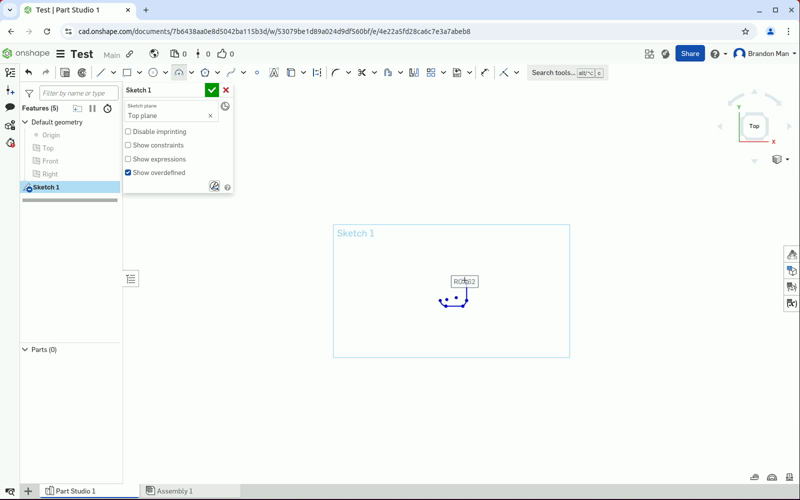
scroll(-6)
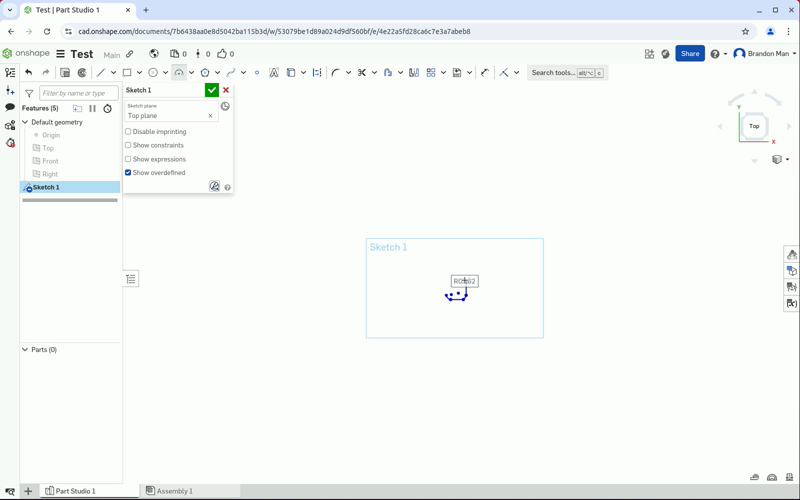
scroll(-6)
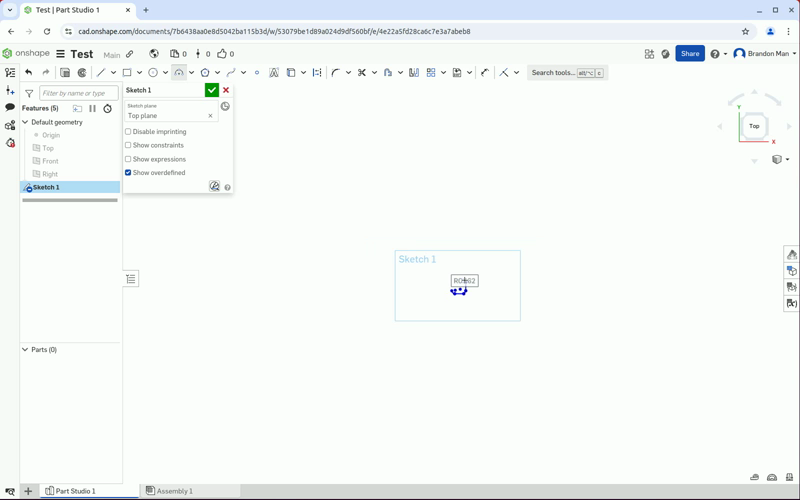
scroll(-6)
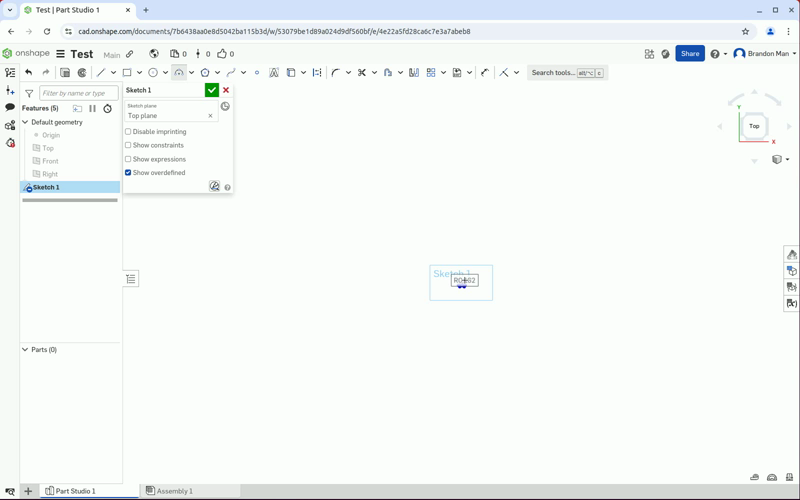
key_up(shift)
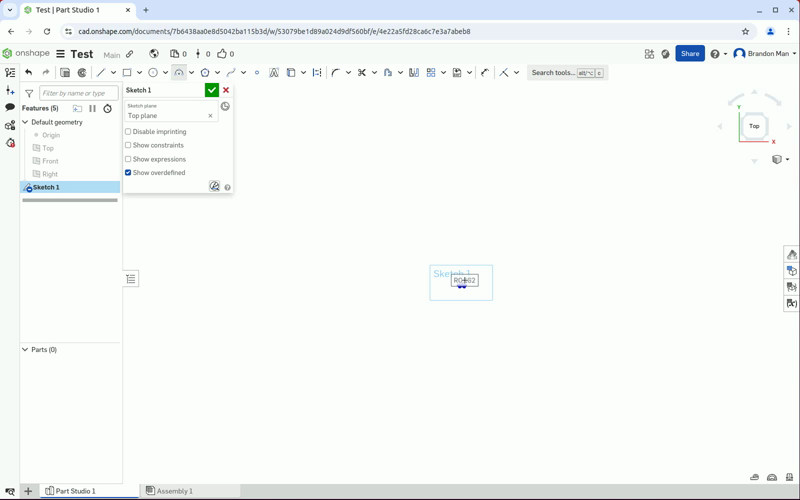
key(esc)
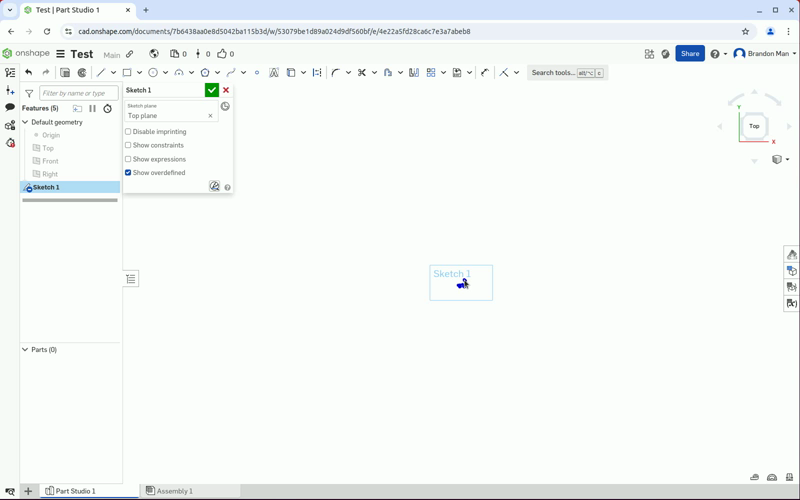
key(l)
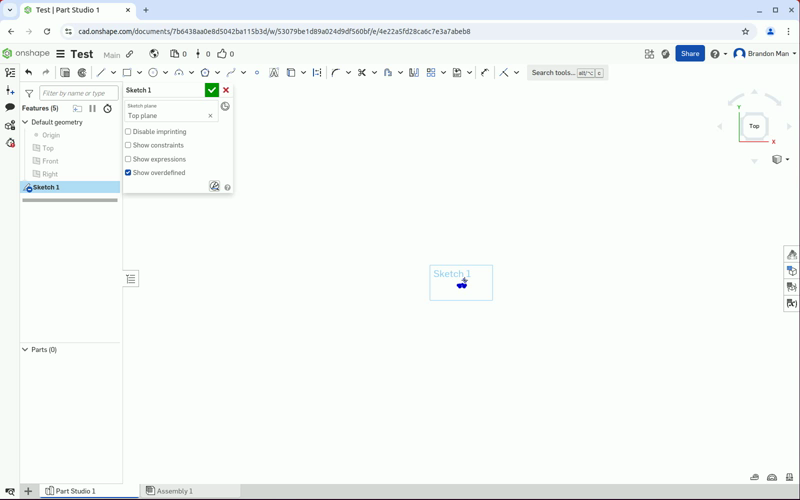
mouse_move(464, 279)
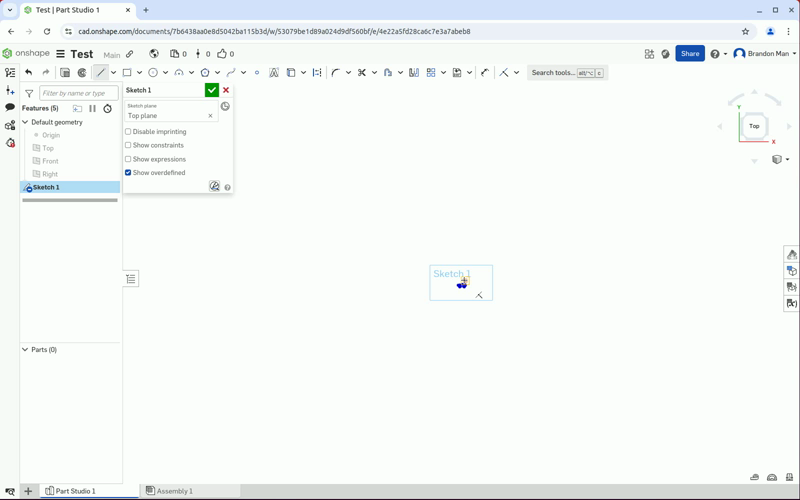
scroll(6)
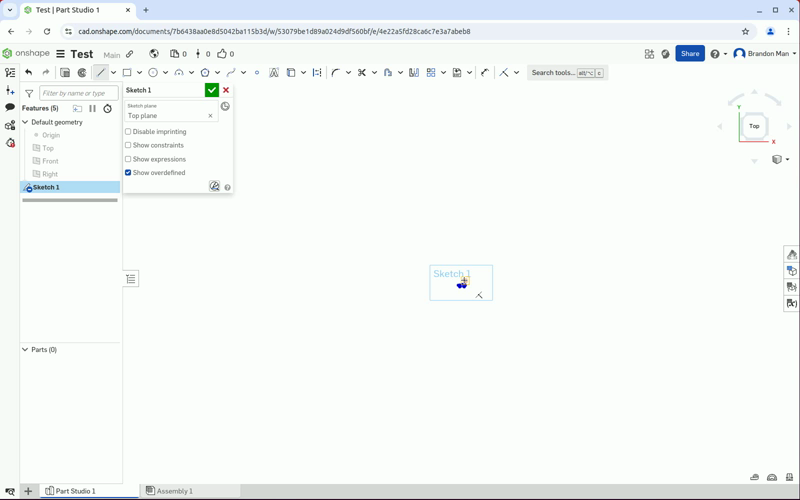
scroll(6)
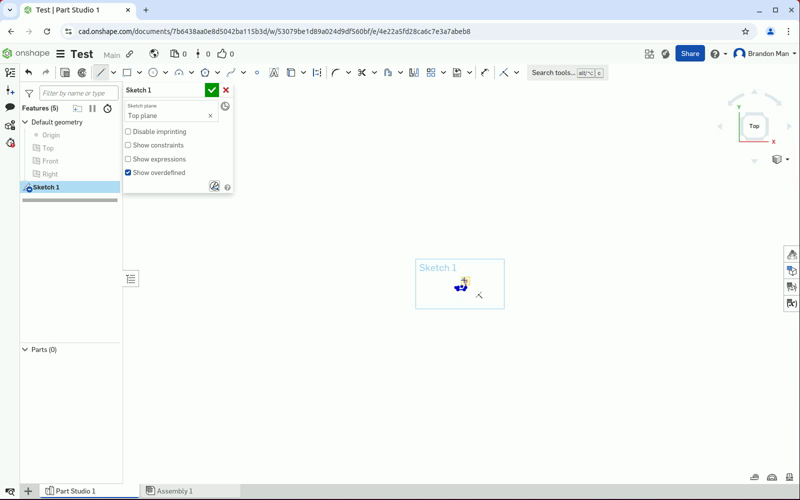
scroll(6)
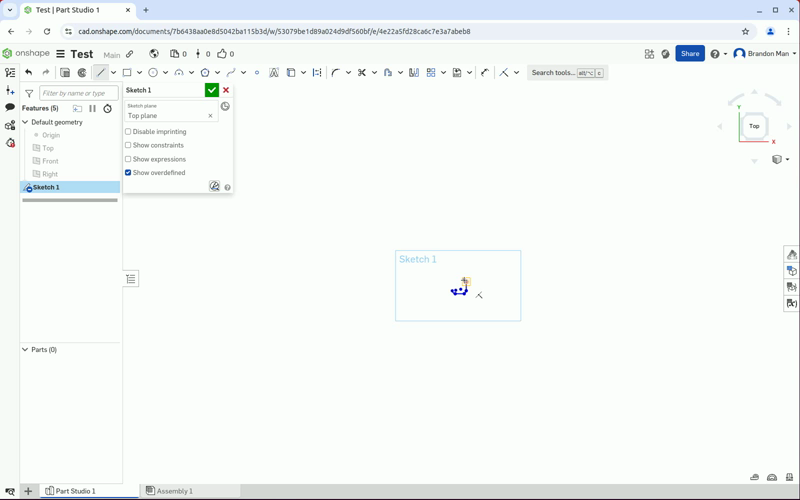
scroll(6)
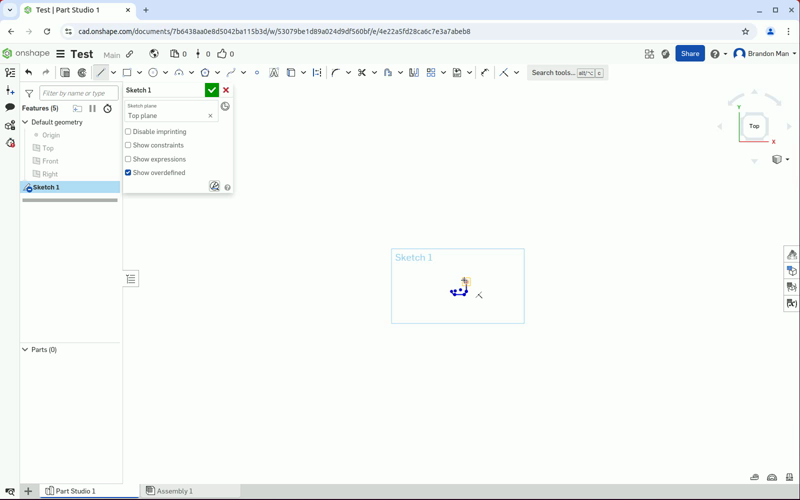
scroll(6)
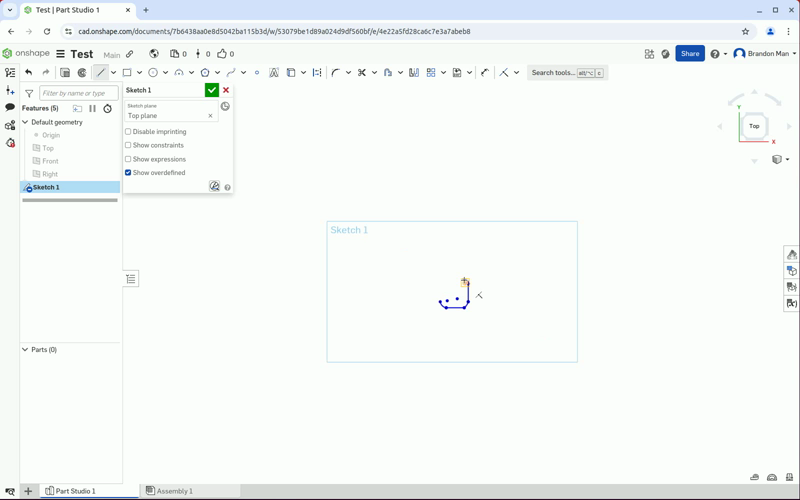
scroll(6)
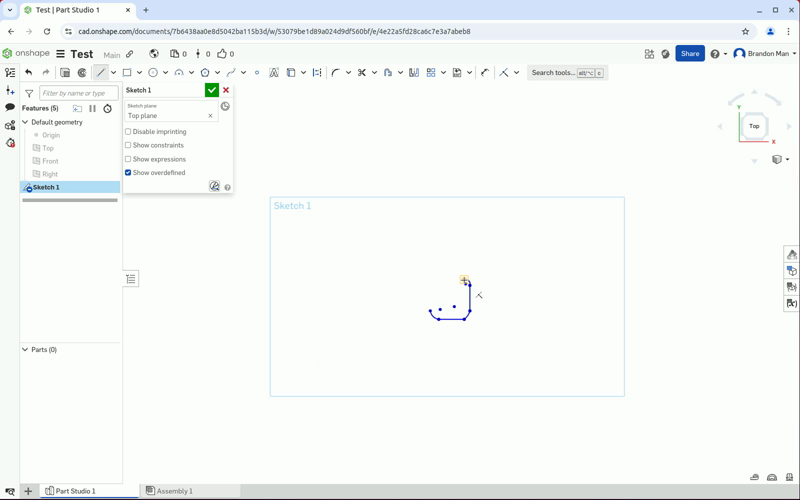
scroll(6)
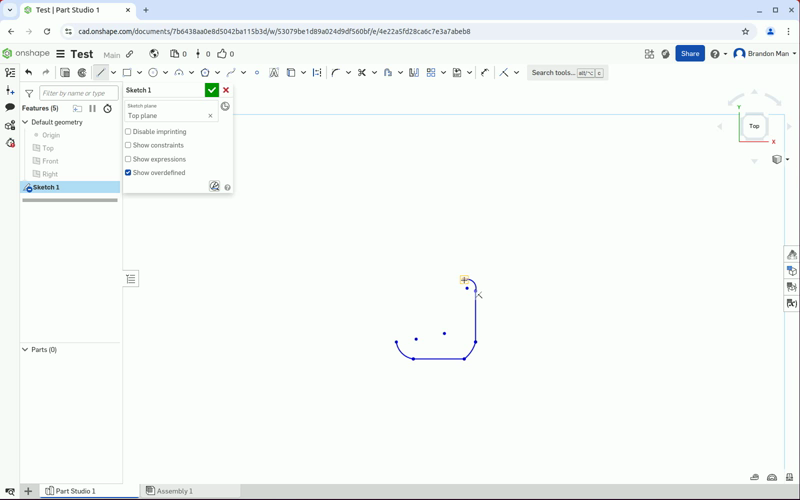
click(464, 279)
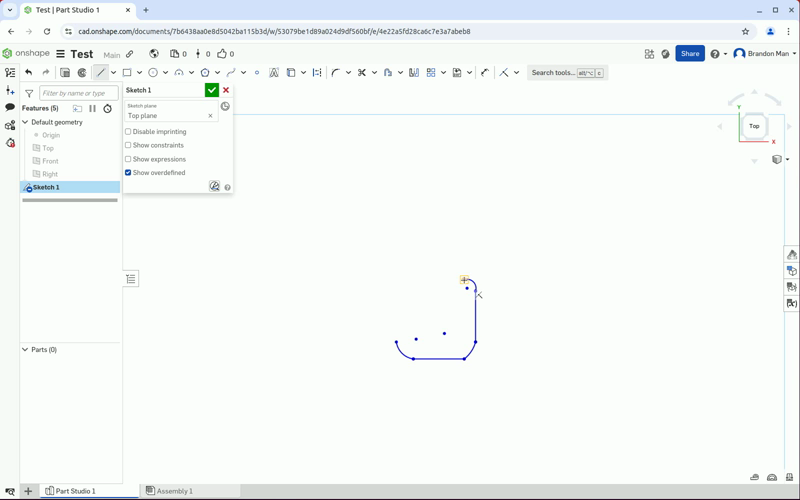
scroll(-6)
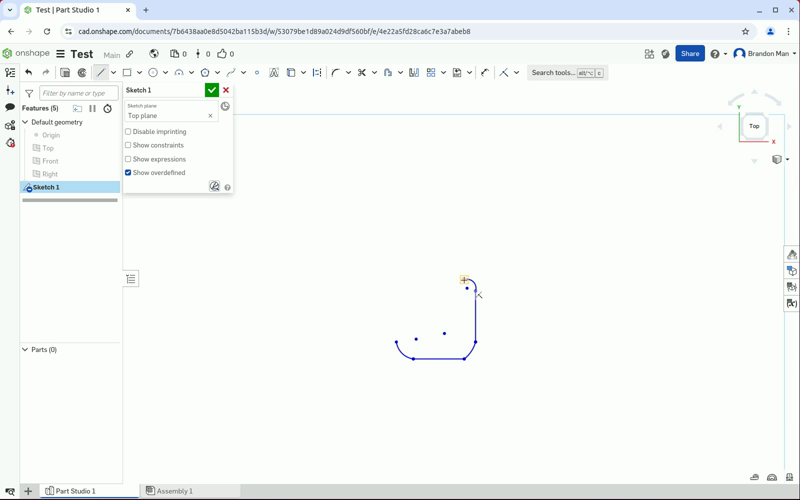
scroll(-6)
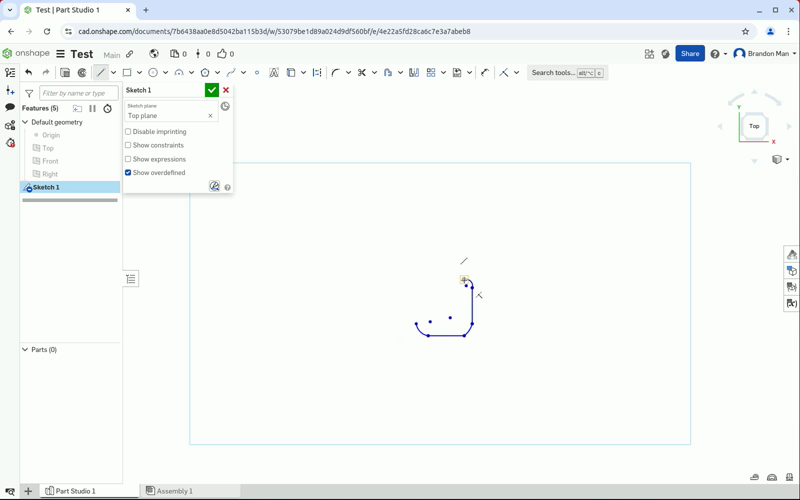
scroll(-6)
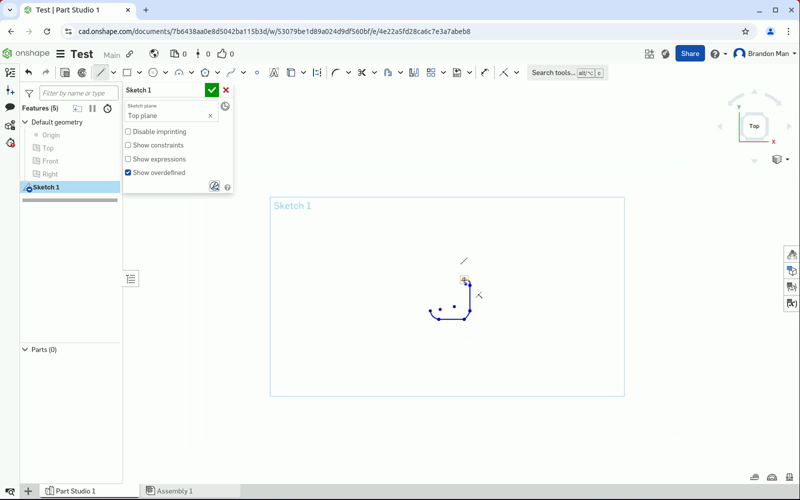
scroll(-6)
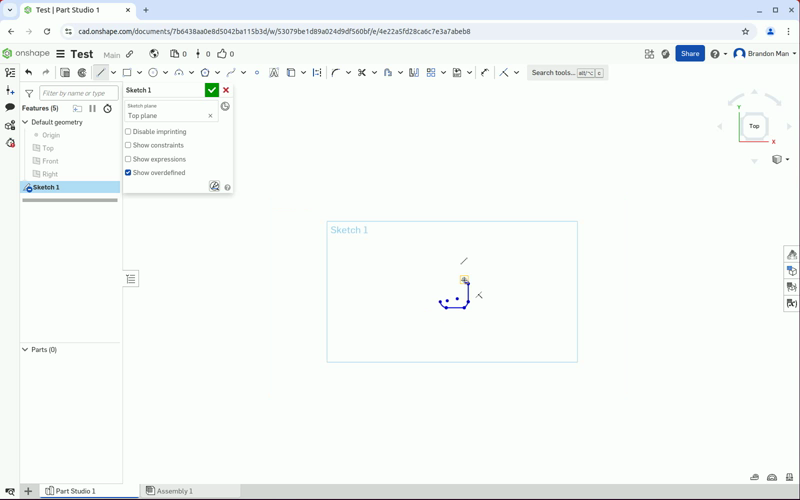
scroll(-6)
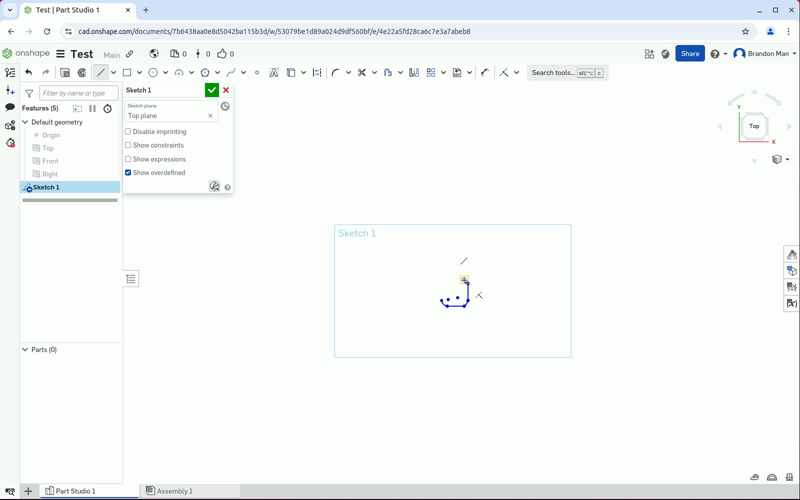
scroll(-6)
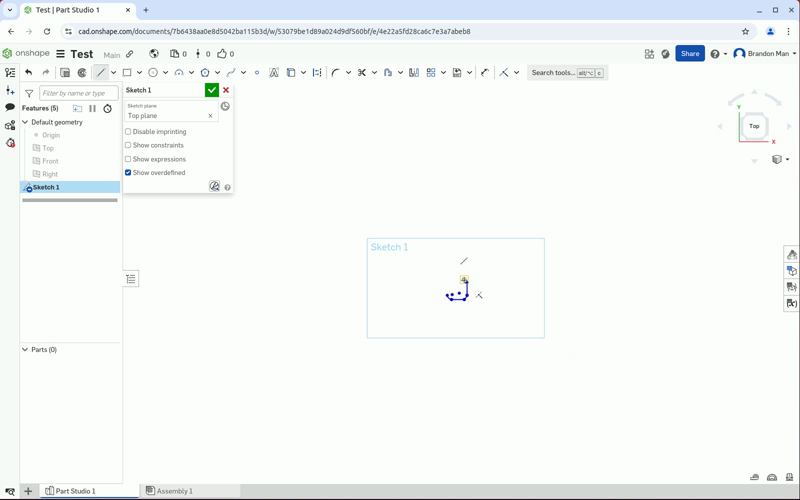
scroll(-6)
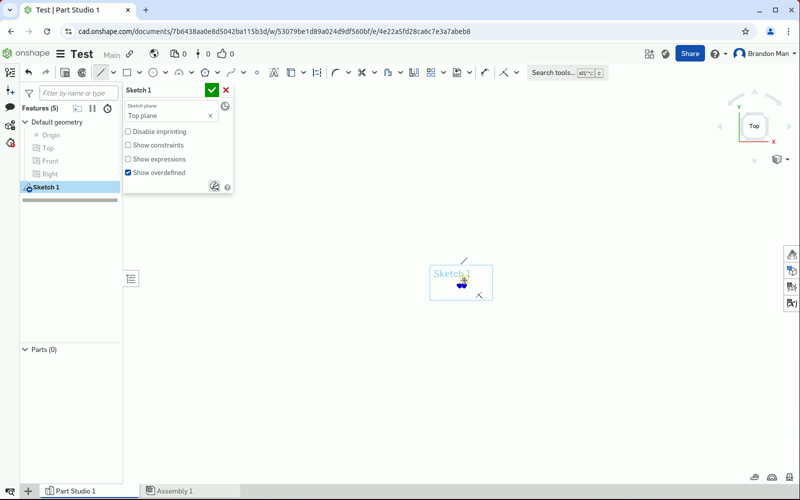
key_down(shift)
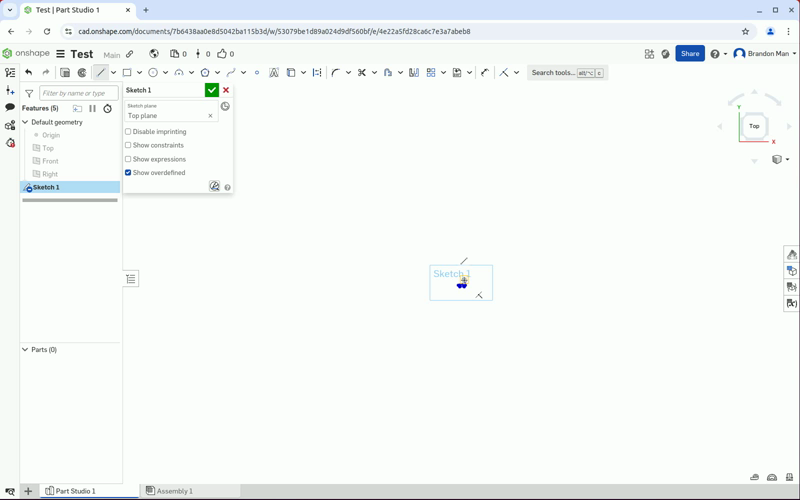
mouse_move(494, 279)
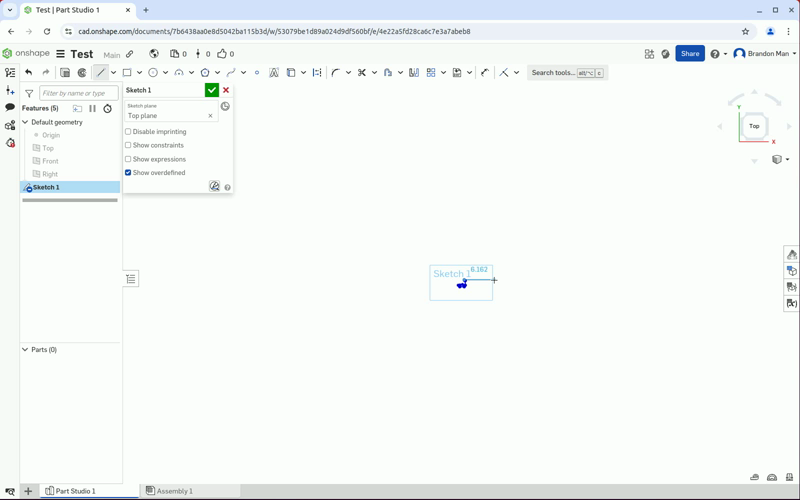
mouse_move(459, 279)
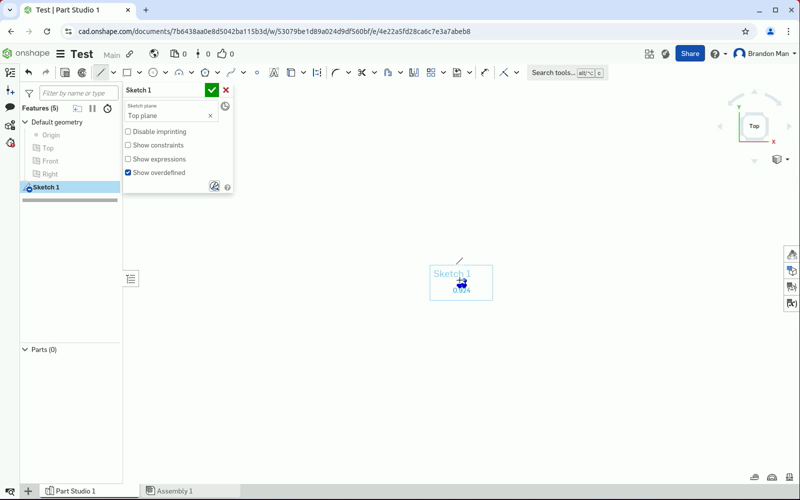
scroll(6)
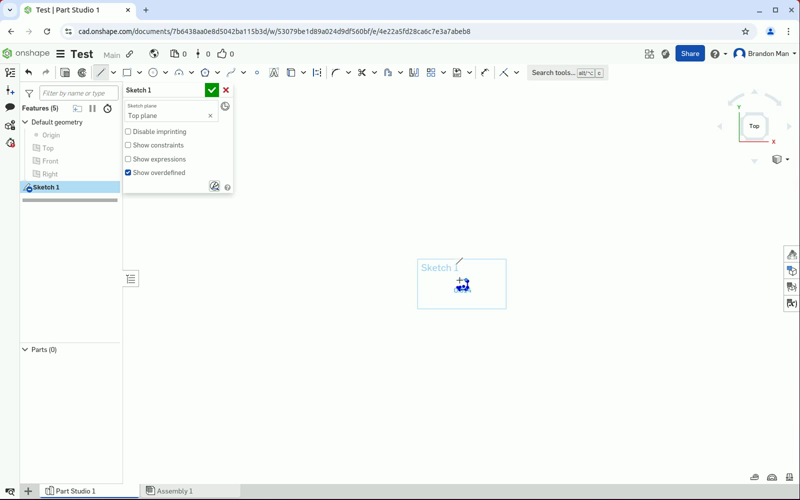
scroll(6)
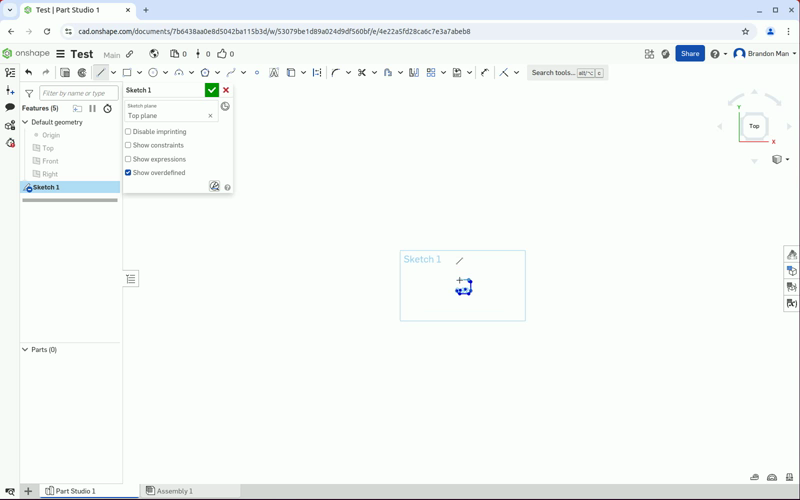
scroll(6)
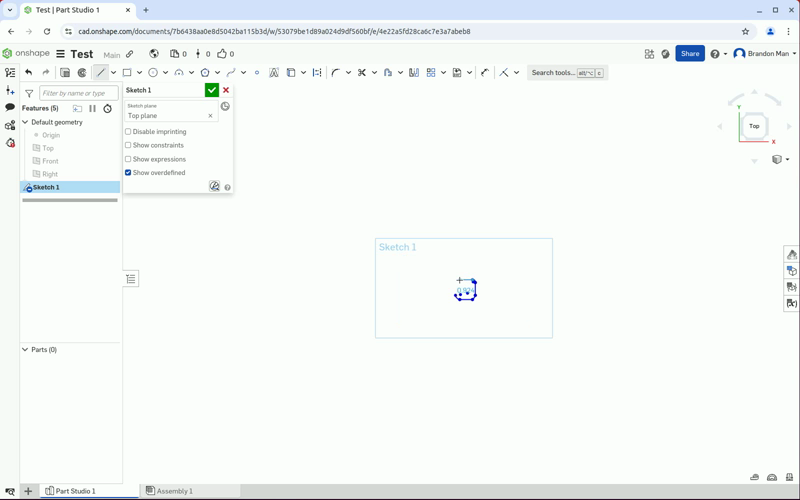
scroll(6)
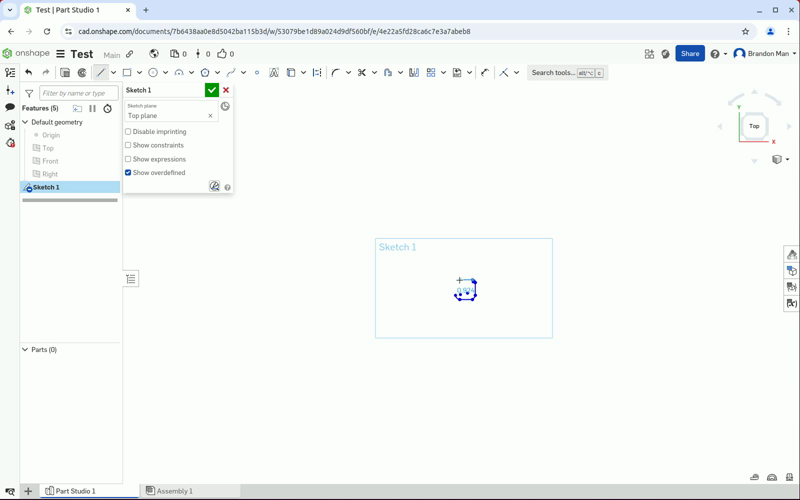
scroll(6)
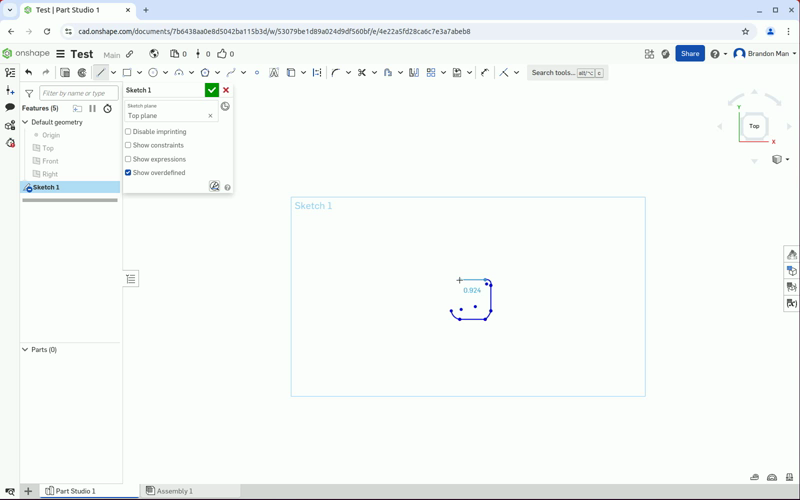
scroll(6)
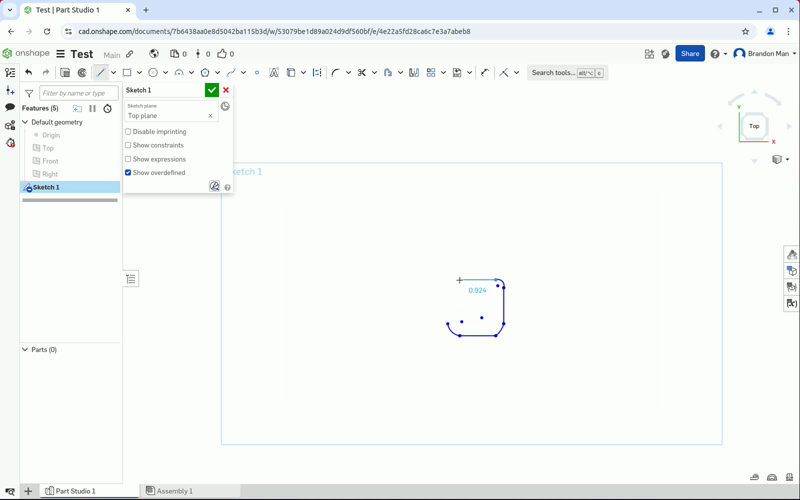
scroll(6)
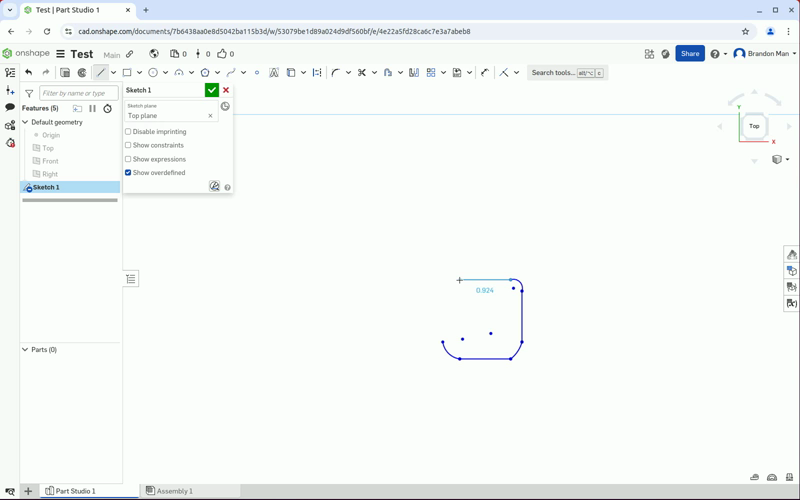
click(459, 279)
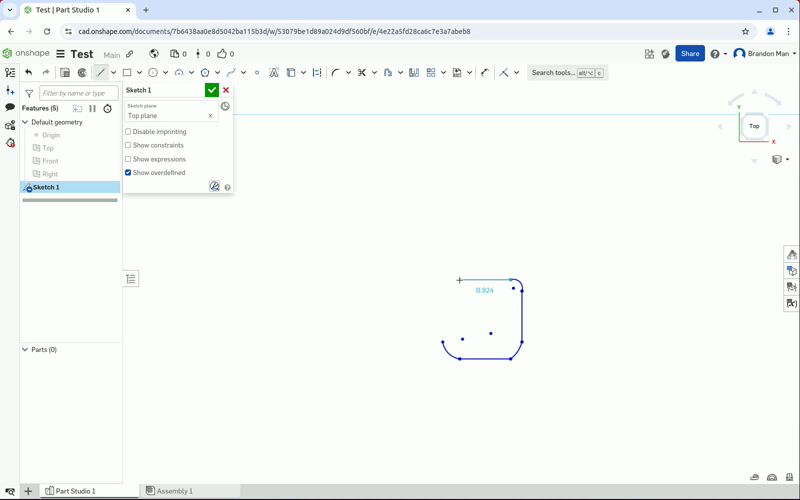
scroll(-6)
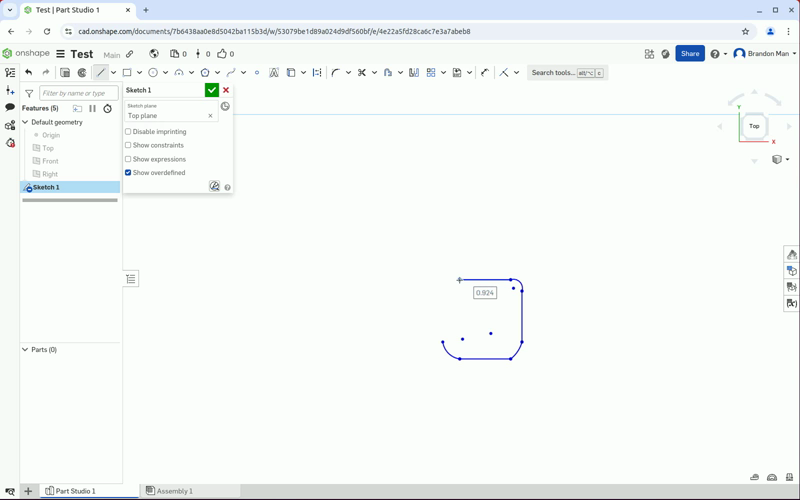
scroll(-6)
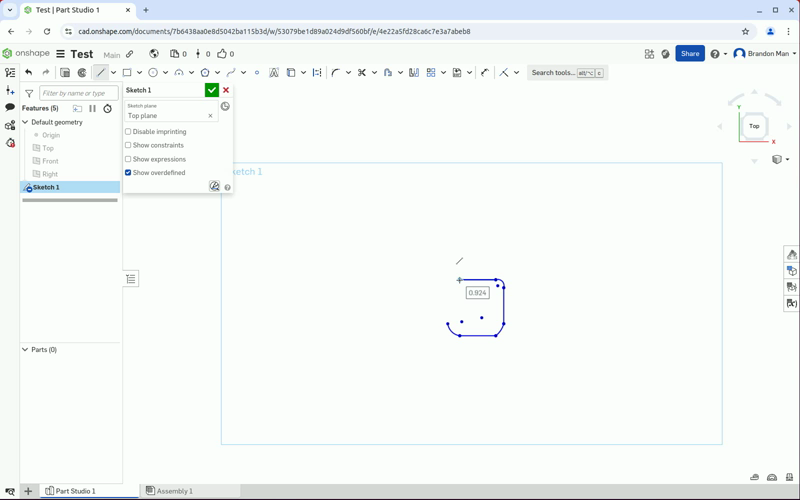
scroll(-6)
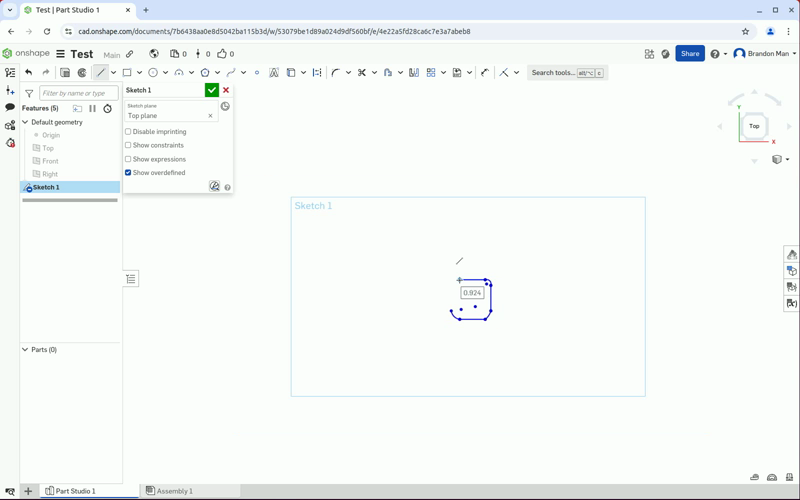
scroll(-6)
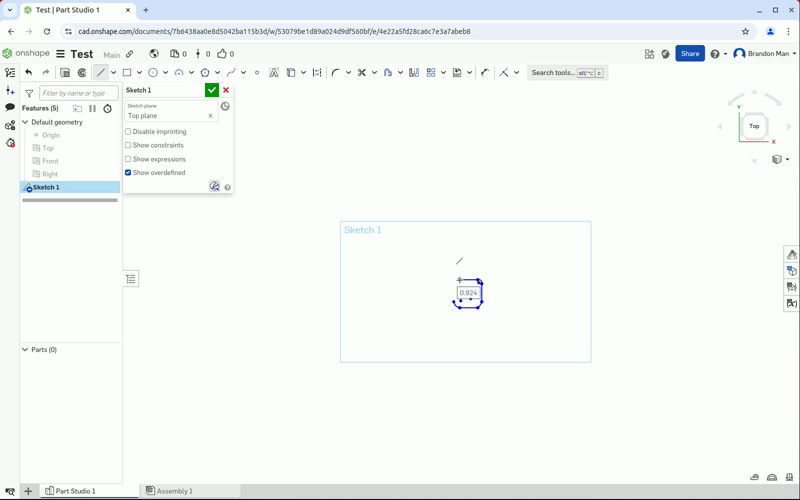
scroll(-6)
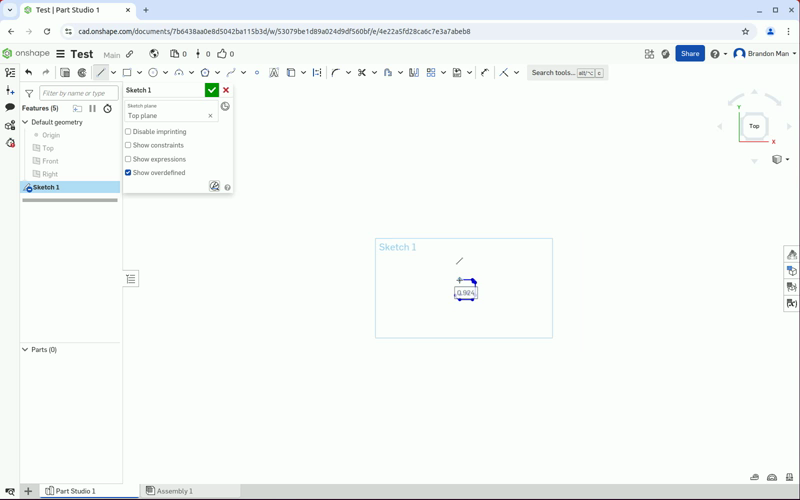
scroll(-6)
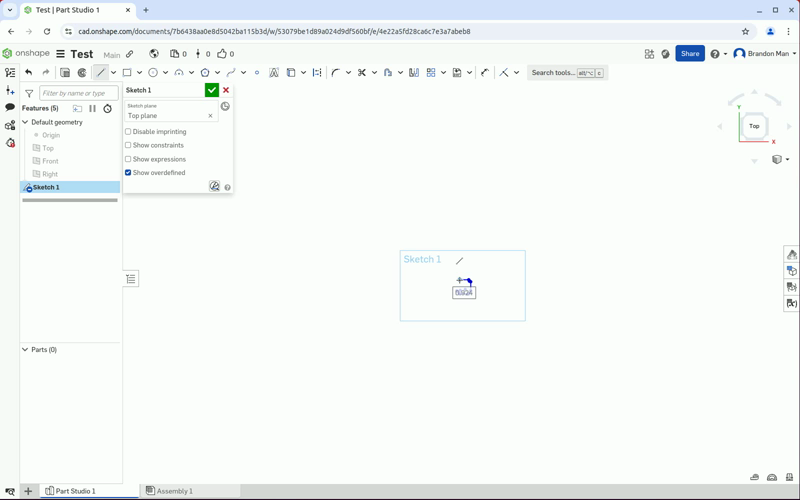
scroll(-6)
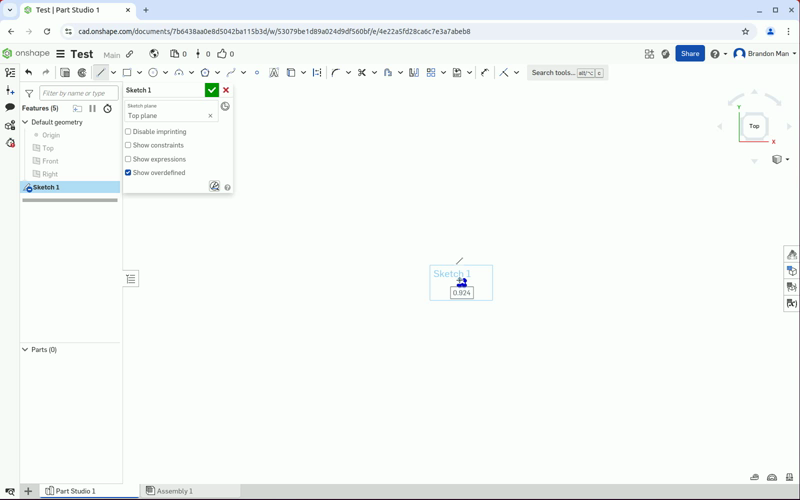
key_up(shift)
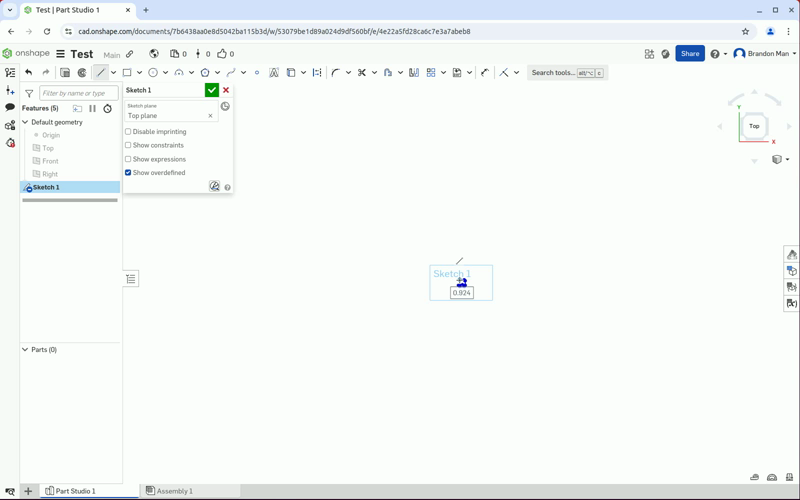
key(esc)
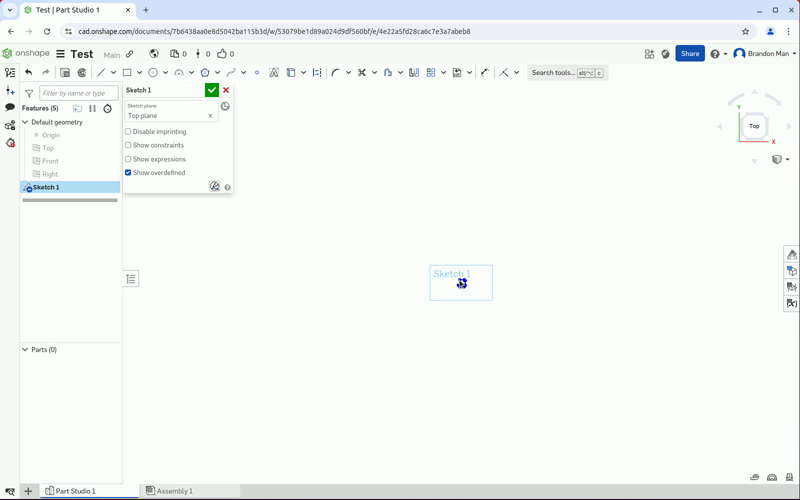
key(a)
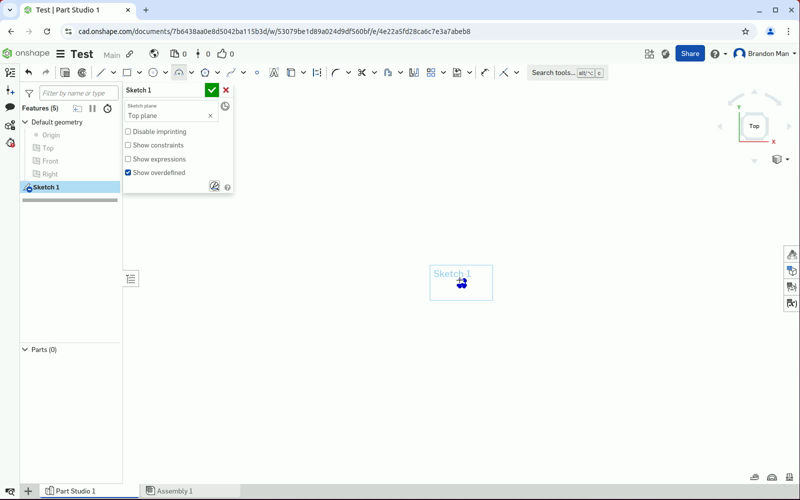
mouse_move(459, 279)
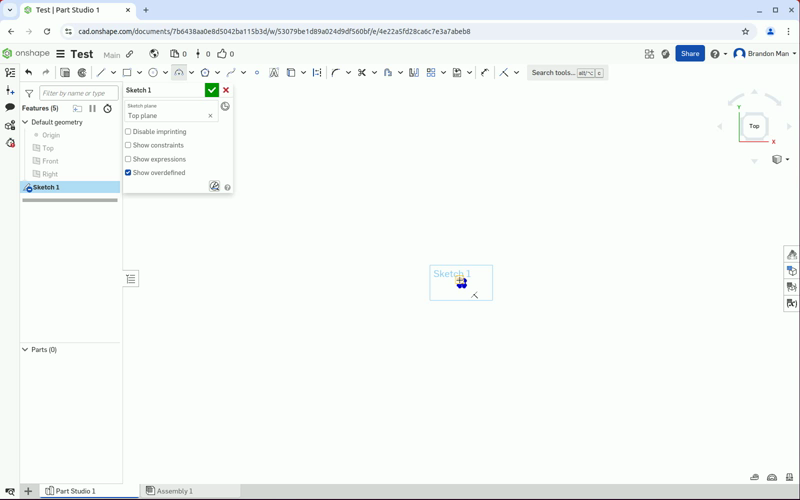
click(459, 279)
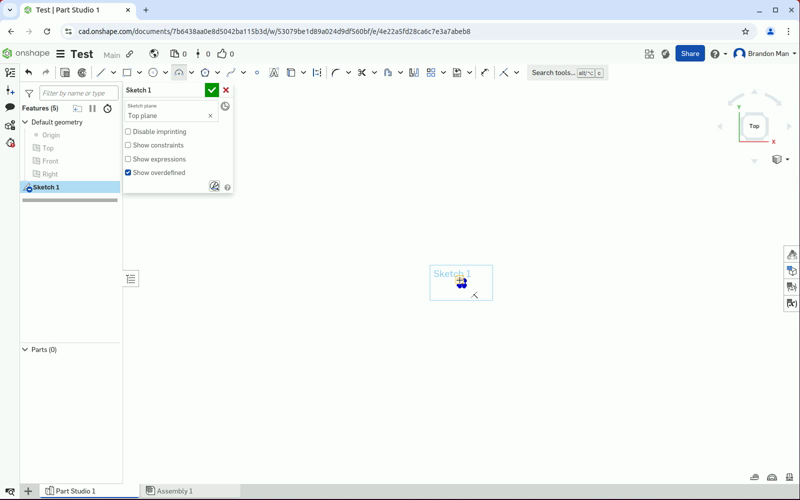
key_down(shift)
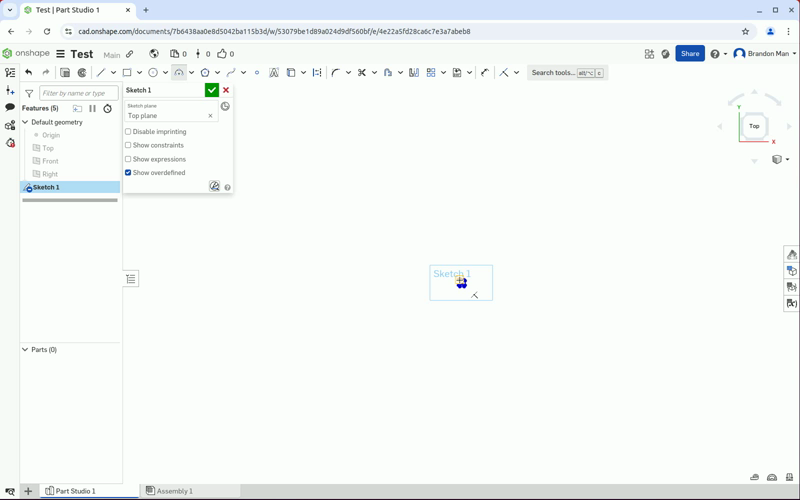
mouse_move(458, 280)
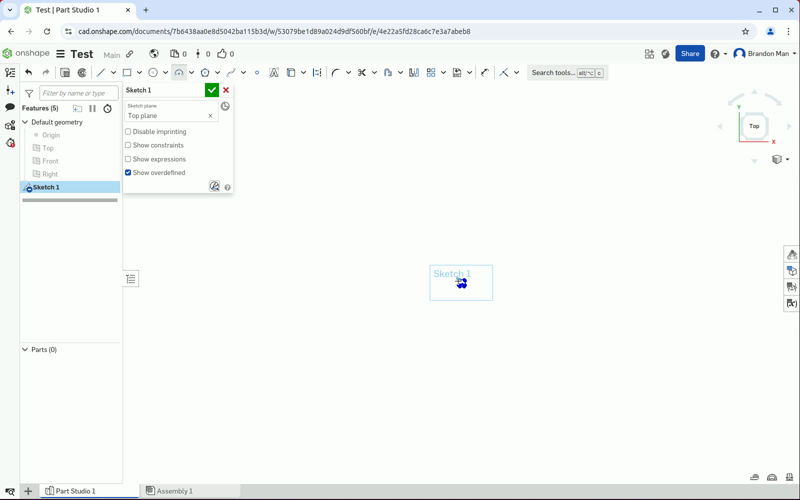
scroll(6)
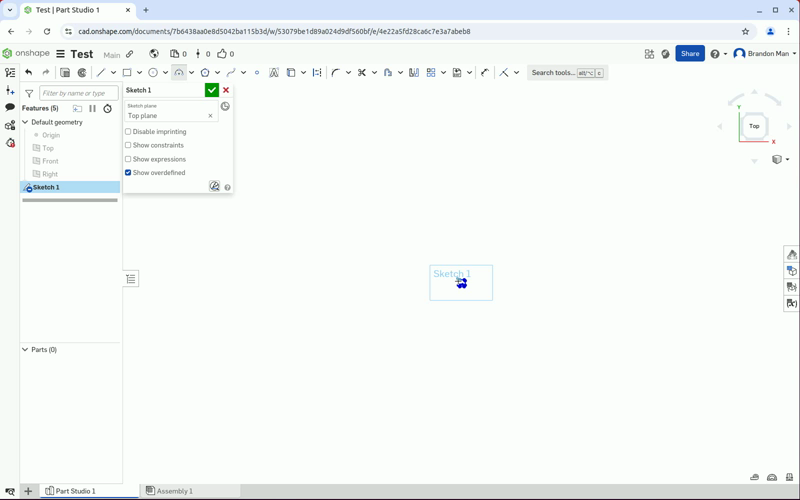
scroll(6)
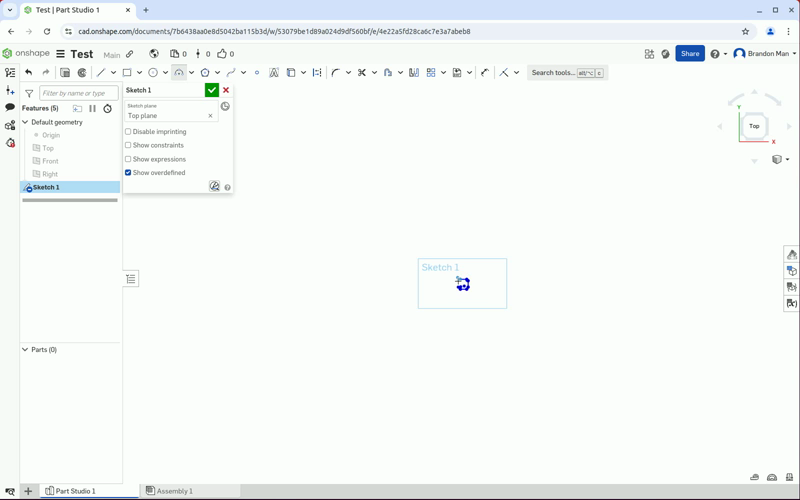
scroll(6)
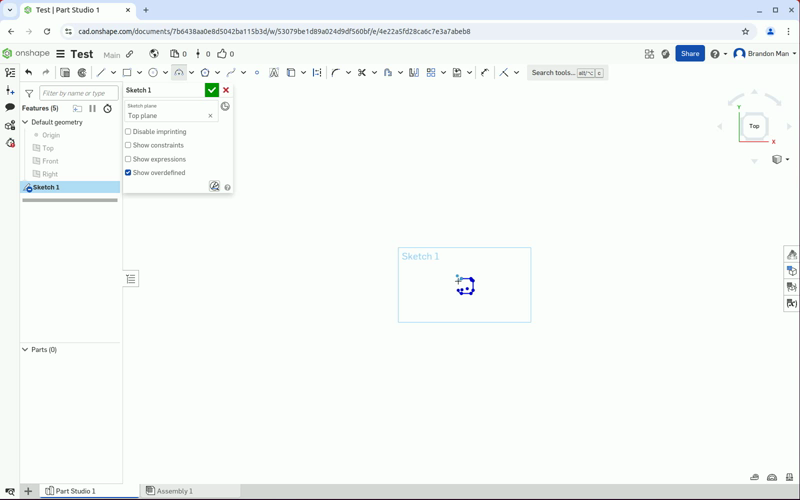
scroll(6)
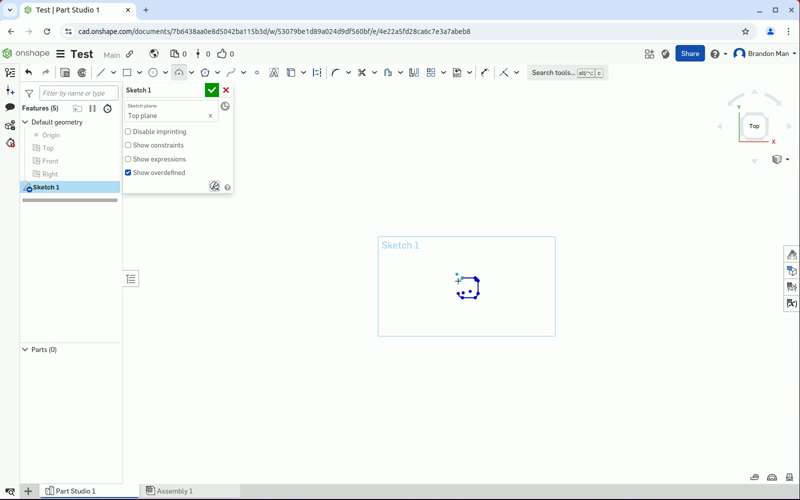
scroll(6)
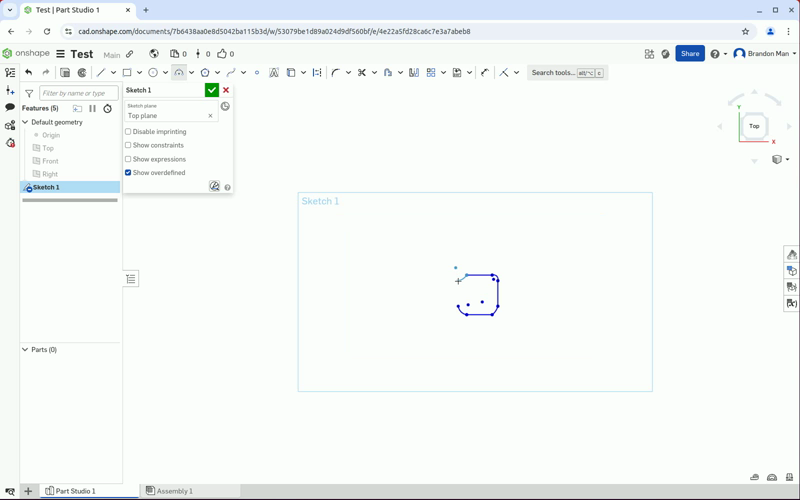
scroll(6)
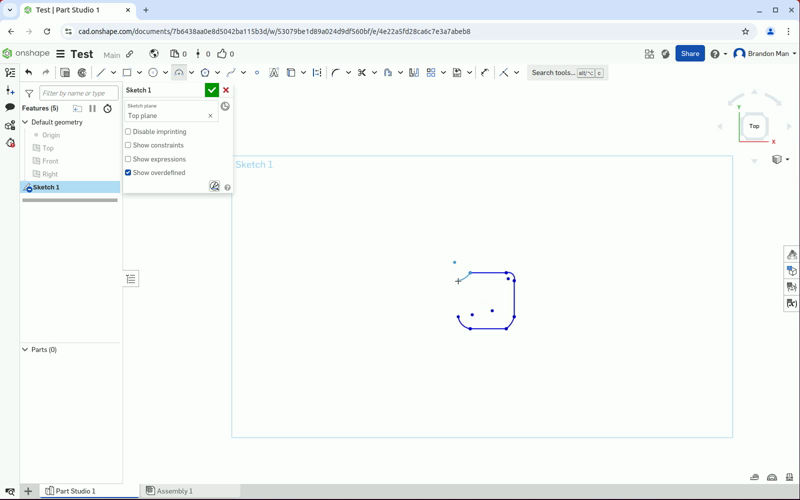
scroll(6)
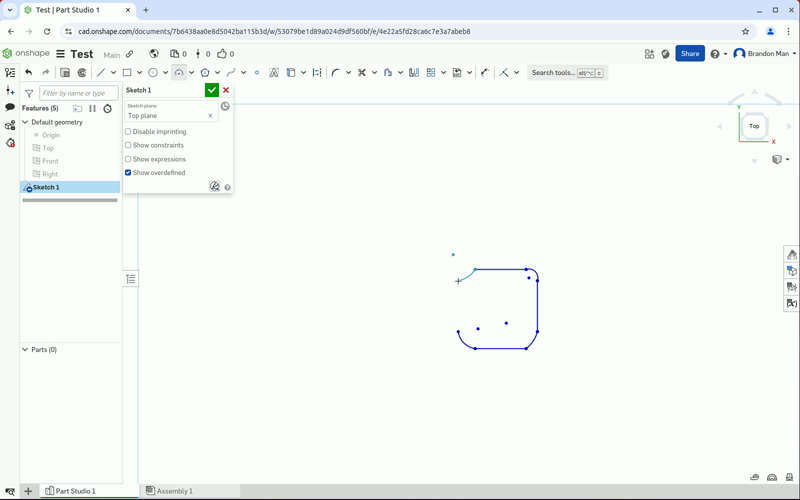
click(458, 280)
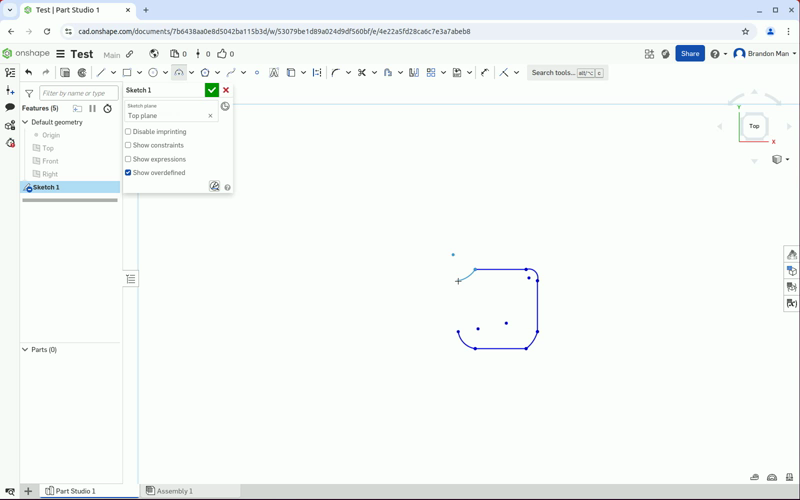
scroll(-6)
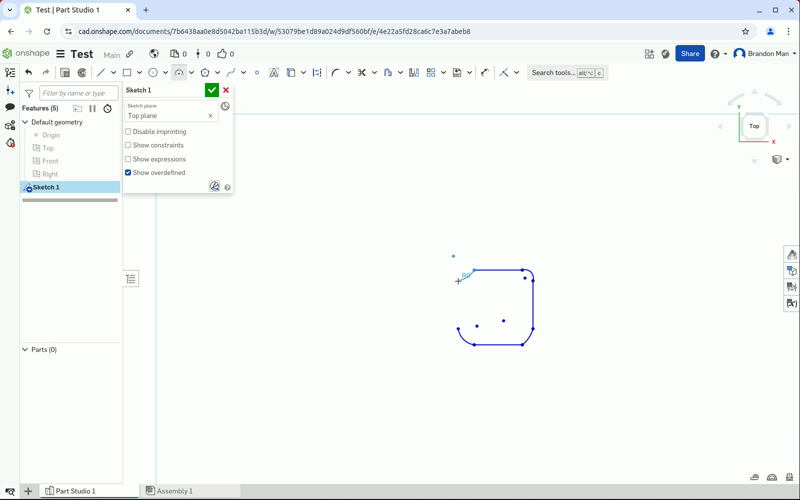
scroll(-6)
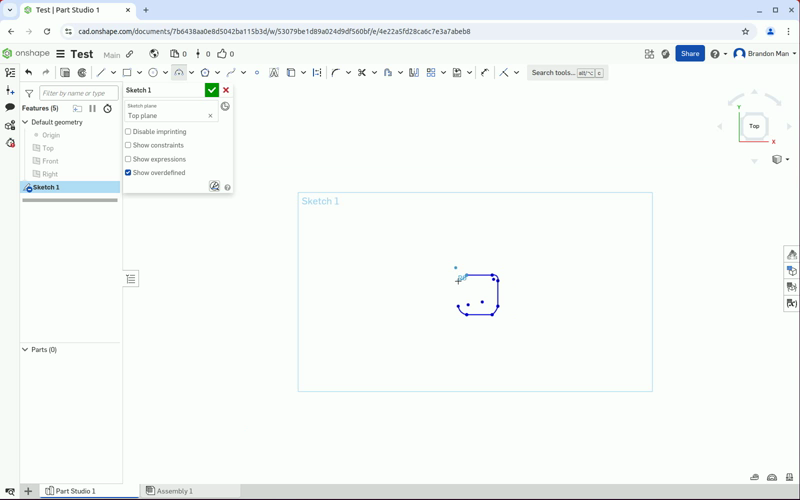
scroll(-6)
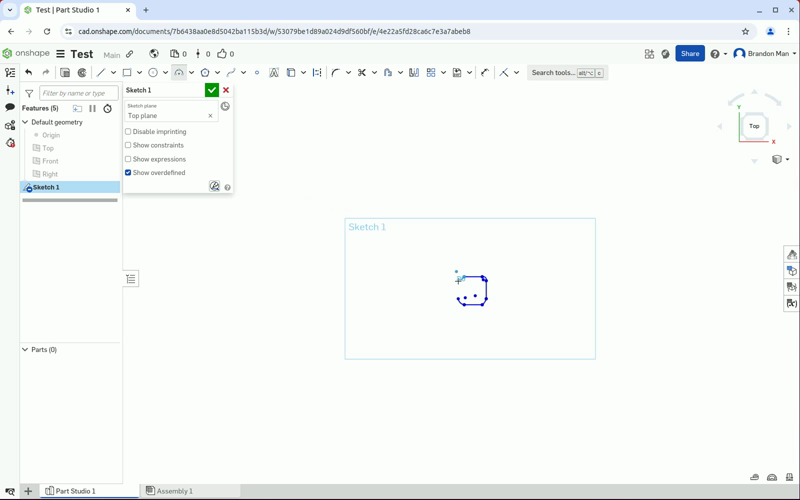
scroll(-6)
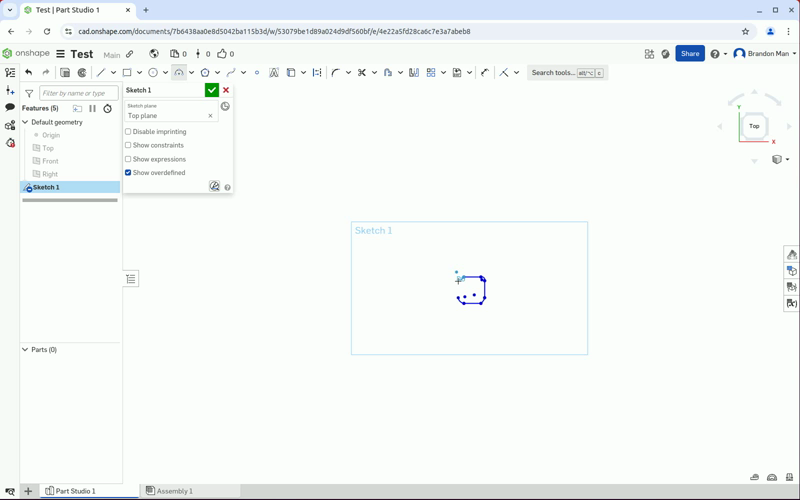
scroll(-6)
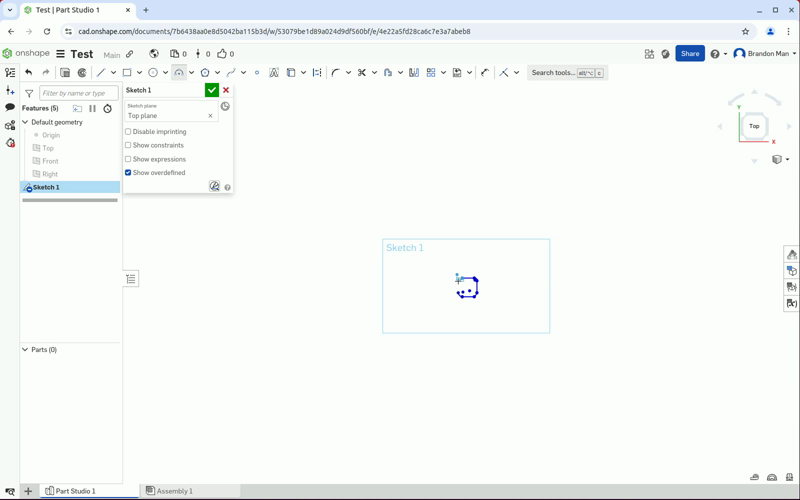
scroll(-6)
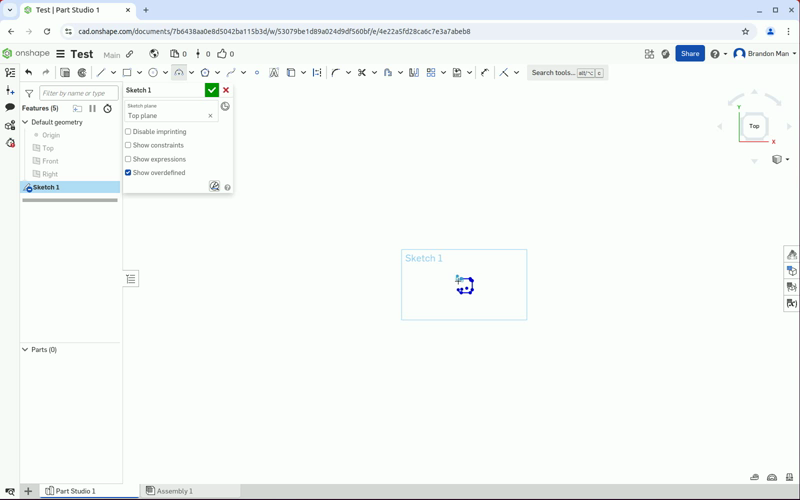
scroll(-6)
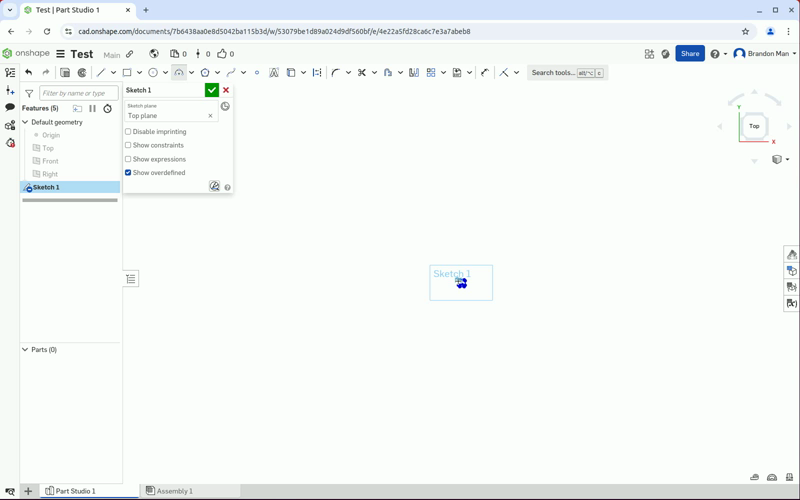
mouse_move(458, 279)
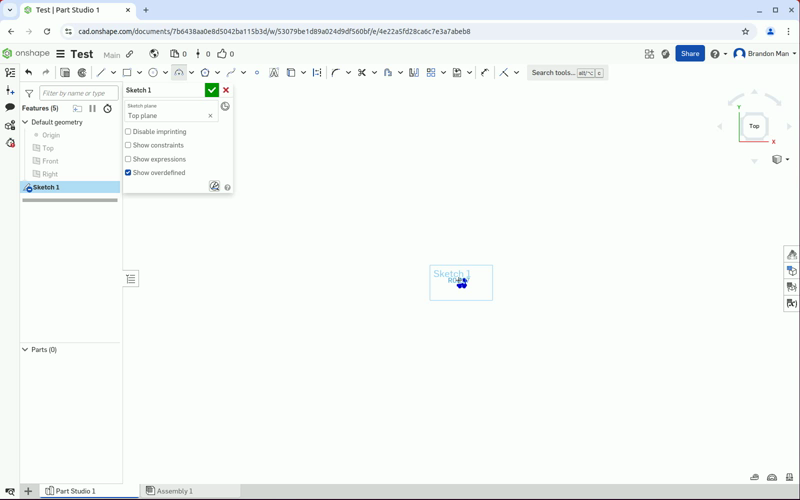
scroll(6)
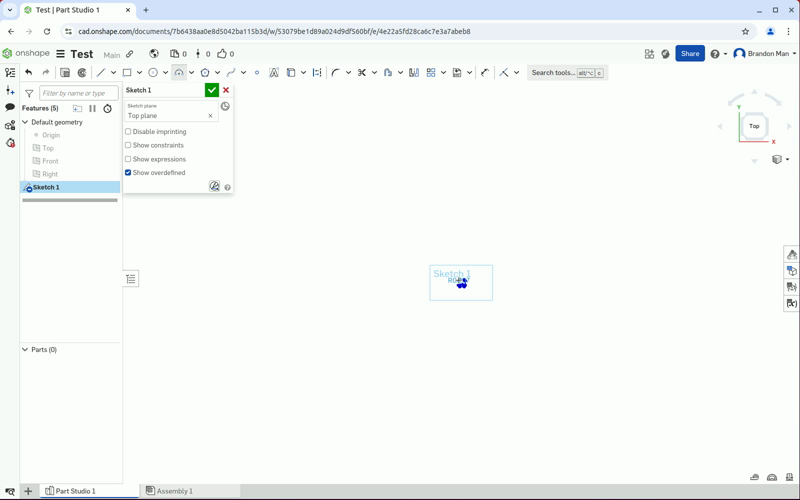
scroll(6)
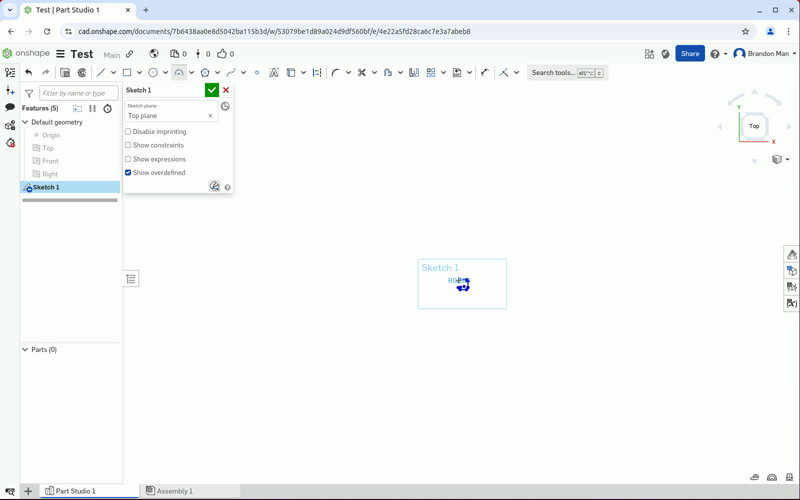
scroll(6)
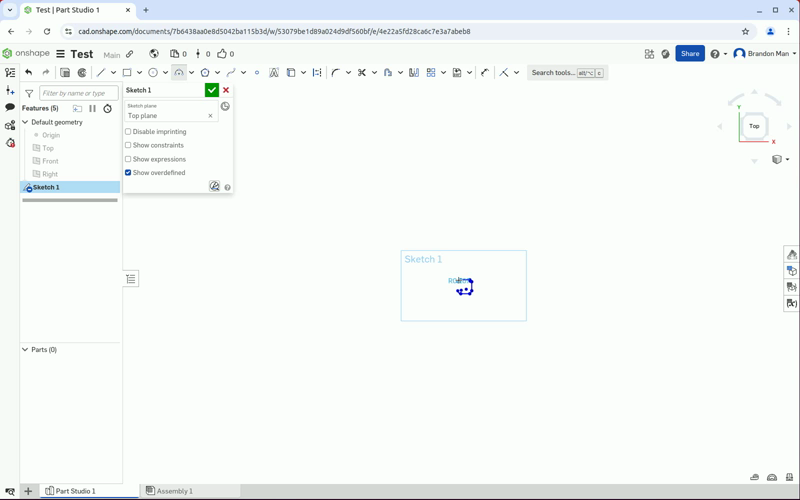
scroll(6)
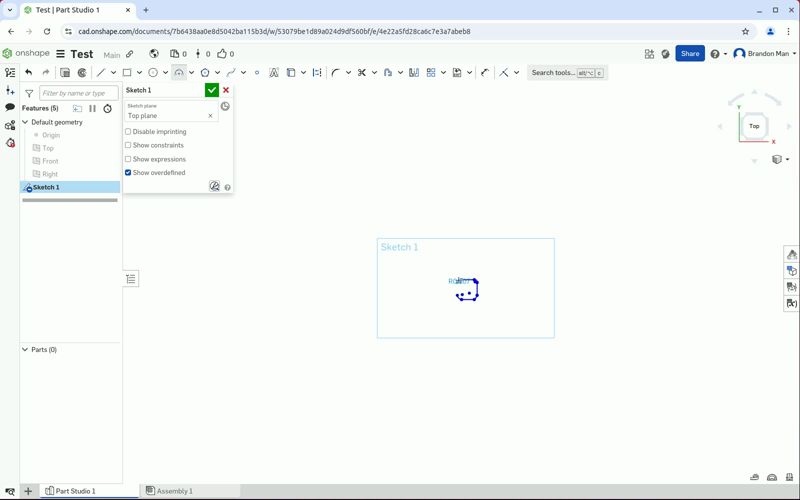
scroll(6)
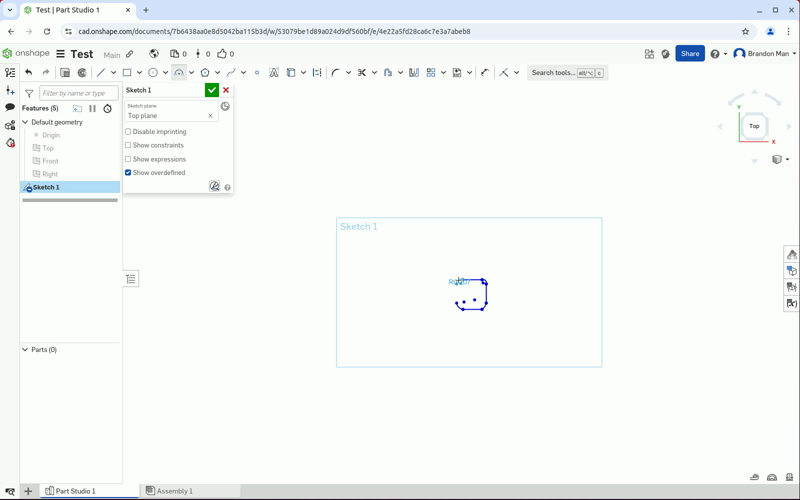
scroll(6)
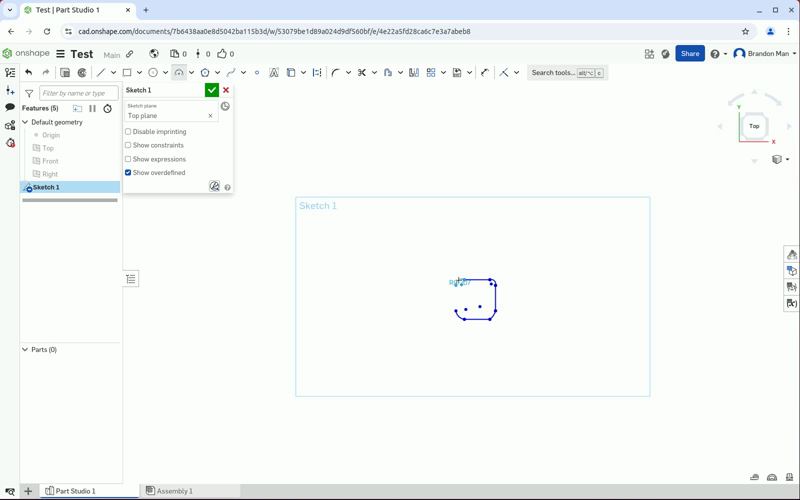
scroll(6)
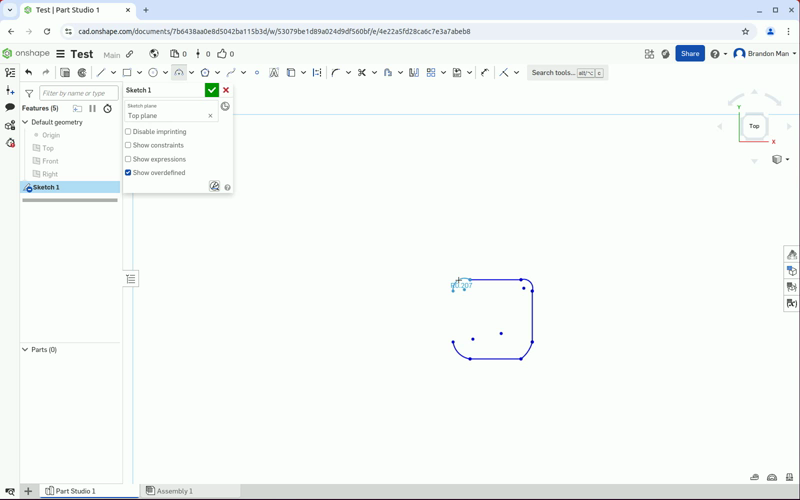
click(458, 279)
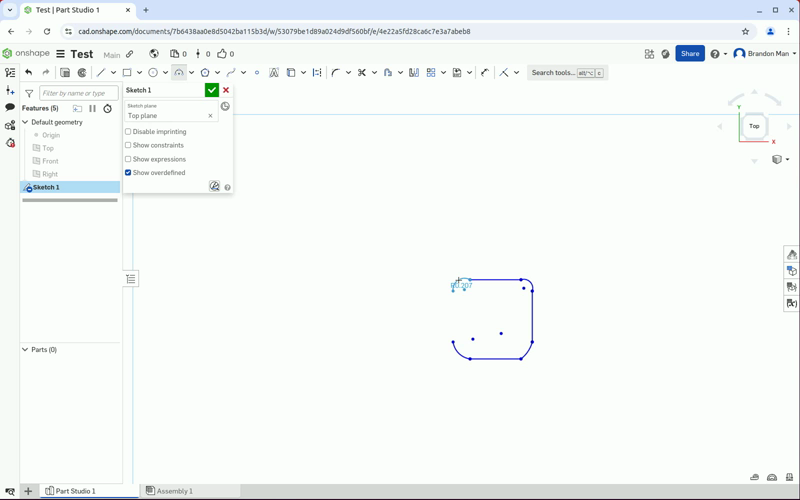
scroll(-6)
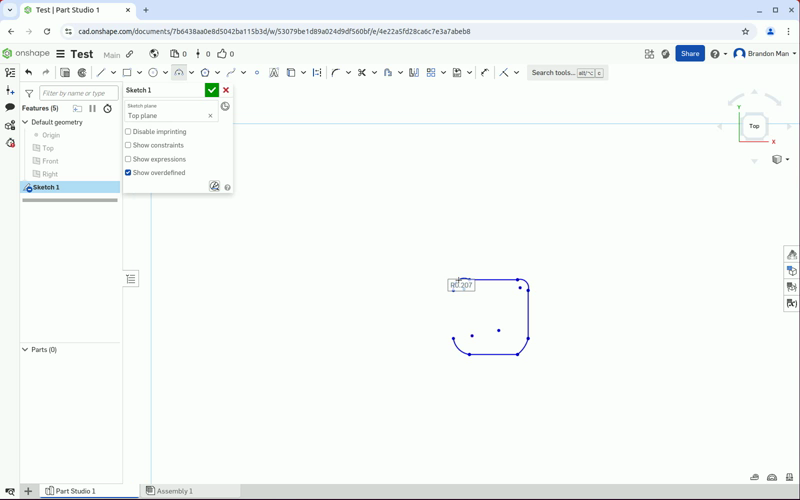
scroll(-6)
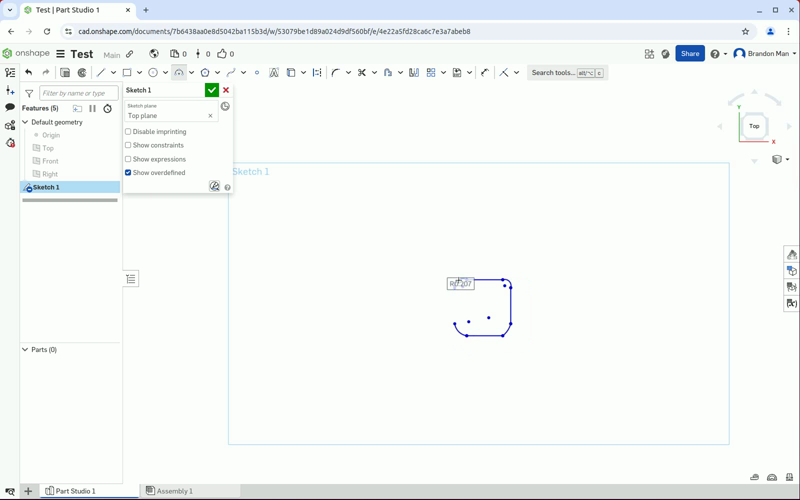
scroll(-6)
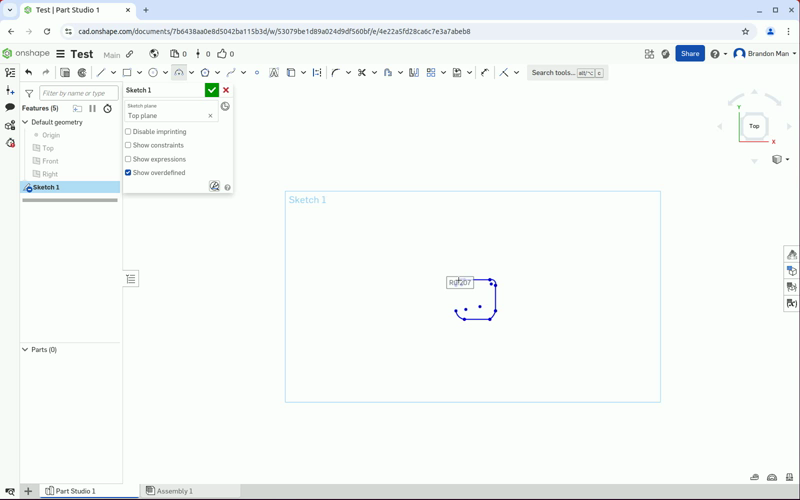
scroll(-6)
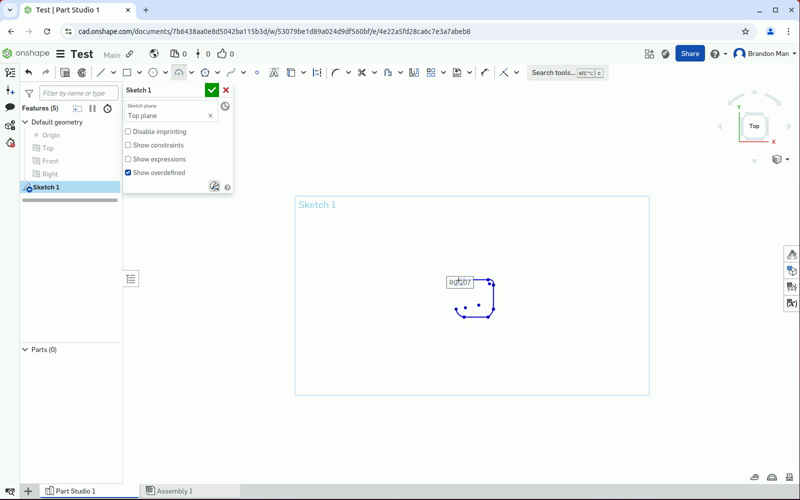
scroll(-6)
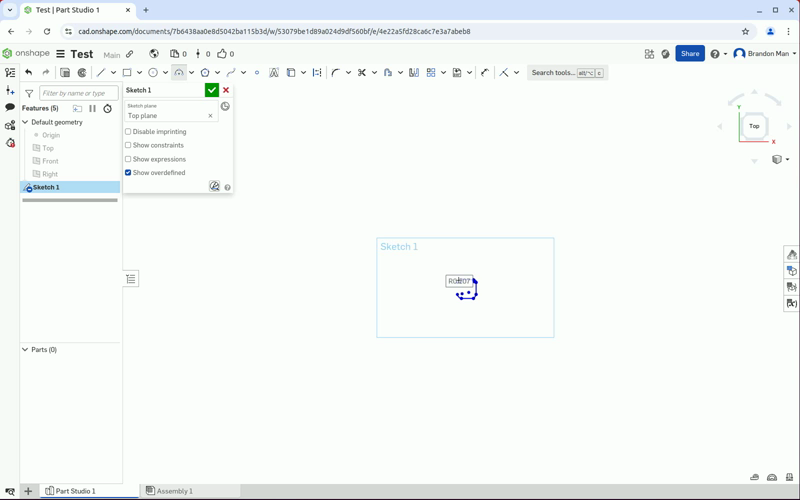
scroll(-6)
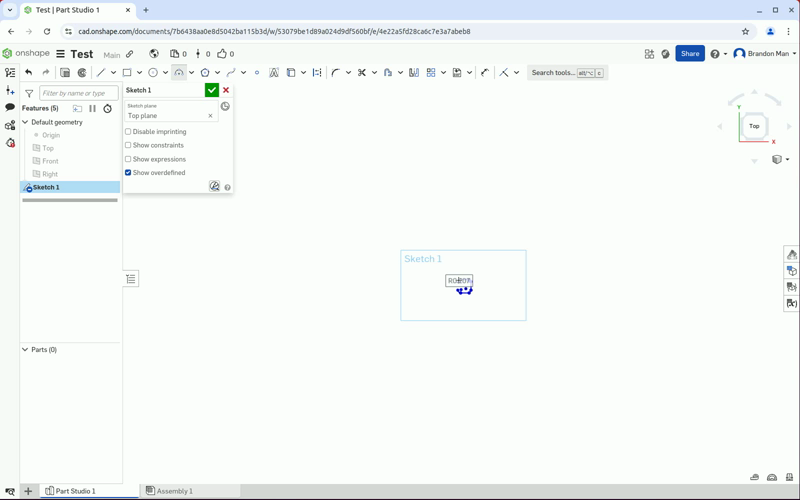
scroll(-6)
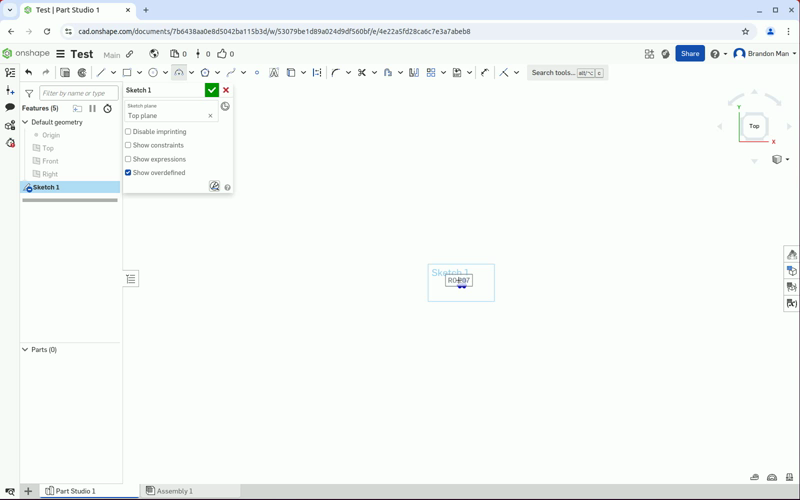
key_up(shift)
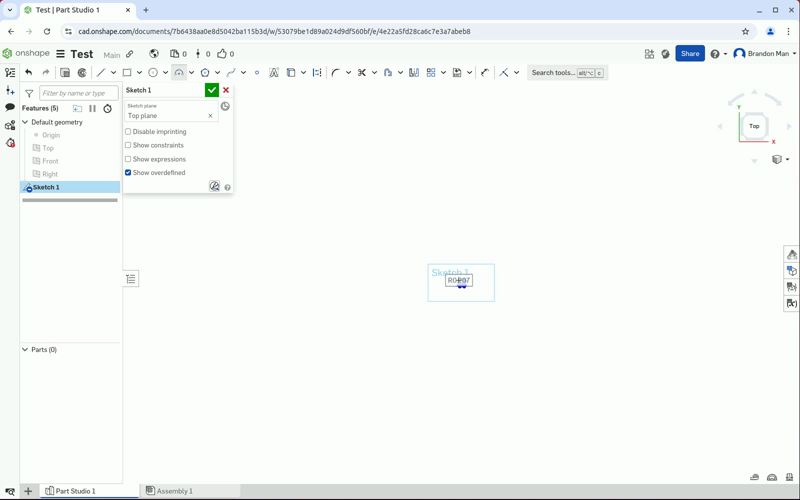
key(esc)
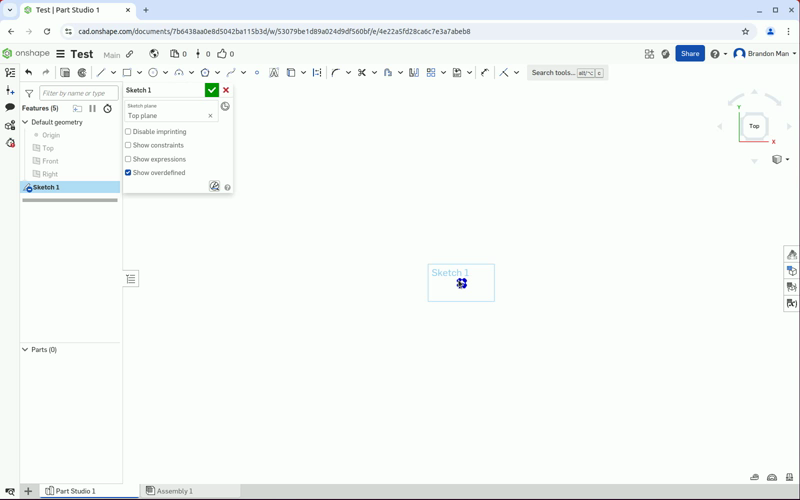
key(l)
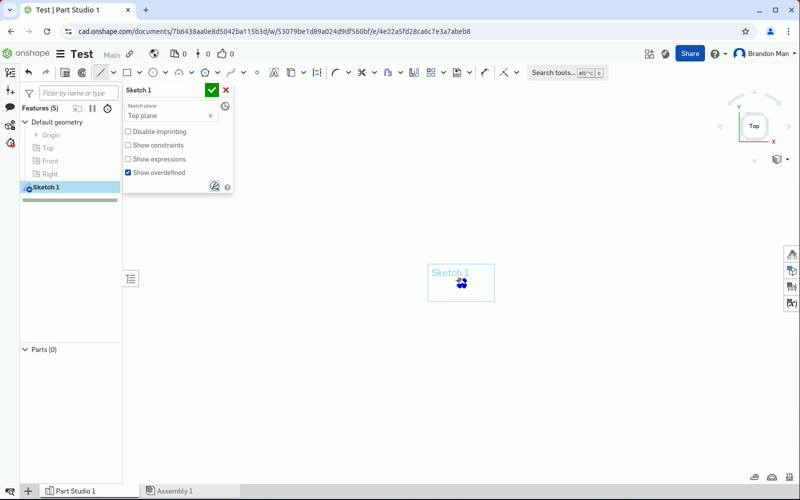
mouse_move(458, 280)
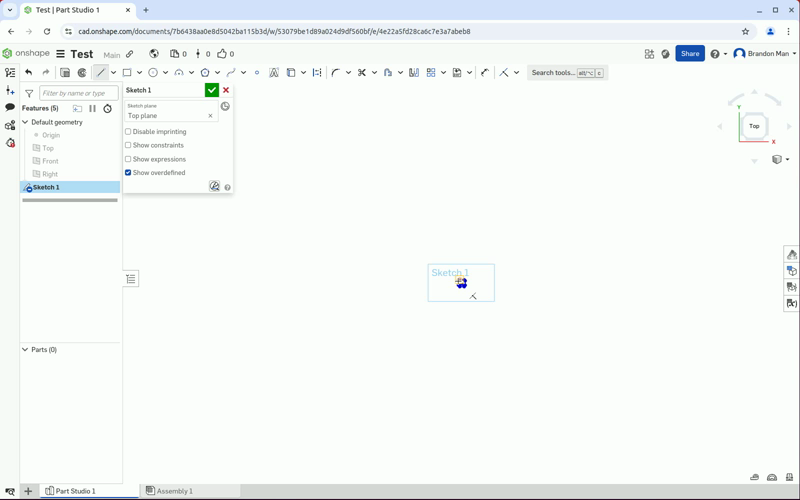
scroll(6)
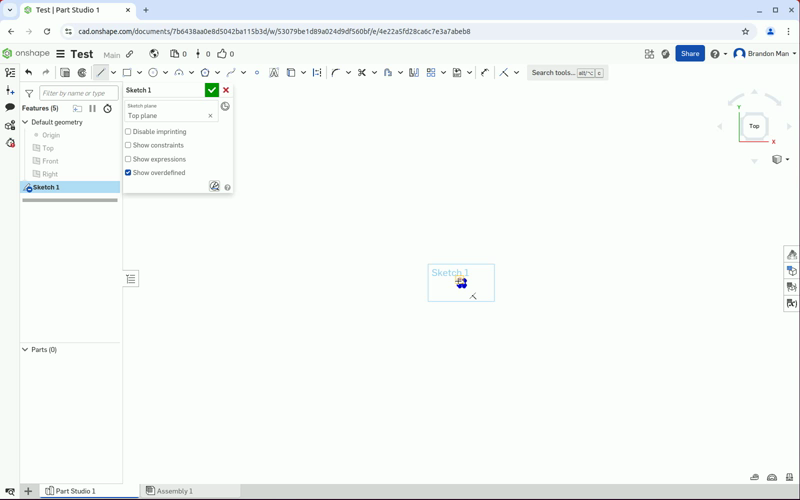
scroll(6)
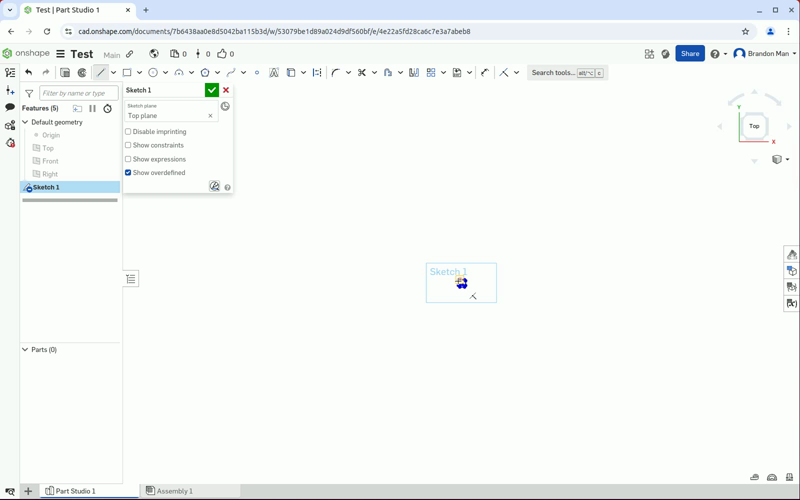
scroll(6)
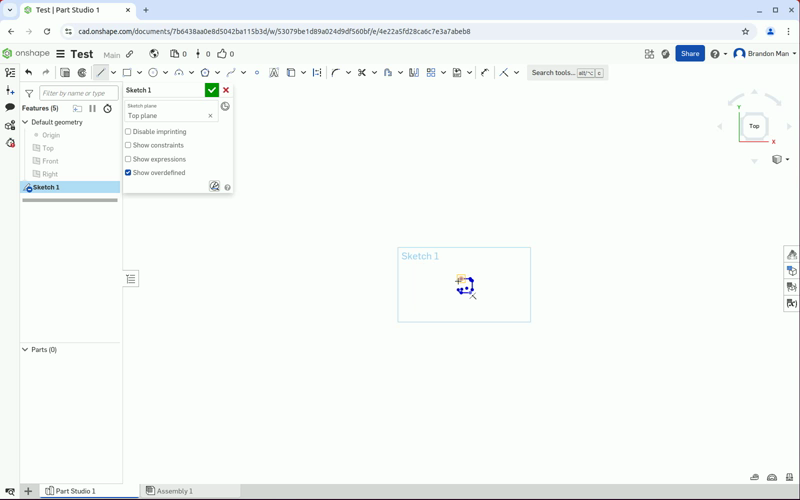
scroll(6)
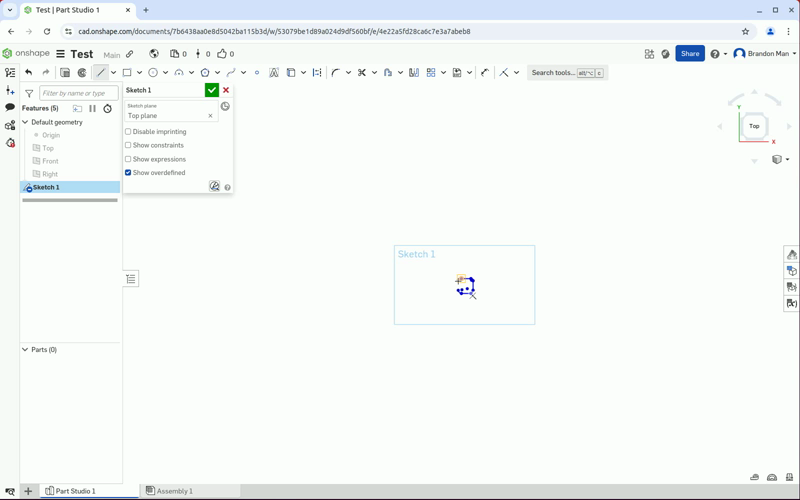
scroll(6)
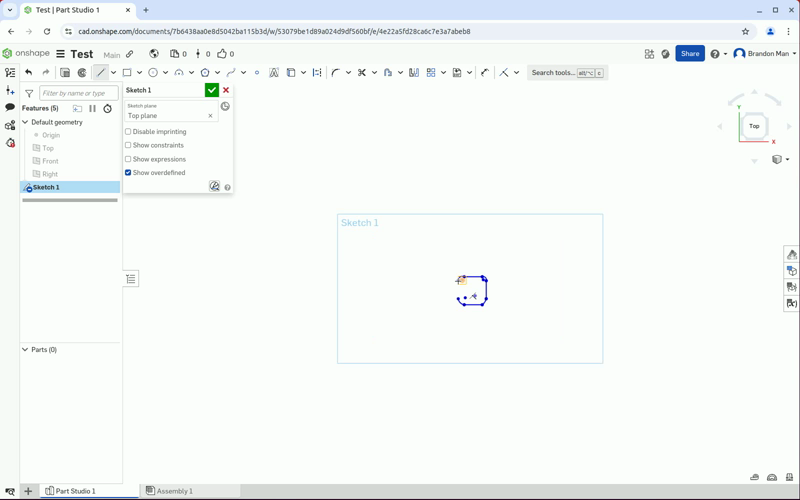
scroll(6)
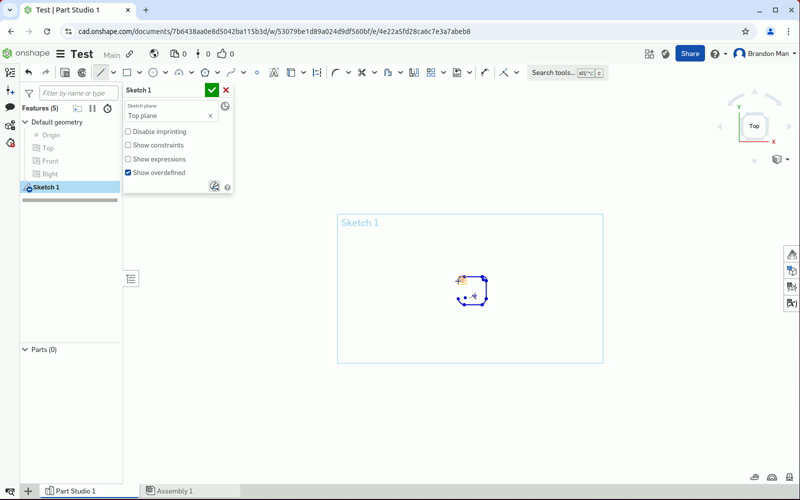
scroll(6)
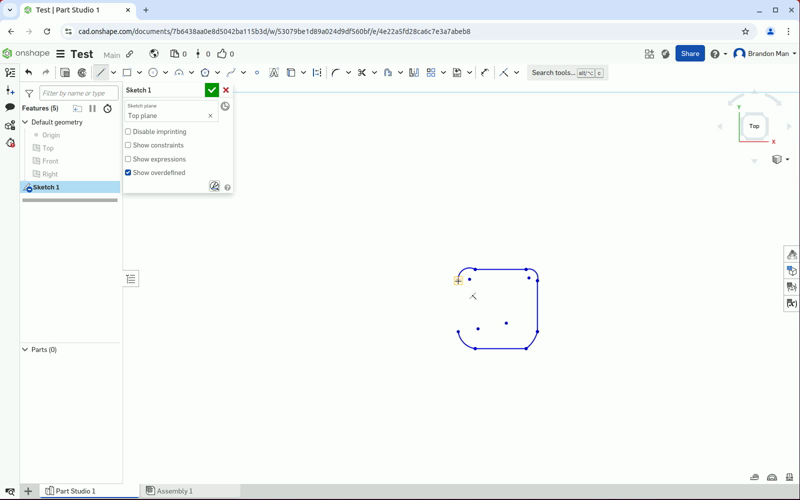
click(458, 280)
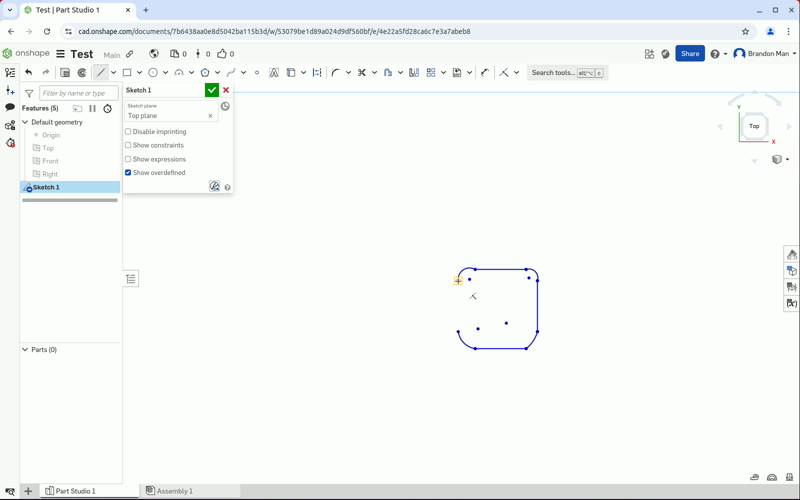
scroll(-6)
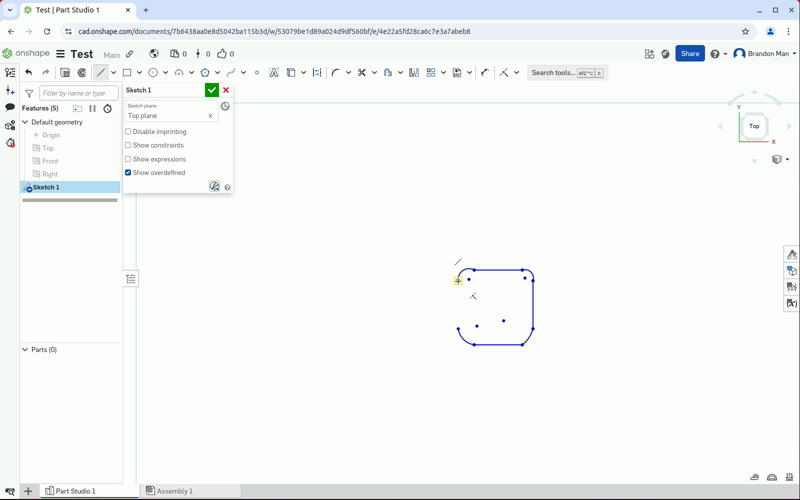
scroll(-6)
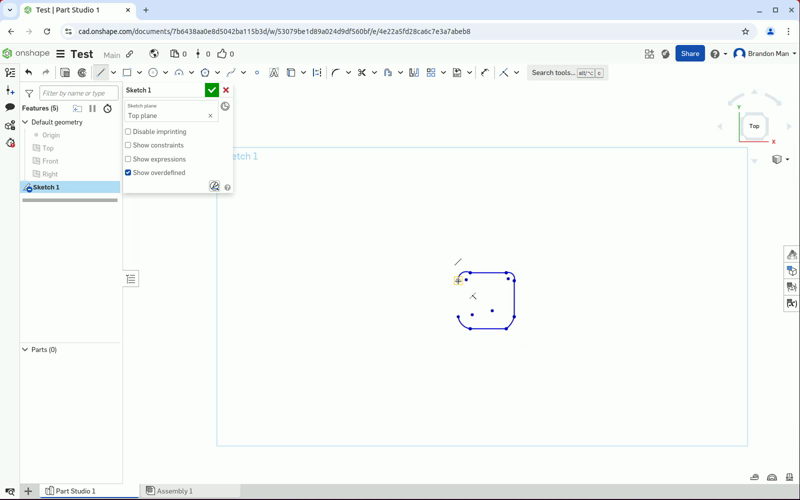
scroll(-6)
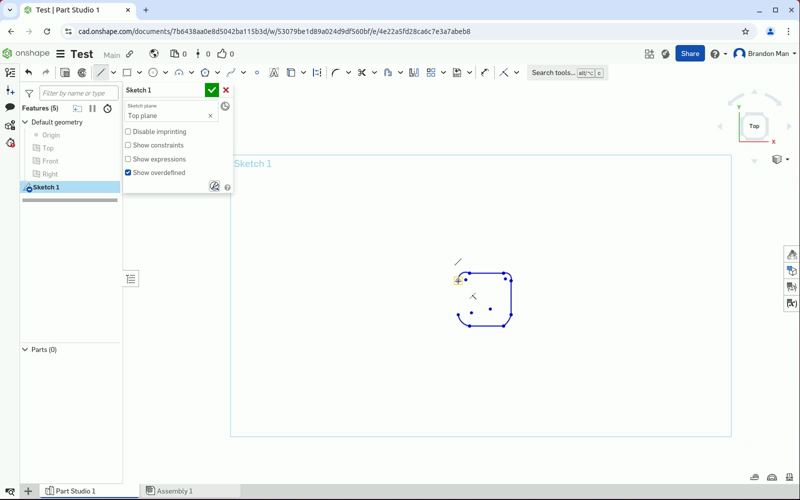
scroll(-6)
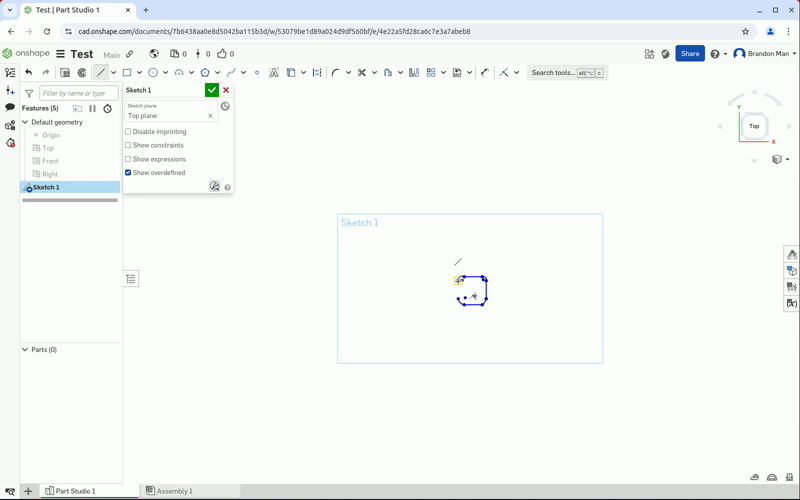
scroll(-6)
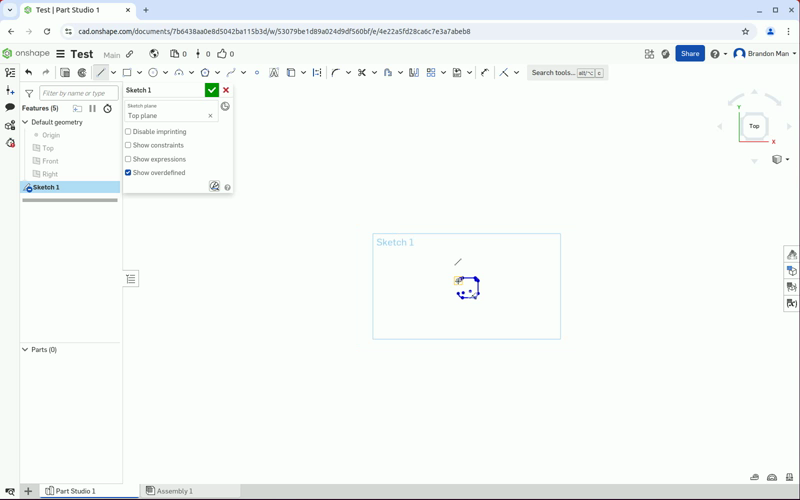
scroll(-6)
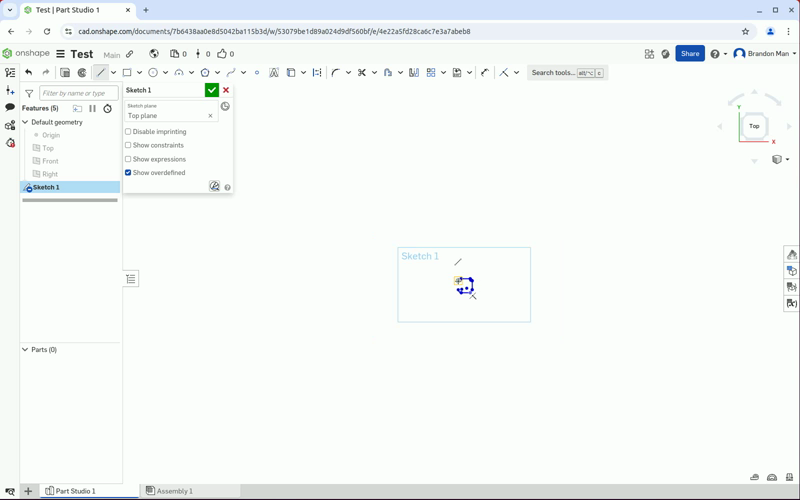
scroll(-6)
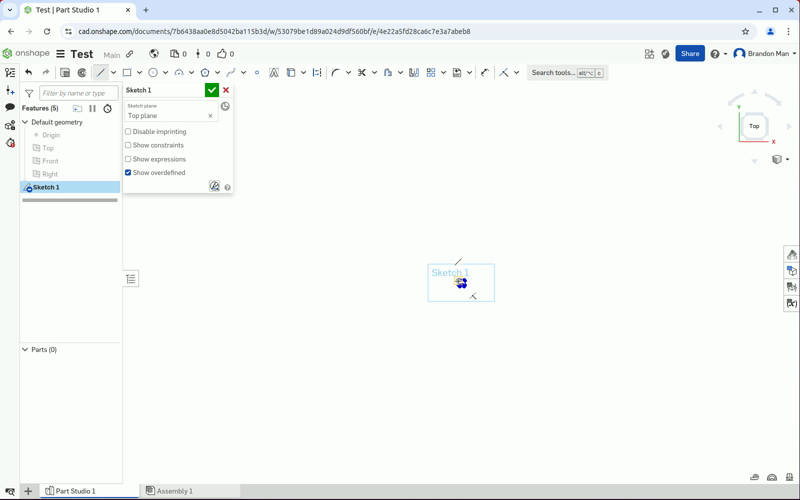
mouse_move(488, 280)
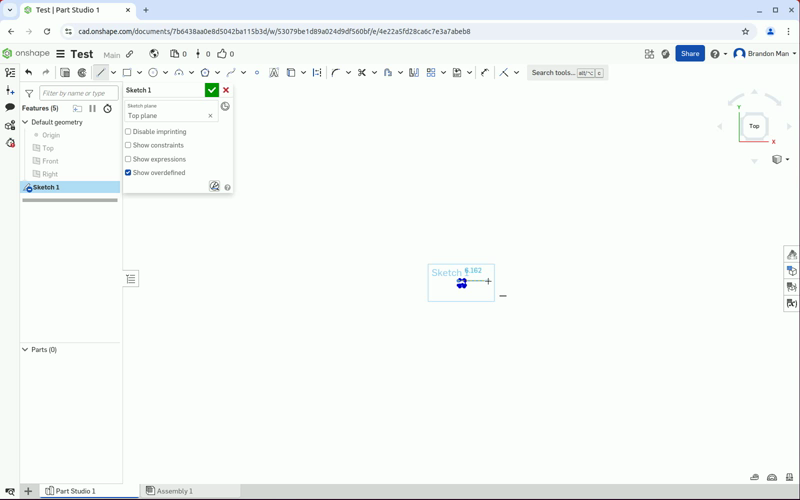
key_down(shift)
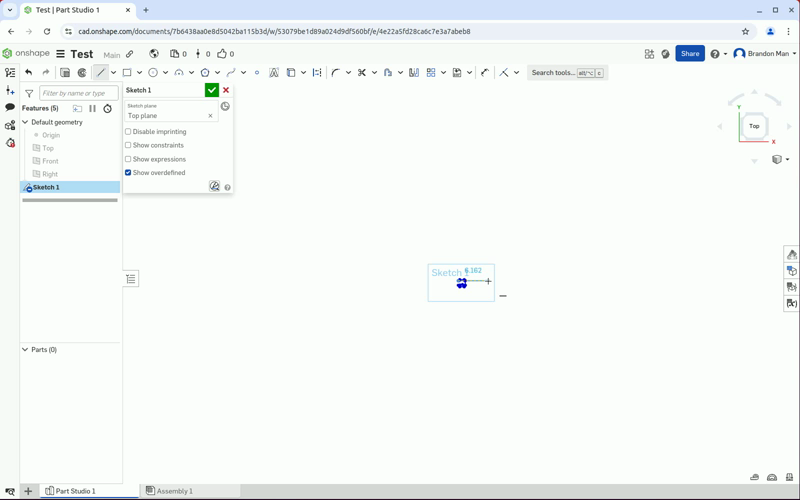
mouse_move(458, 285)
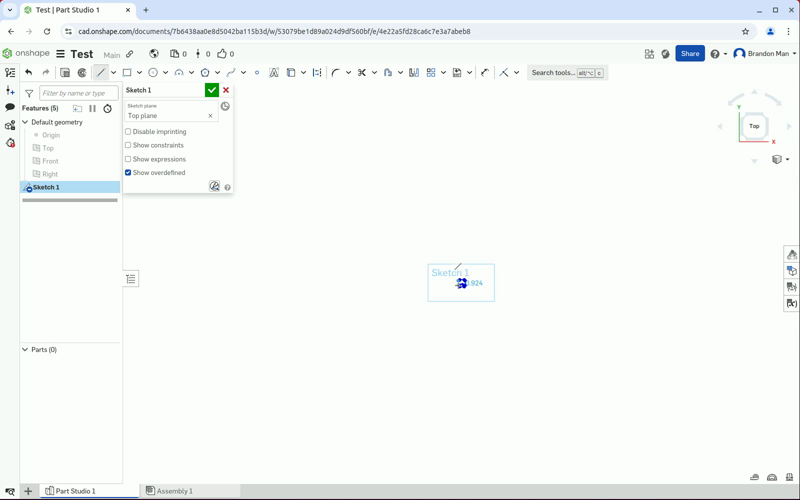
scroll(6)
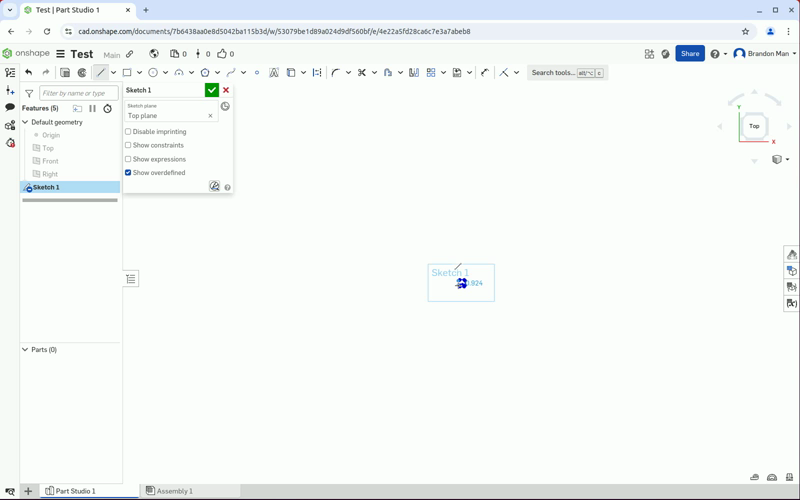
scroll(6)
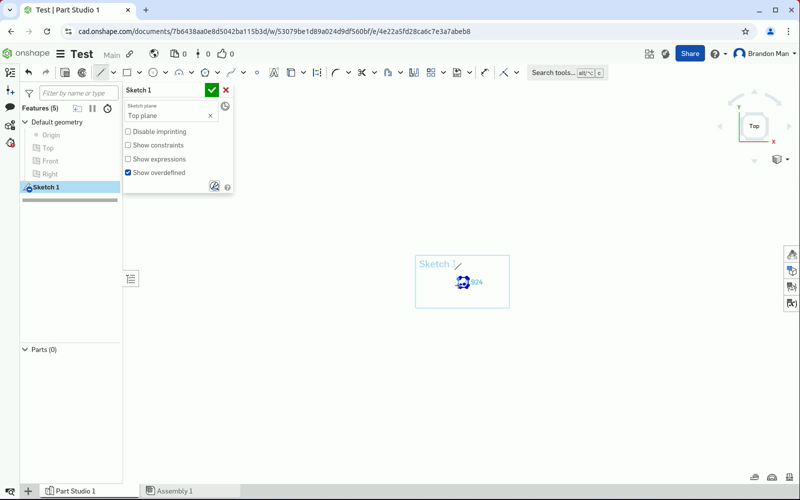
scroll(6)
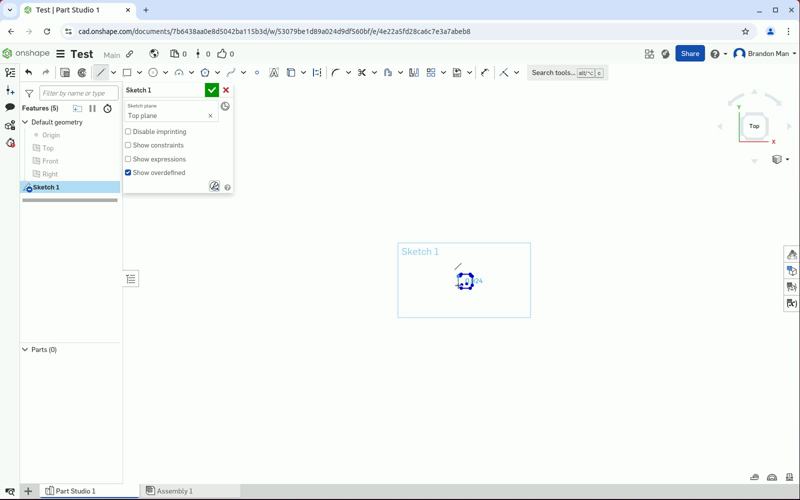
scroll(6)
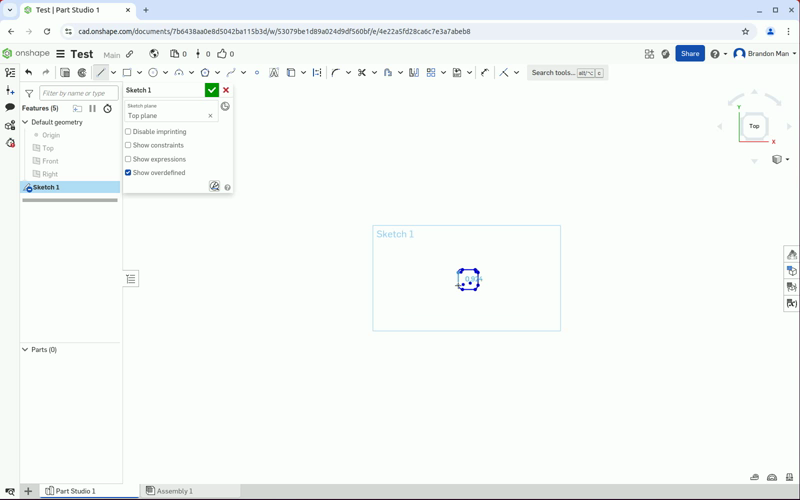
scroll(6)
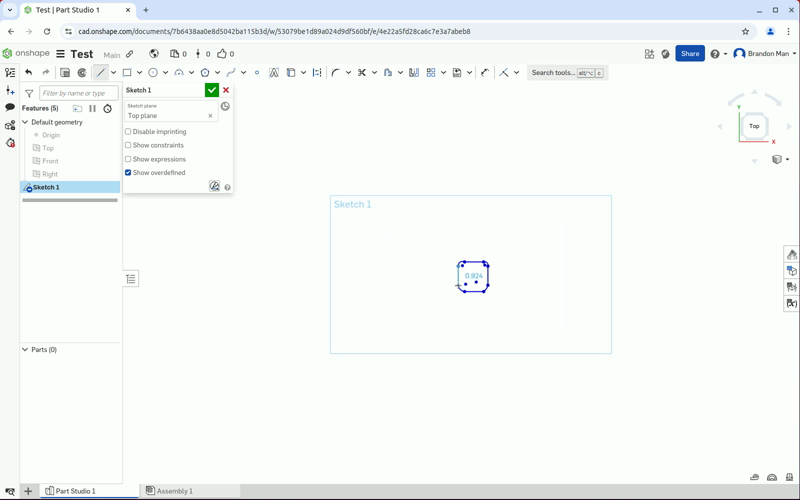
scroll(6)
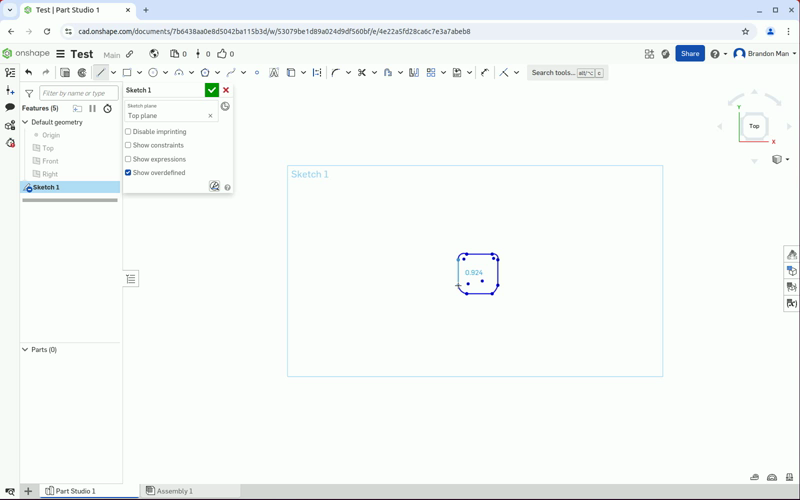
scroll(6)
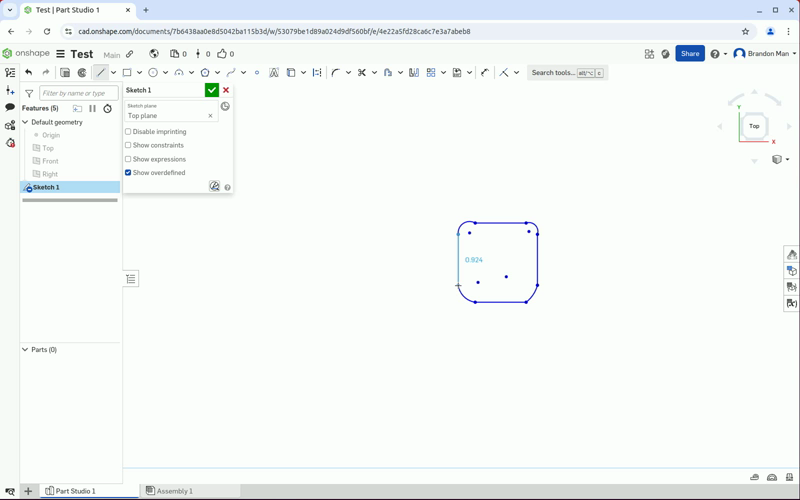
key_up(shift)
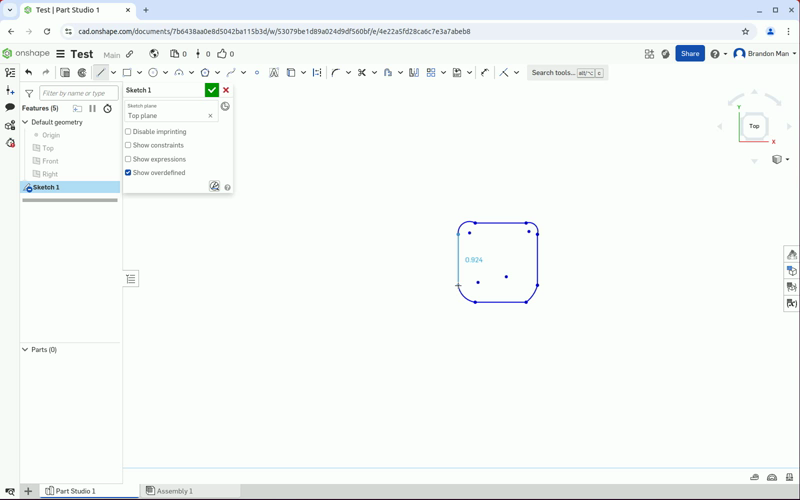
click(458, 285)
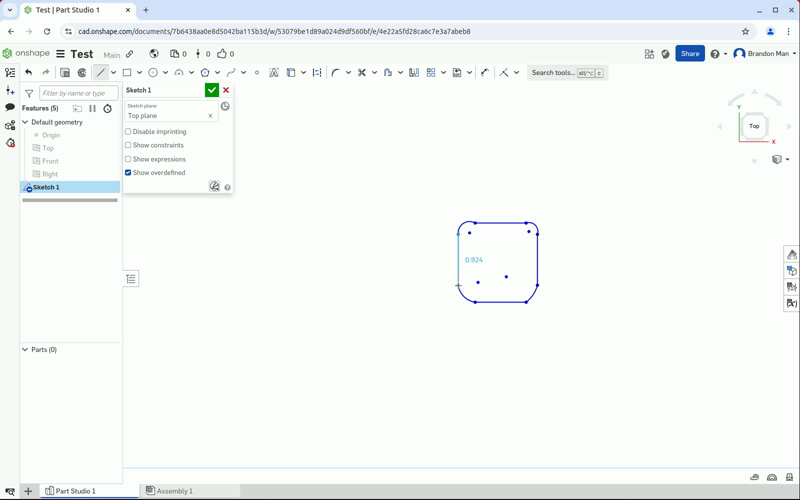
scroll(-6)
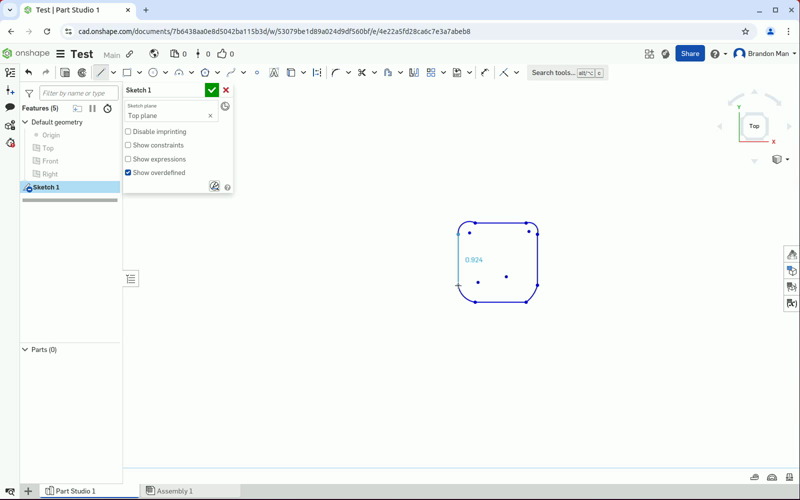
scroll(-6)
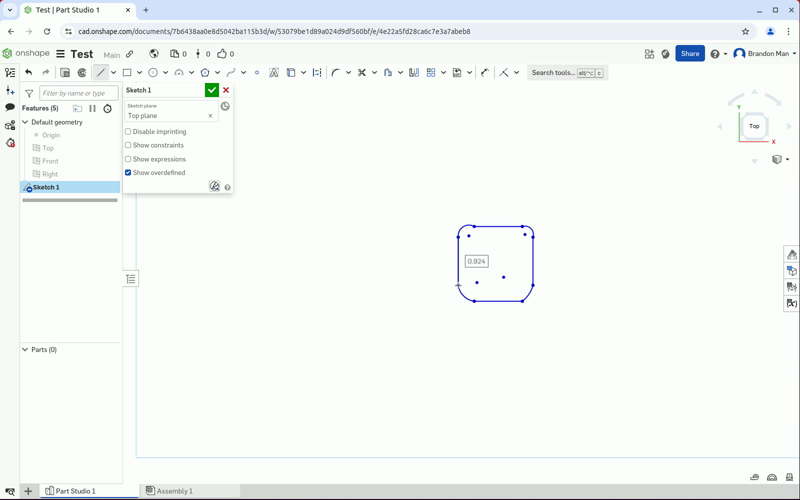
scroll(-6)
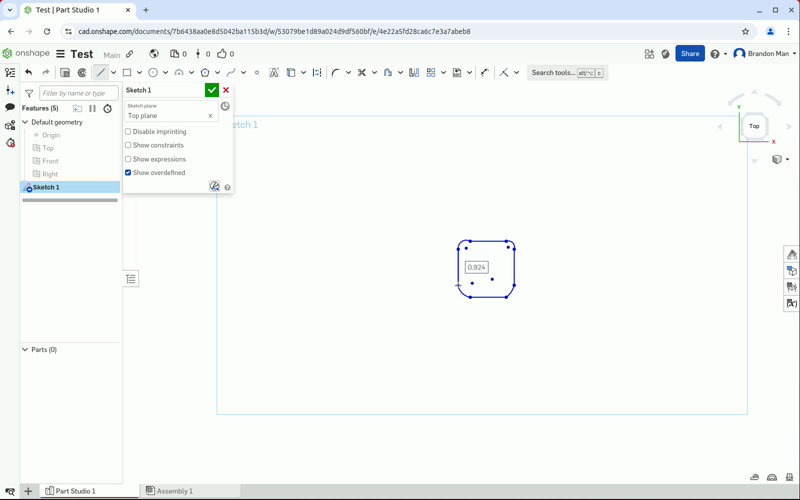
scroll(-6)
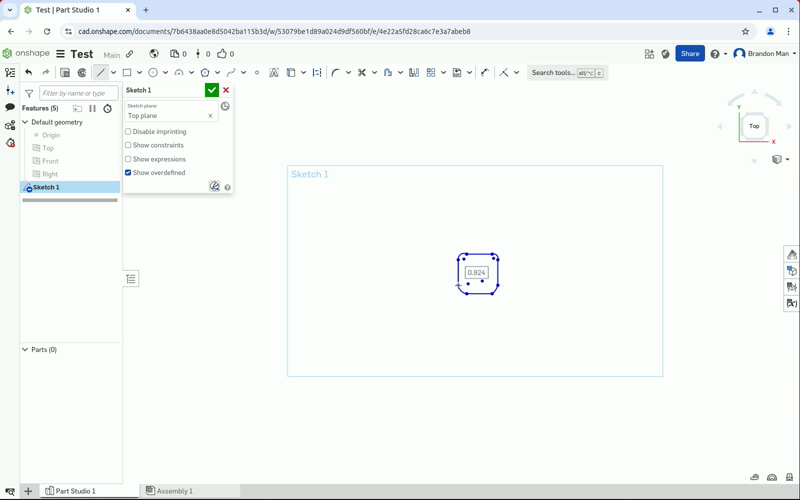
scroll(-6)
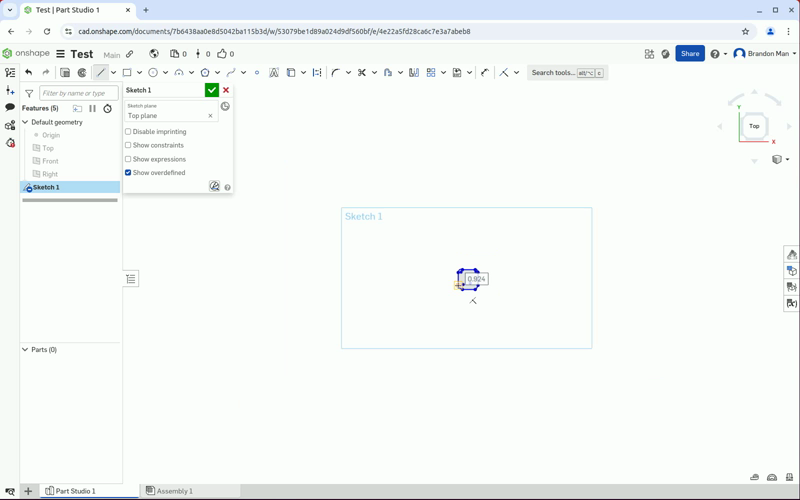
scroll(-6)
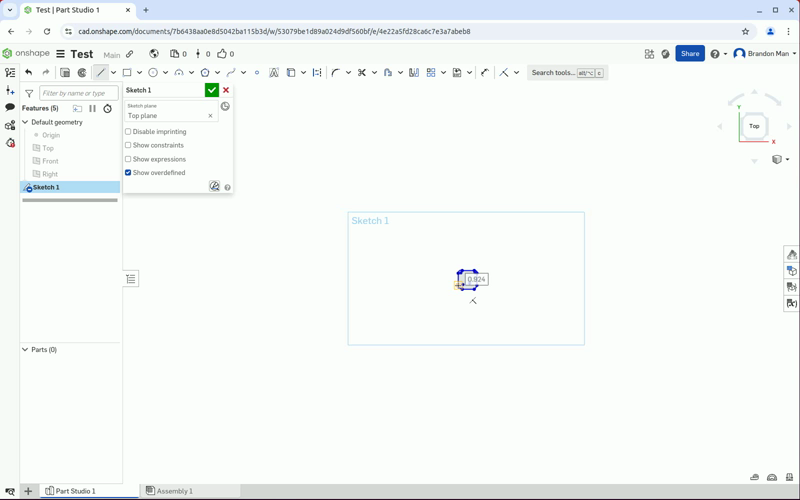
scroll(-6)
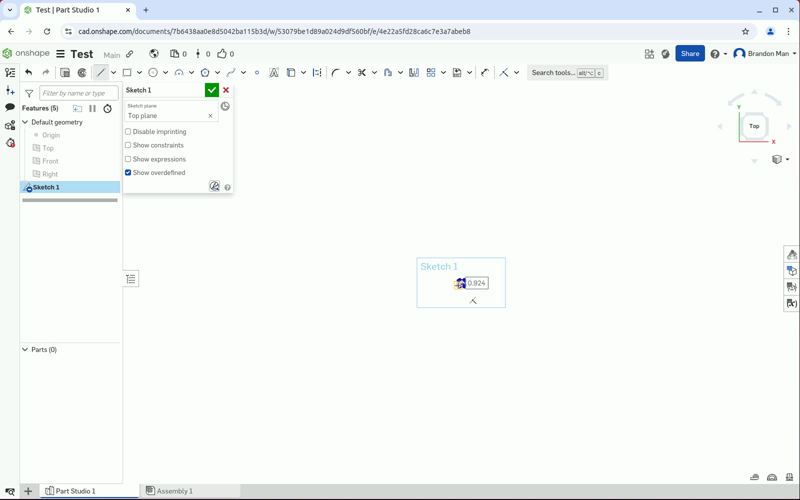
key(esc)
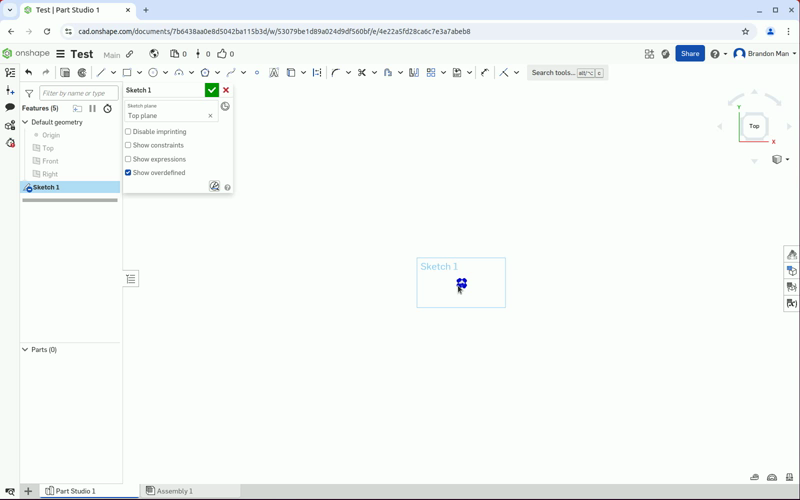
mouse_move(459, 284)
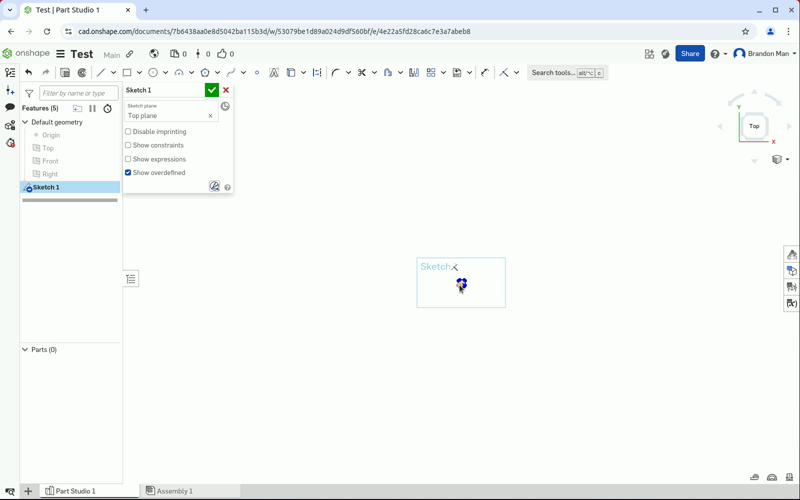
scroll(6)
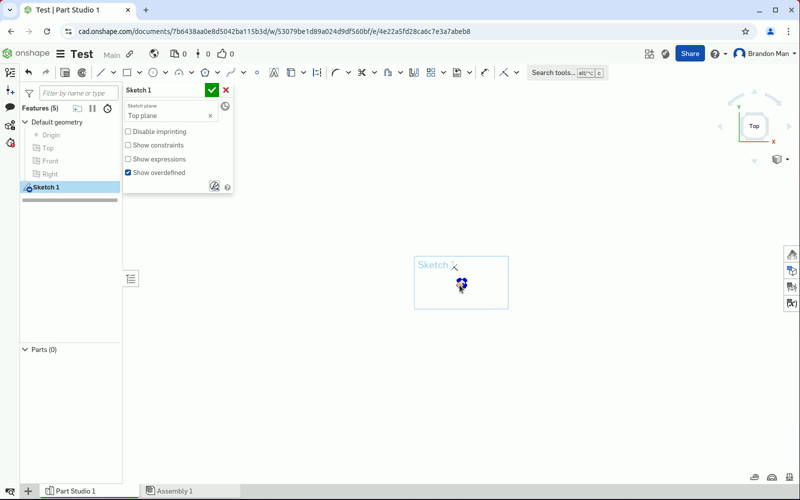
scroll(6)
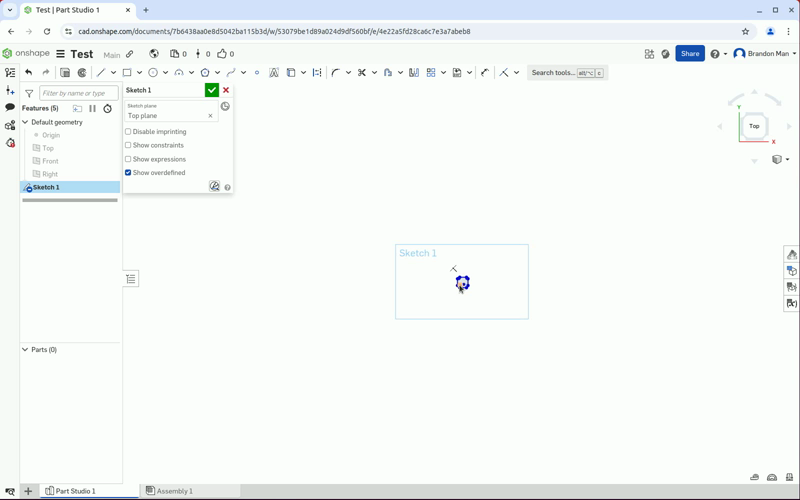
scroll(6)
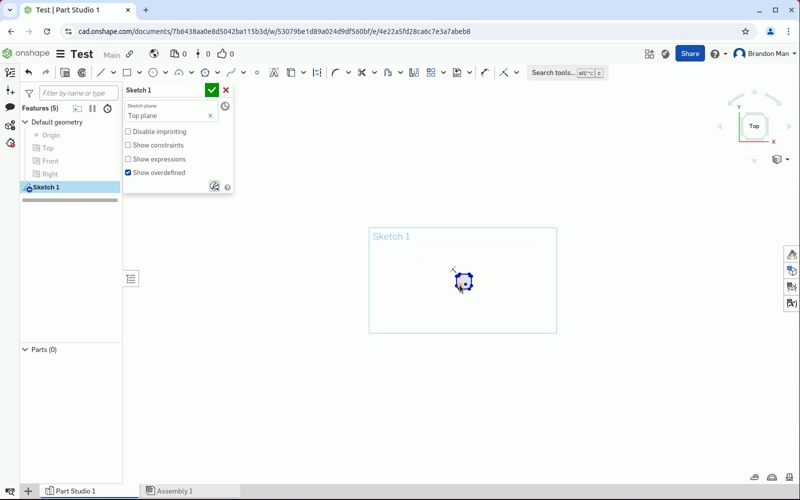
scroll(6)
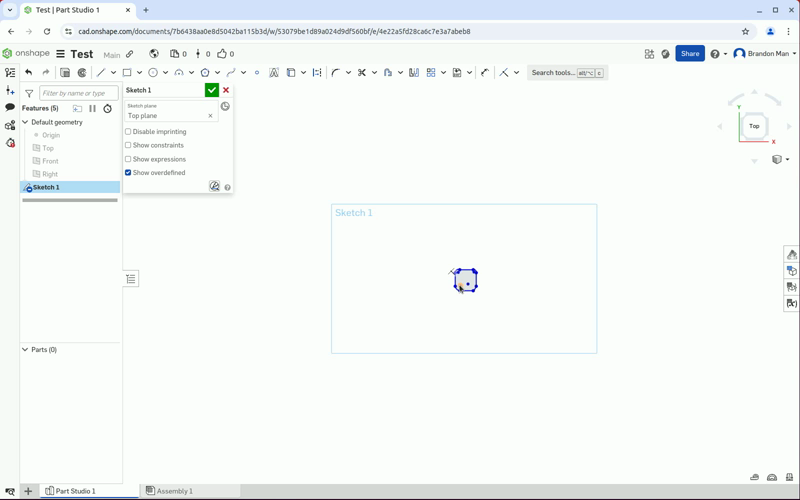
scroll(6)
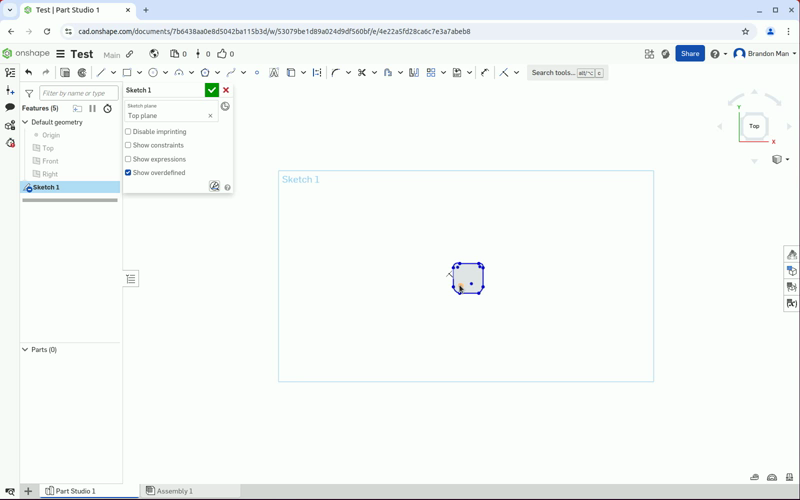
scroll(6)
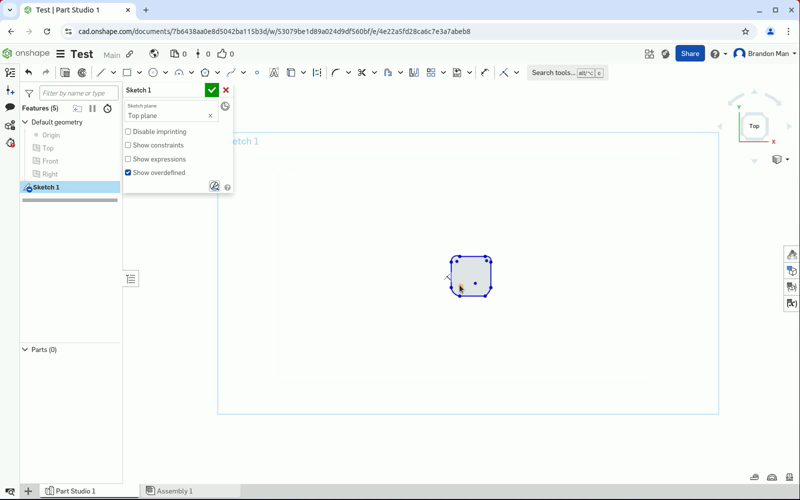
scroll(6)
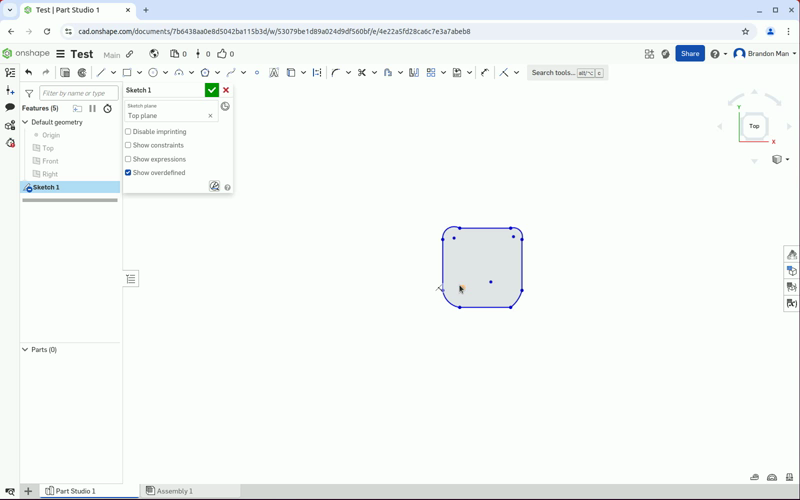
click(459, 284)
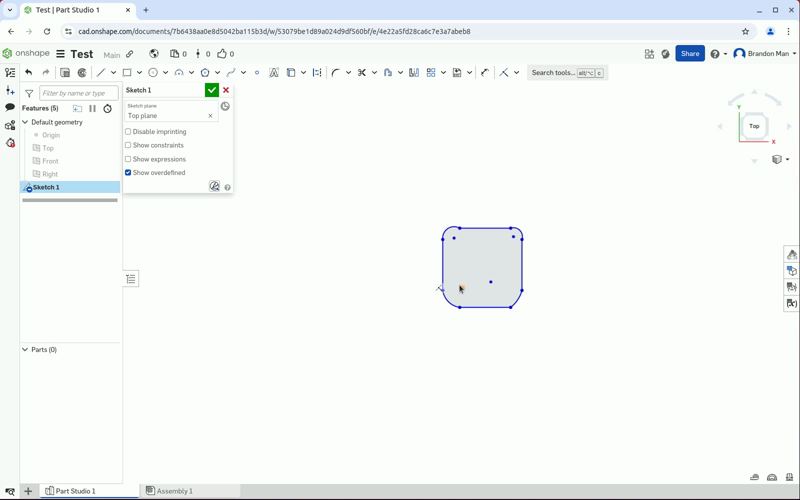
scroll(-6)
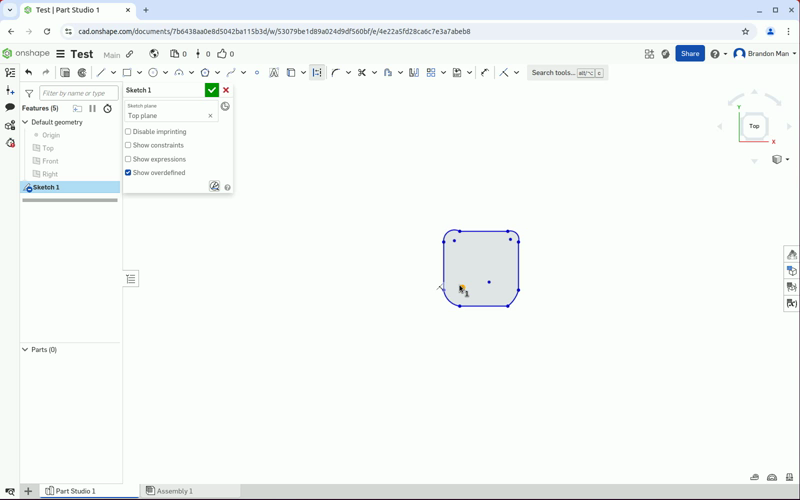
scroll(-6)
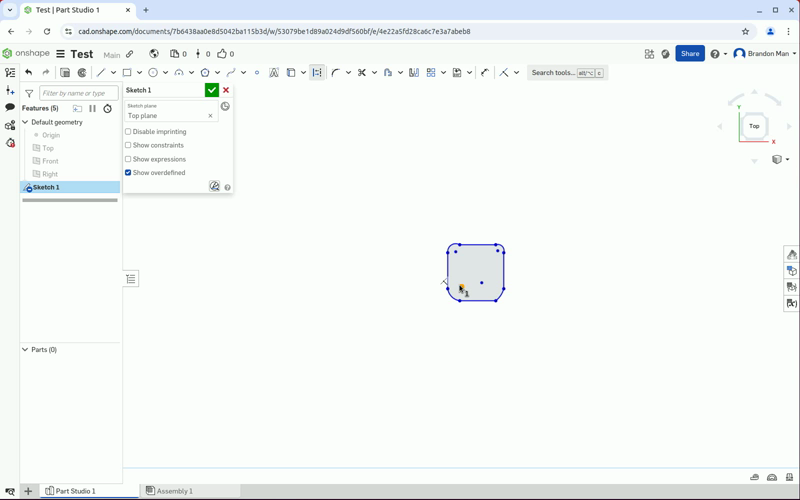
scroll(-6)
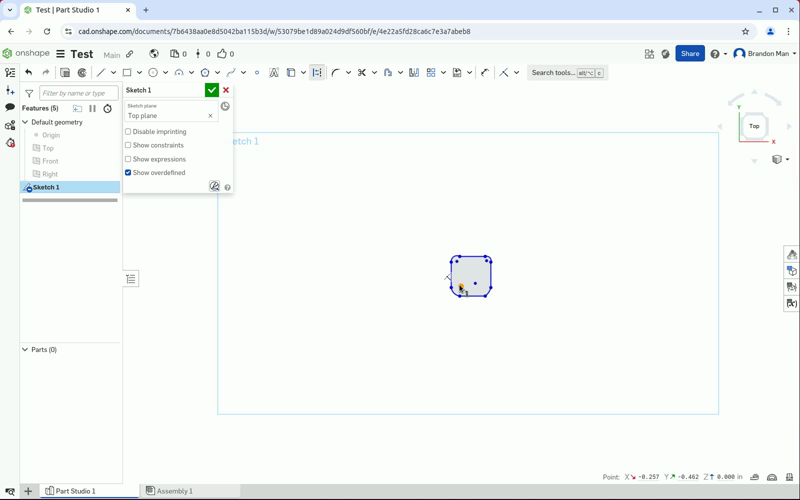
scroll(-6)
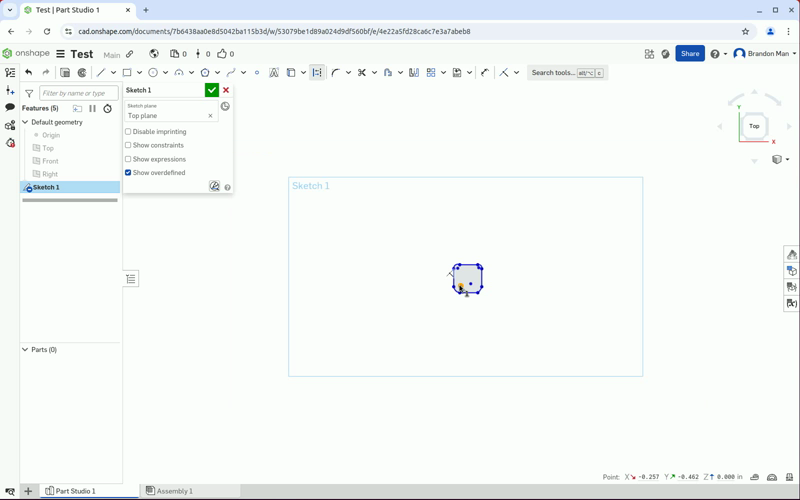
scroll(-6)
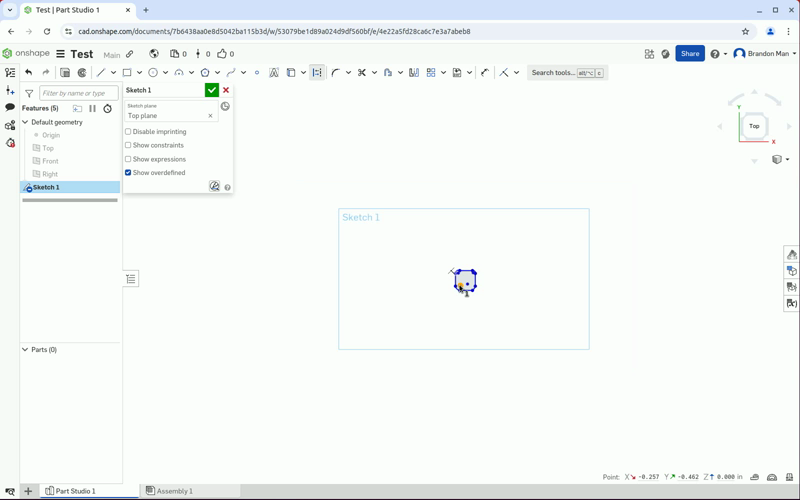
scroll(-6)
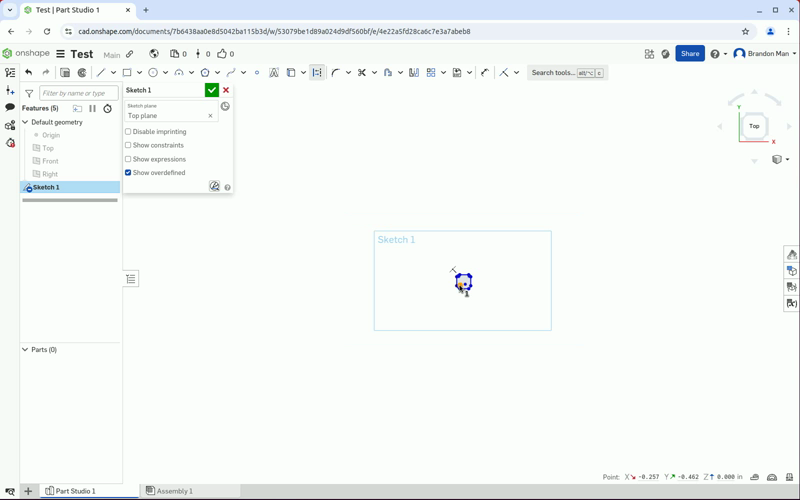
scroll(-6)
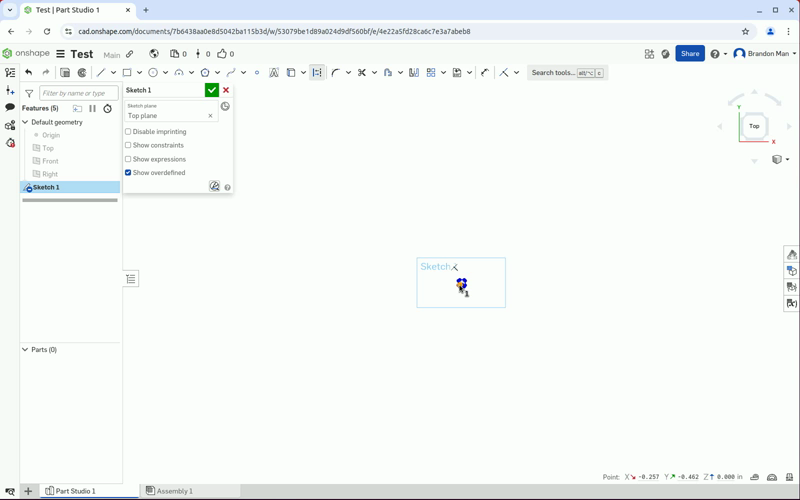
mouse_move(73, 352)
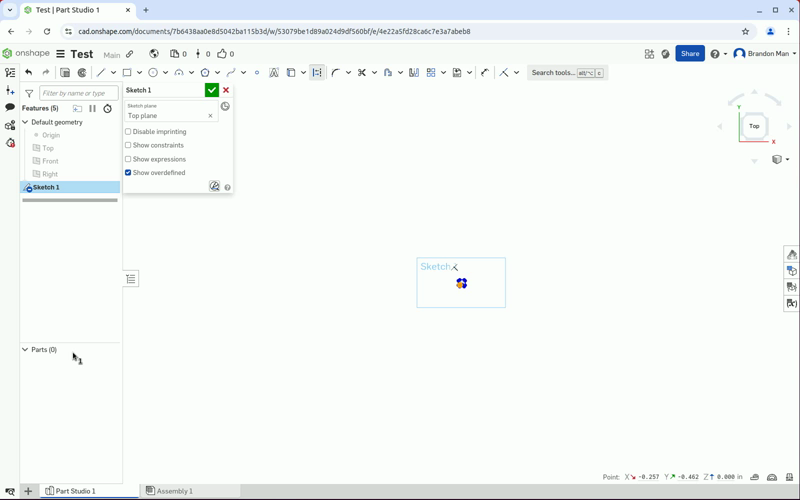
key(shift+y)
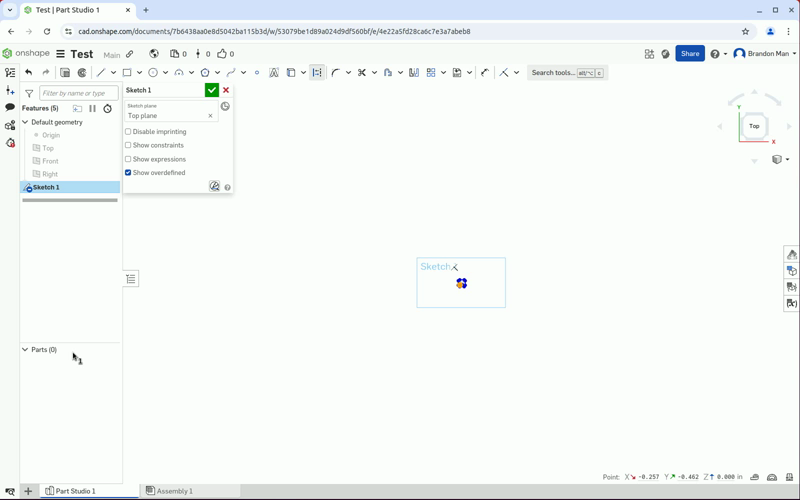
key(shift+e)
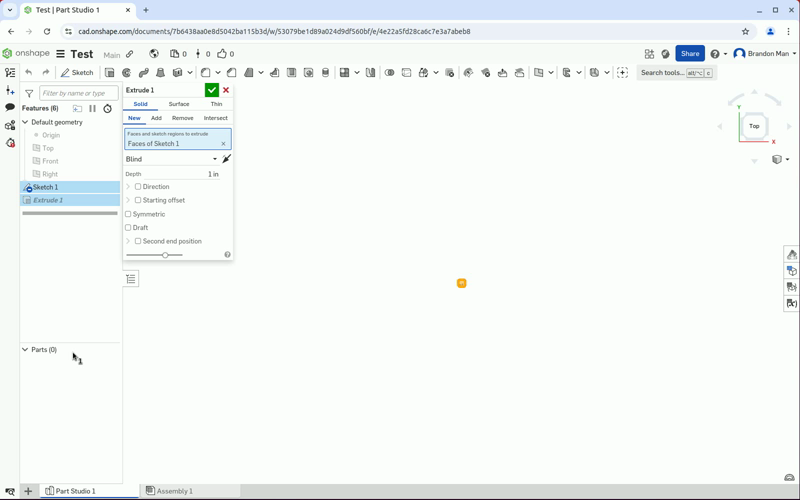
mouse_move(143, 106)
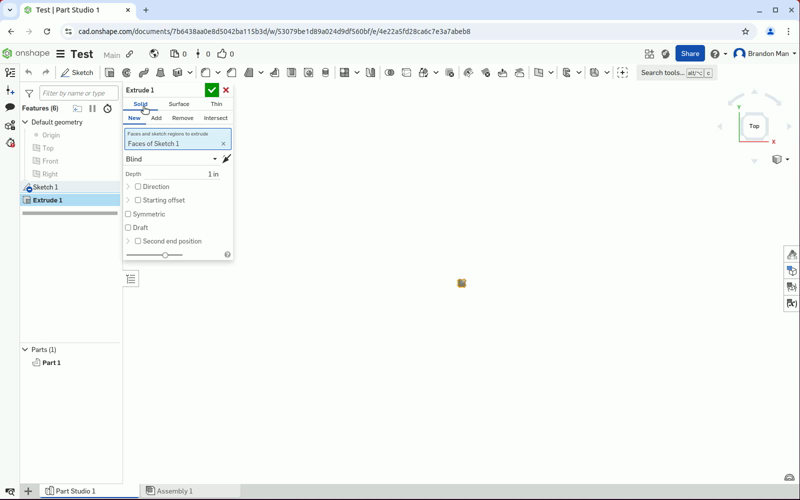
click(143, 106)
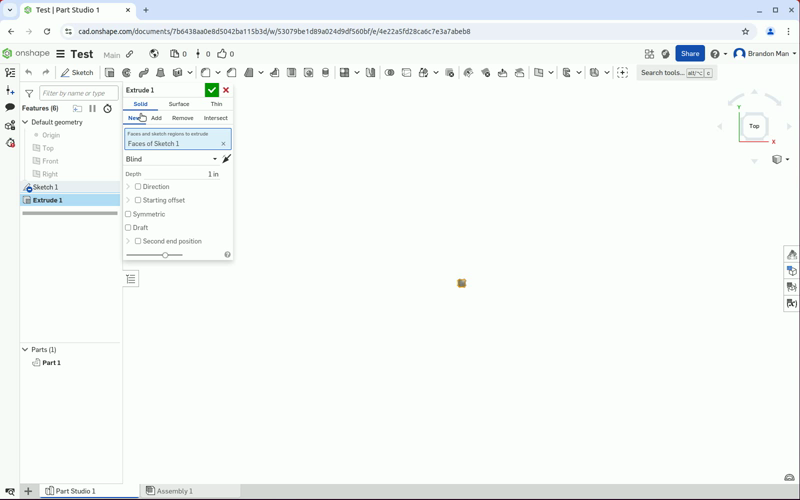
mouse_move(137, 120)
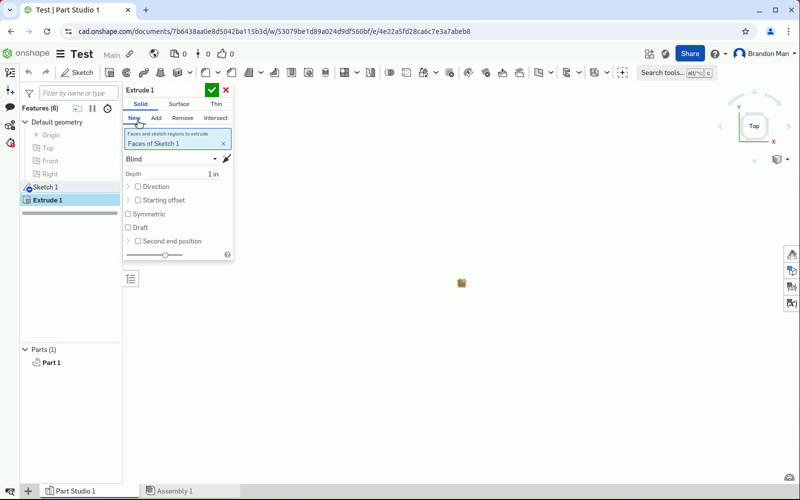
click(137, 120)
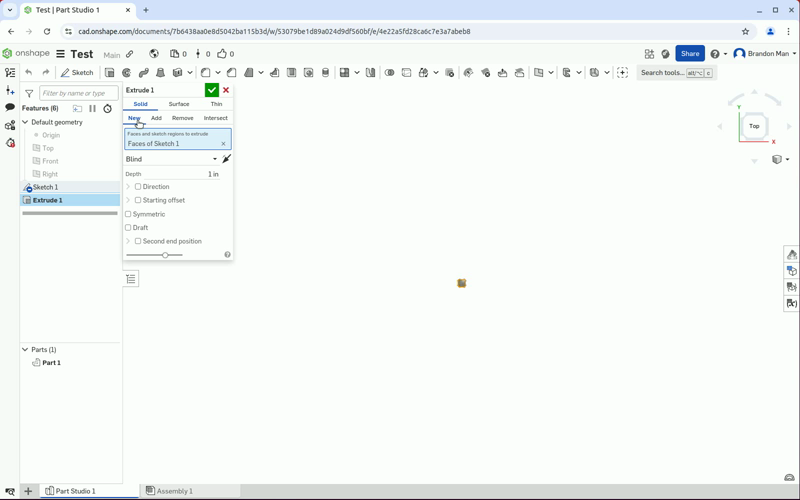
key(tab, 4)
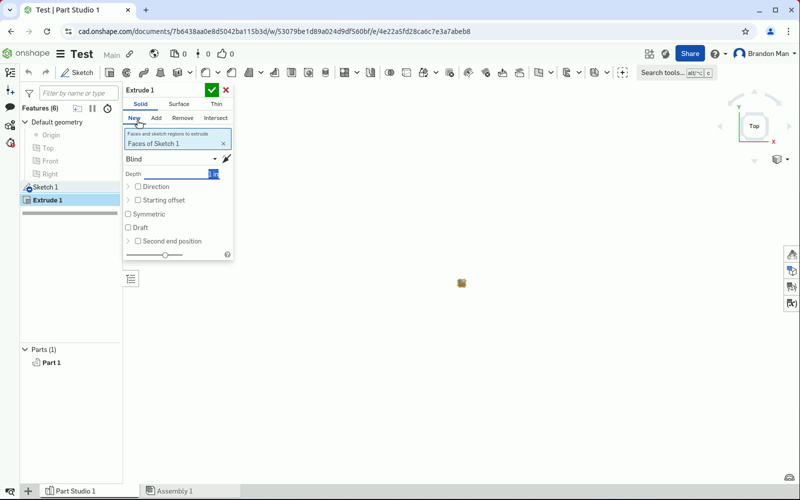
text(23.108)
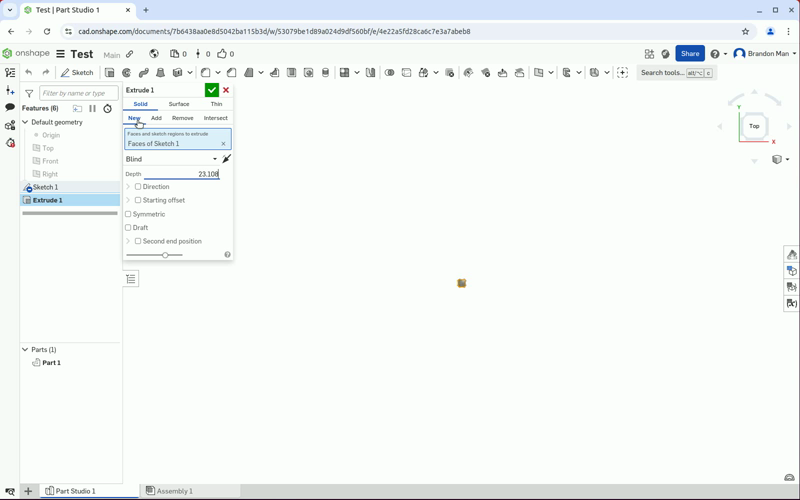
key(enter)
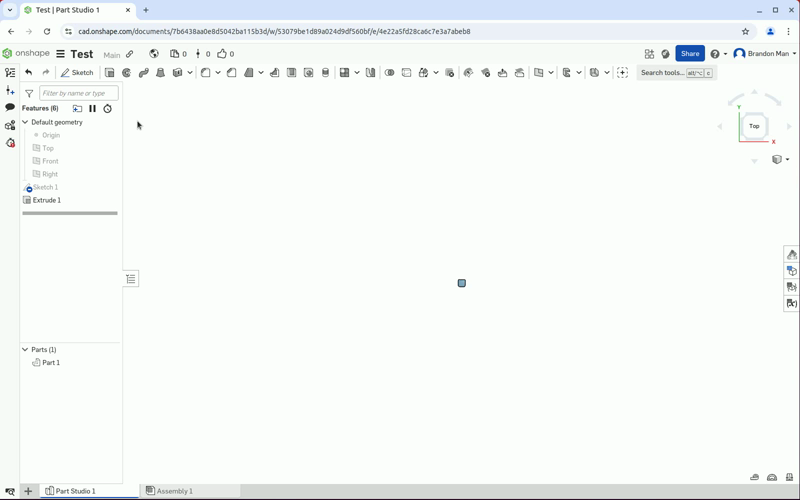
key(shift+h)
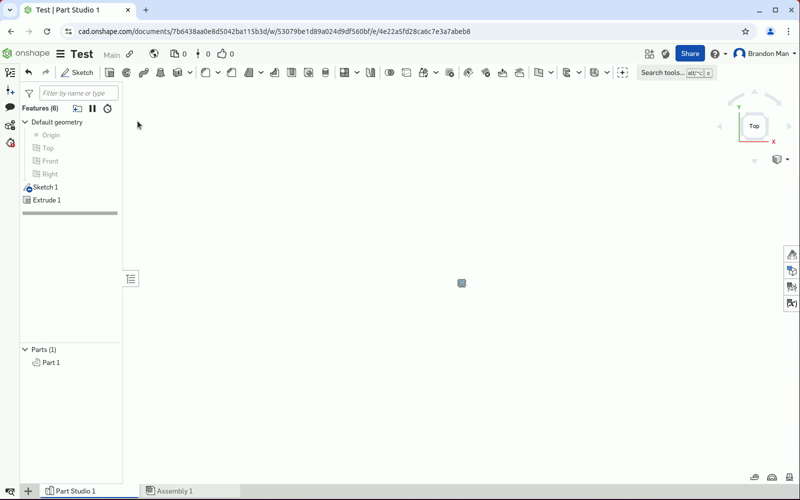
key(shift+h)
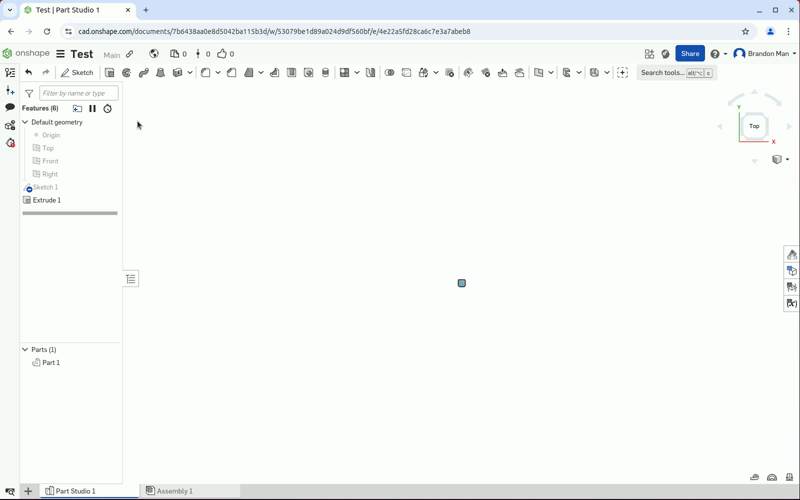
mouse_move(73, 189)
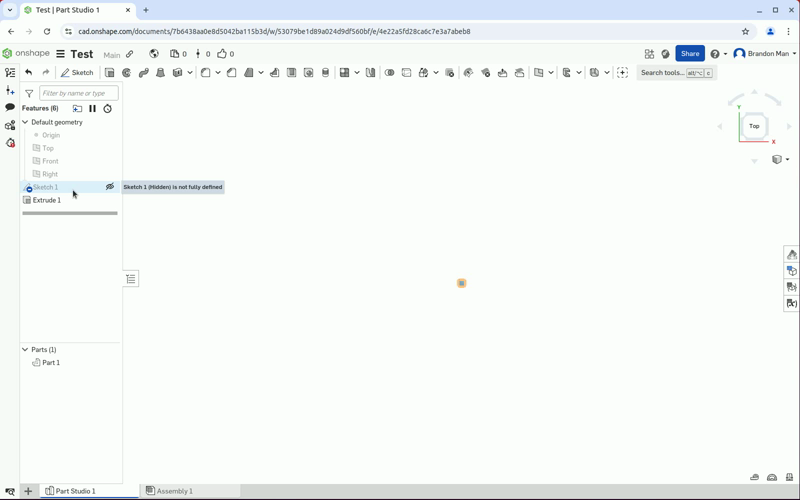
click(73, 189)
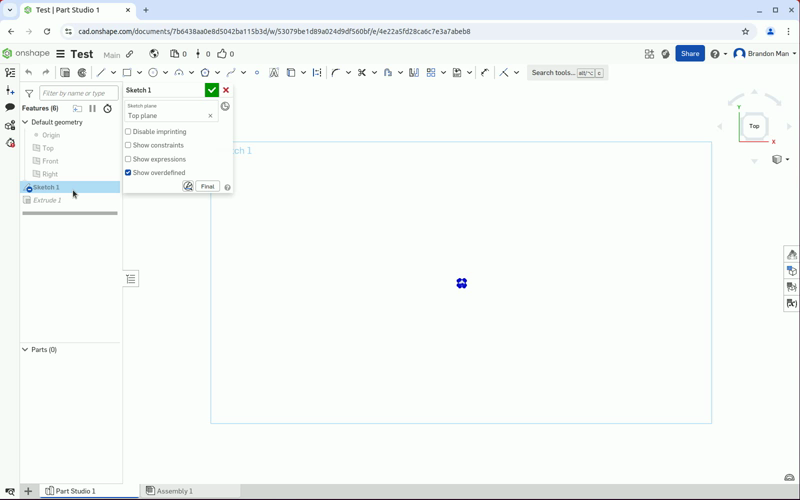
mouse_move(229, 92)
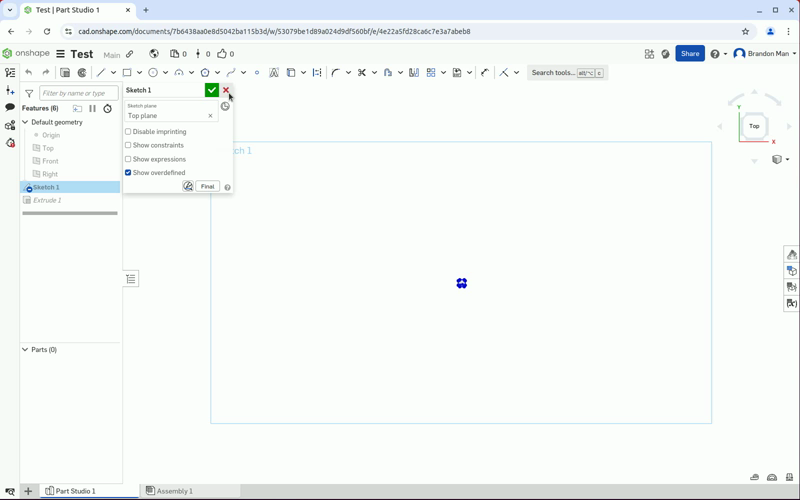
click(229, 92)
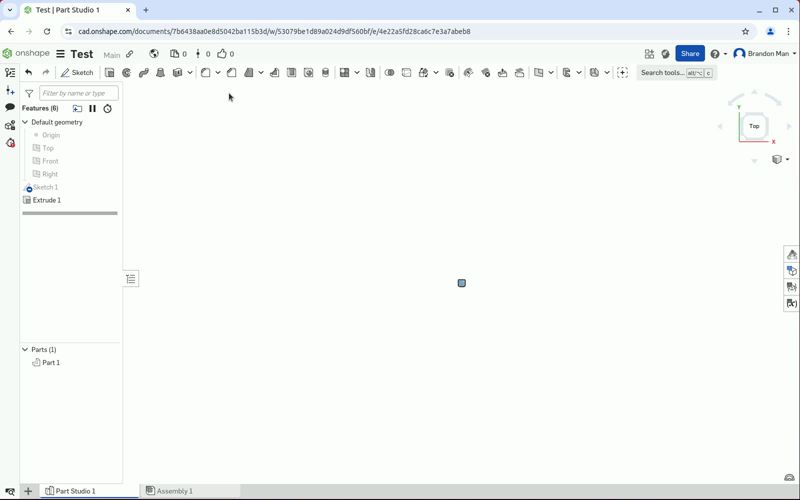
mouse_move(73, 352)
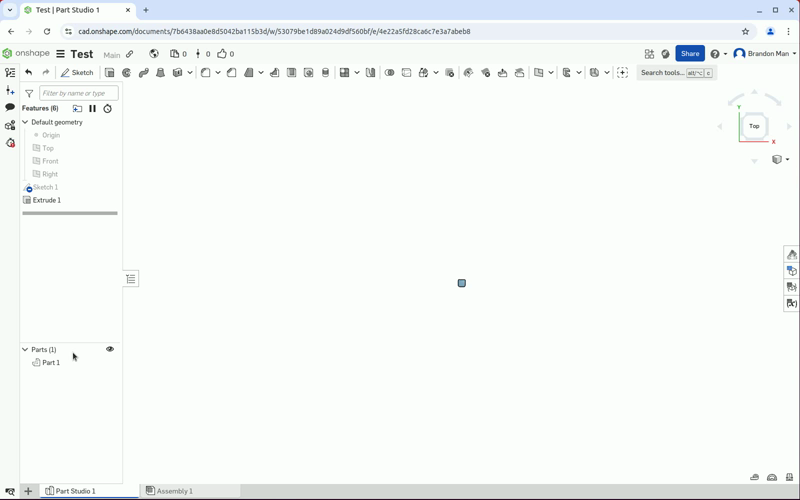
key(y)
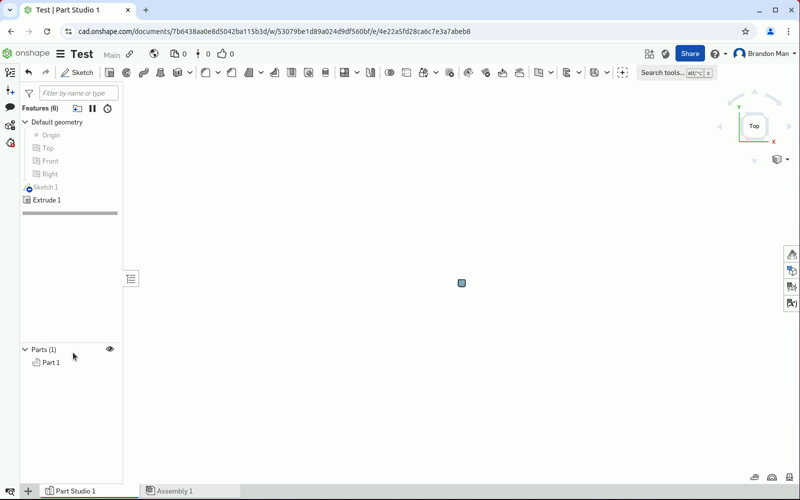
key(shift+p)
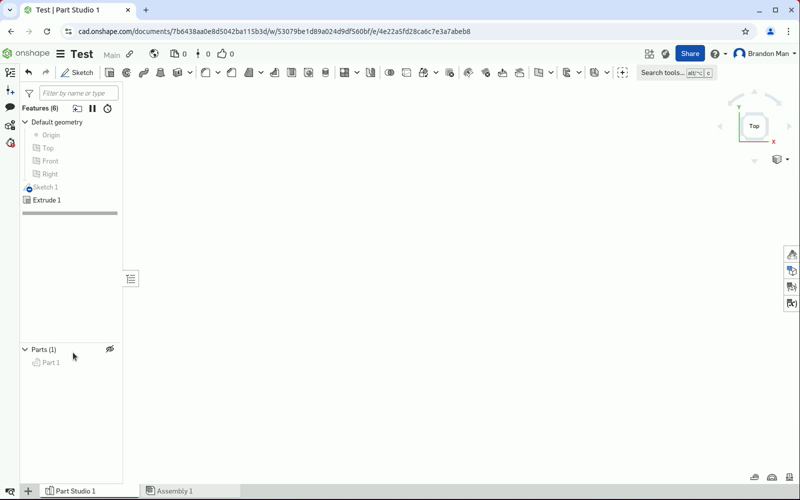
key(space)
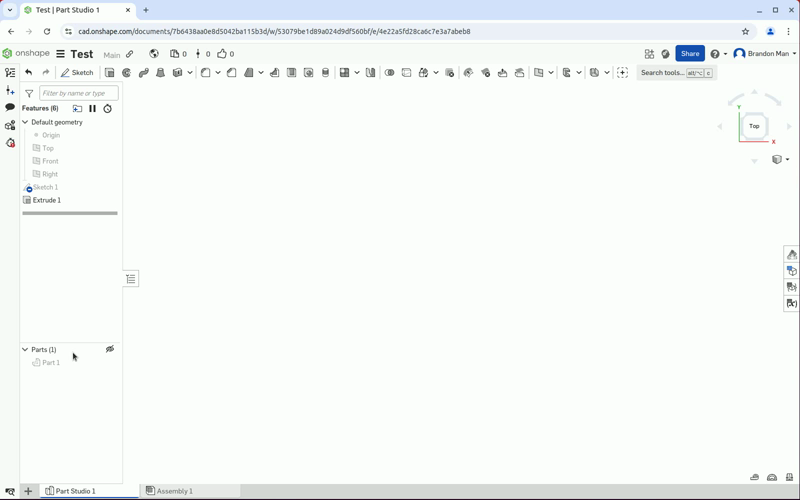
key_down(shift)
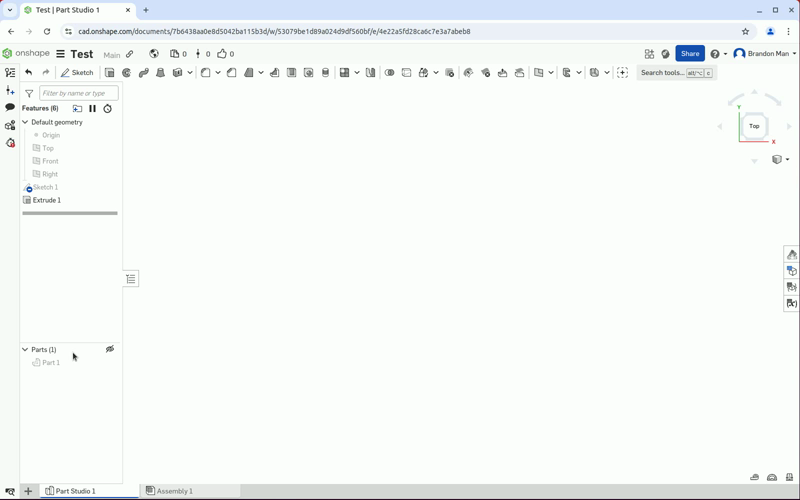
key(up)
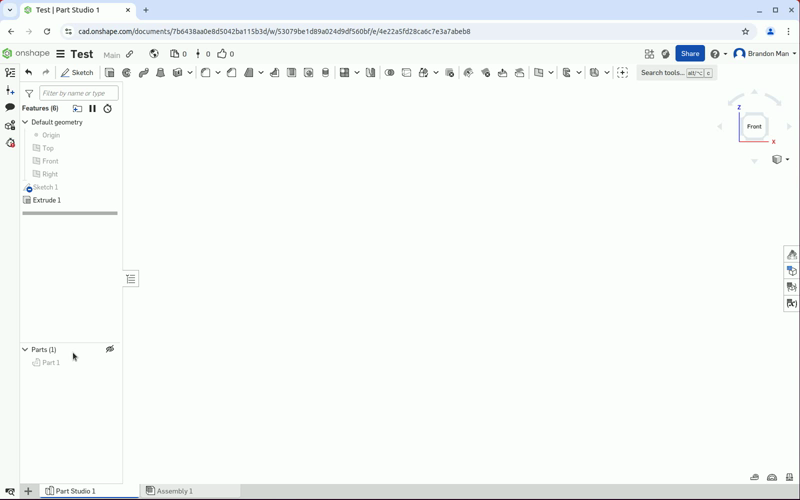
key_up(shift)
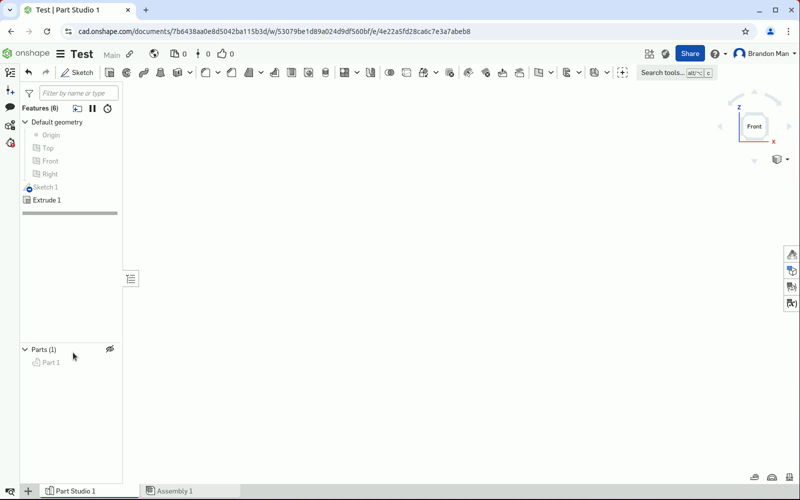
key(space)
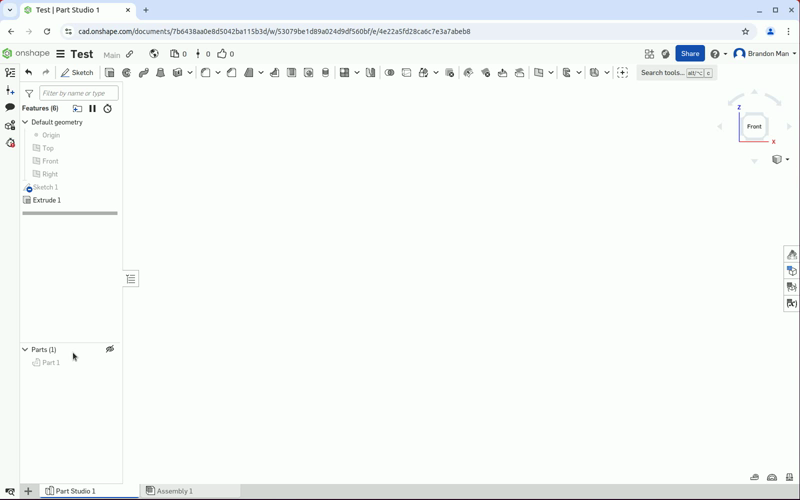
key_down(shift)
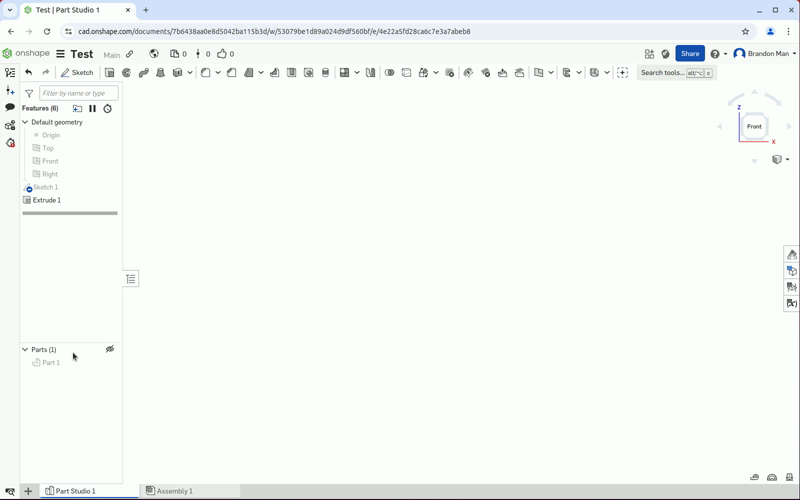
key(left)
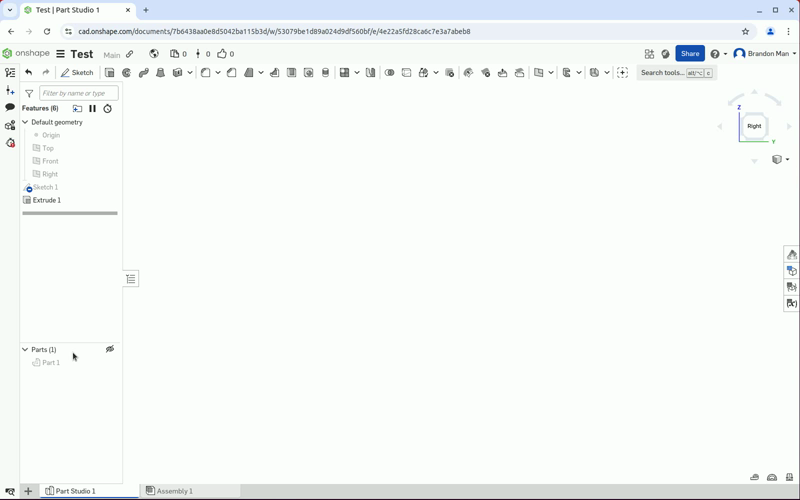
key_up(shift)
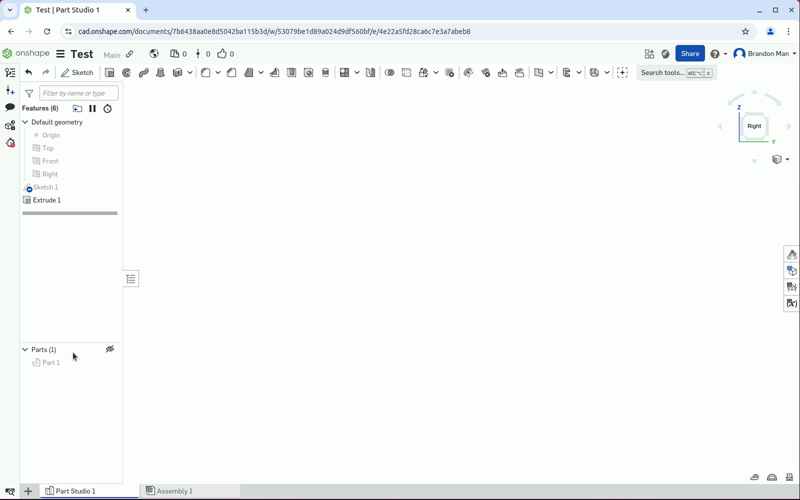
mouse_move(73, 352)
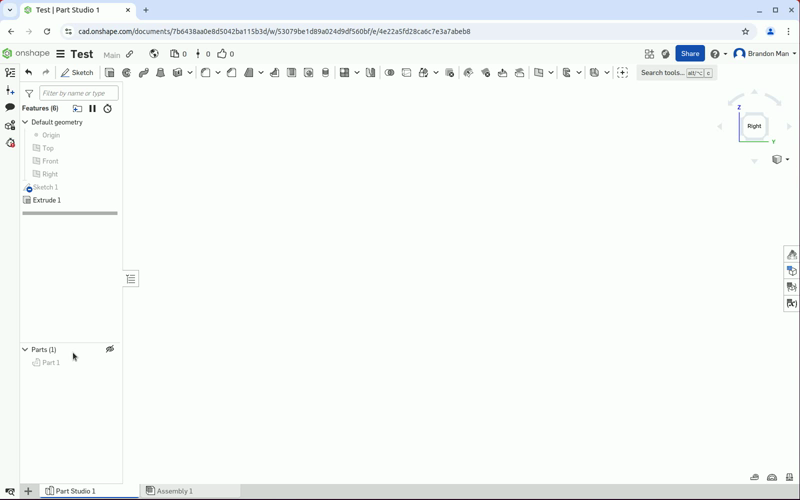
key(shift+y)
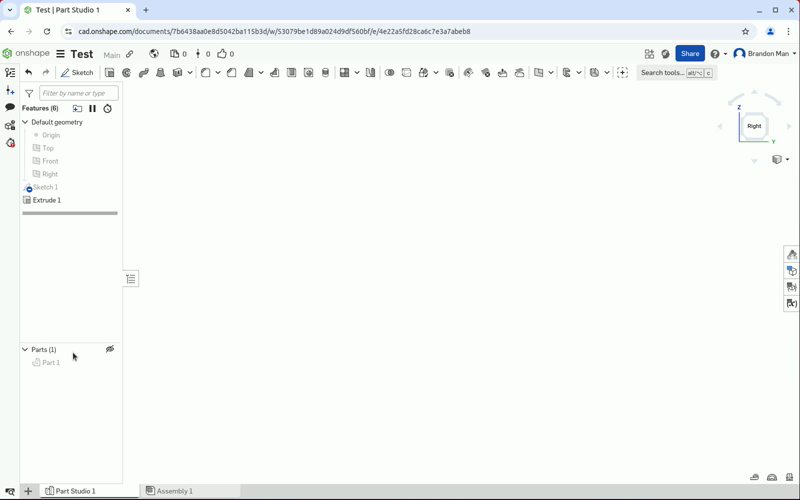
key(shift+s)
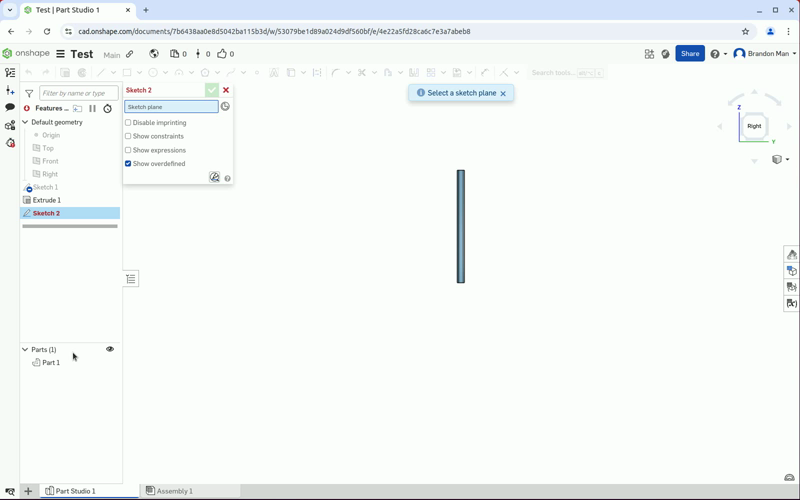
mouse_move(73, 176)
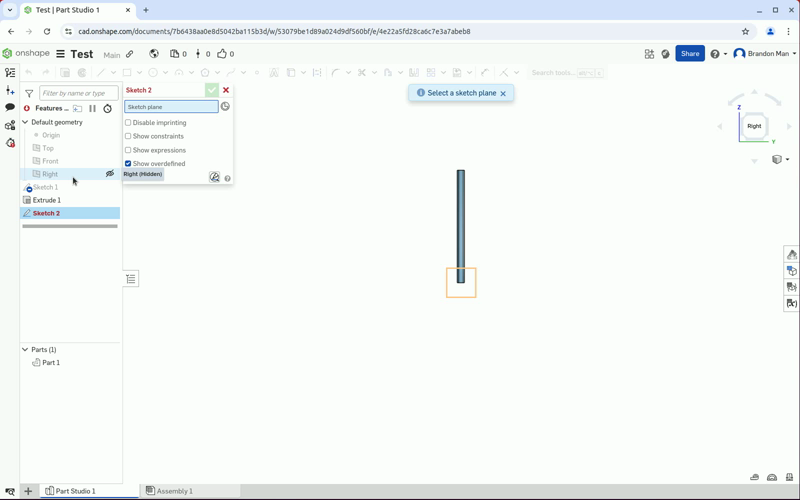
click(73, 176)
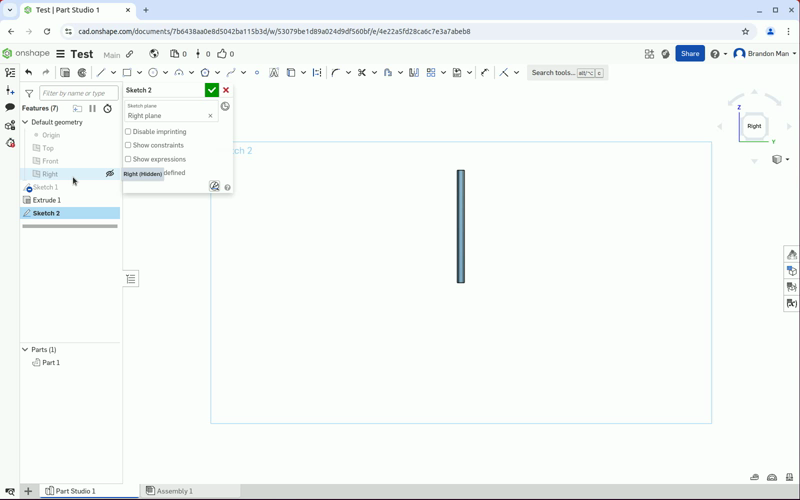
mouse_move(73, 352)
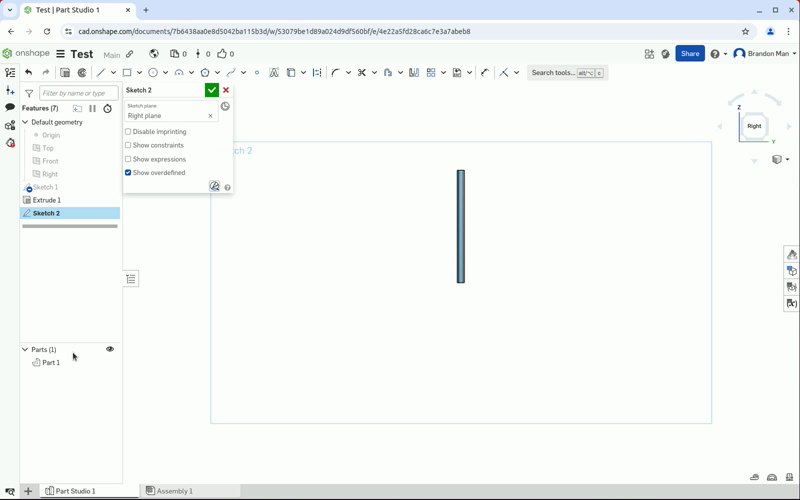
key(y)
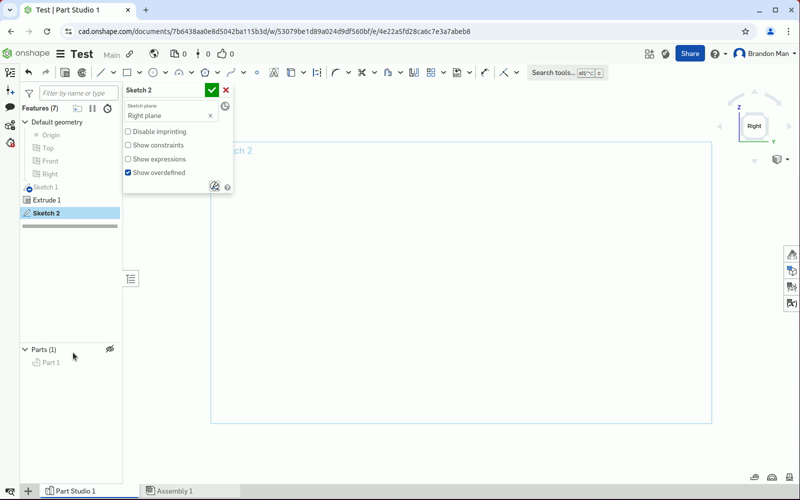
key(l)
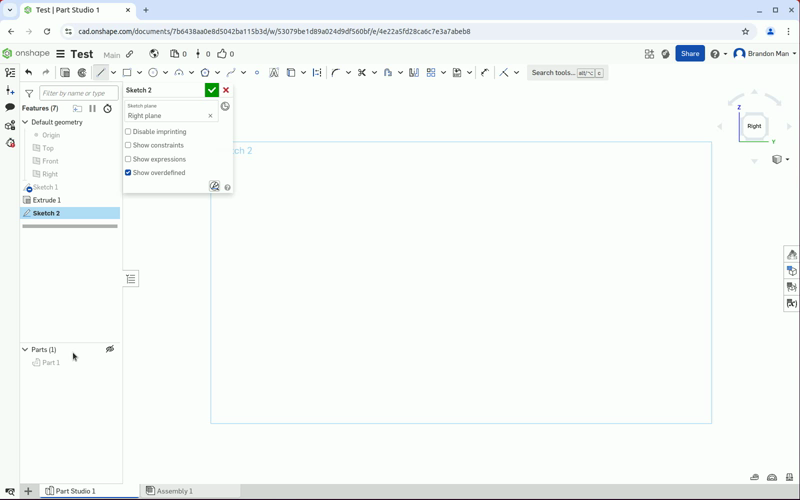
key_down(shift)
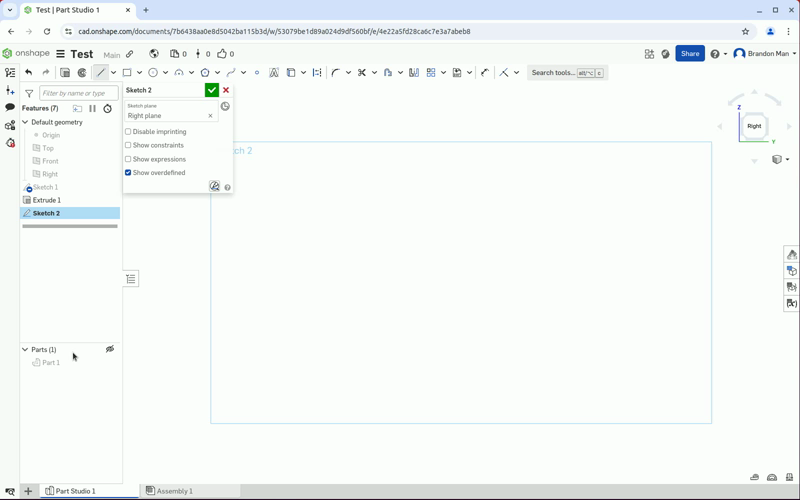
mouse_move(431, 293)
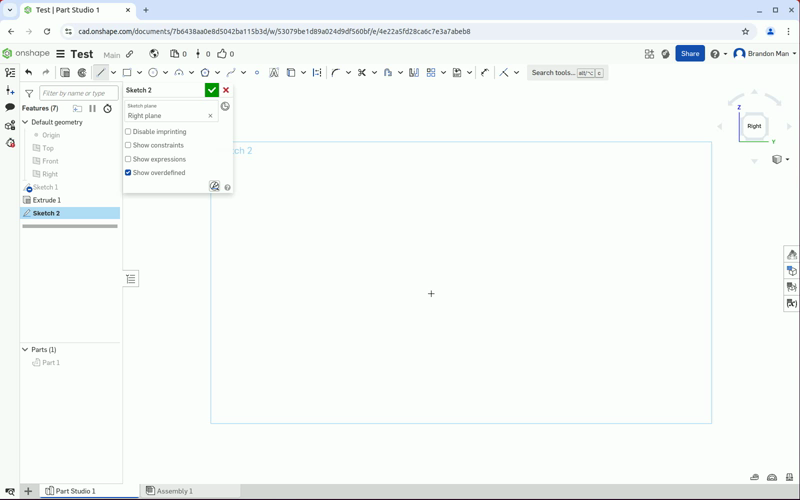
click(431, 293)
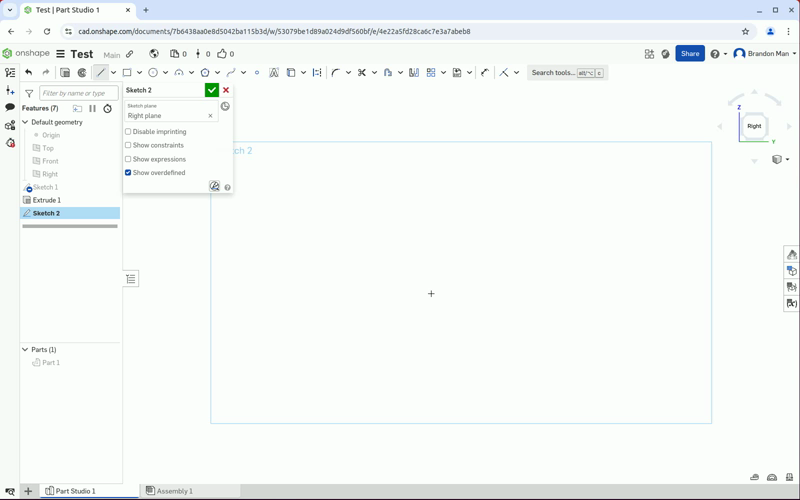
key_up(shift)
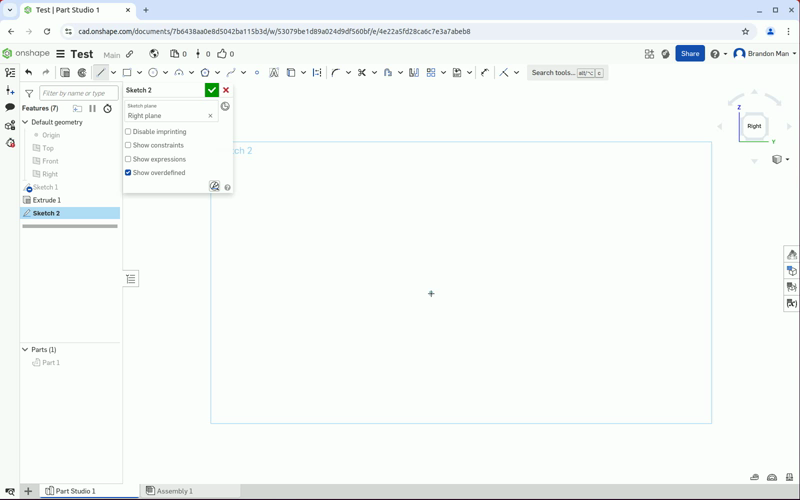
key_down(shift)
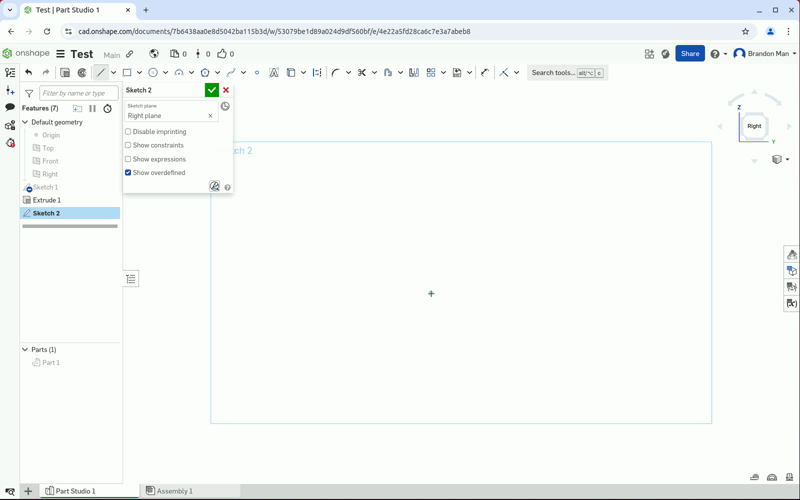
mouse_move(461, 293)
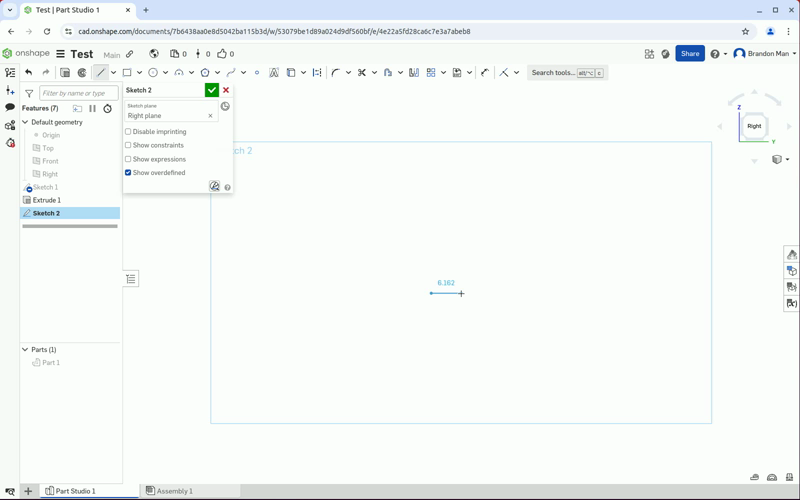
mouse_move(433, 293)
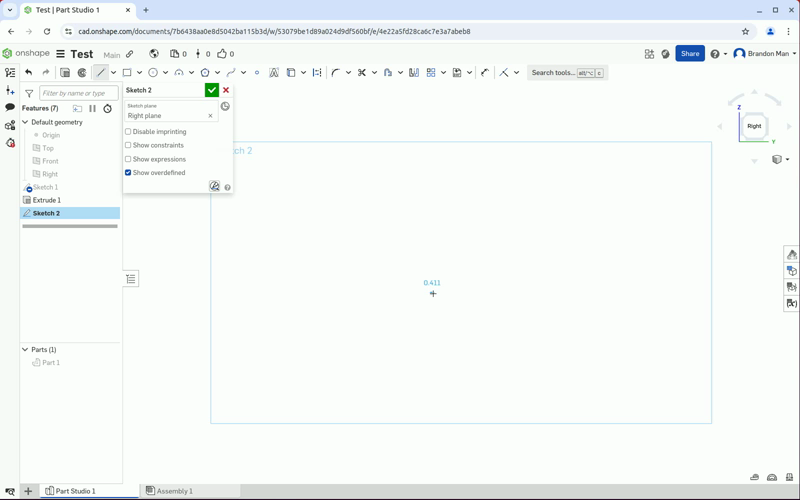
scroll(6)
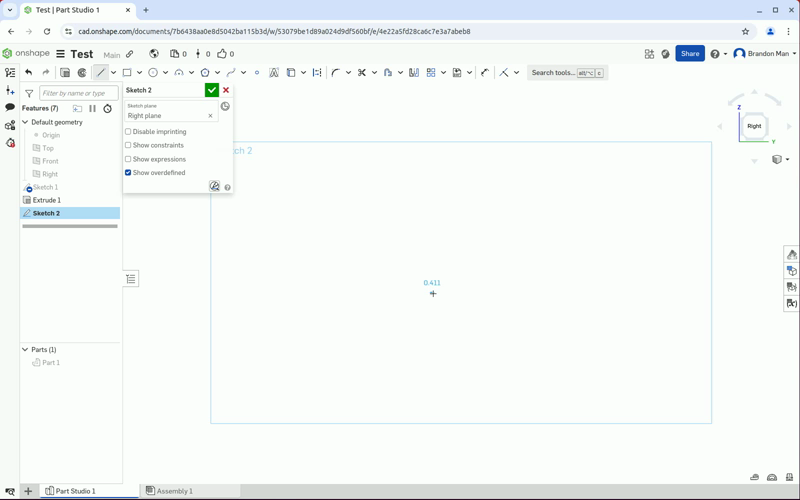
scroll(6)
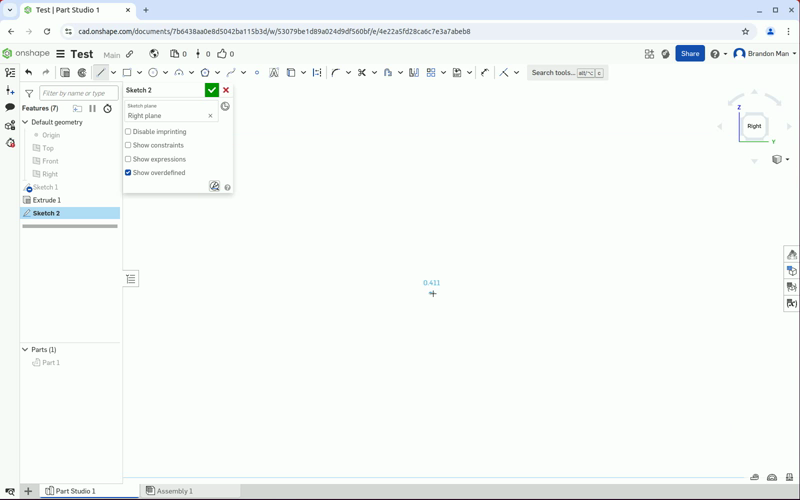
scroll(6)
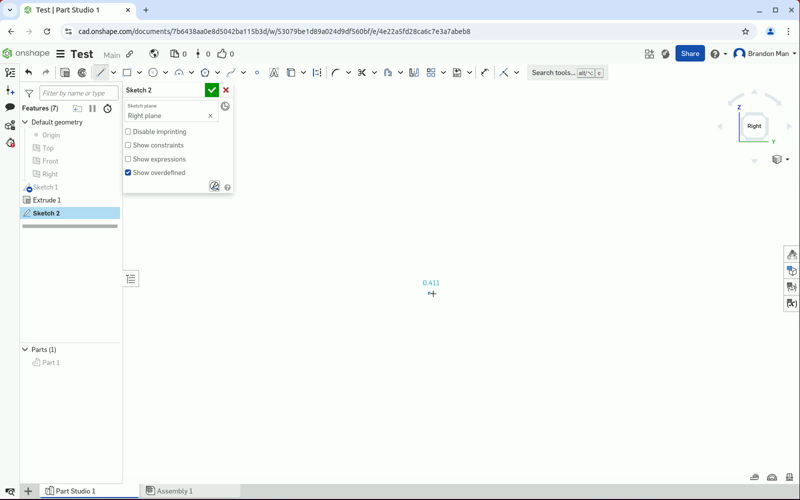
scroll(6)
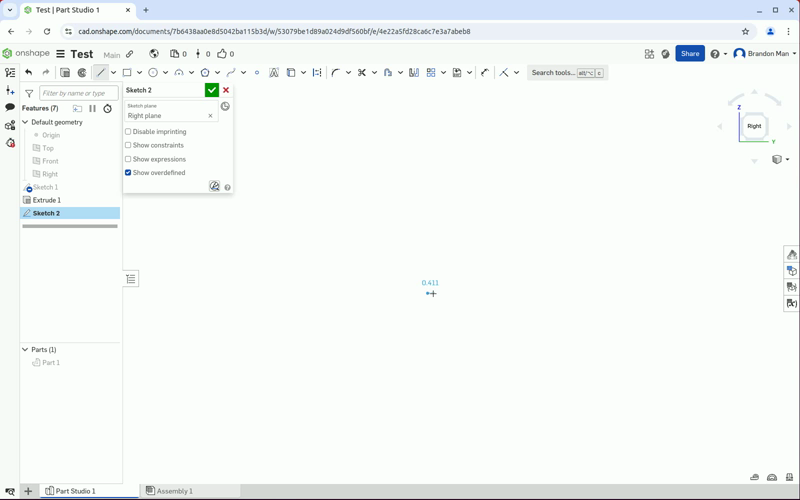
scroll(6)
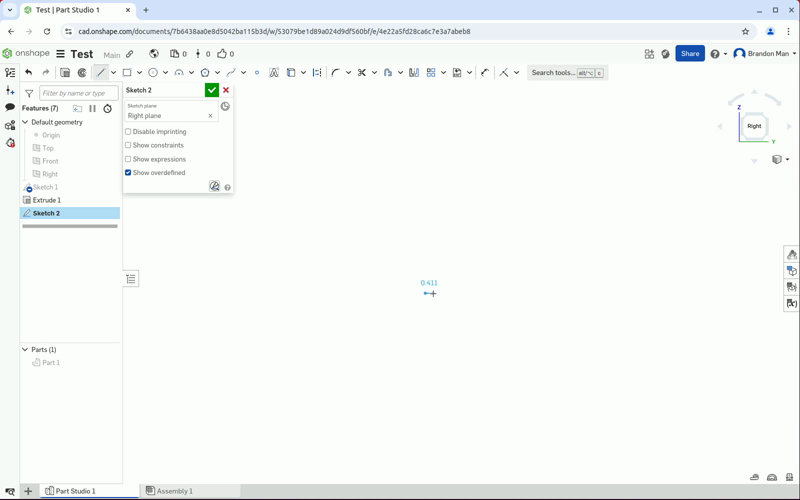
scroll(6)
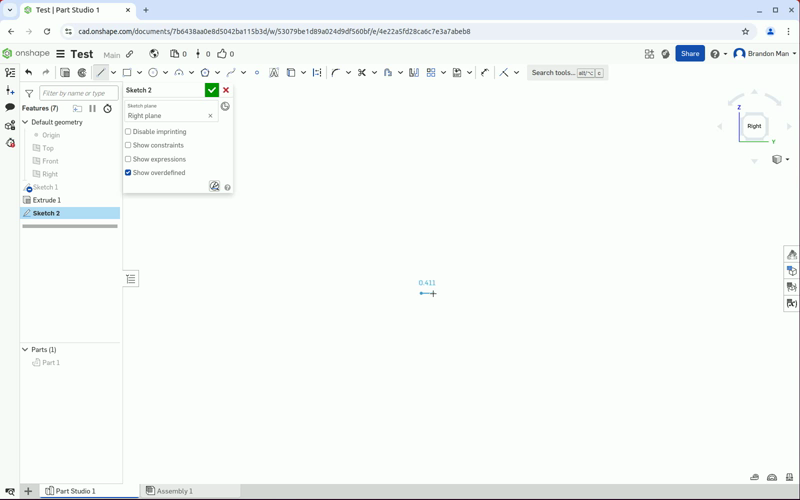
scroll(6)
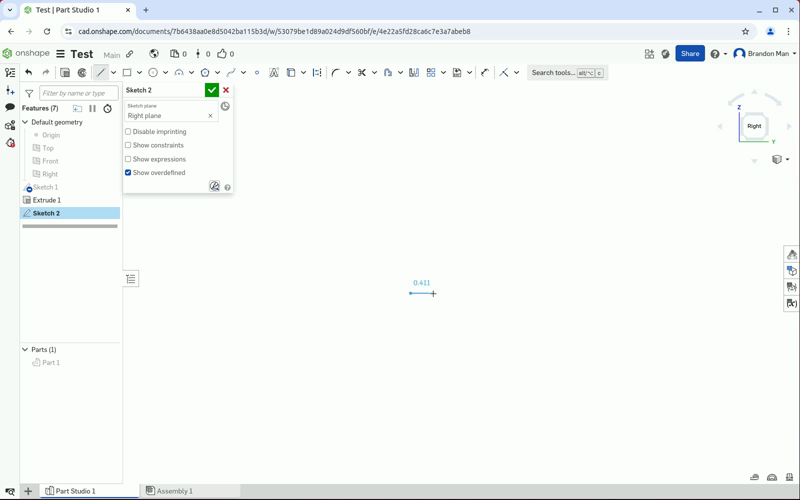
click(433, 293)
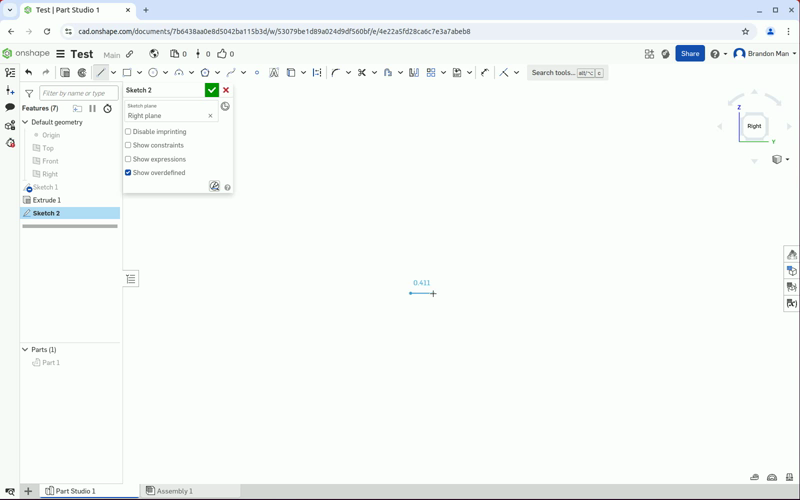
scroll(-6)
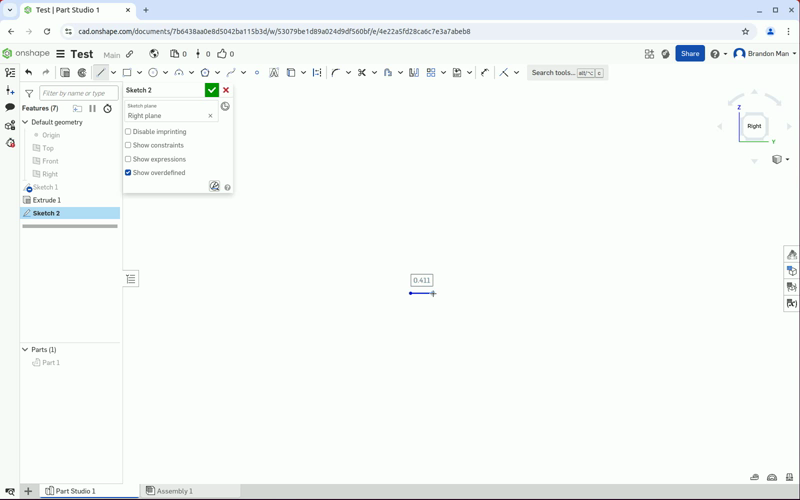
scroll(-6)
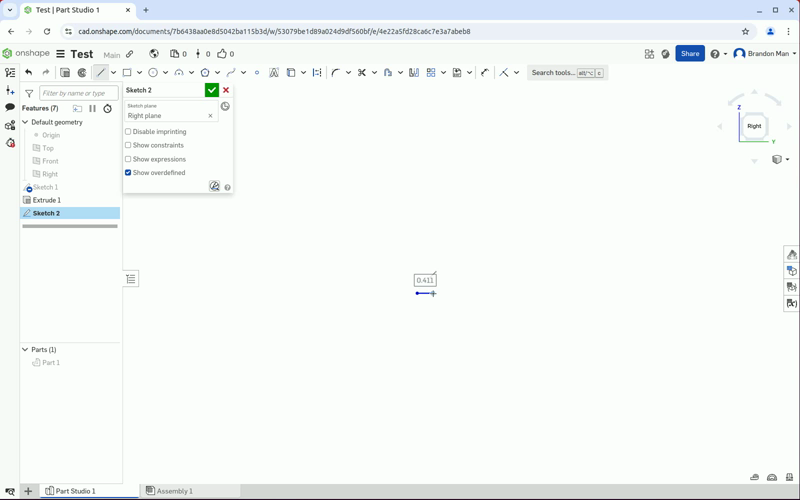
scroll(-6)
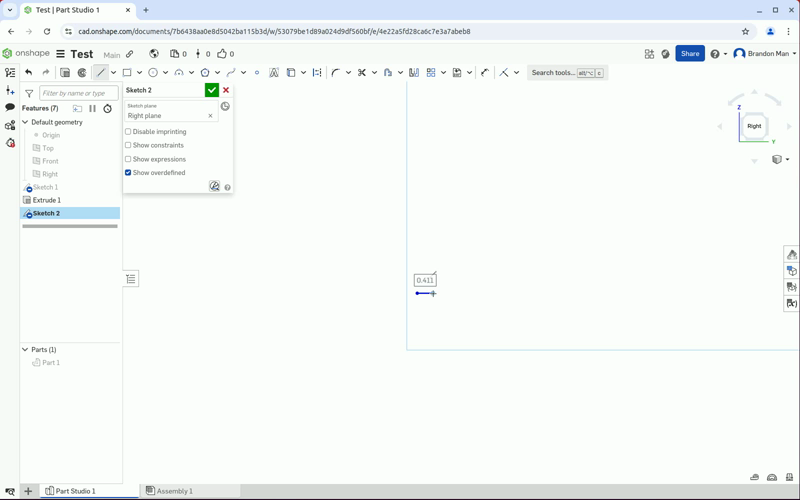
scroll(-6)
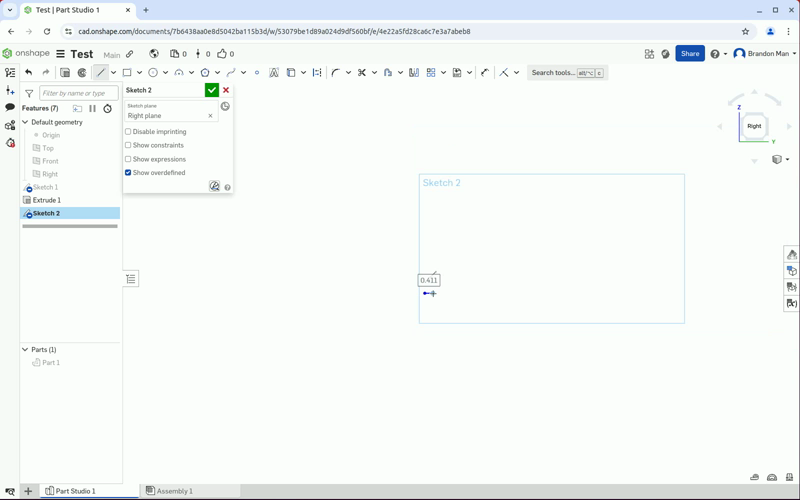
scroll(-6)
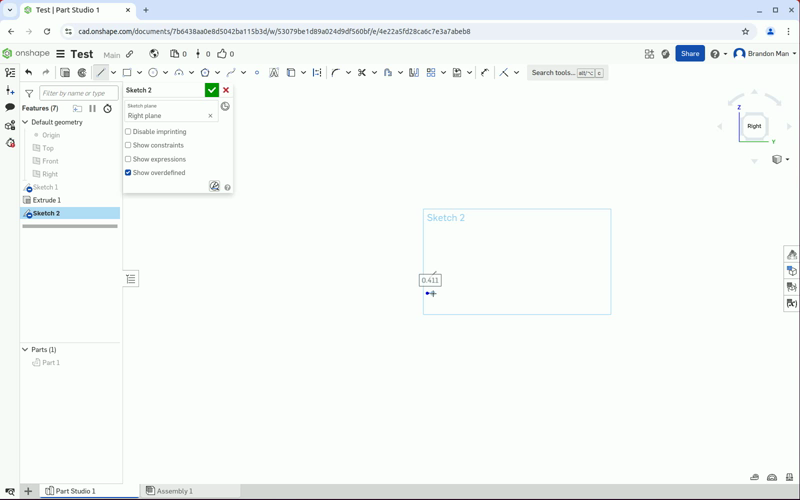
scroll(-6)
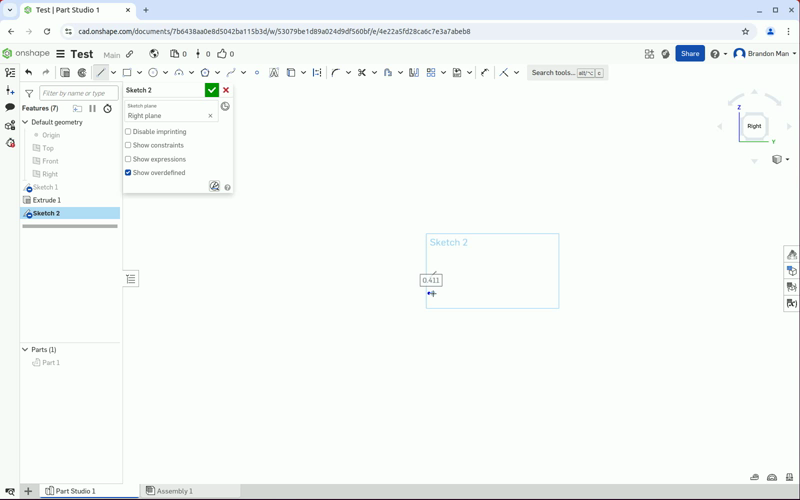
scroll(-6)
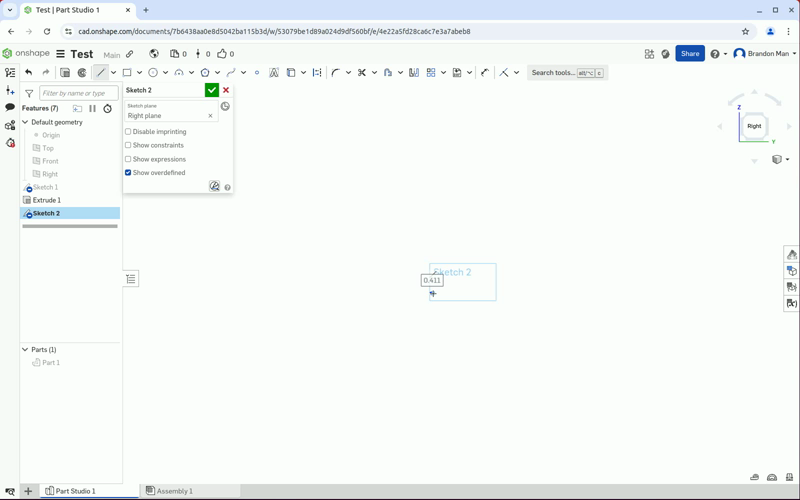
key_up(shift)
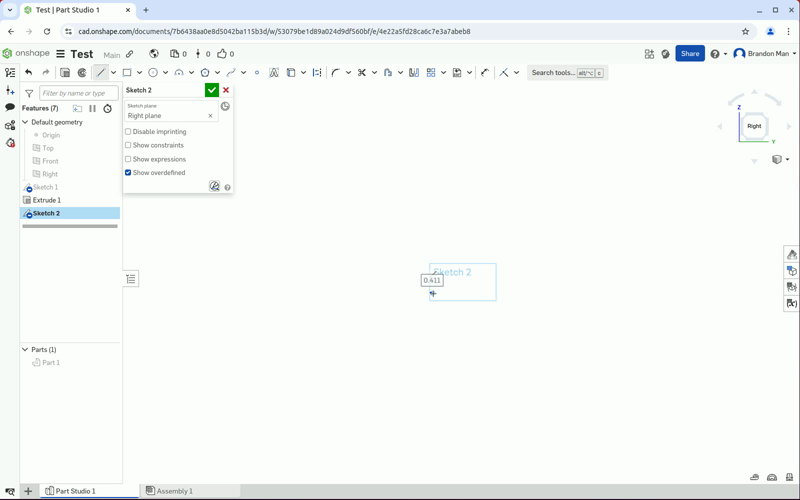
key_down(shift)
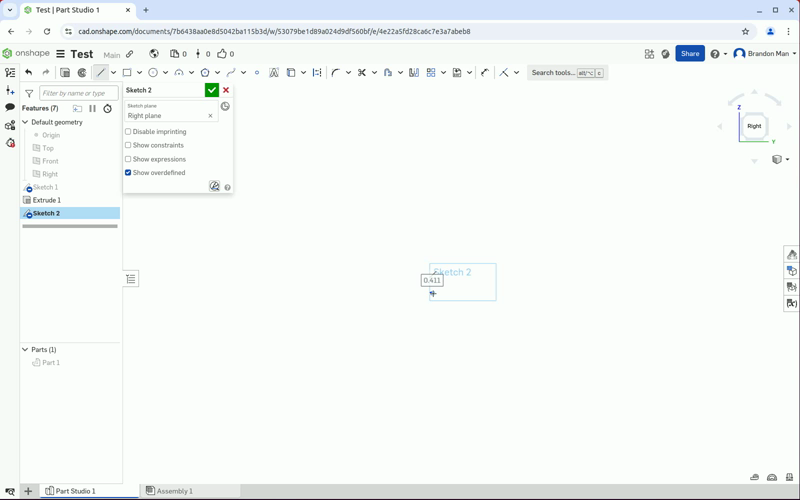
mouse_move(463, 293)
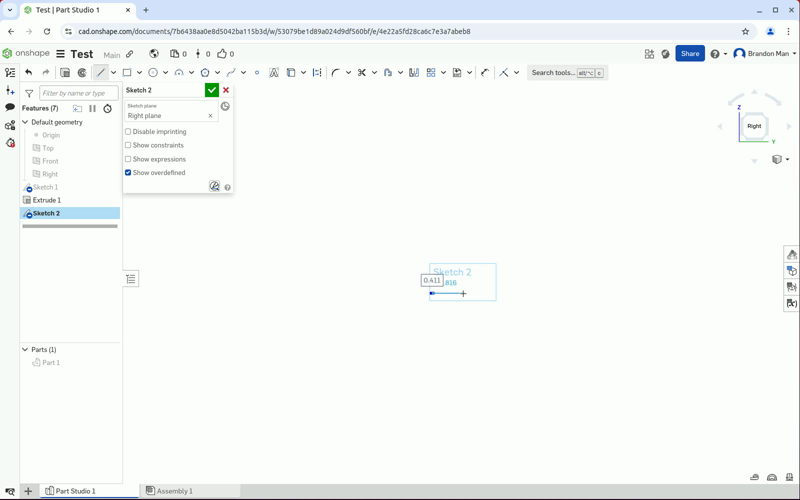
mouse_move(433, 264)
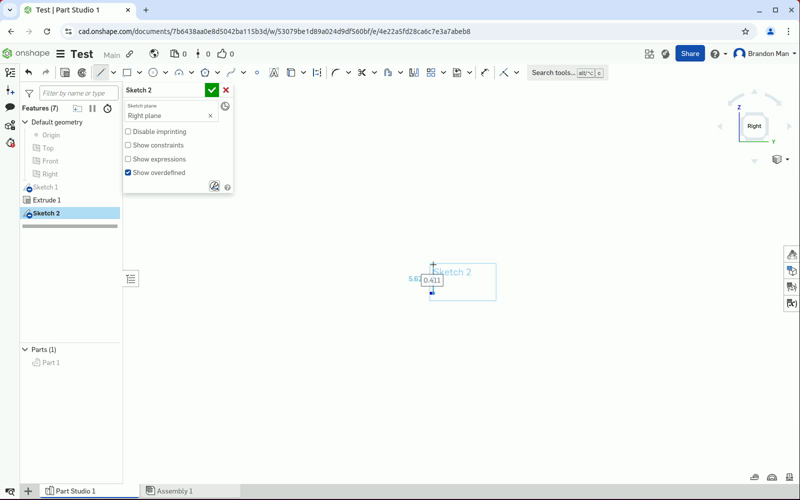
click(433, 264)
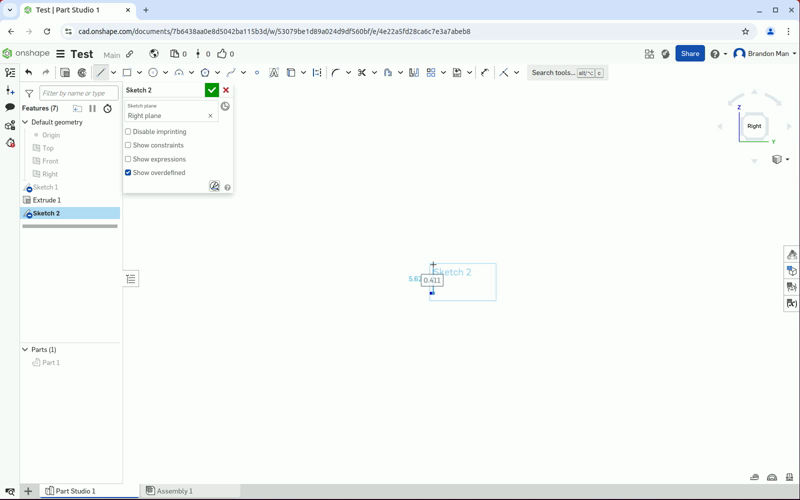
key_up(shift)
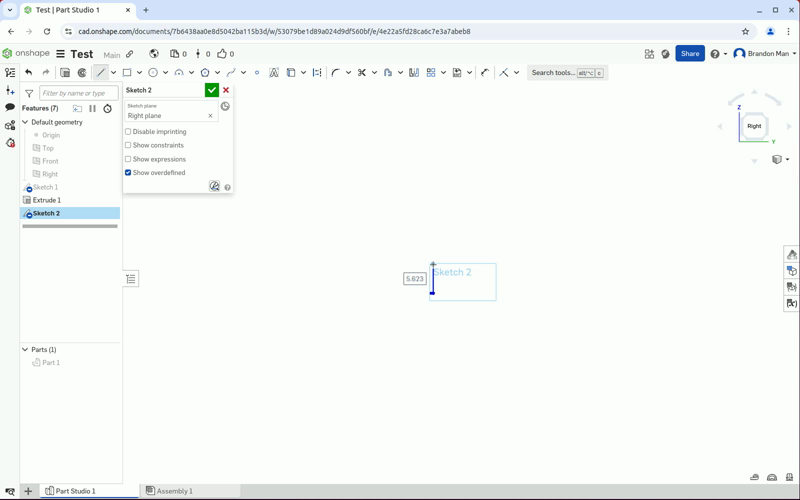
key_down(shift)
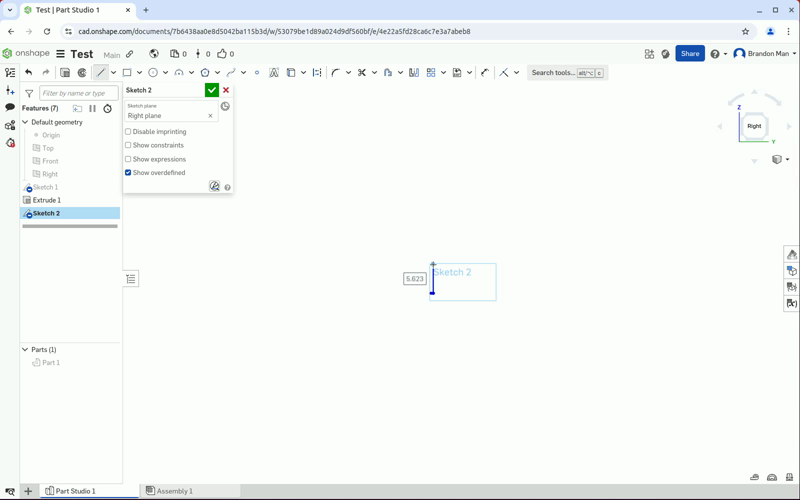
mouse_move(463, 264)
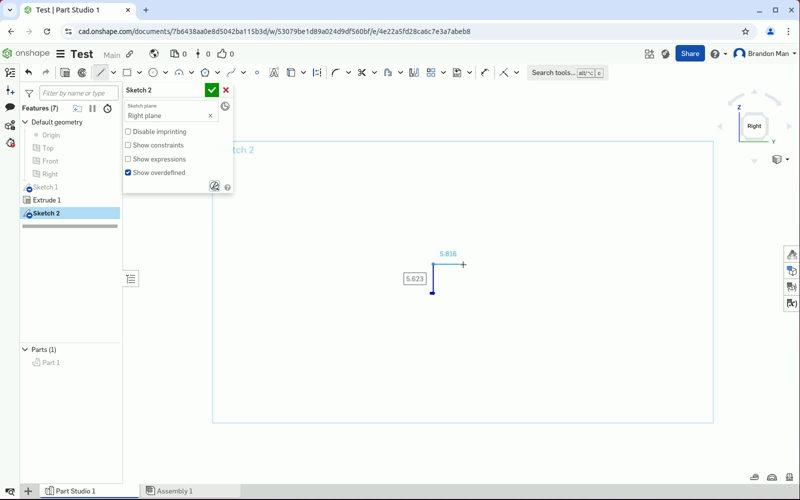
mouse_move(431, 264)
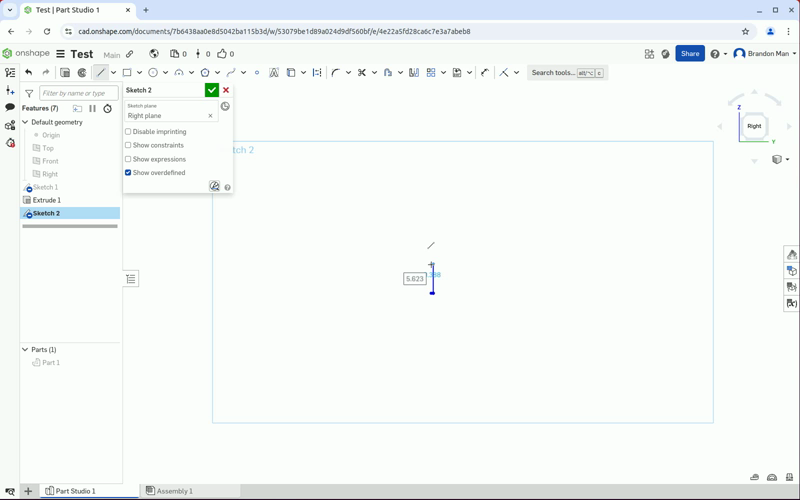
scroll(6)
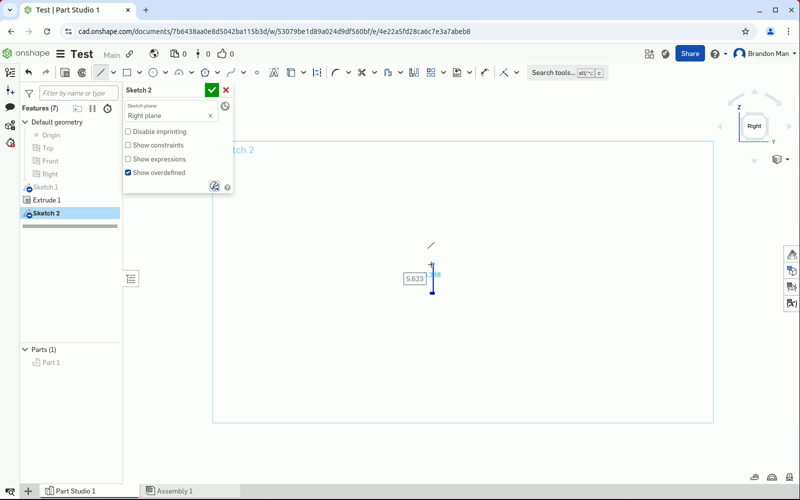
scroll(6)
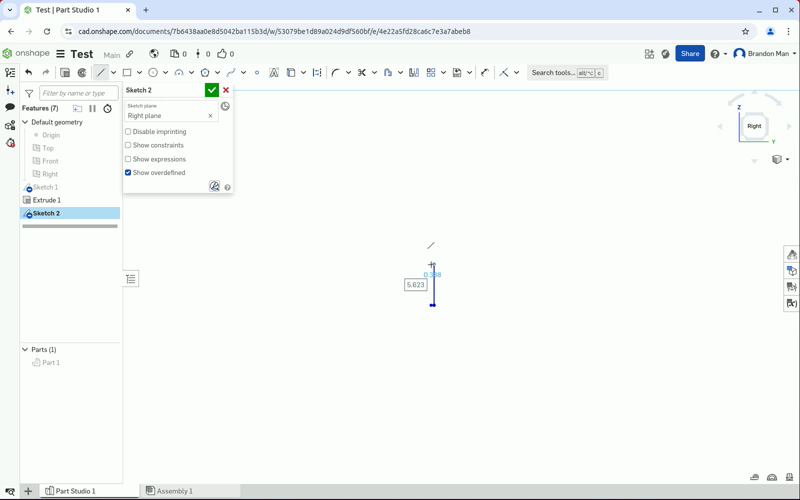
scroll(6)
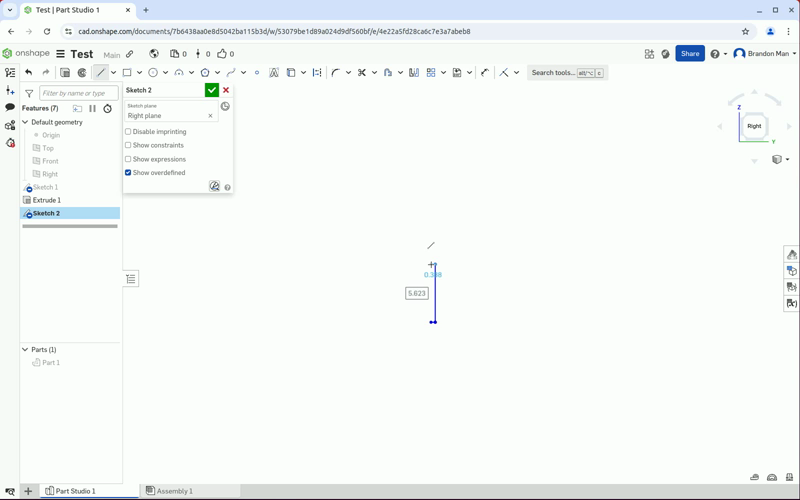
scroll(6)
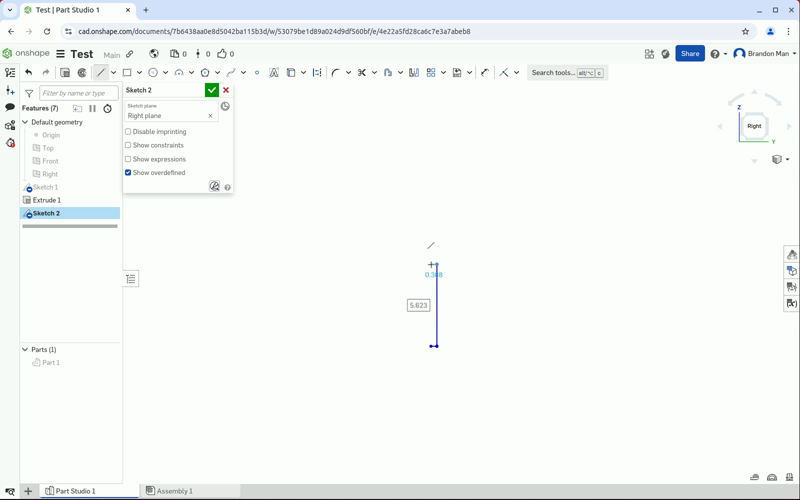
scroll(6)
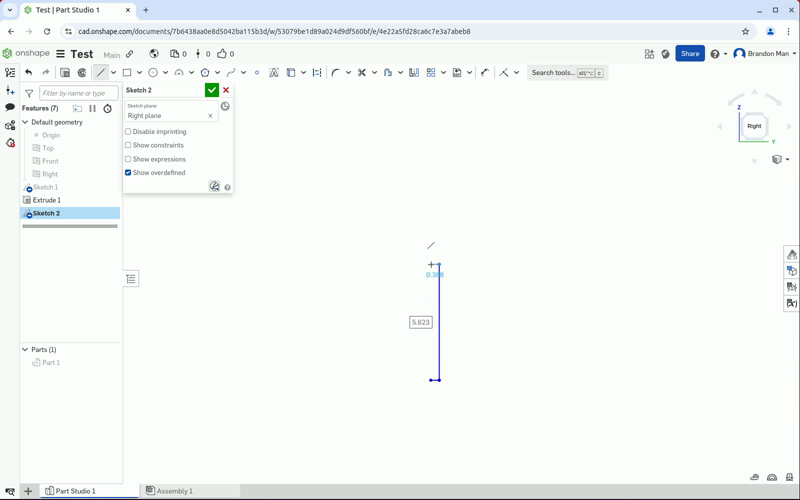
scroll(6)
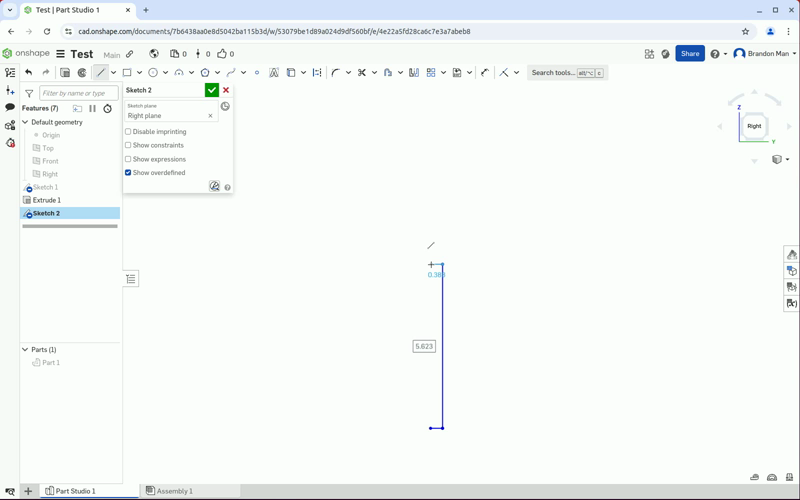
scroll(6)
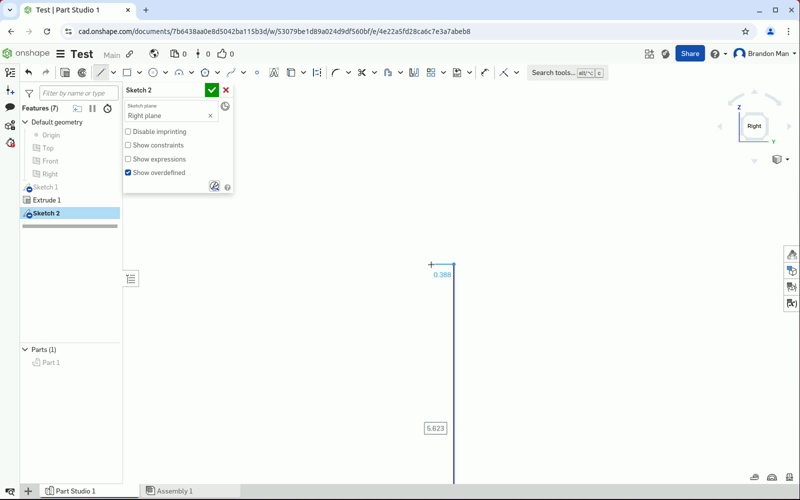
click(431, 264)
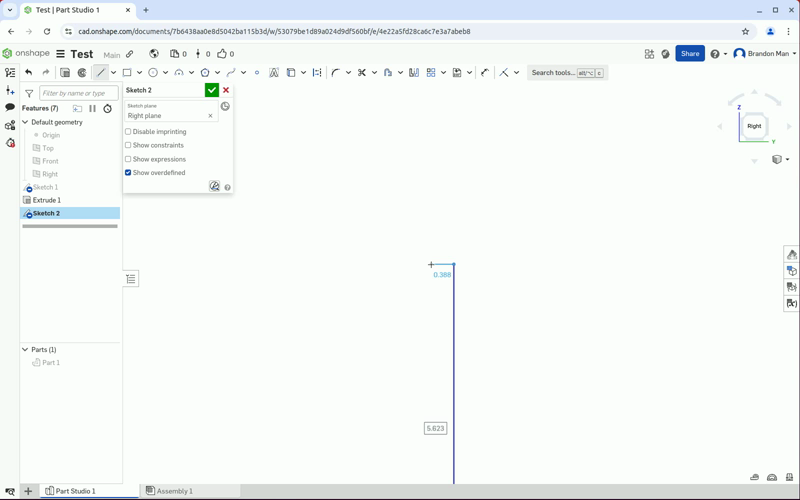
scroll(-6)
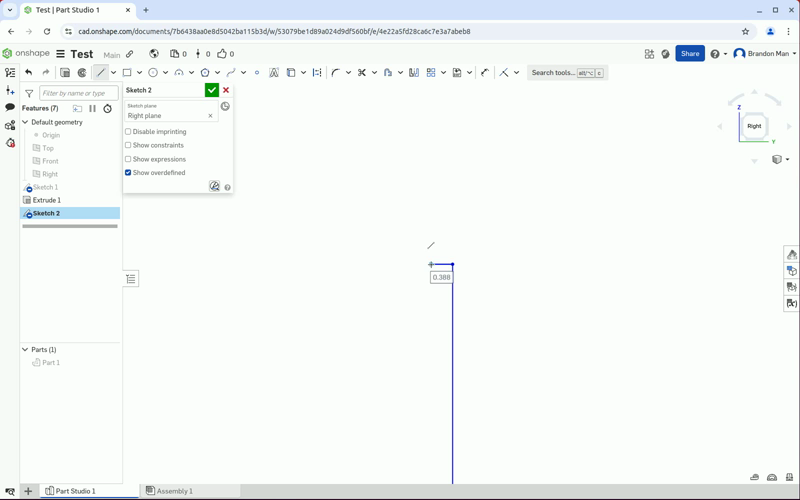
scroll(-6)
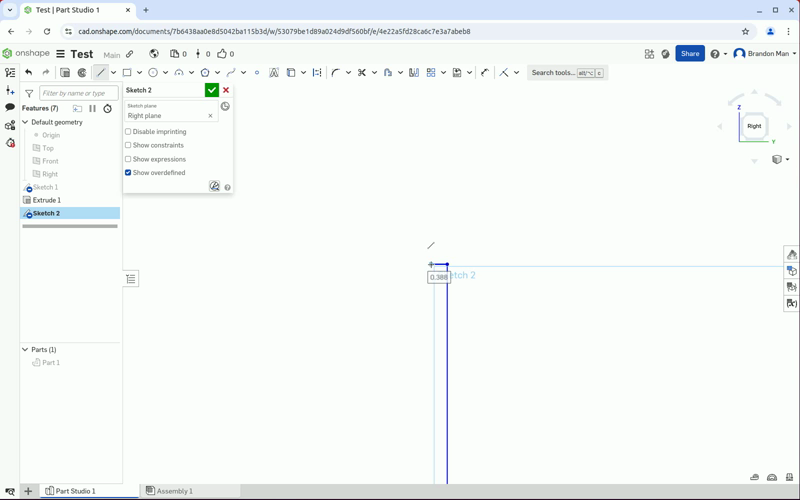
scroll(-6)
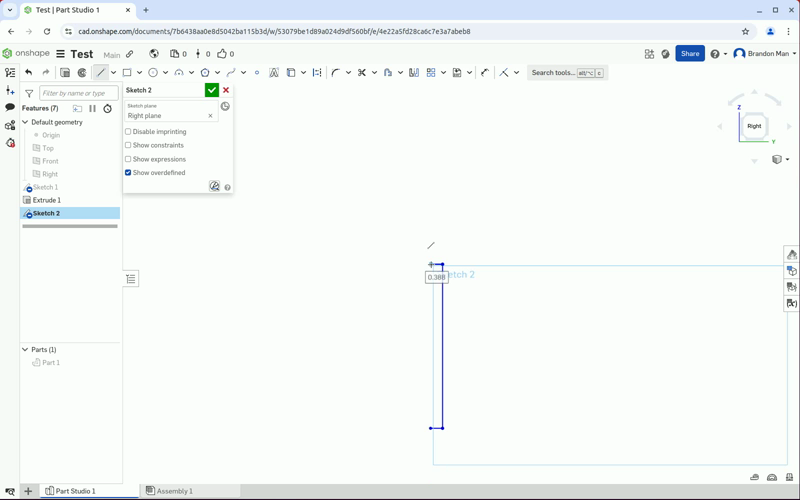
scroll(-6)
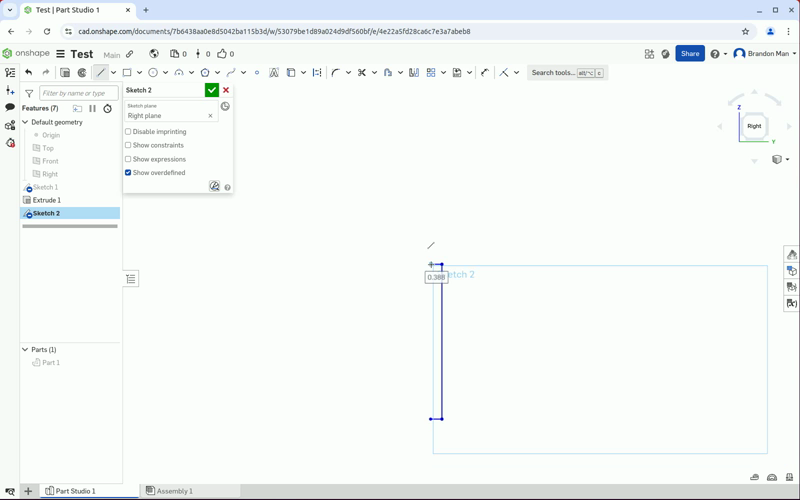
scroll(-6)
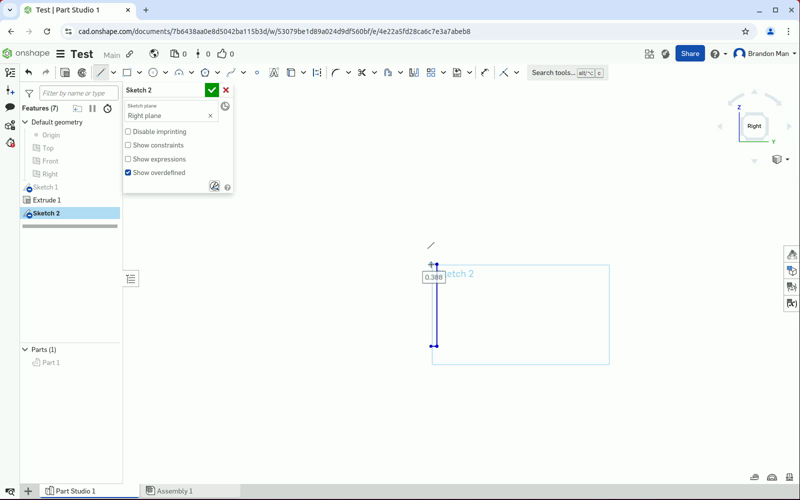
scroll(-6)
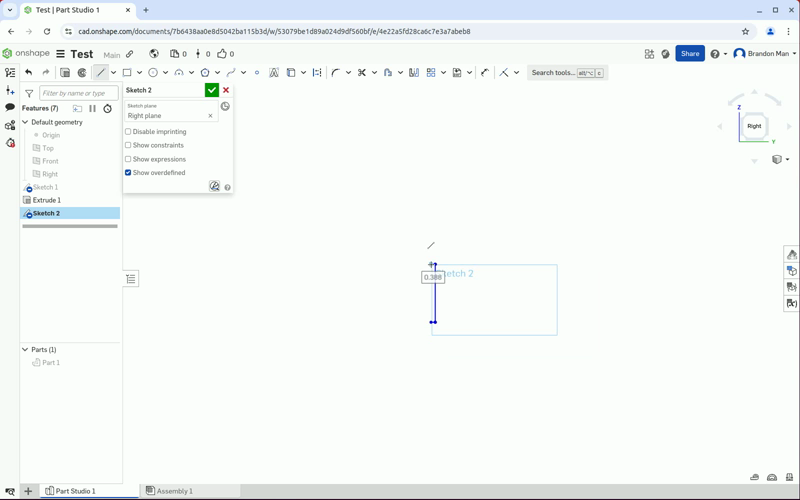
scroll(-6)
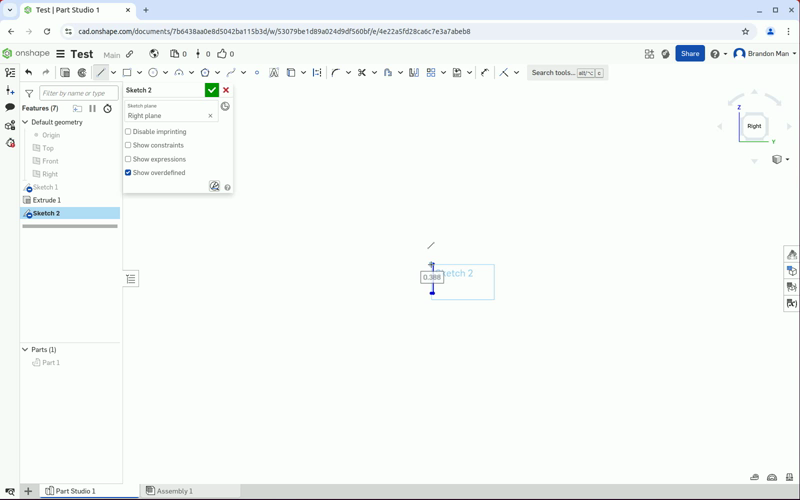
key_up(shift)
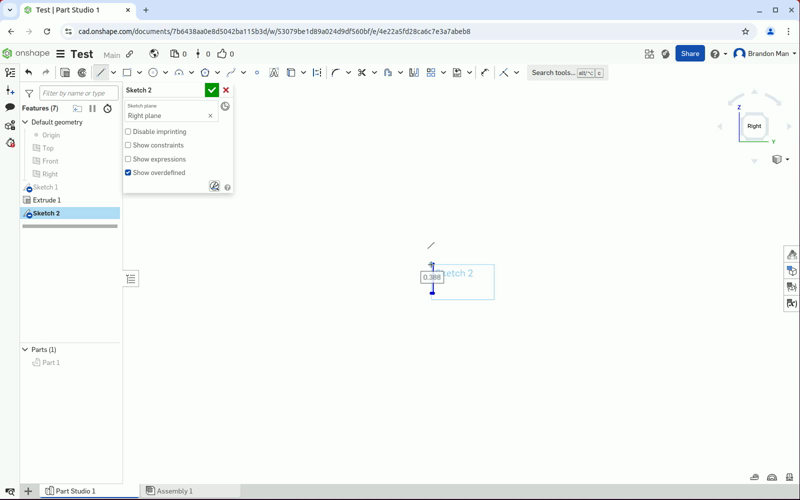
mouse_move(461, 264)
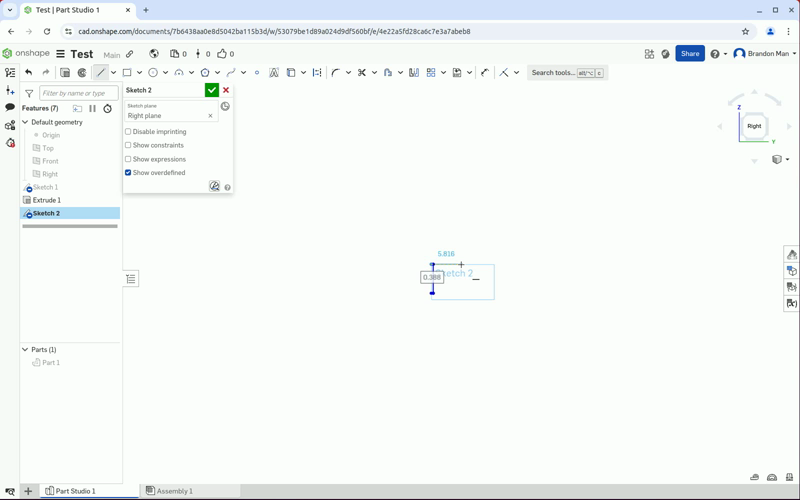
key_down(shift)
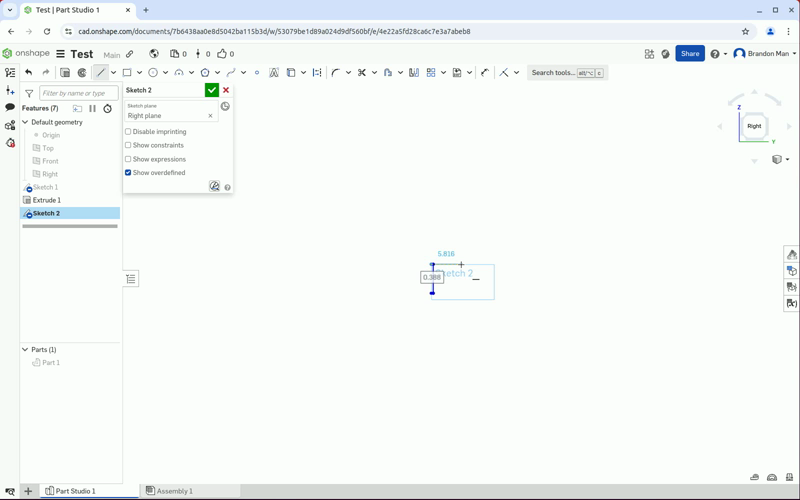
mouse_move(431, 293)
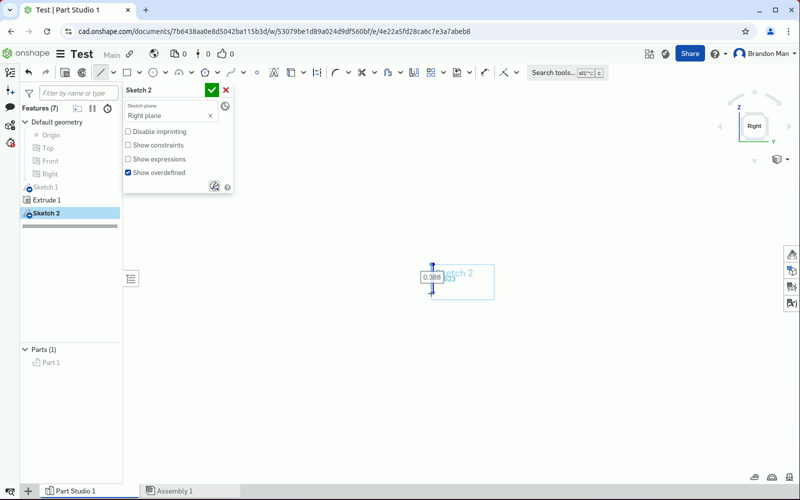
scroll(6)
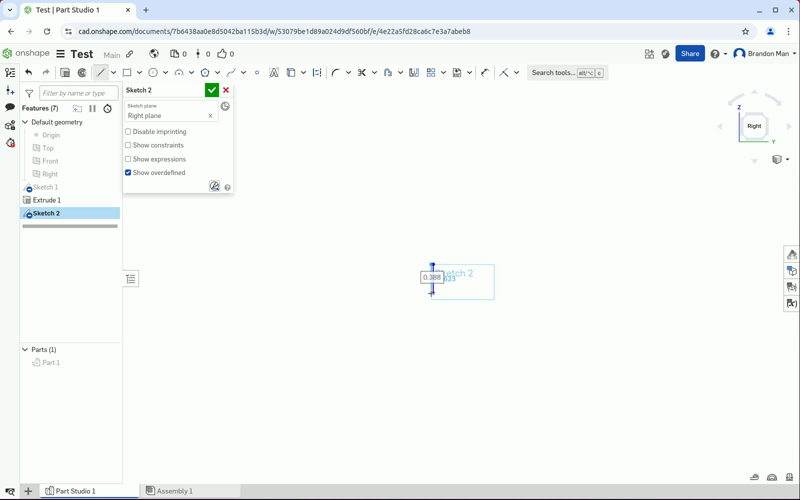
scroll(6)
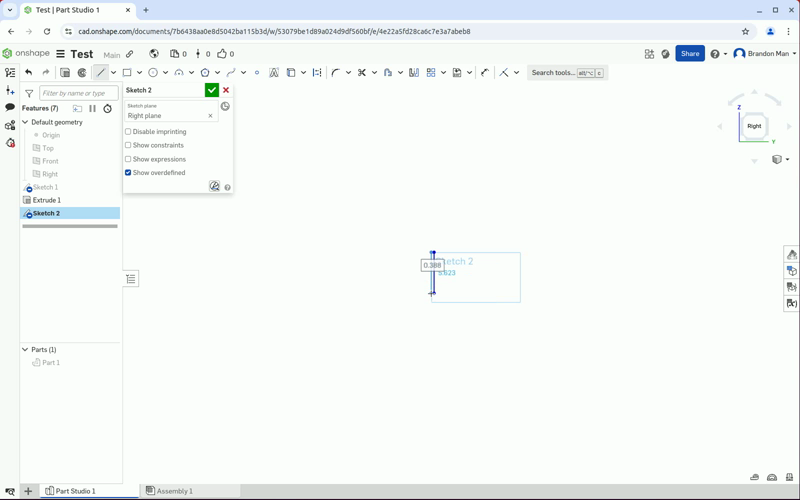
scroll(6)
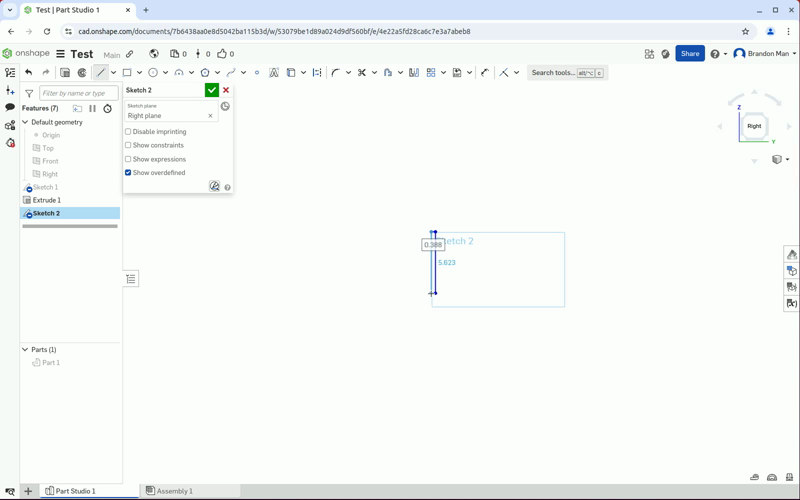
scroll(6)
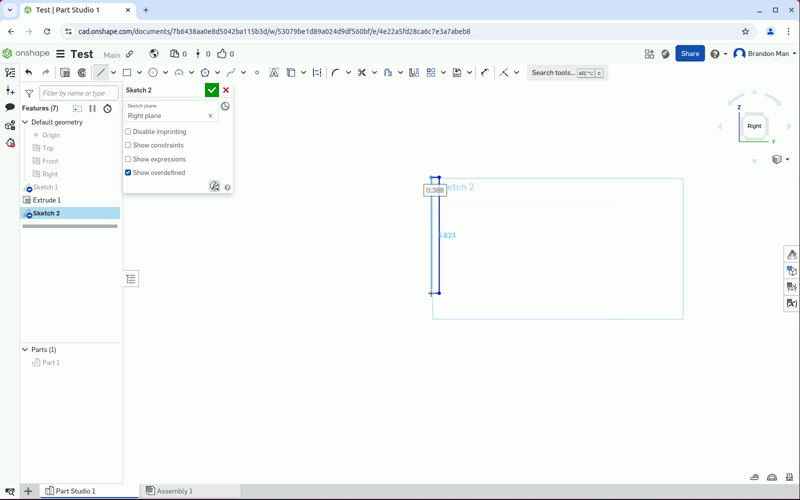
scroll(6)
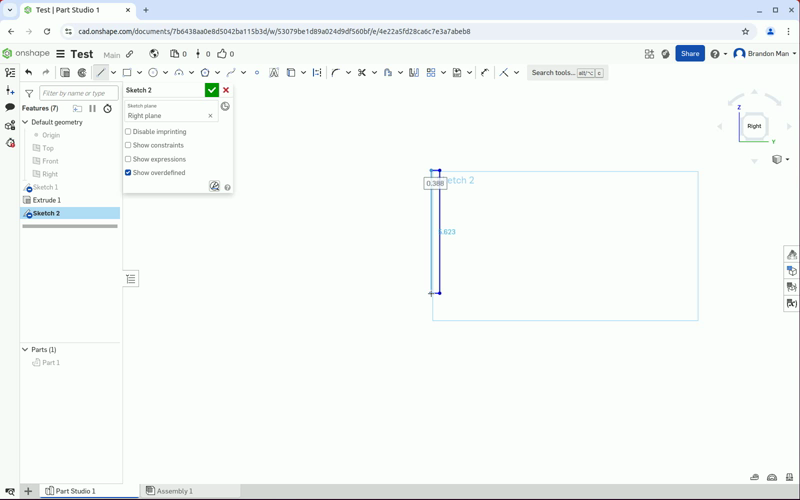
scroll(6)
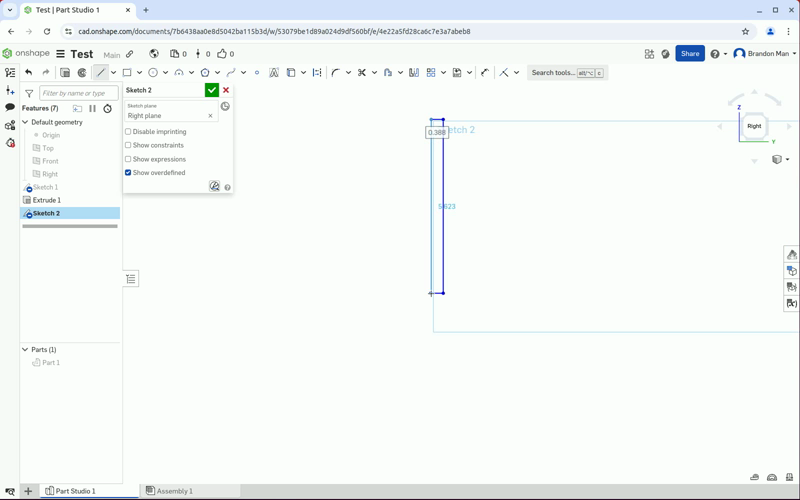
scroll(6)
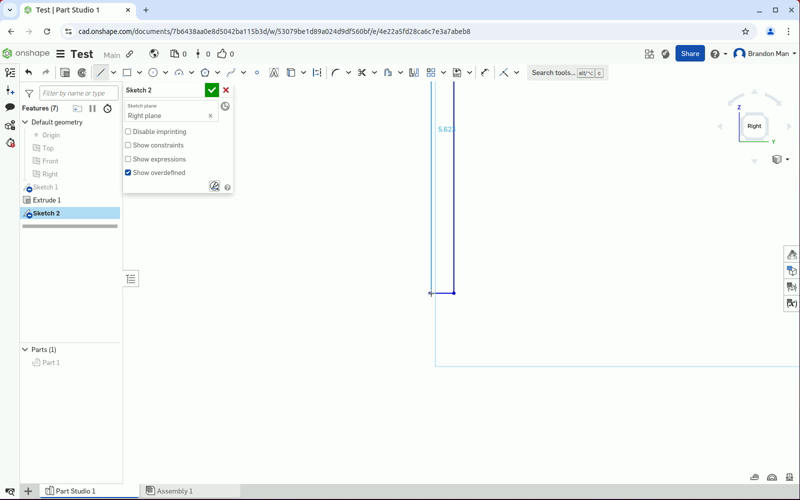
key_up(shift)
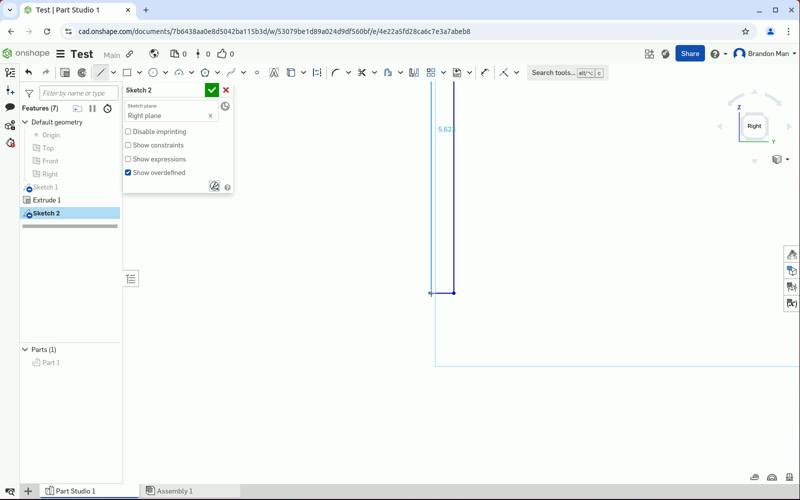
click(431, 293)
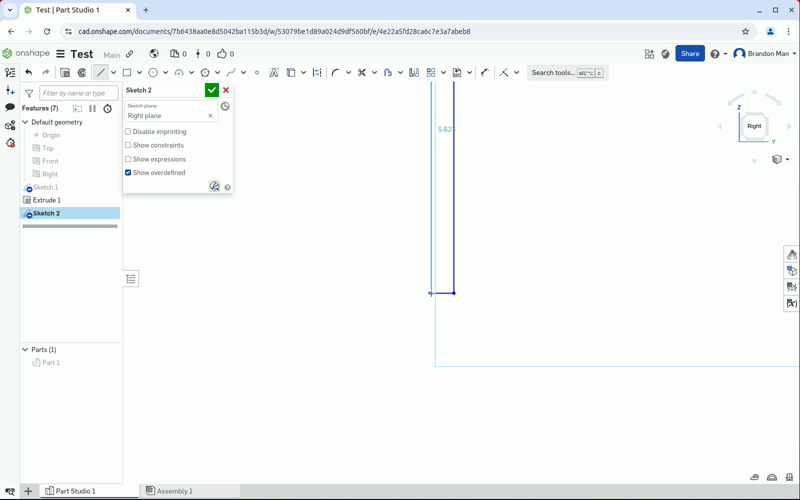
scroll(-6)
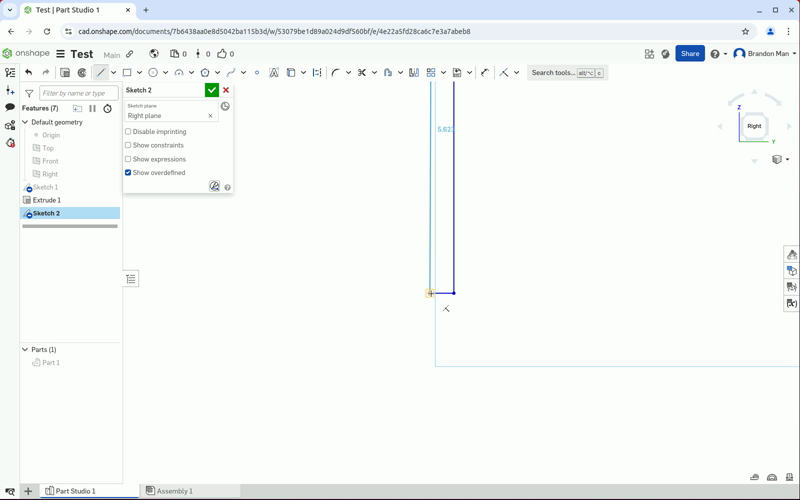
scroll(-6)
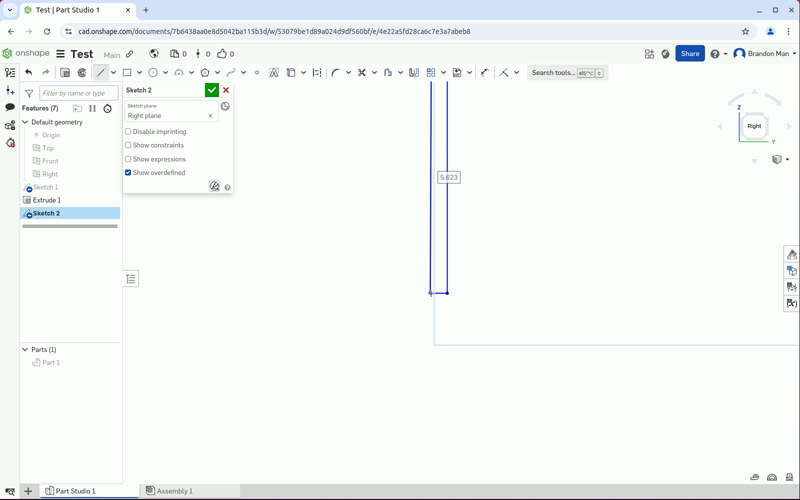
scroll(-6)
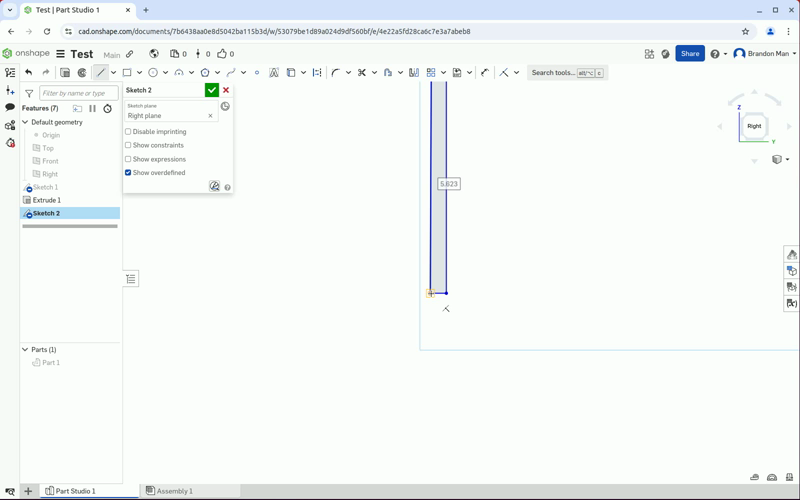
scroll(-6)
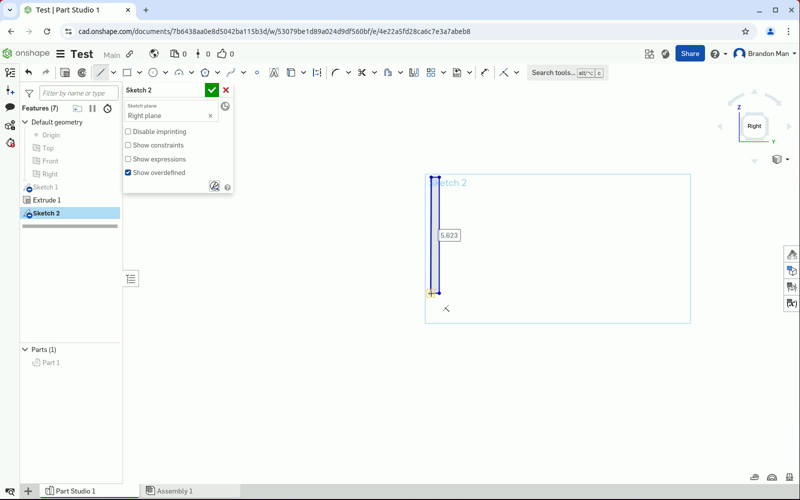
scroll(-6)
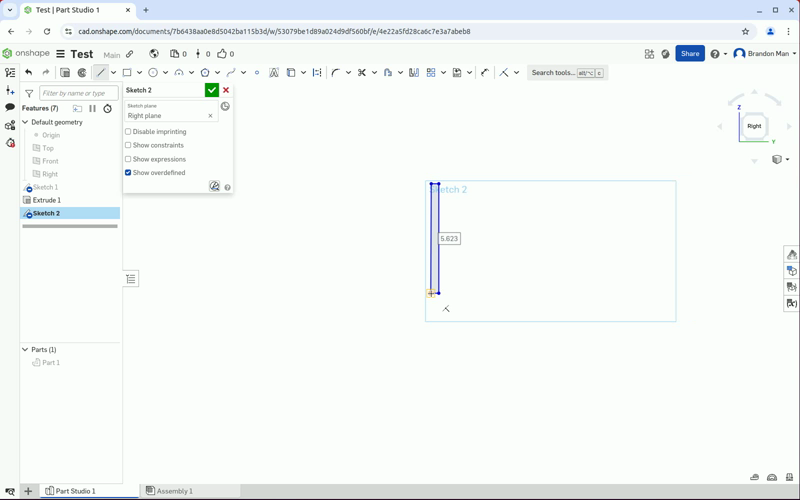
scroll(-6)
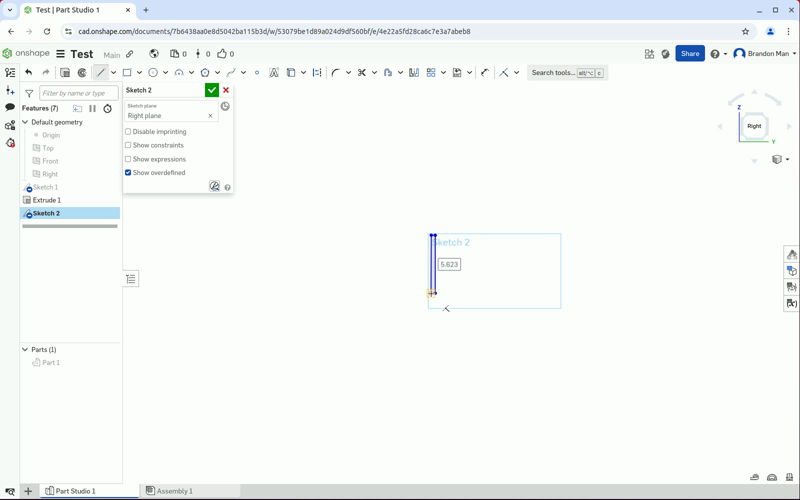
scroll(-6)
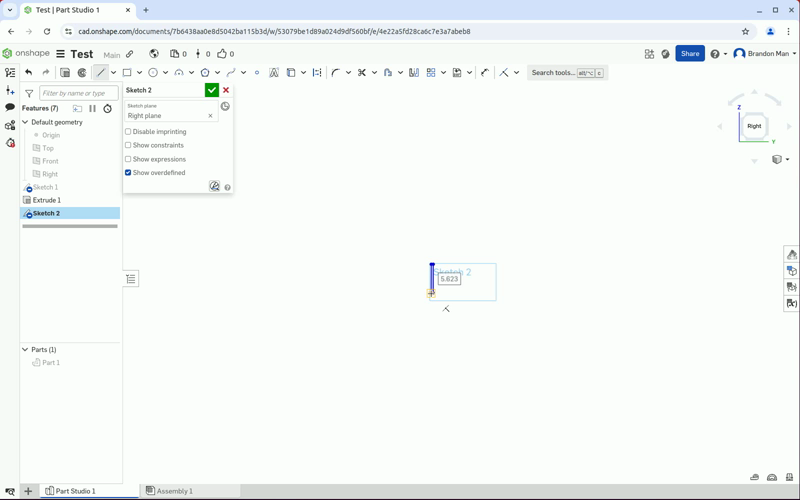
key(esc)
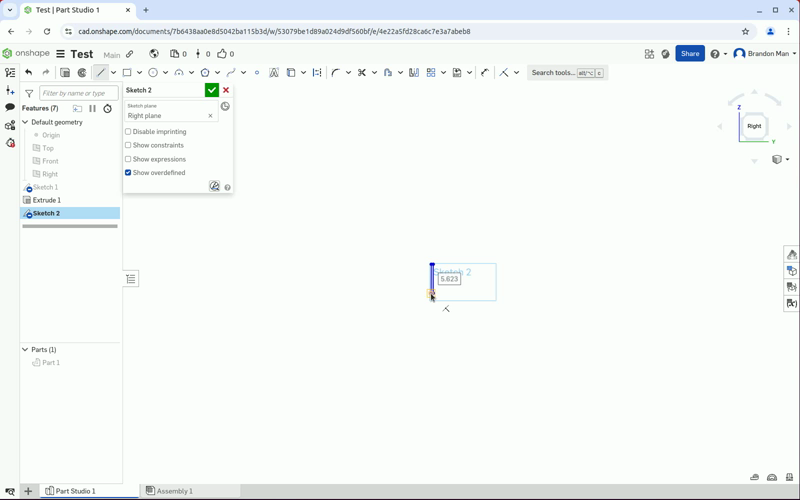
mouse_move(431, 272)
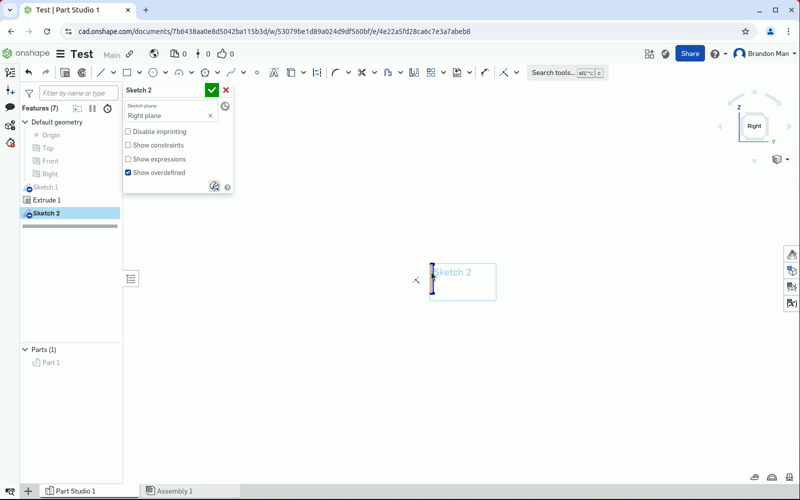
scroll(6)
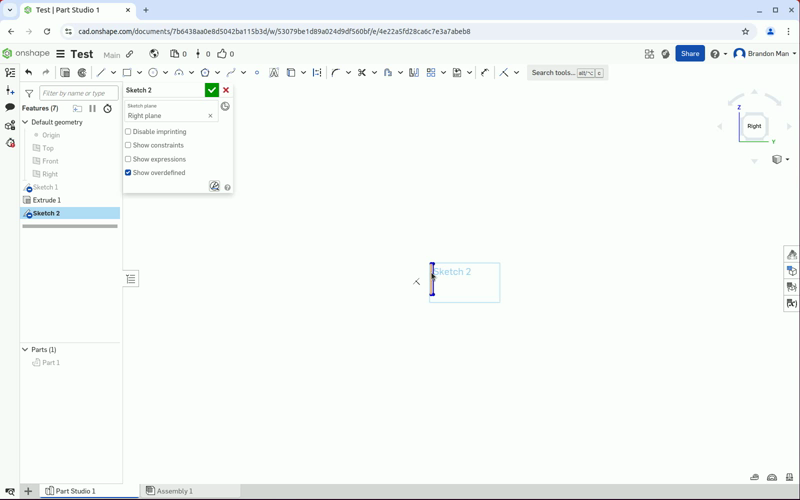
scroll(6)
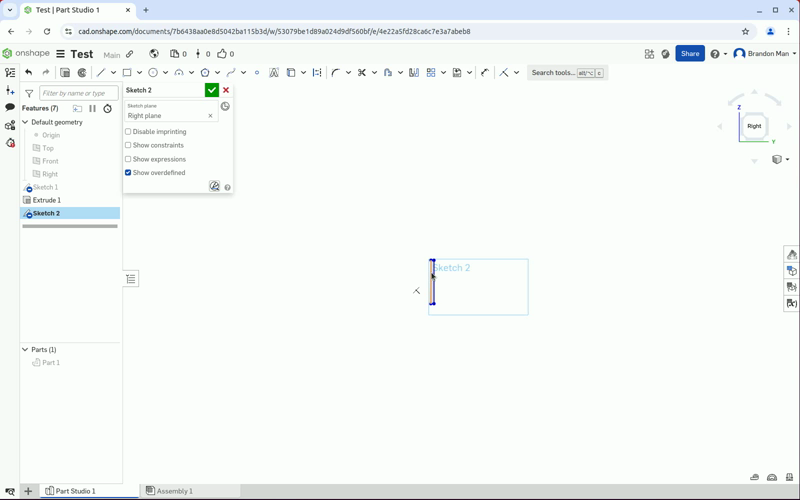
scroll(6)
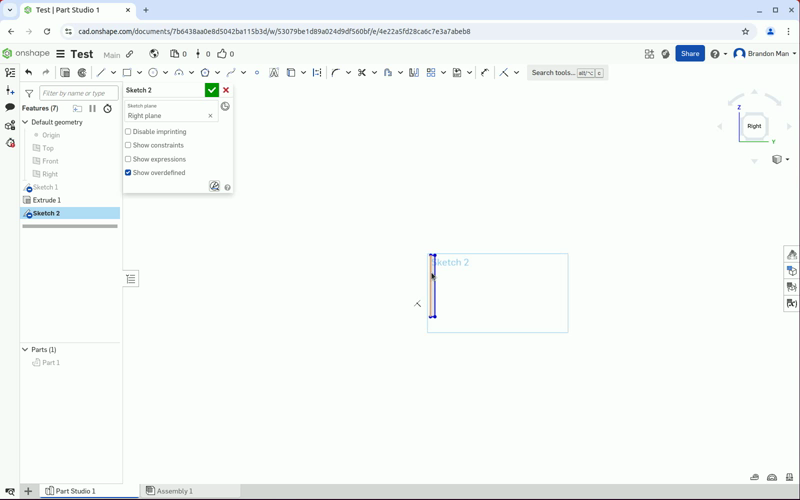
scroll(6)
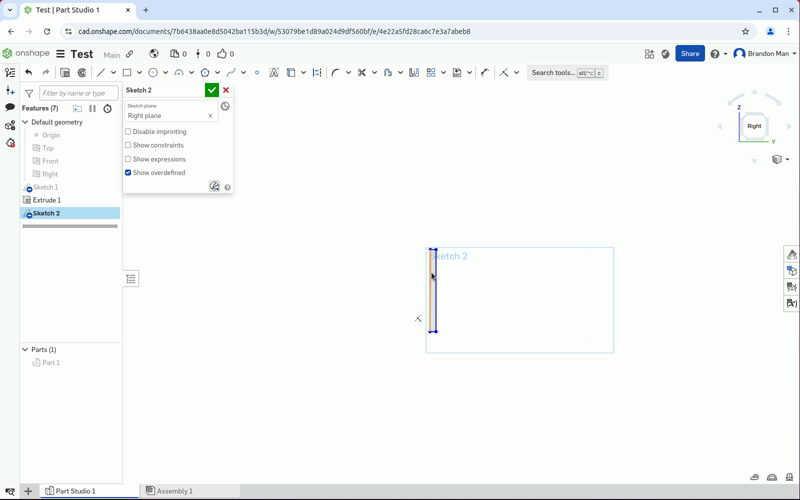
scroll(6)
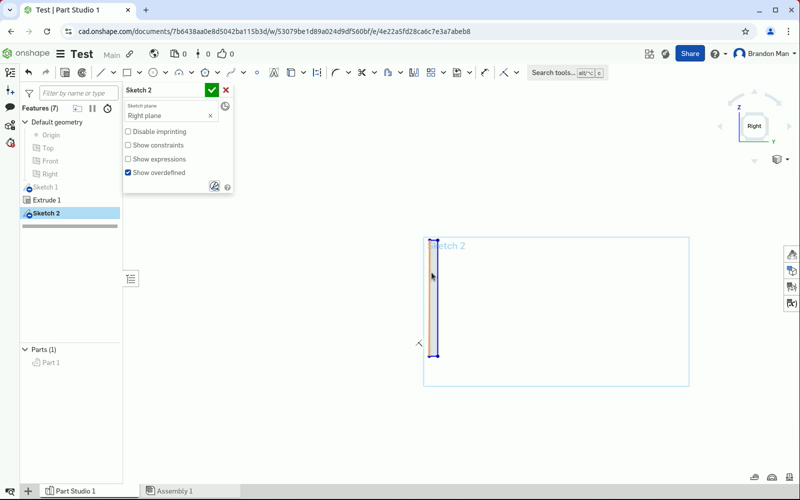
scroll(6)
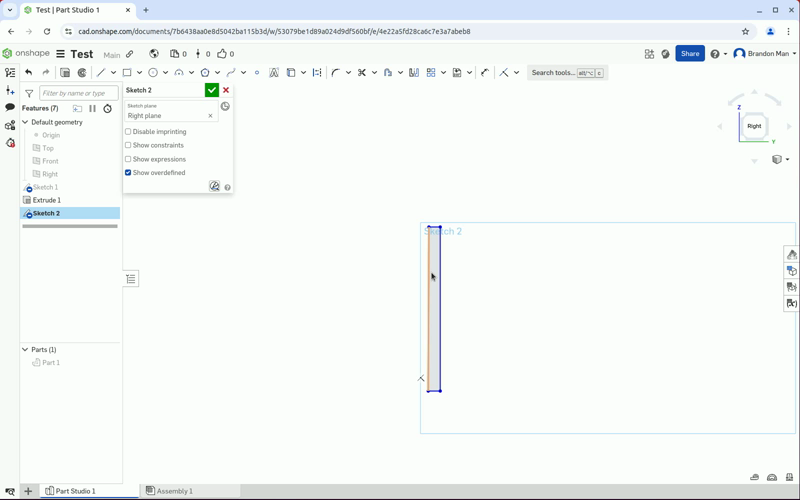
scroll(6)
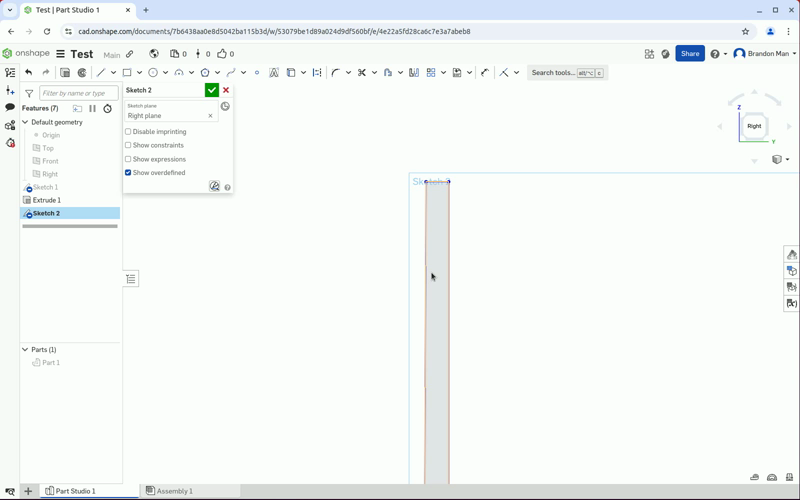
click(431, 272)
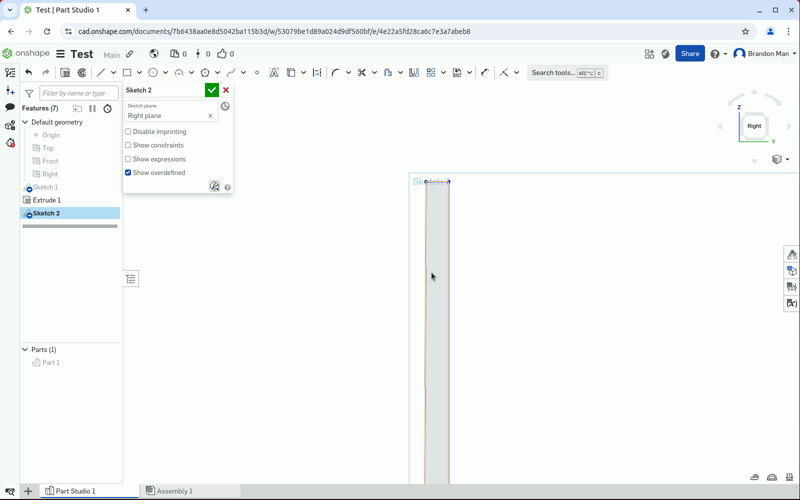
scroll(-6)
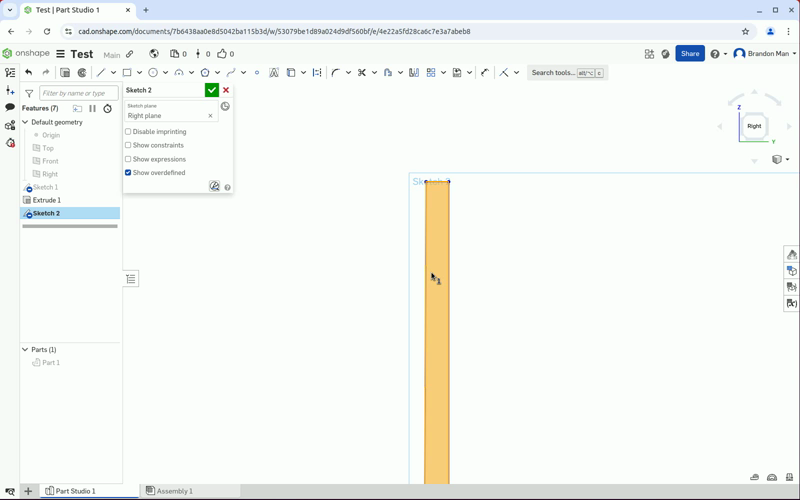
scroll(-6)
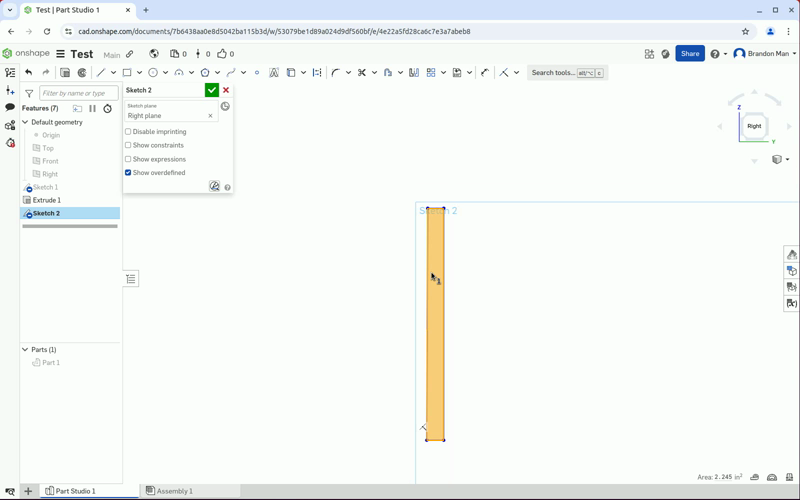
scroll(-6)
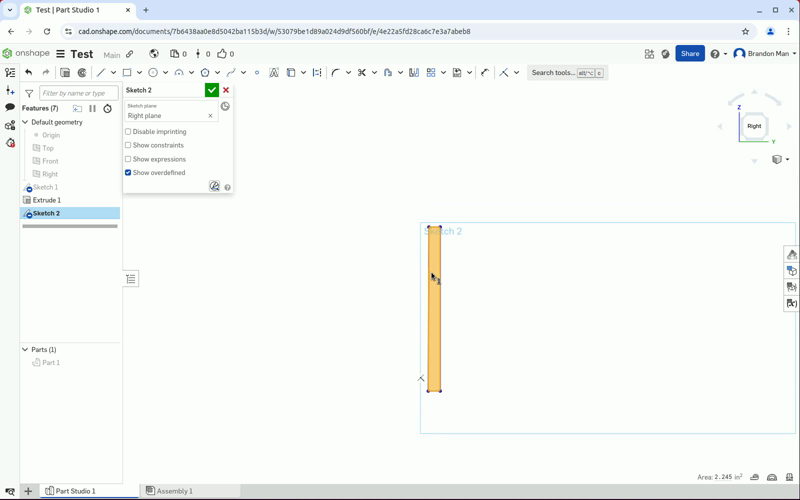
scroll(-6)
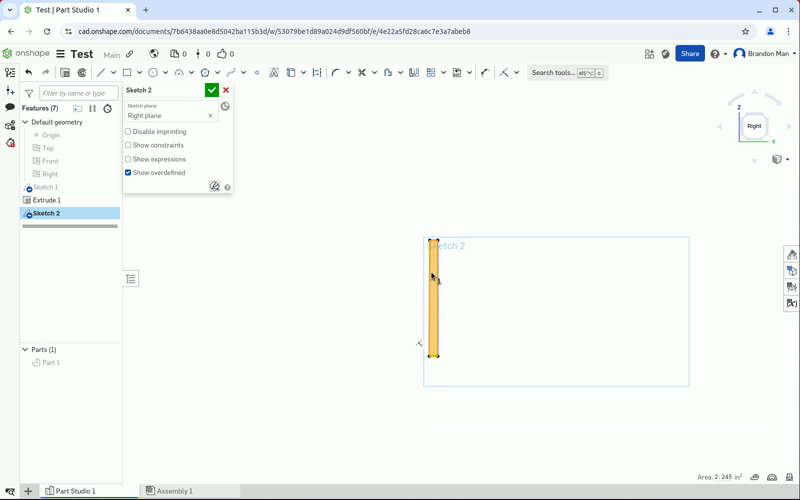
scroll(-6)
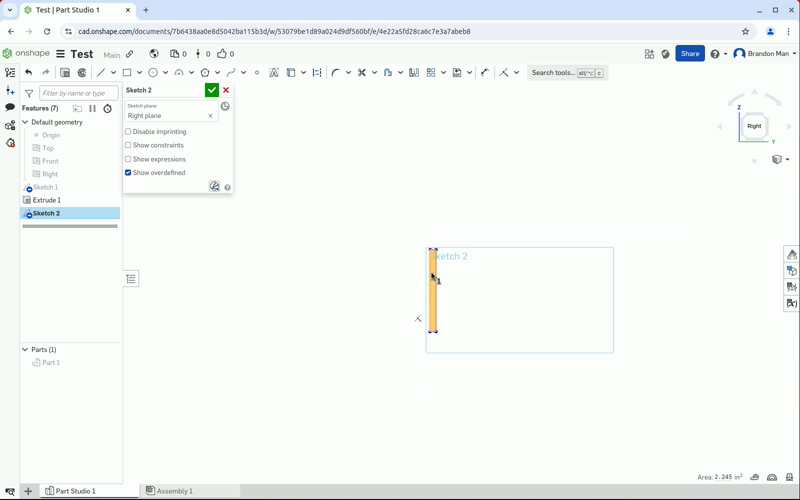
scroll(-6)
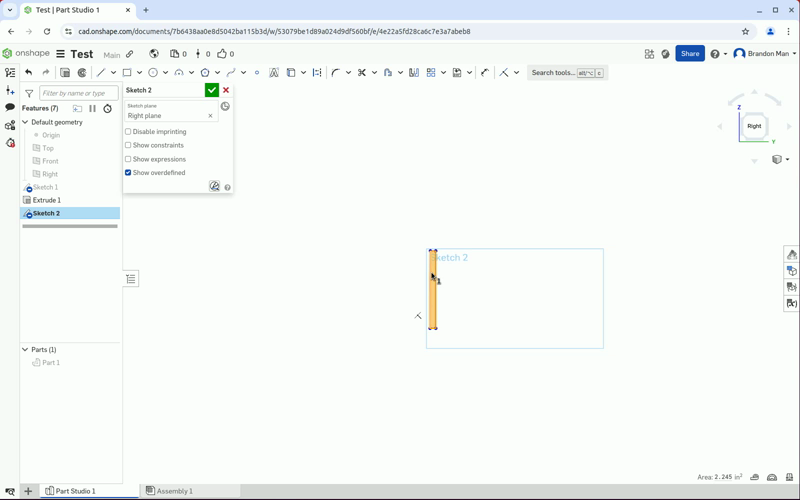
scroll(-6)
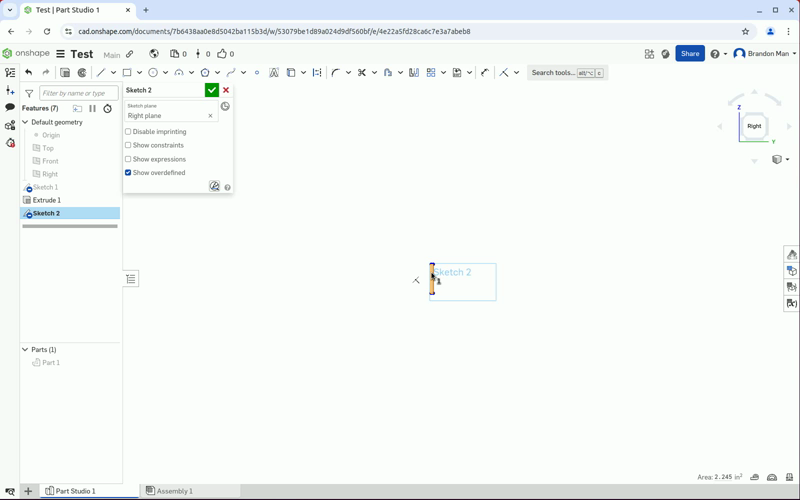
mouse_move(73, 352)
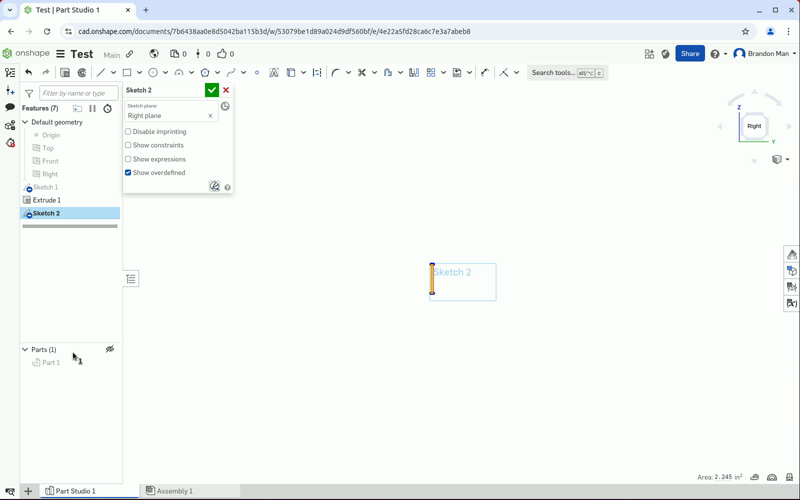
key(shift+y)
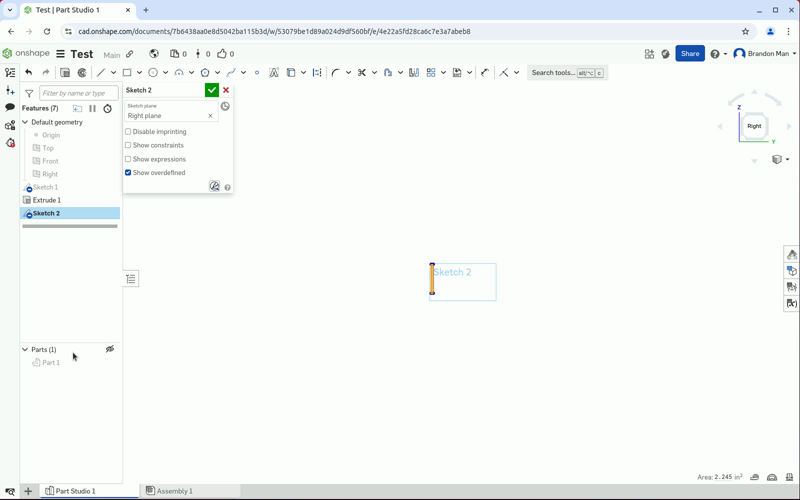
key(shift+e)
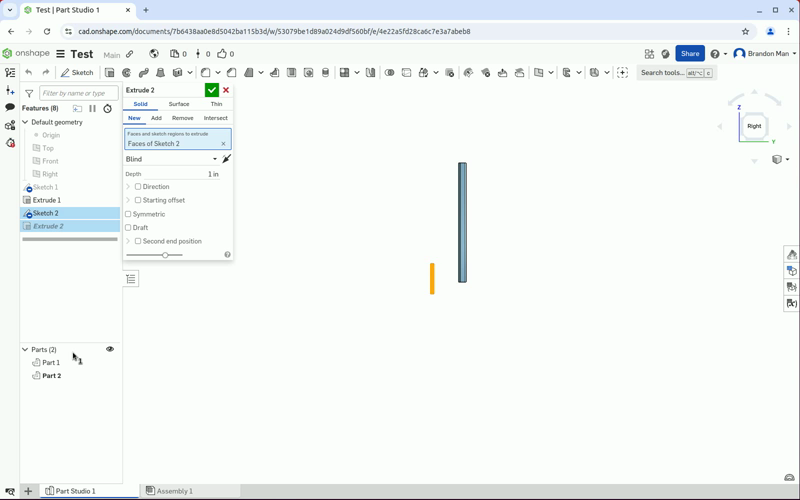
mouse_move(143, 106)
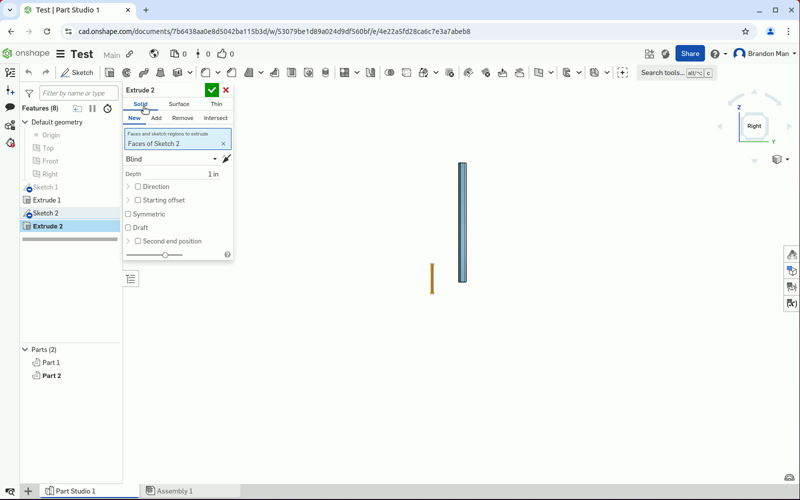
click(143, 106)
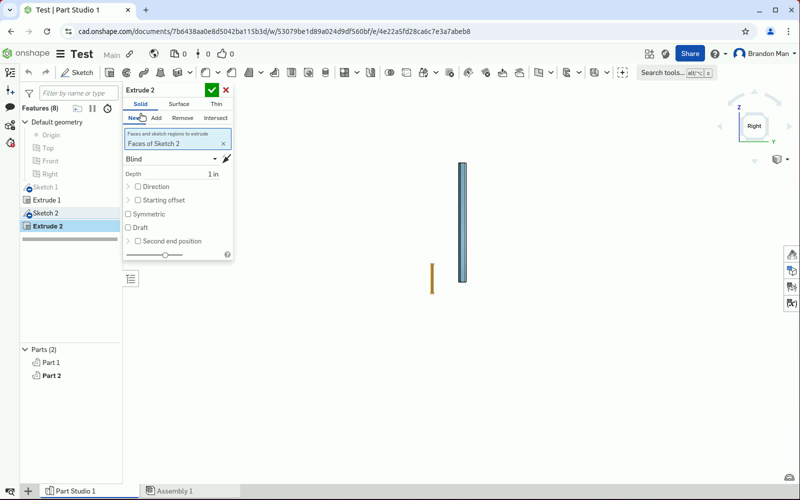
mouse_move(137, 120)
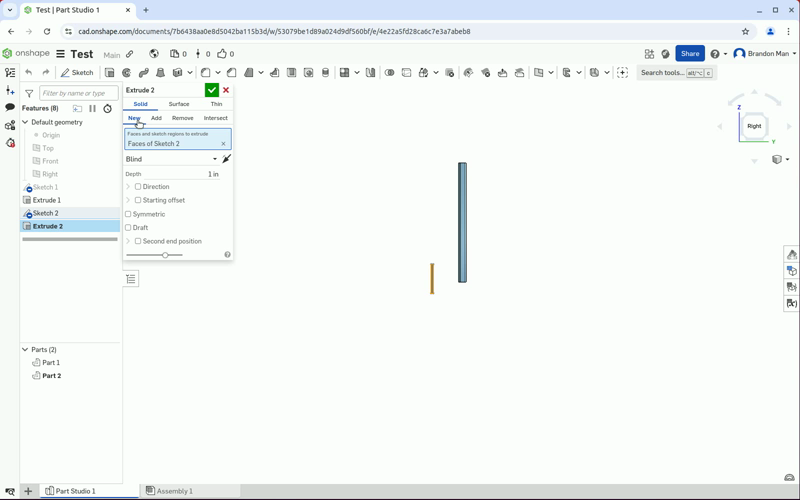
click(137, 120)
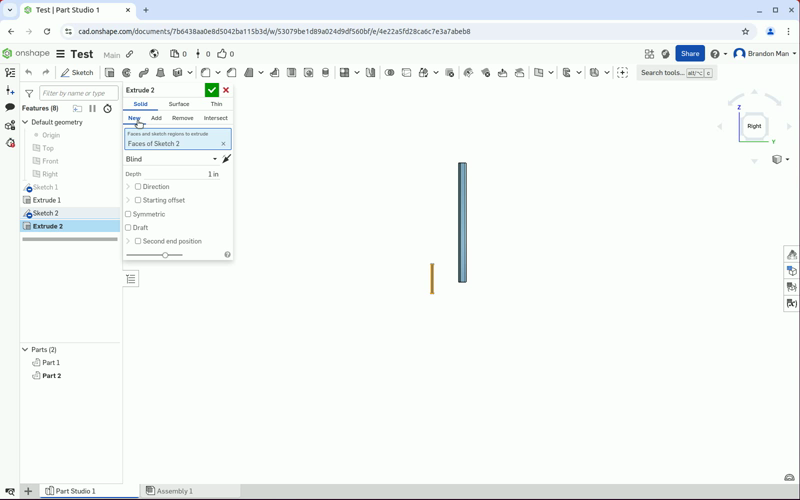
key(tab, 4)
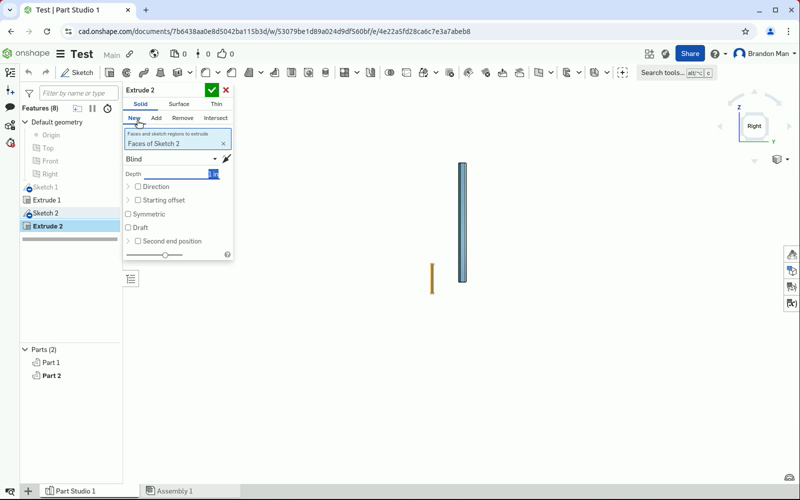
text(-0.241)
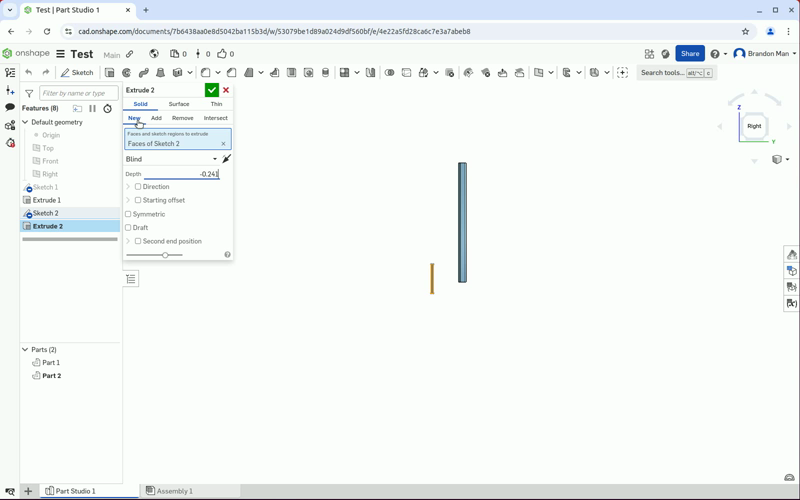
key(enter)
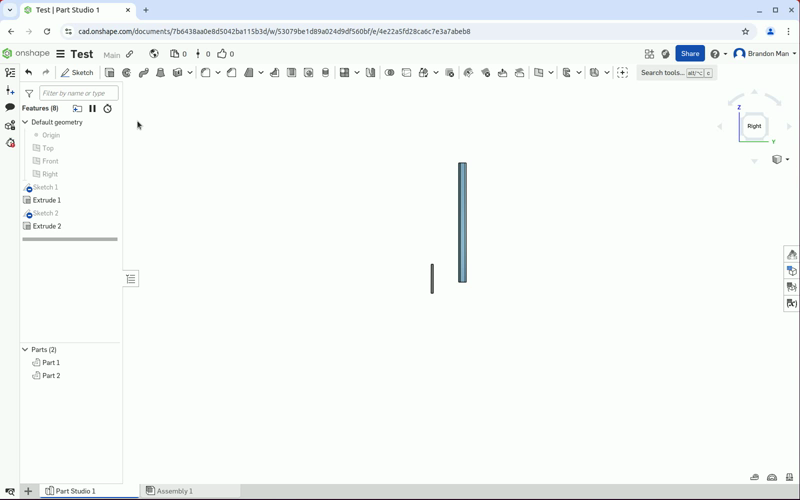
key(shift+h)
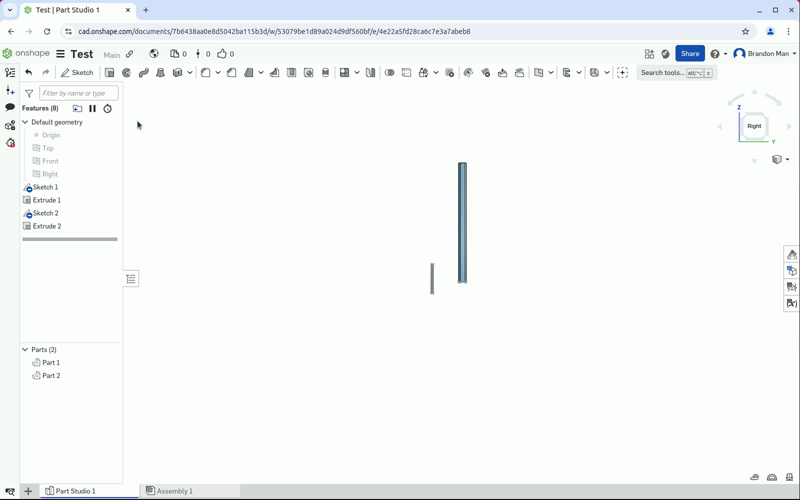
key(shift+h)
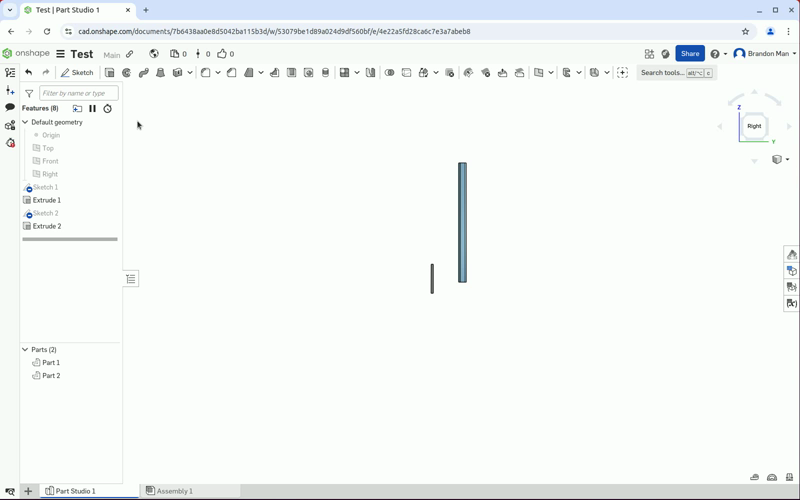
mouse_move(73, 189)
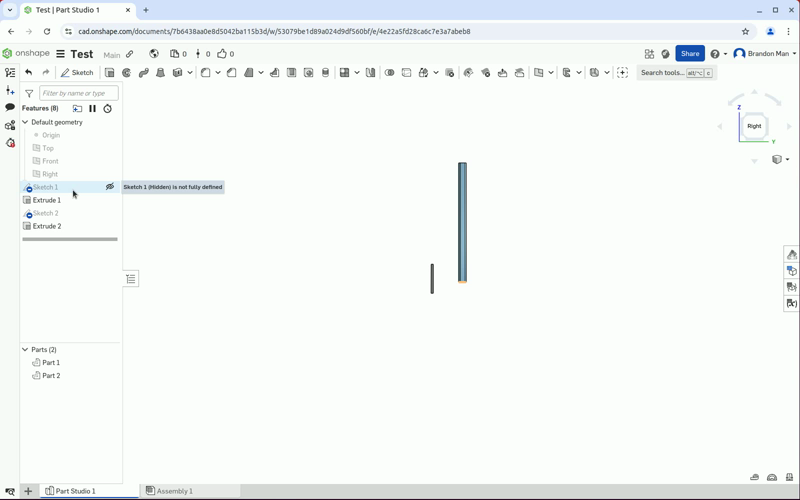
click(73, 189)
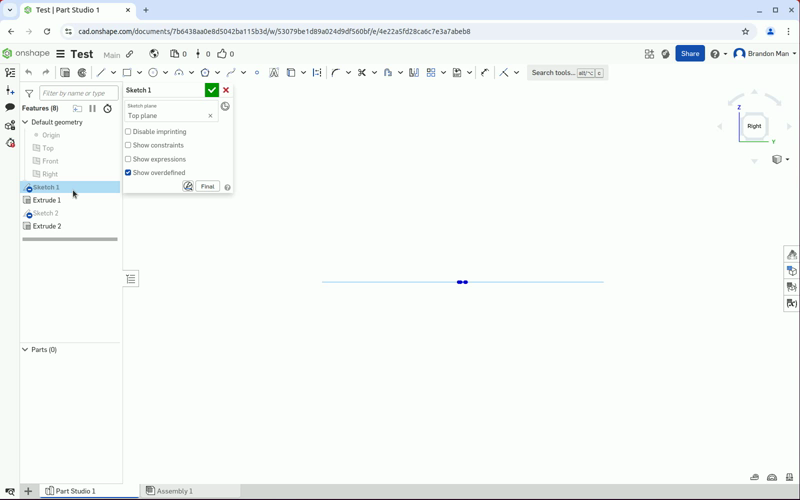
mouse_move(229, 92)
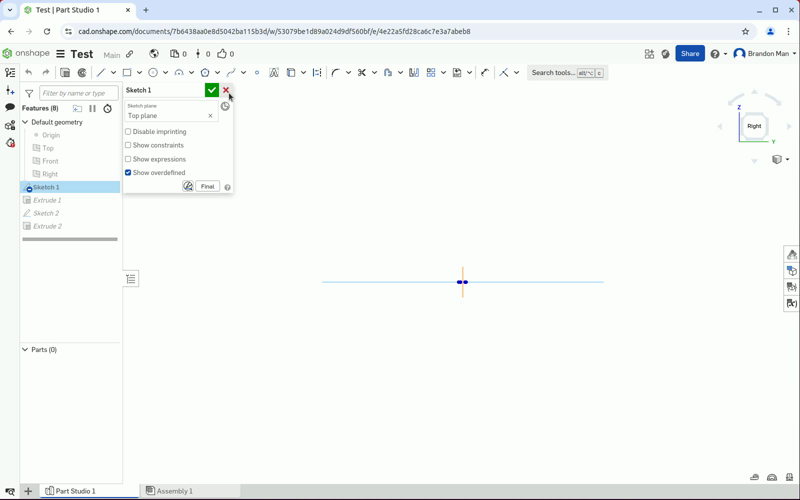
click(229, 92)
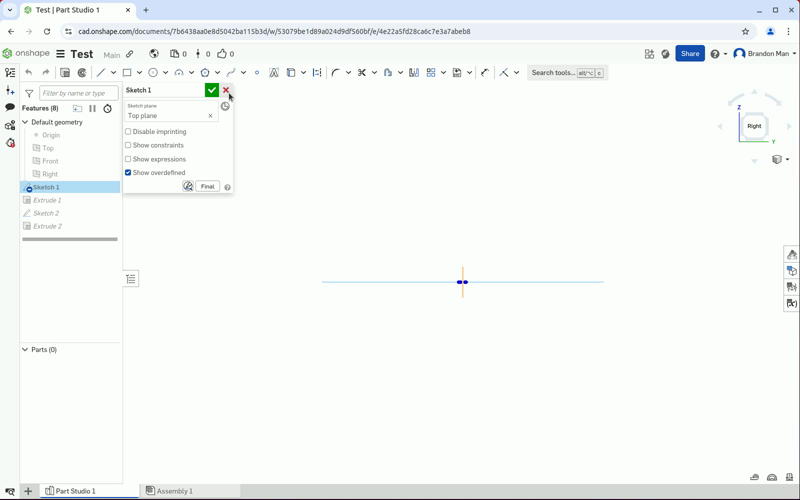
key(shift+s)
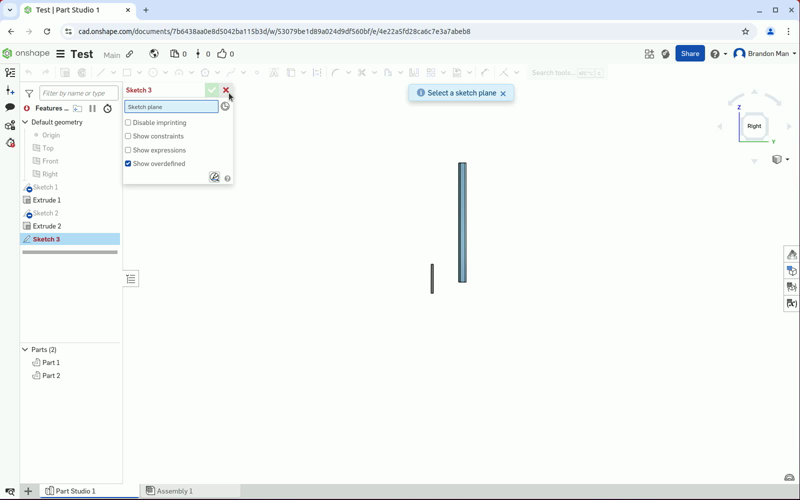
mouse_move(73, 176)
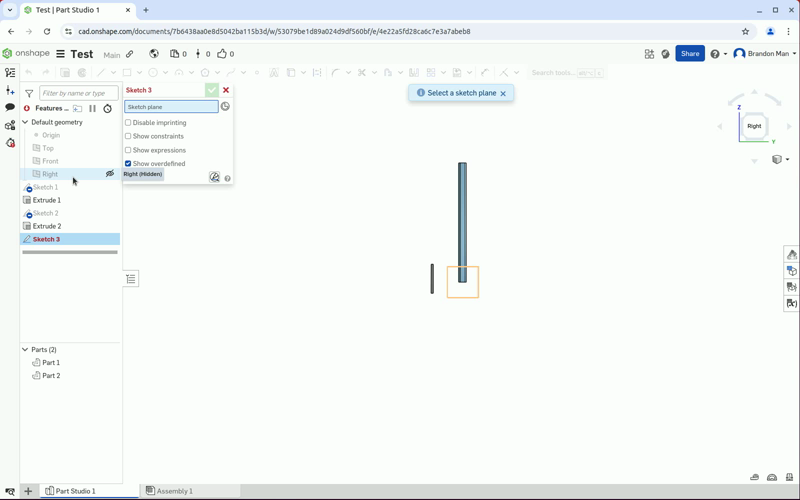
click(73, 176)
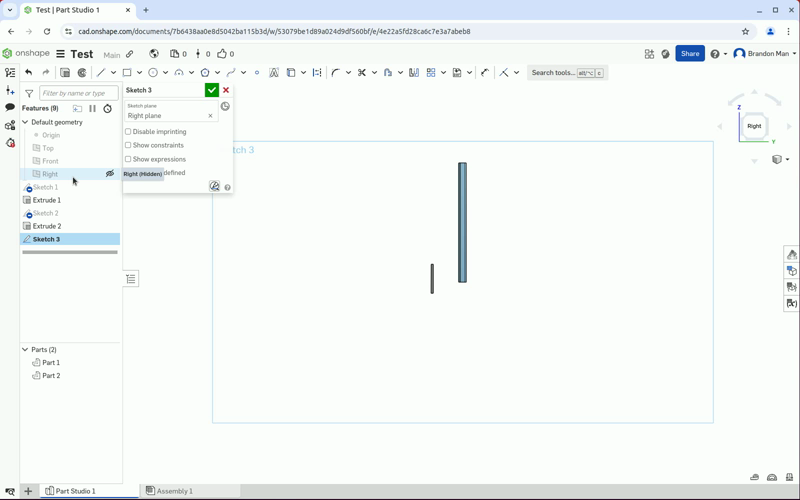
mouse_move(73, 352)
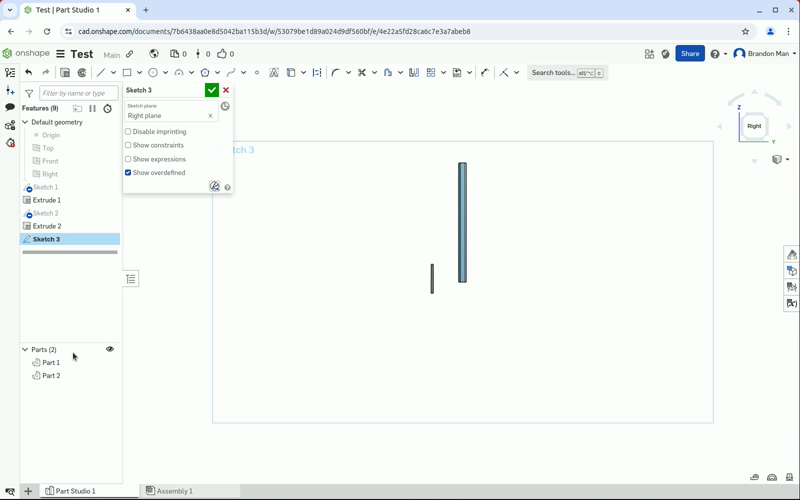
key(y)
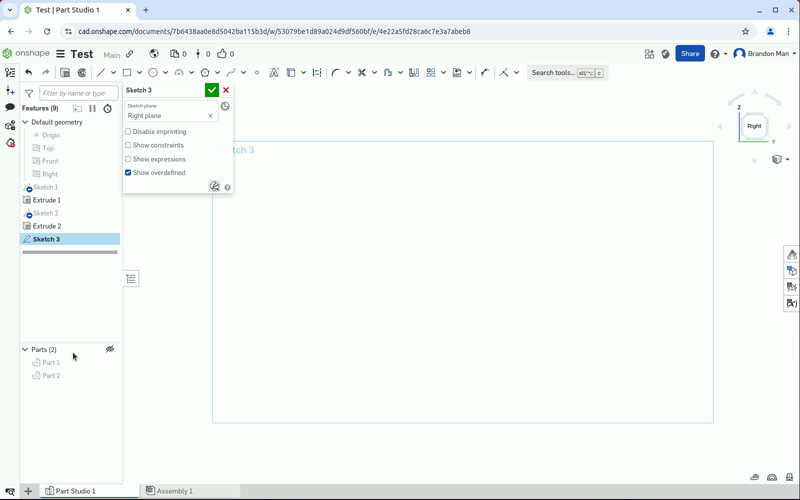
key(l)
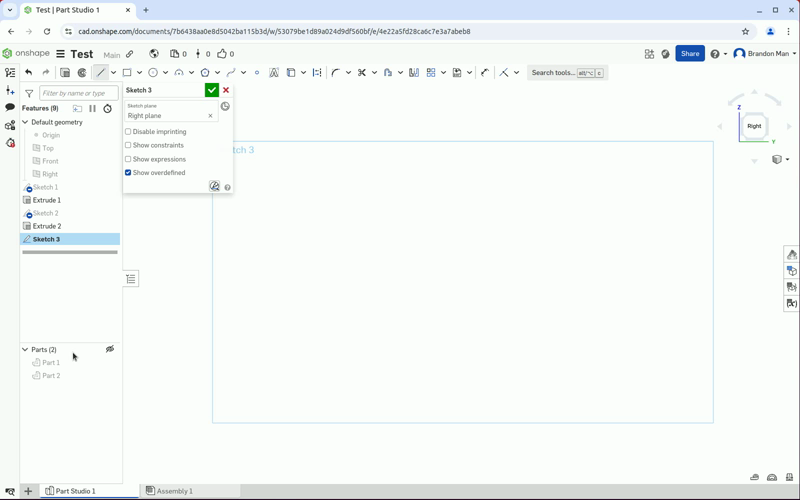
key_down(shift)
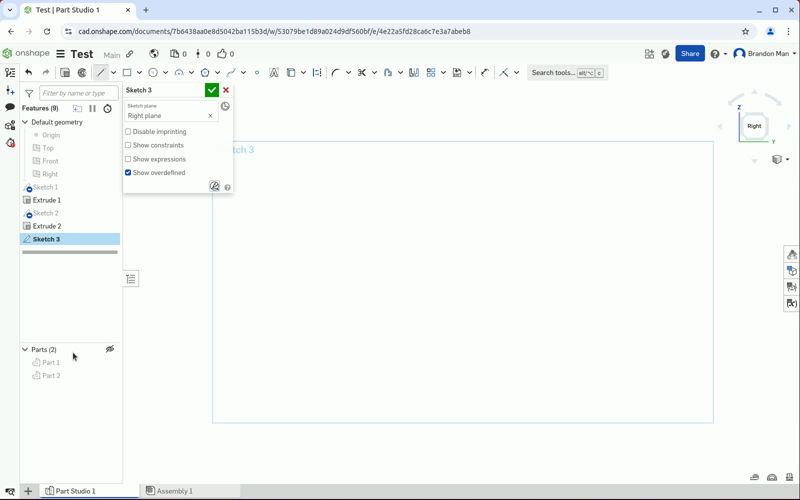
mouse_move(485, 293)
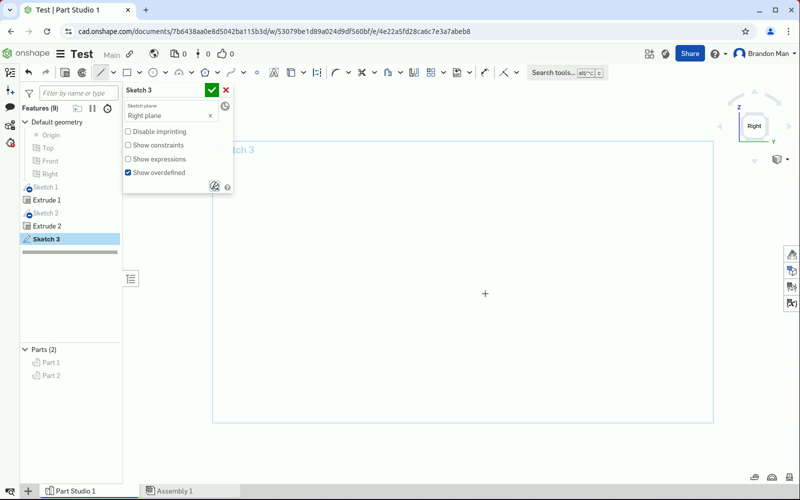
click(485, 293)
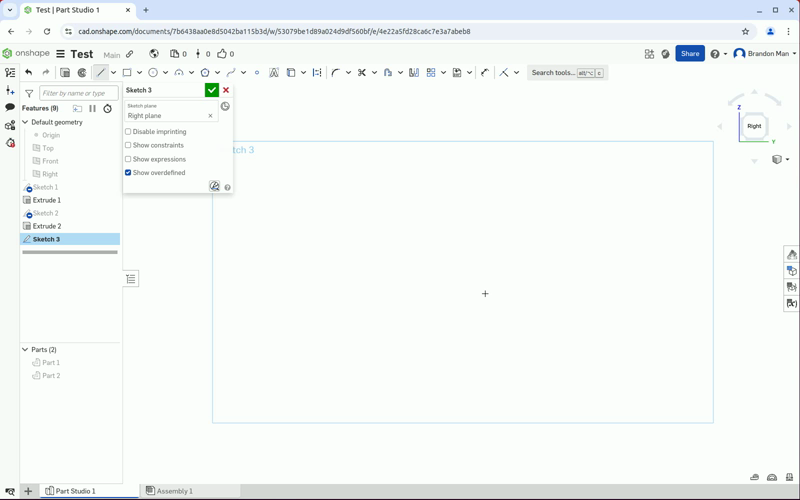
key_up(shift)
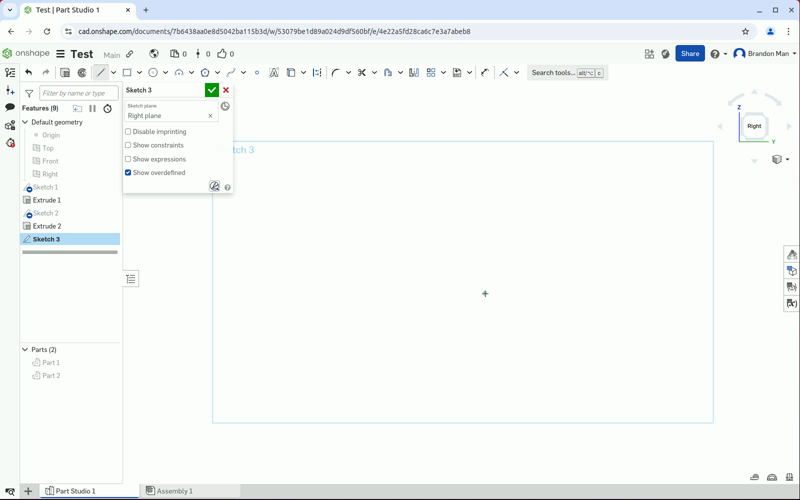
key_down(shift)
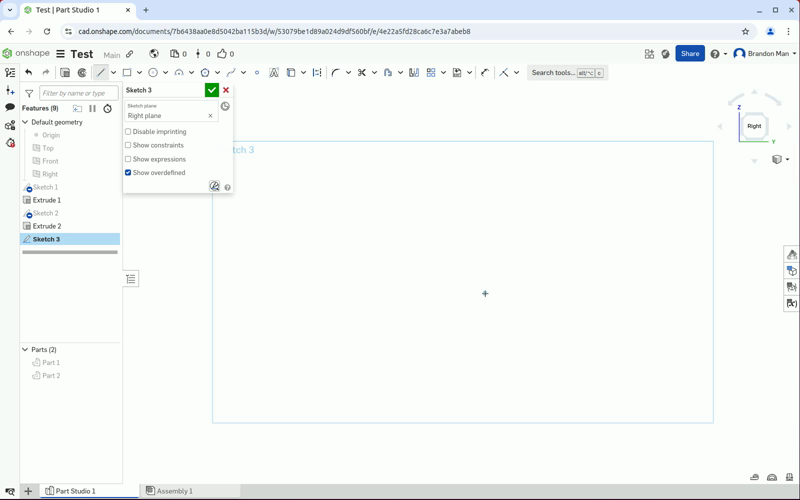
mouse_move(515, 293)
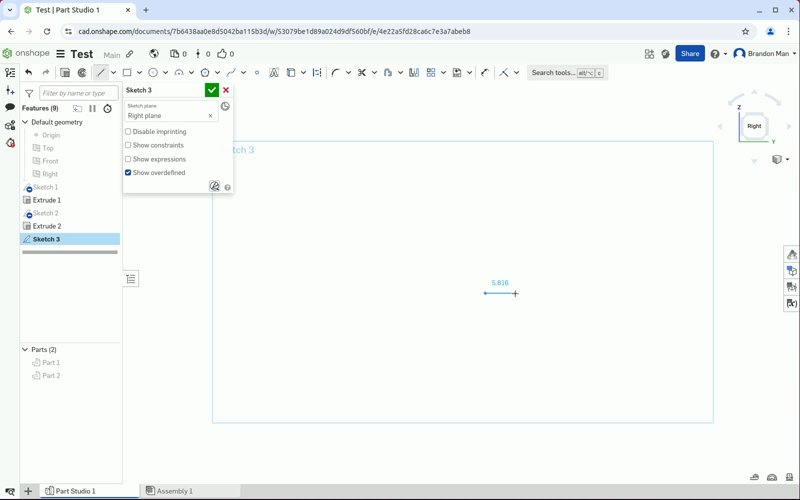
mouse_move(487, 293)
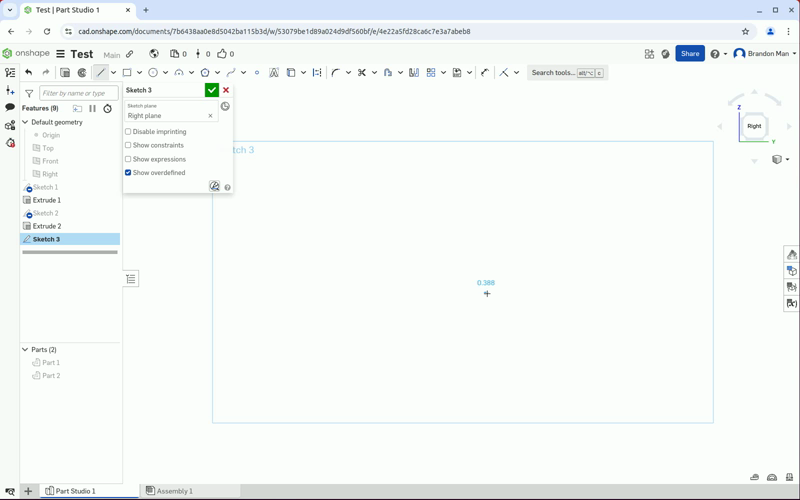
scroll(6)
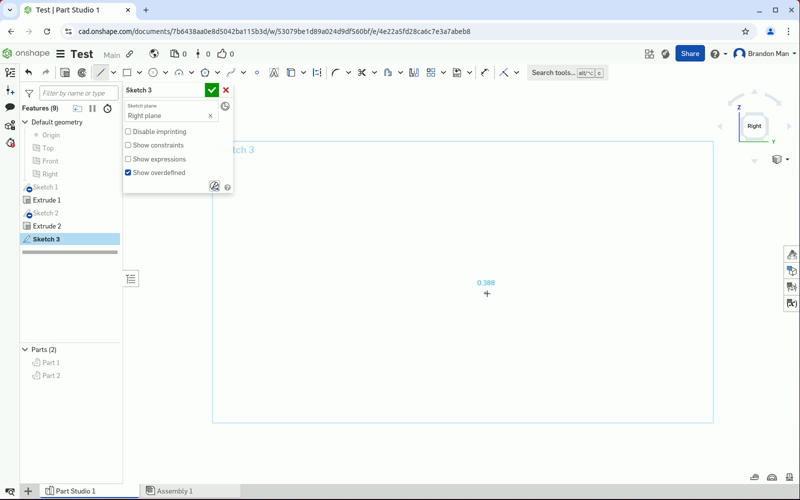
scroll(6)
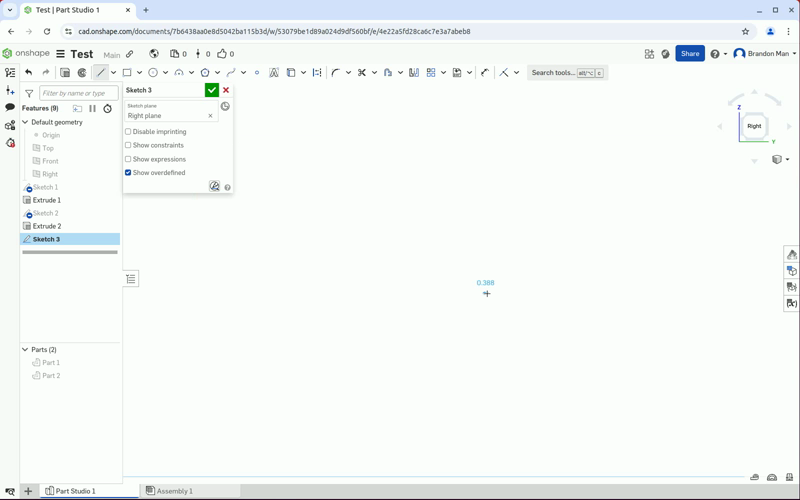
scroll(6)
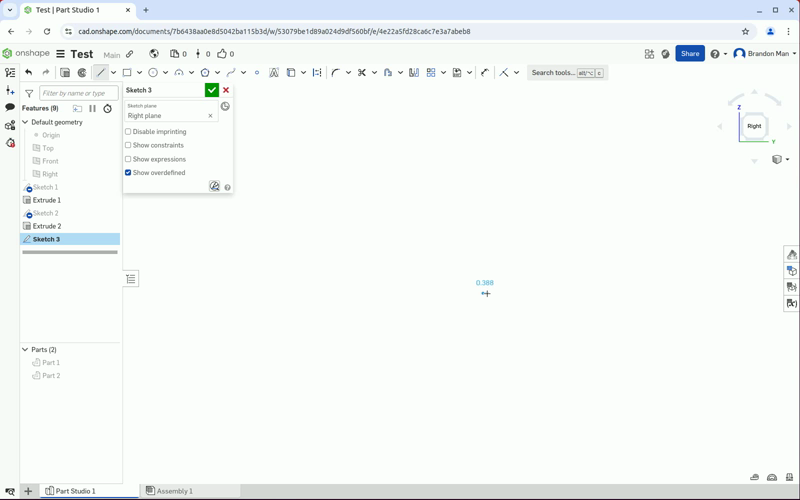
scroll(6)
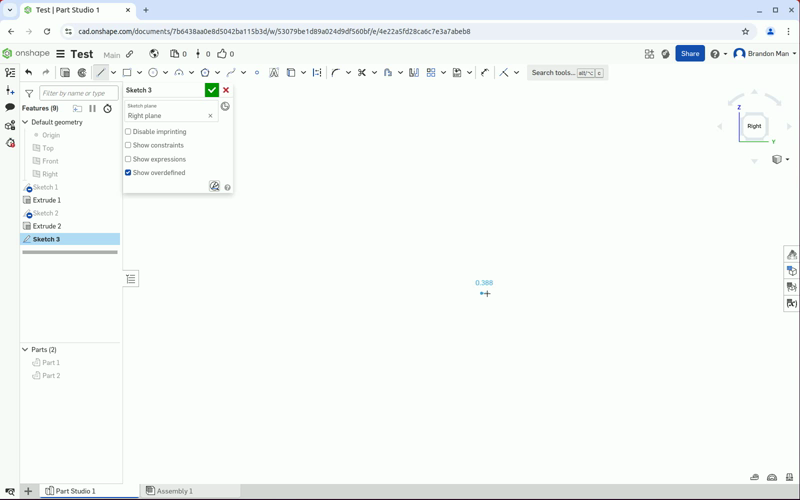
scroll(6)
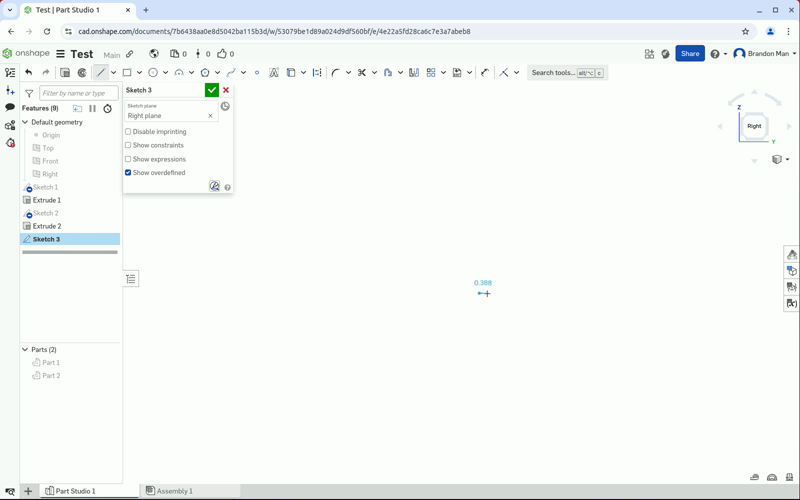
scroll(6)
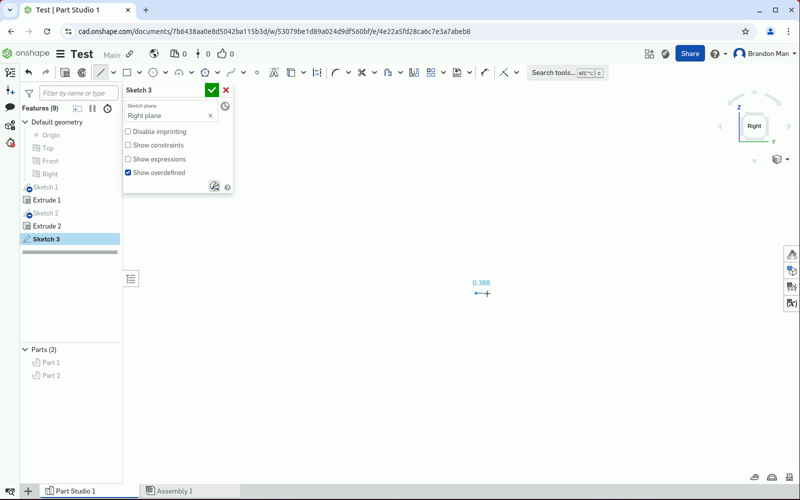
scroll(6)
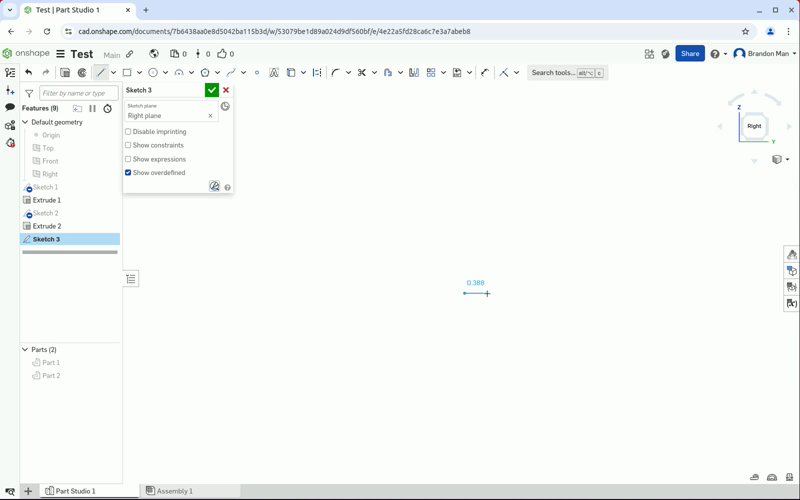
click(487, 293)
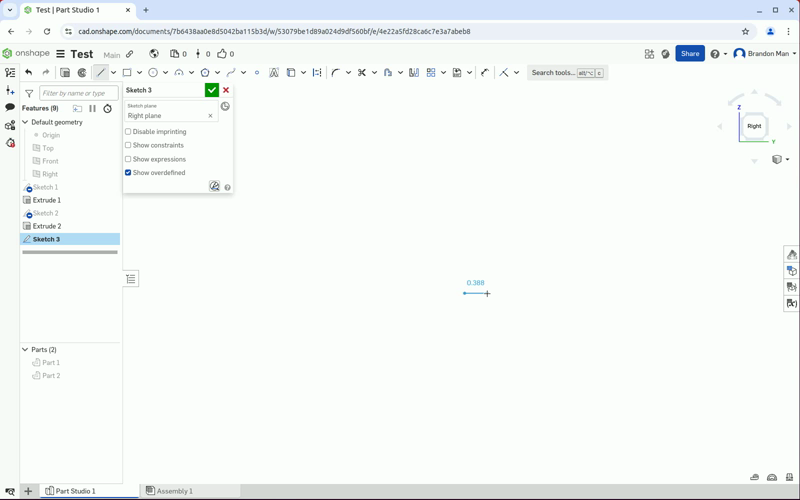
scroll(-6)
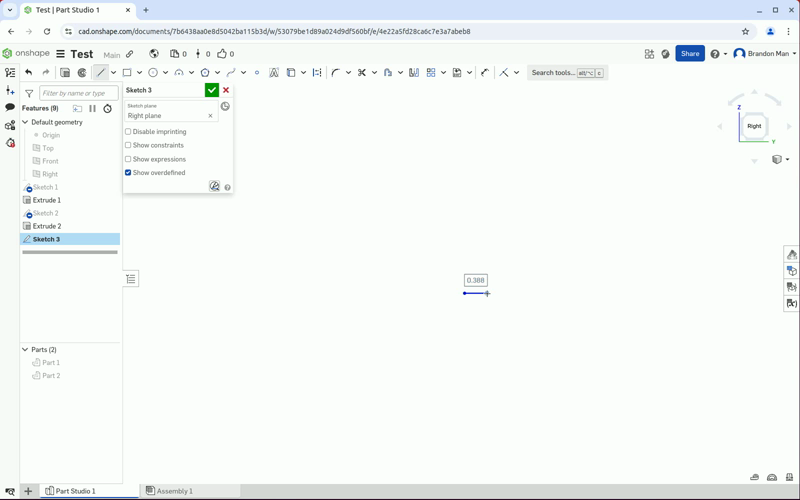
scroll(-6)
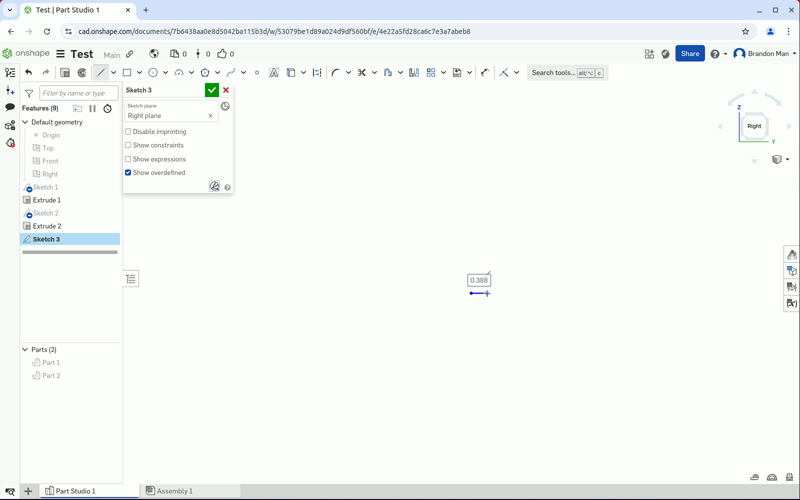
scroll(-6)
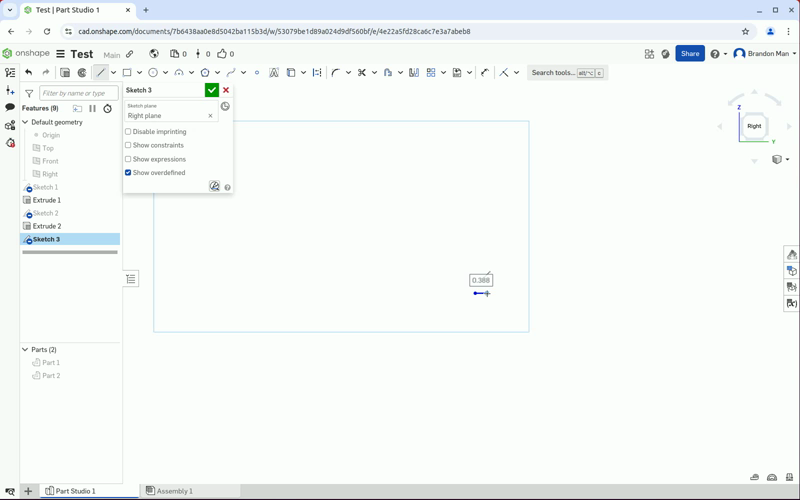
scroll(-6)
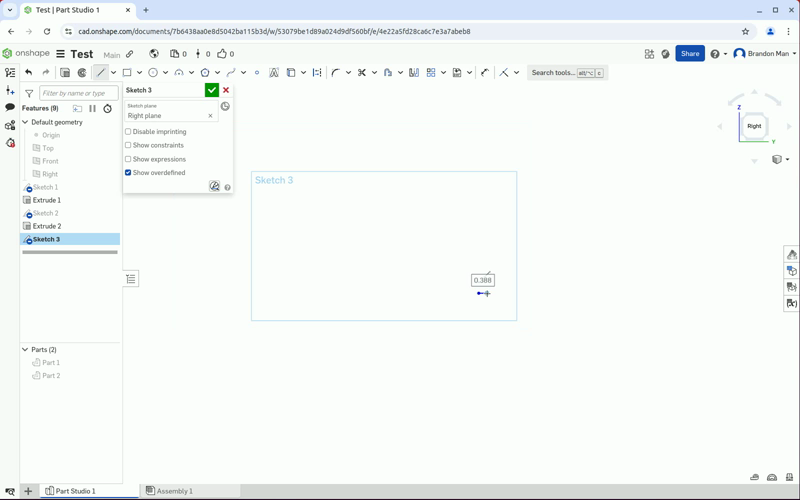
scroll(-6)
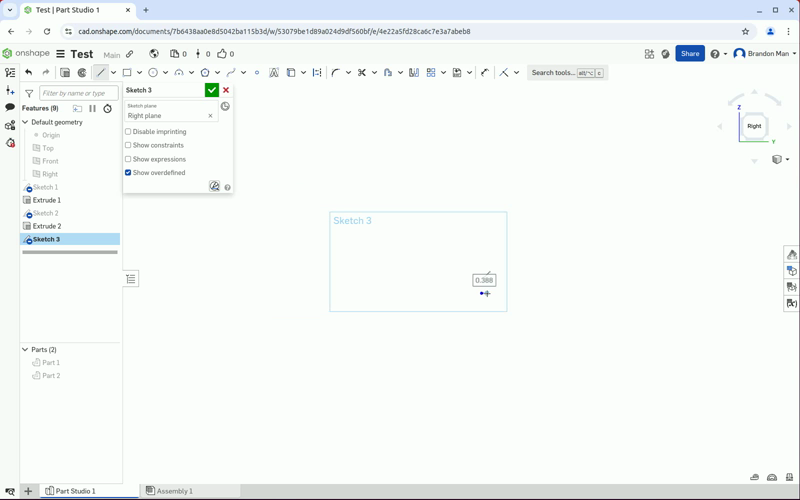
scroll(-6)
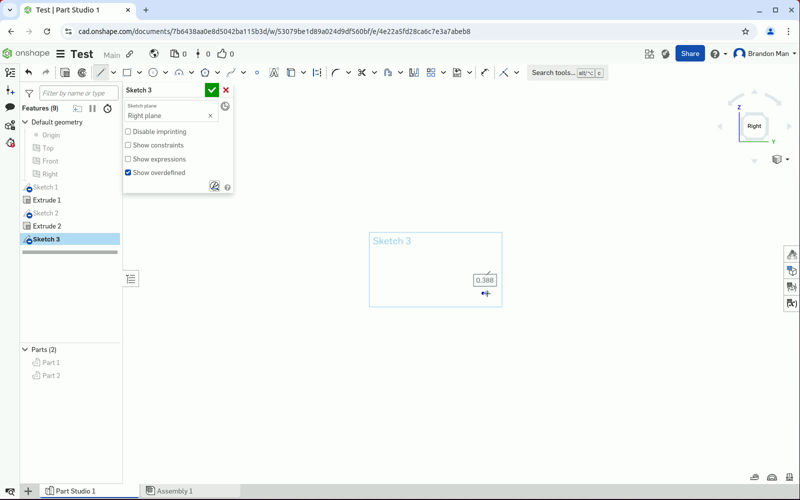
scroll(-6)
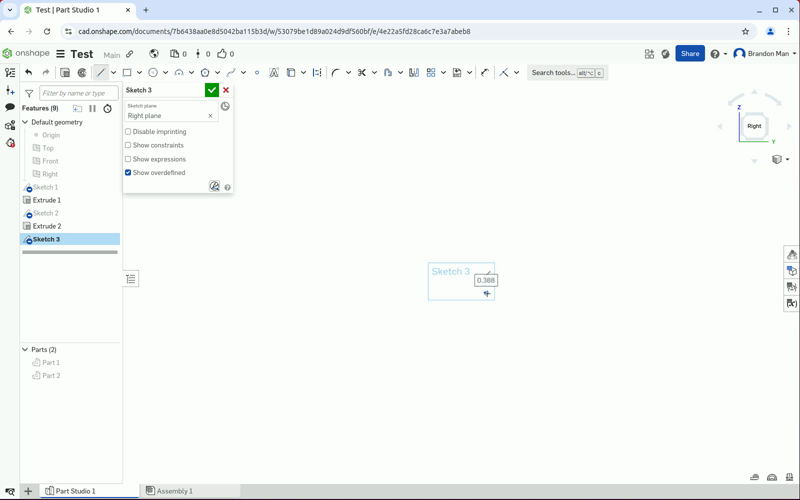
key_up(shift)
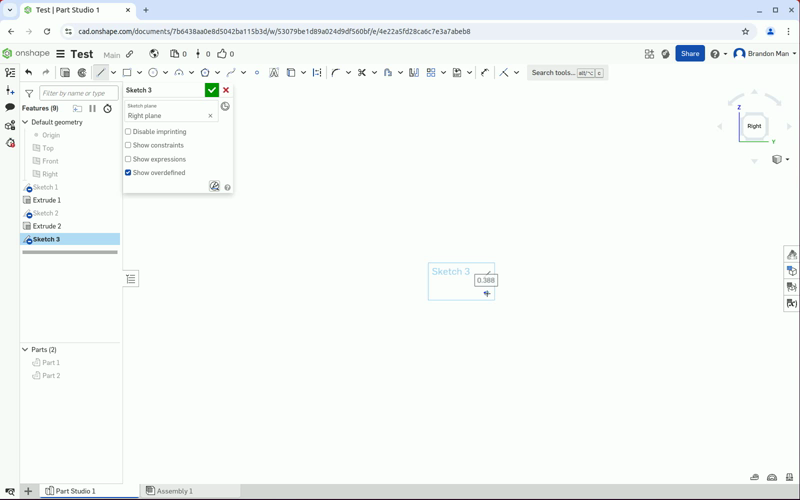
key_down(shift)
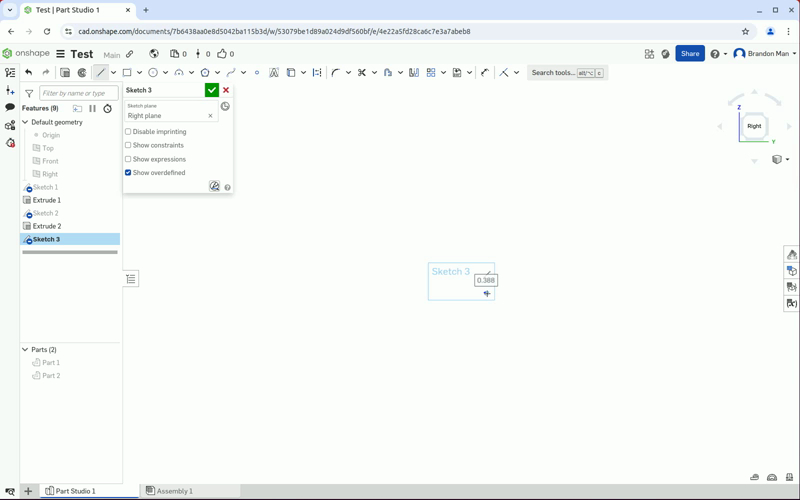
mouse_move(517, 293)
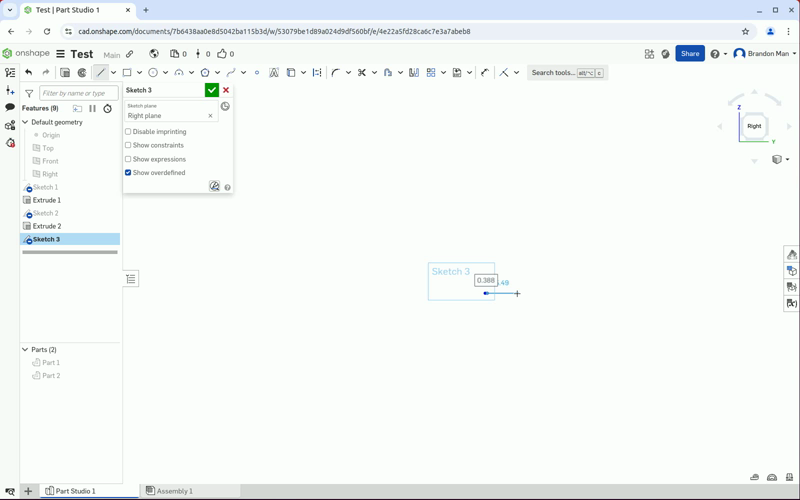
mouse_move(487, 264)
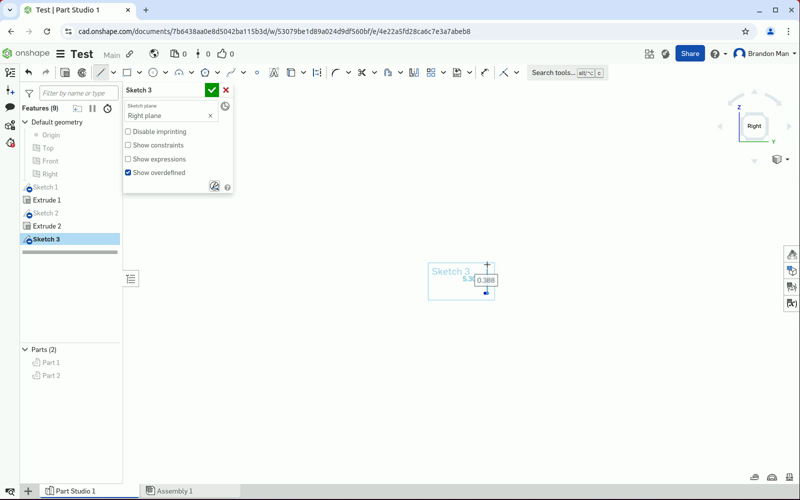
click(487, 264)
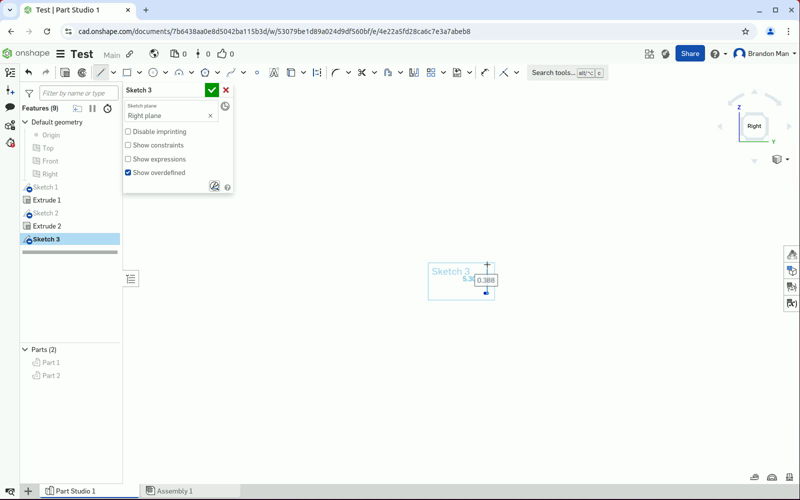
key_up(shift)
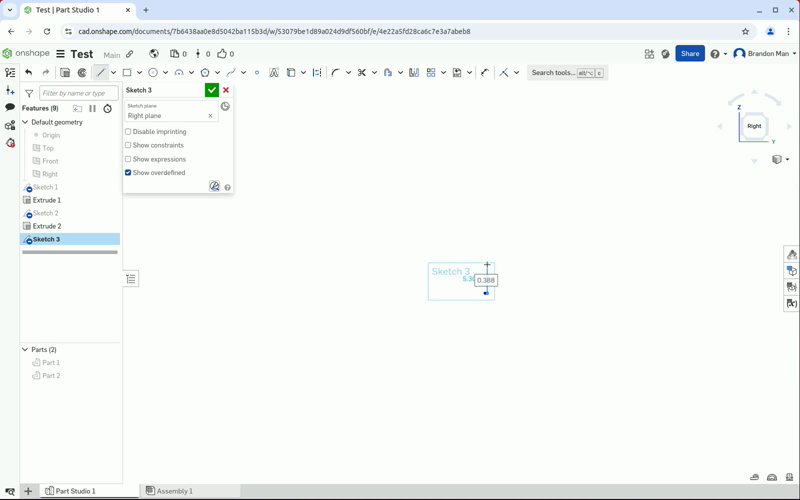
key_down(shift)
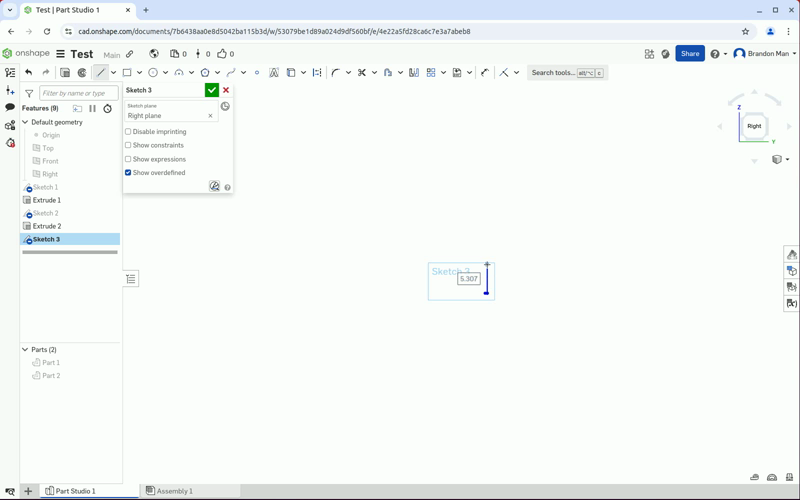
mouse_move(517, 264)
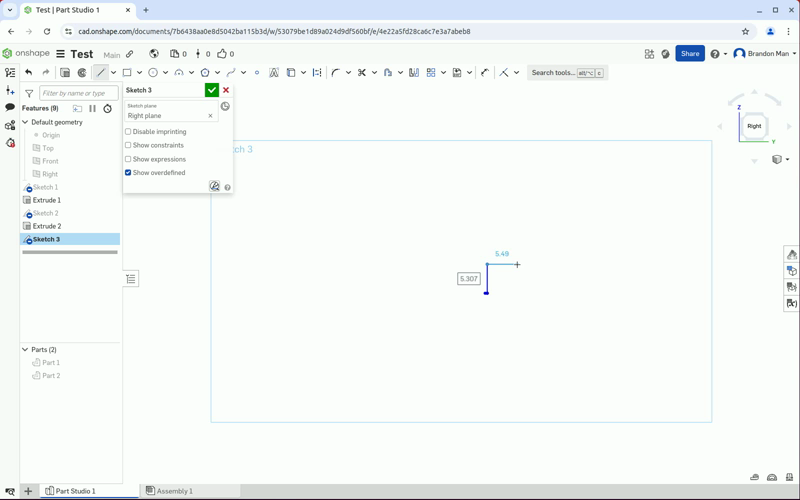
mouse_move(485, 264)
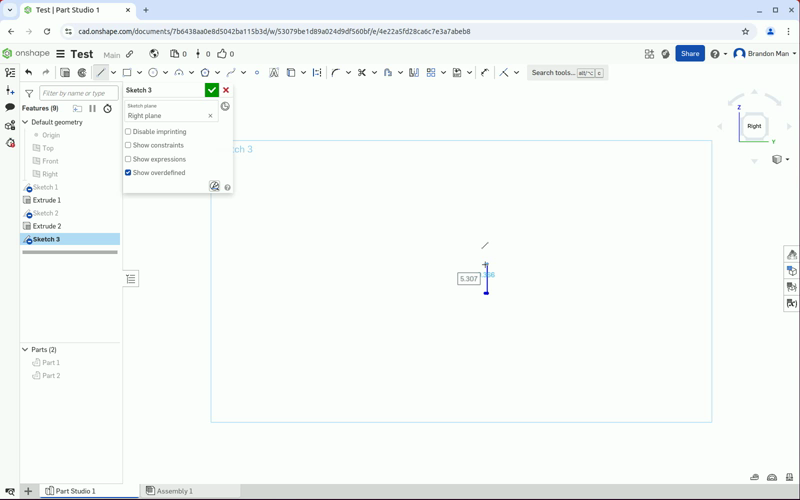
scroll(6)
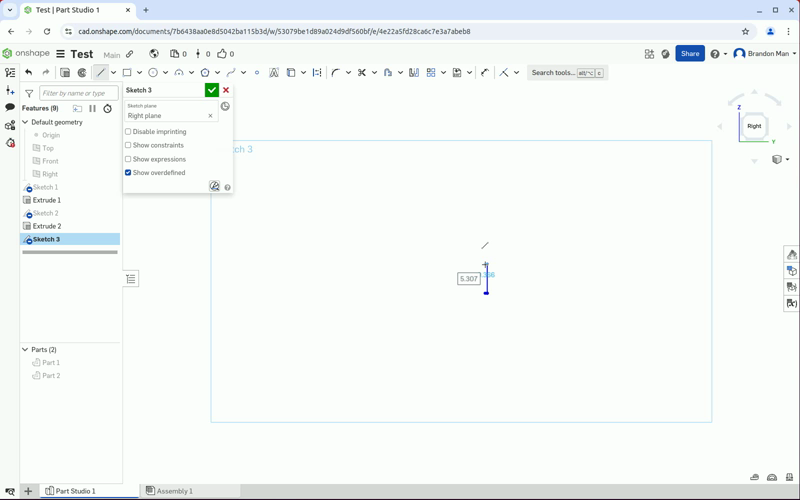
scroll(6)
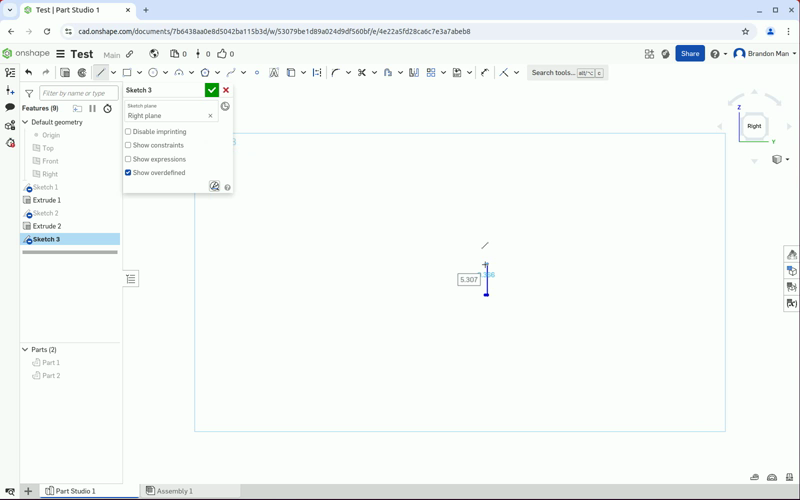
scroll(6)
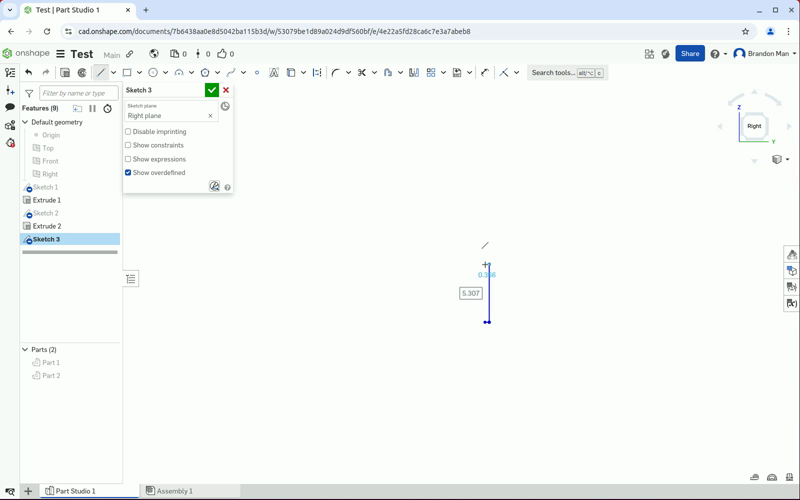
scroll(6)
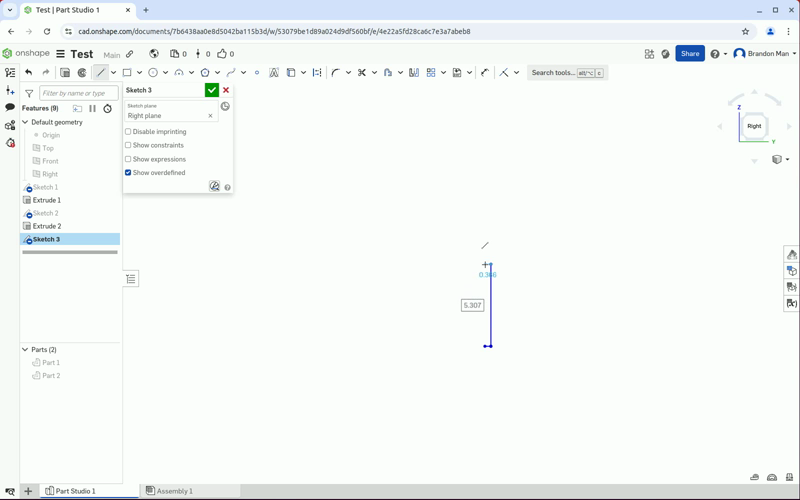
scroll(6)
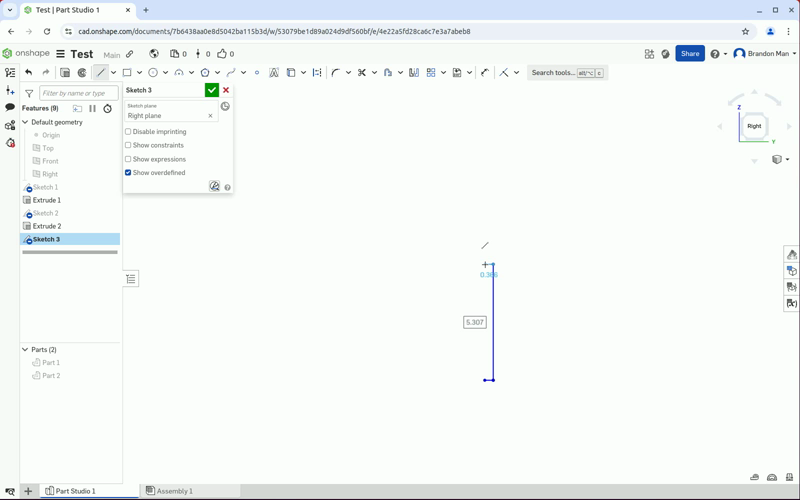
scroll(6)
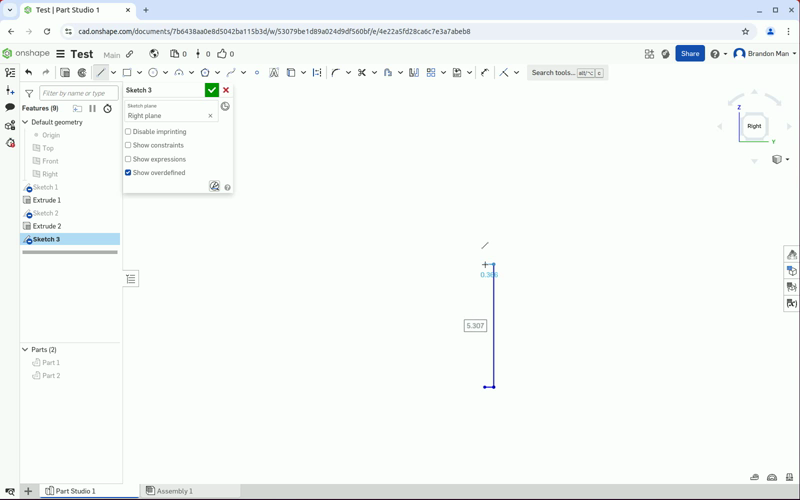
scroll(6)
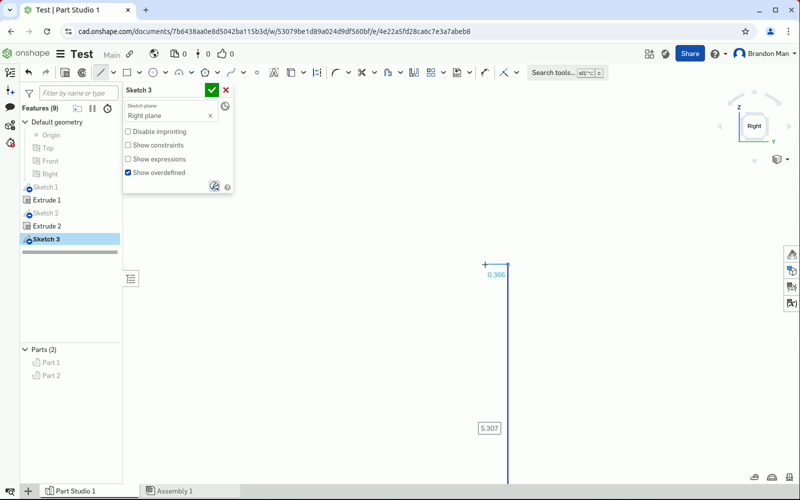
click(485, 264)
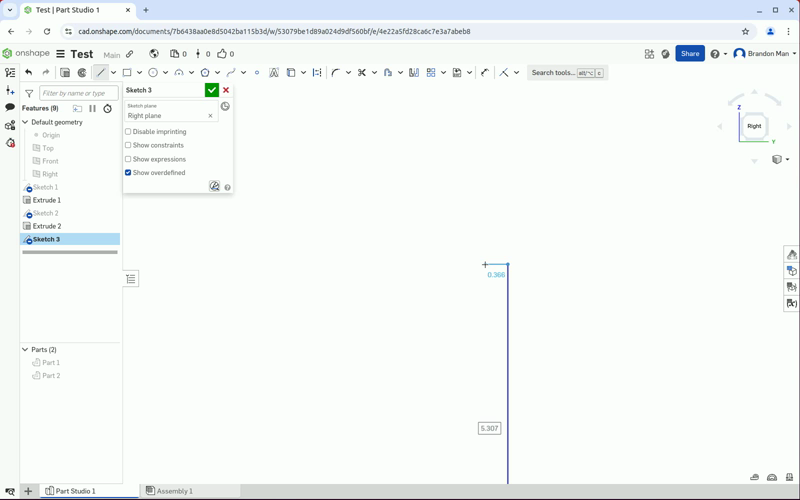
scroll(-6)
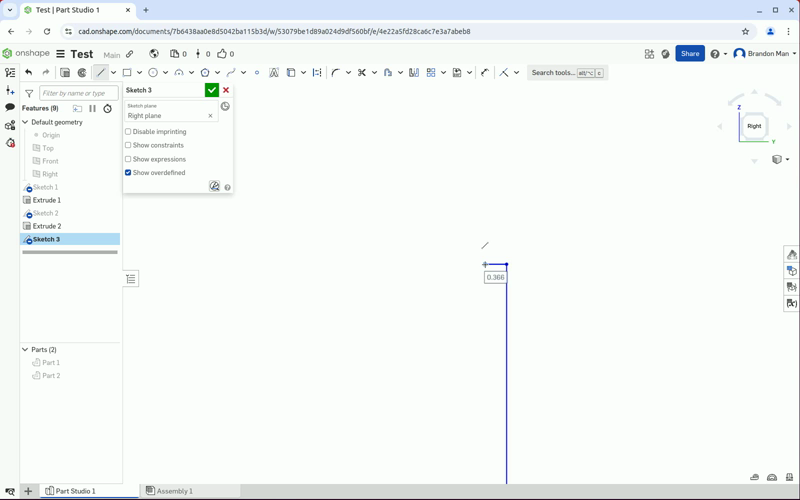
scroll(-6)
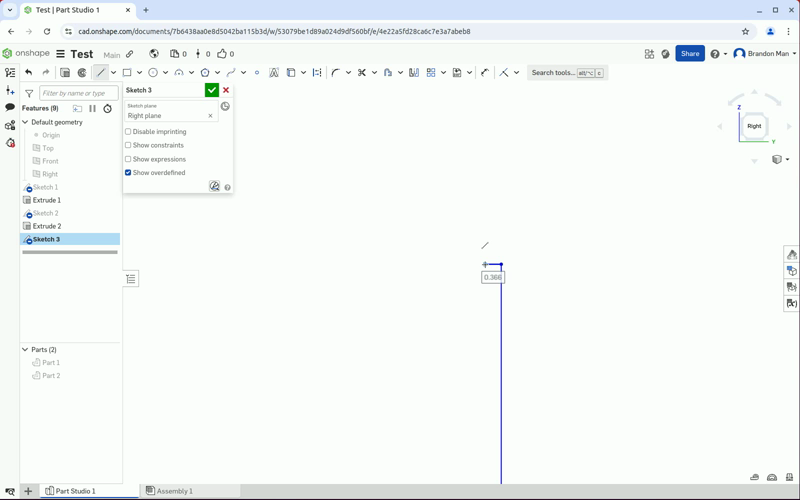
scroll(-6)
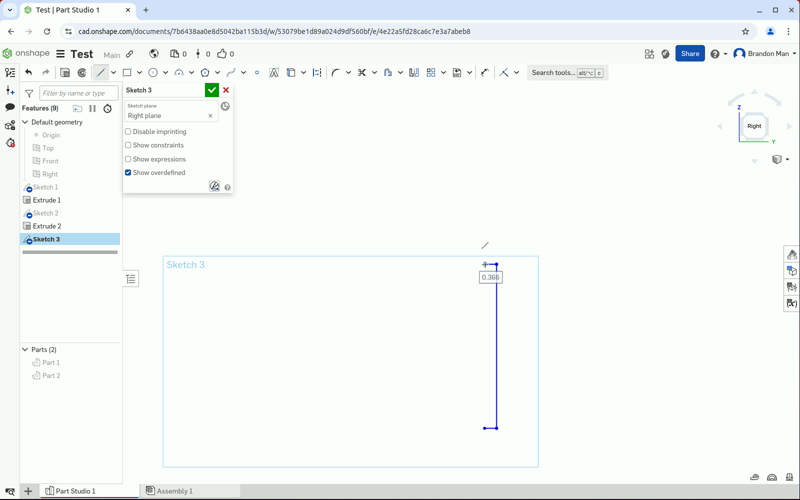
scroll(-6)
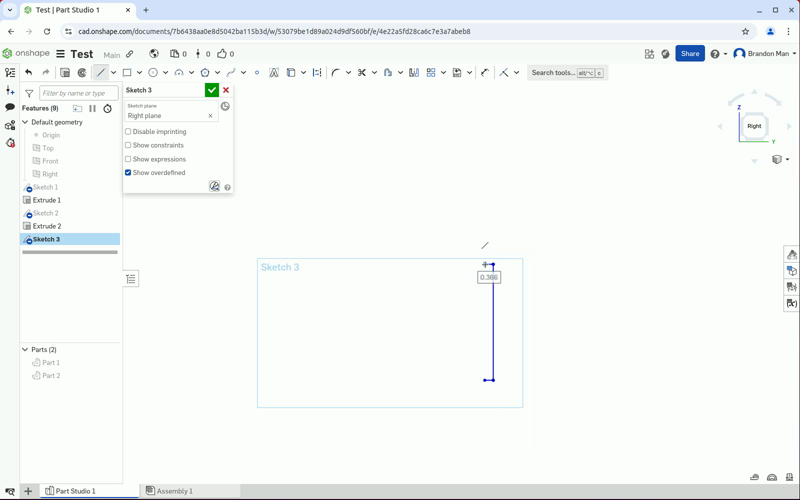
scroll(-6)
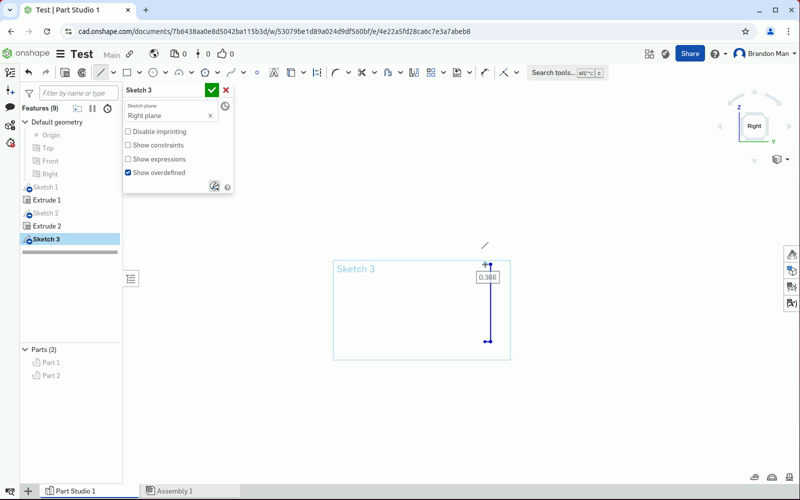
scroll(-6)
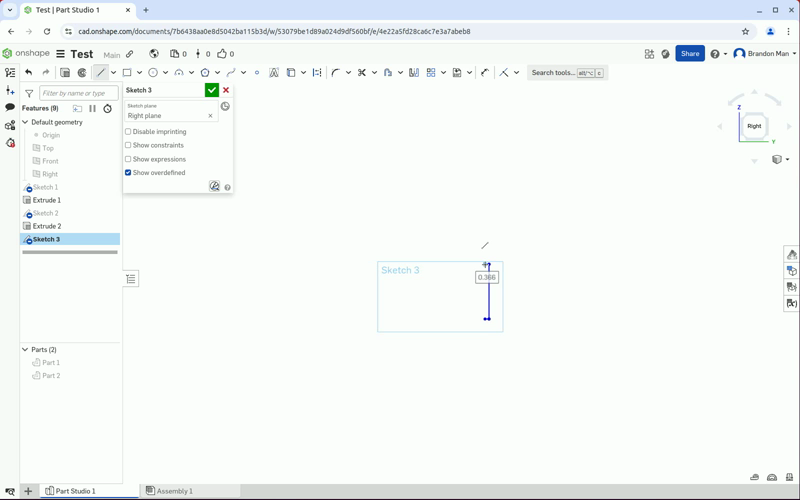
scroll(-6)
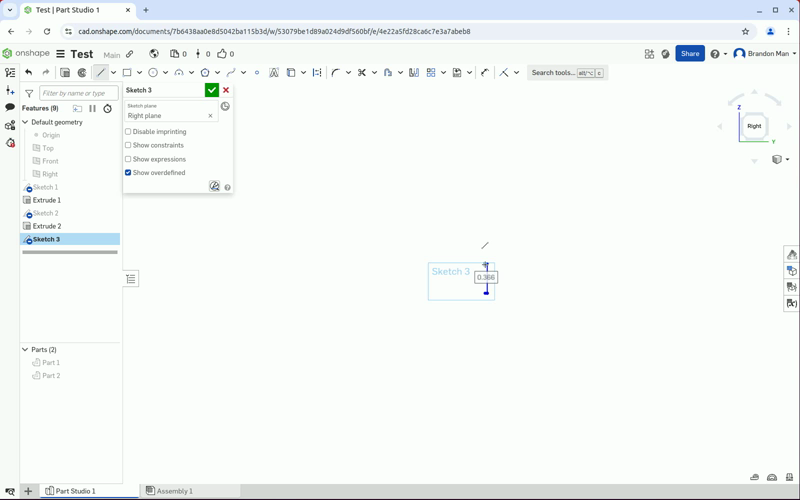
key_up(shift)
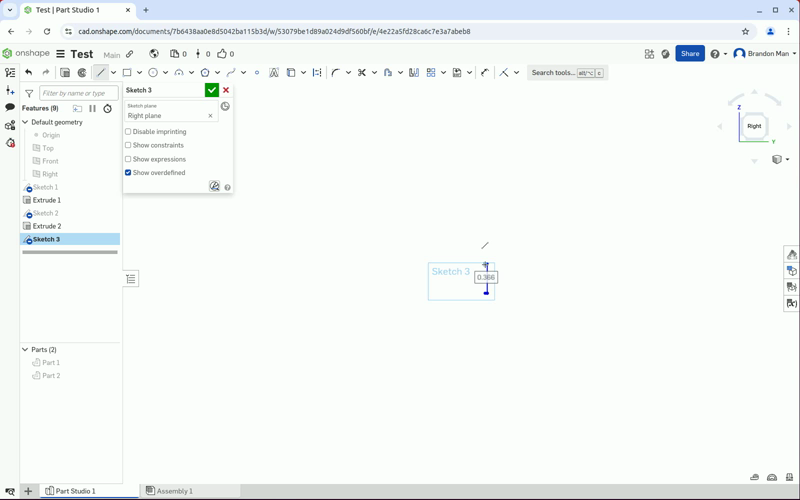
mouse_move(515, 264)
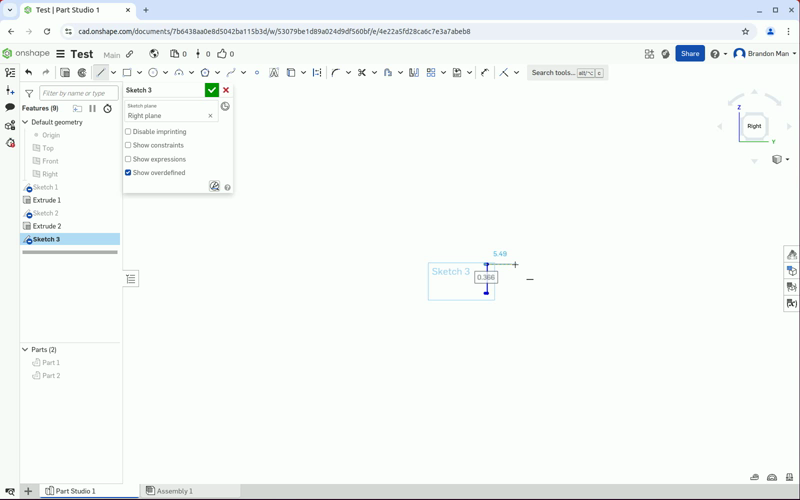
key_down(shift)
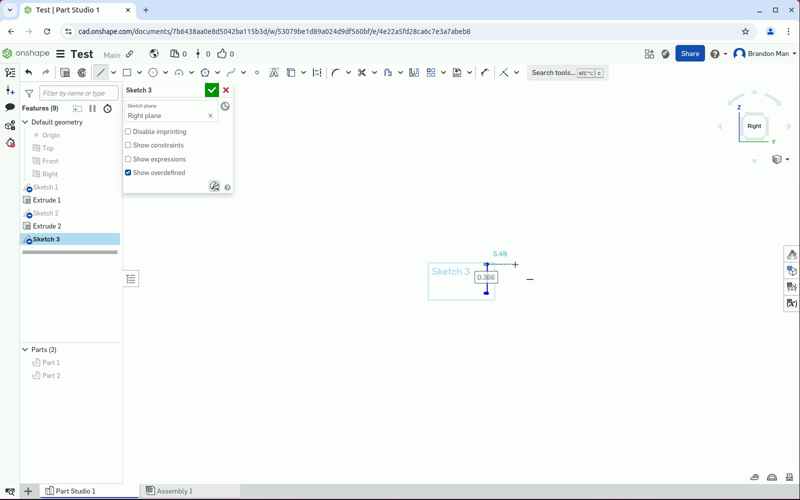
mouse_move(485, 293)
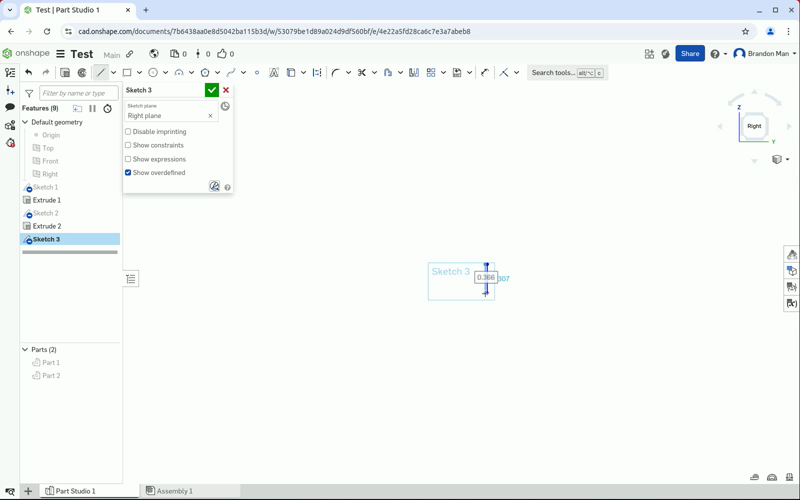
scroll(6)
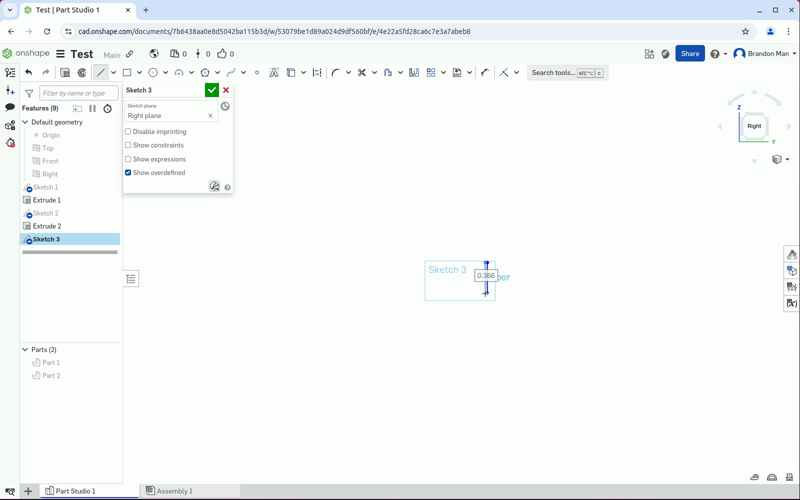
scroll(6)
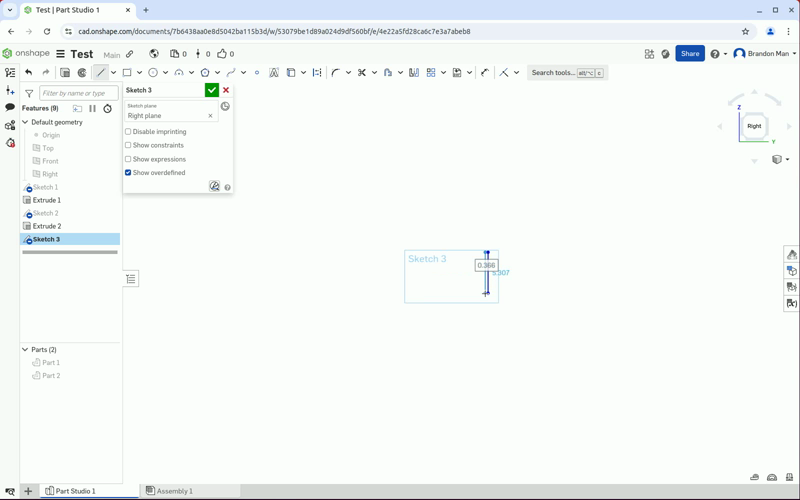
scroll(6)
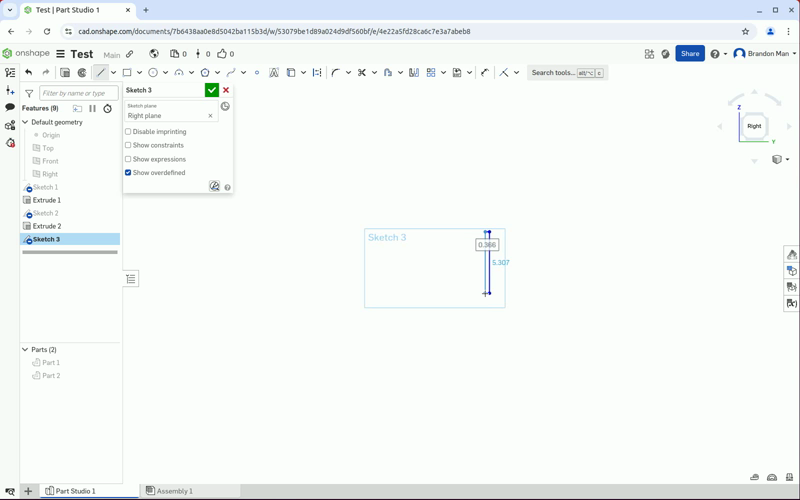
scroll(6)
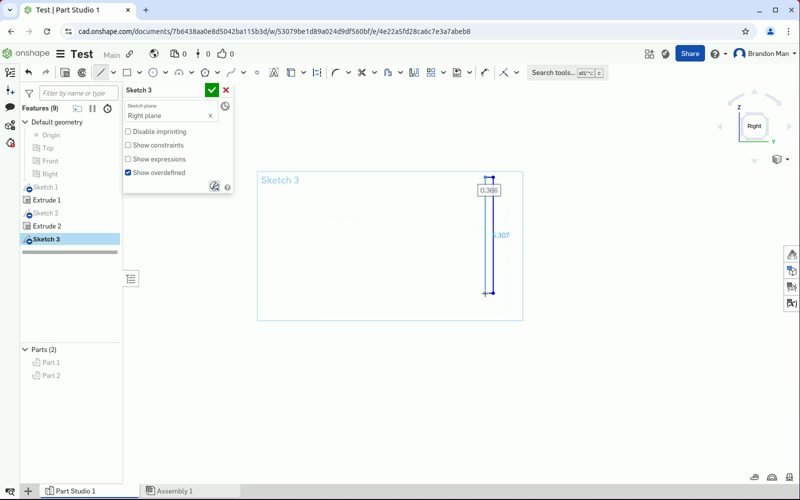
scroll(6)
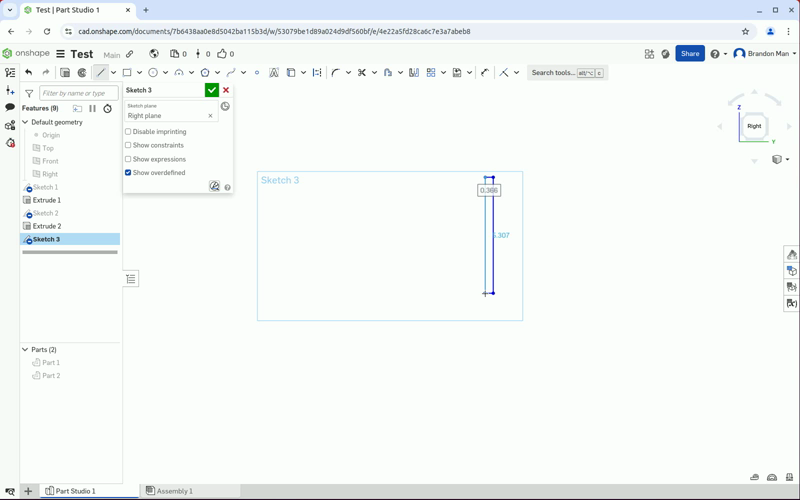
scroll(6)
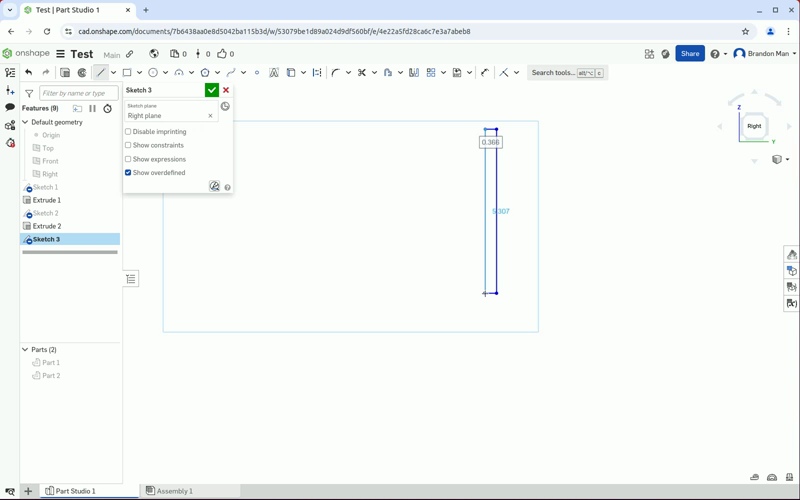
scroll(6)
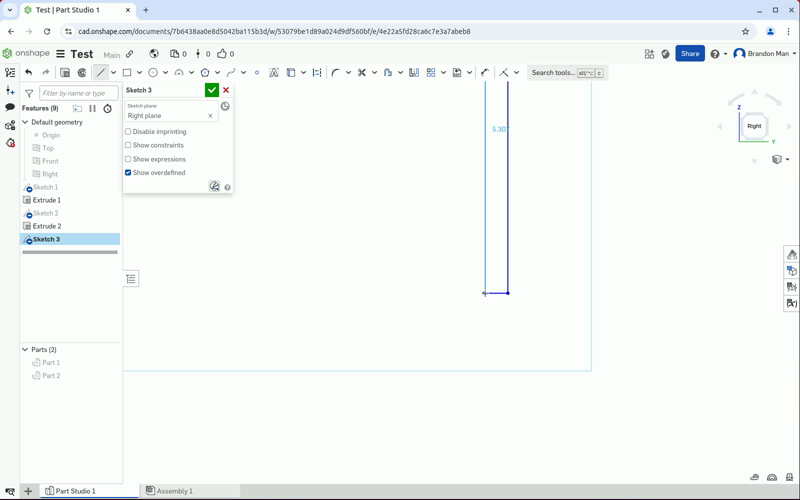
key_up(shift)
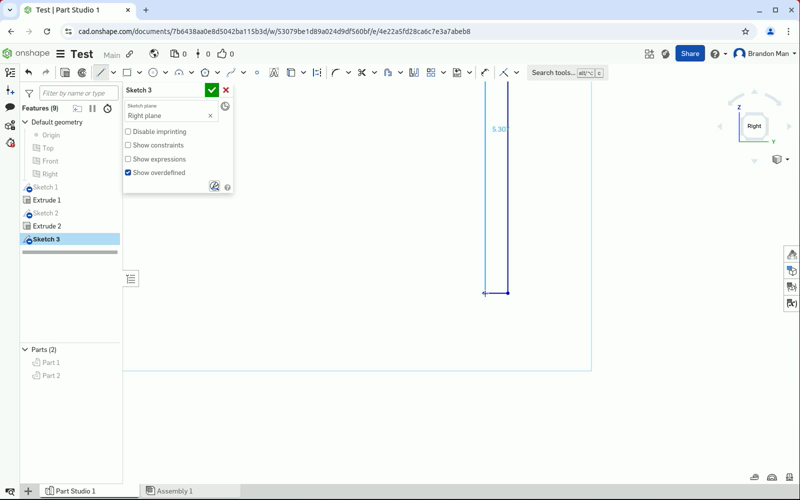
click(485, 293)
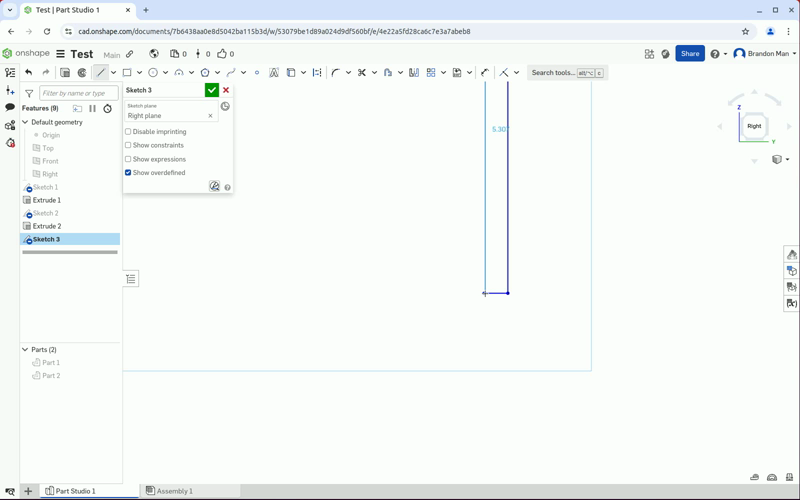
scroll(-6)
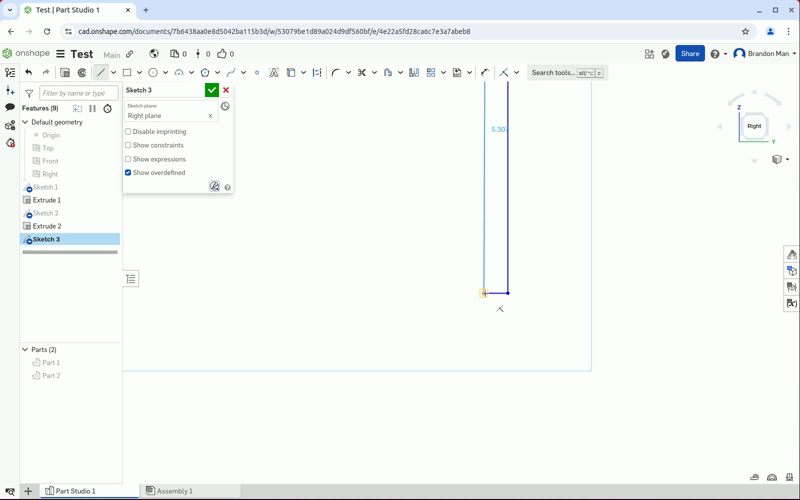
scroll(-6)
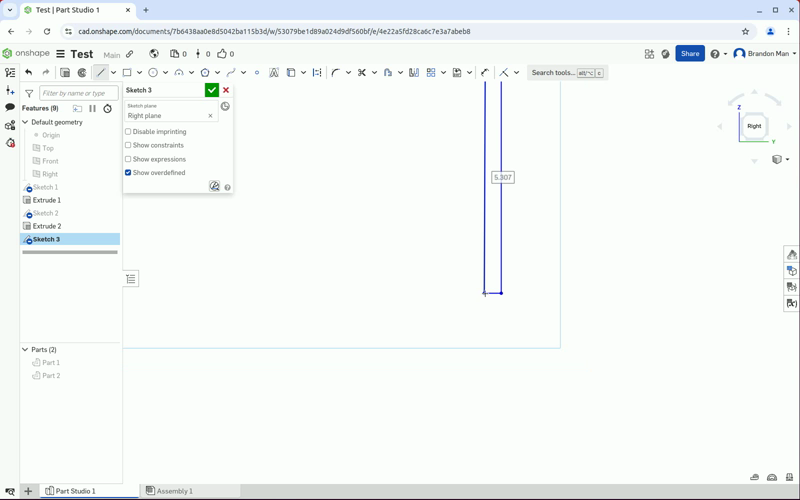
scroll(-6)
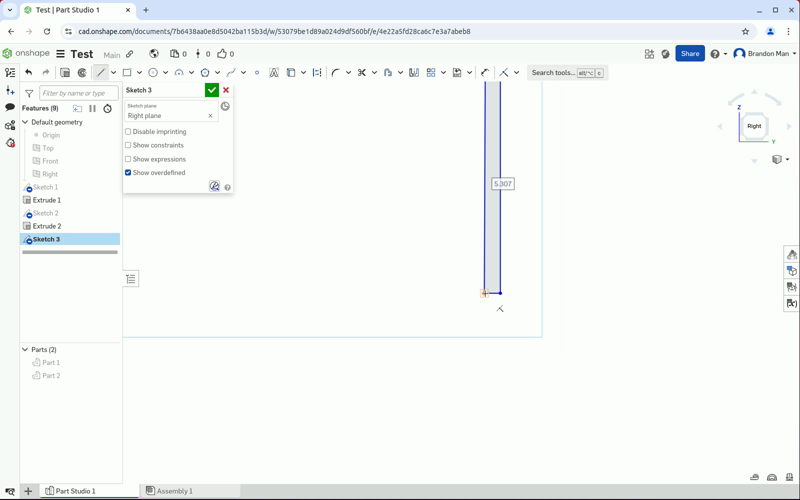
scroll(-6)
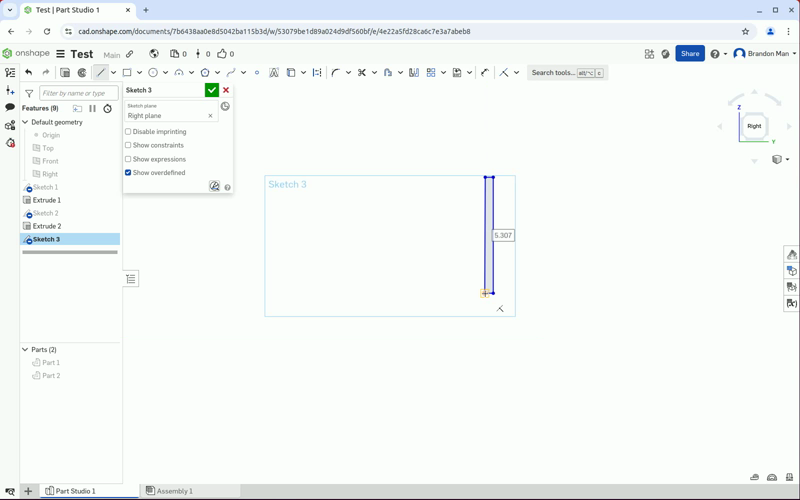
scroll(-6)
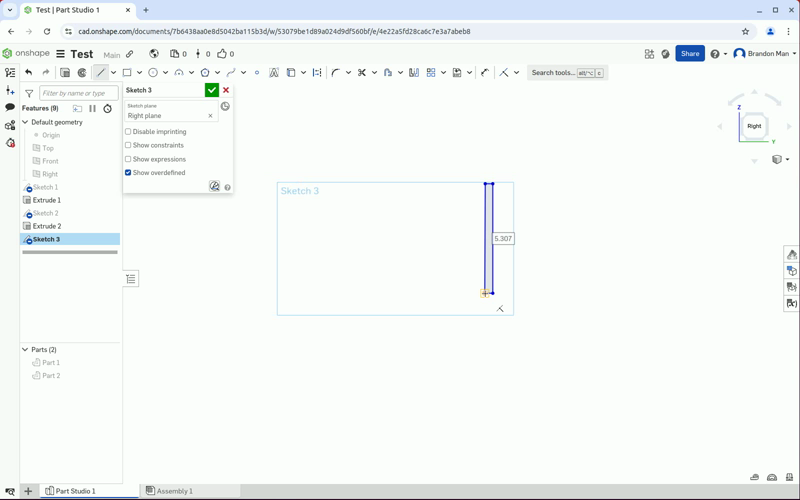
scroll(-6)
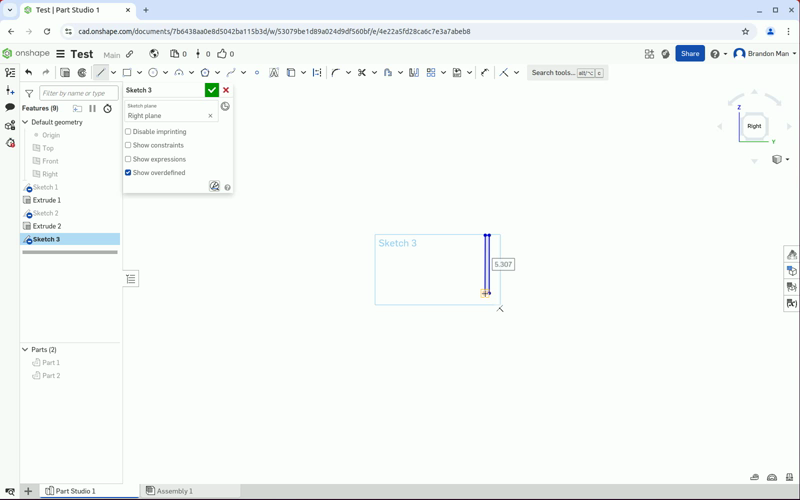
scroll(-6)
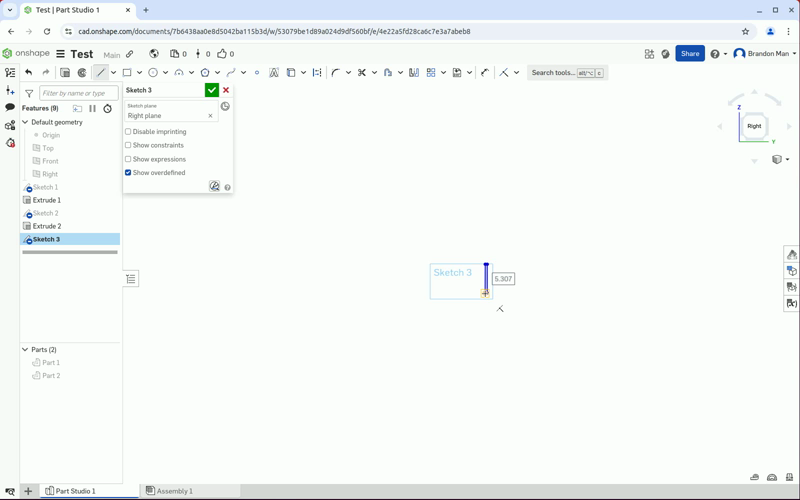
key(esc)
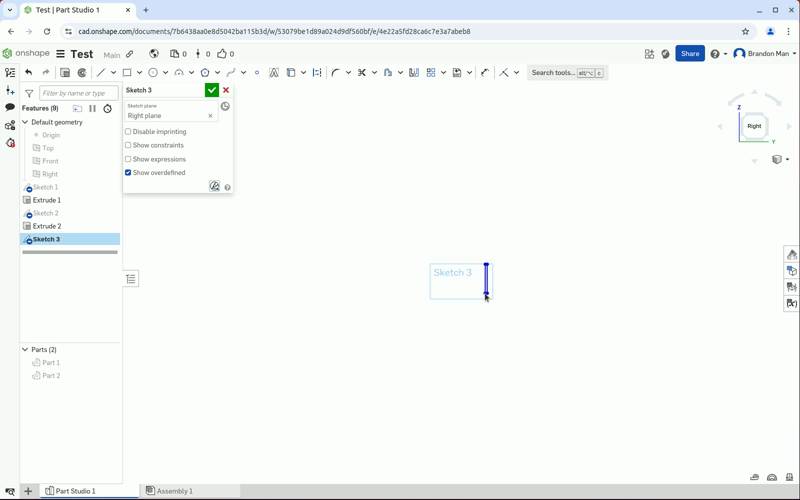
mouse_move(486, 267)
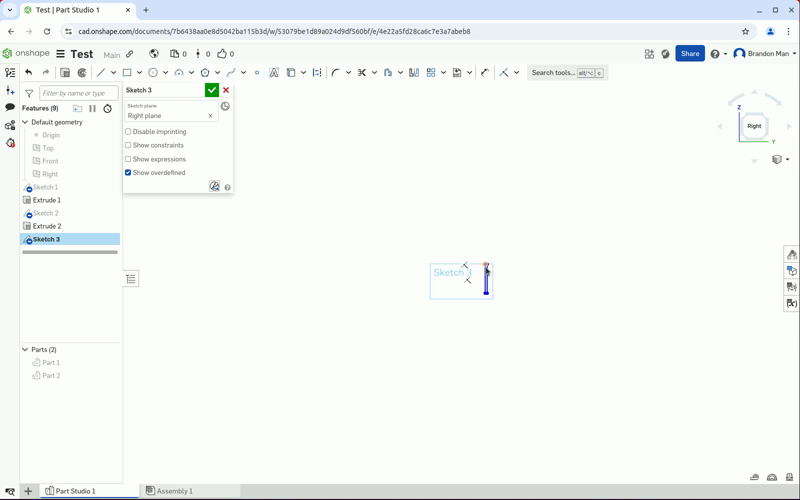
scroll(6)
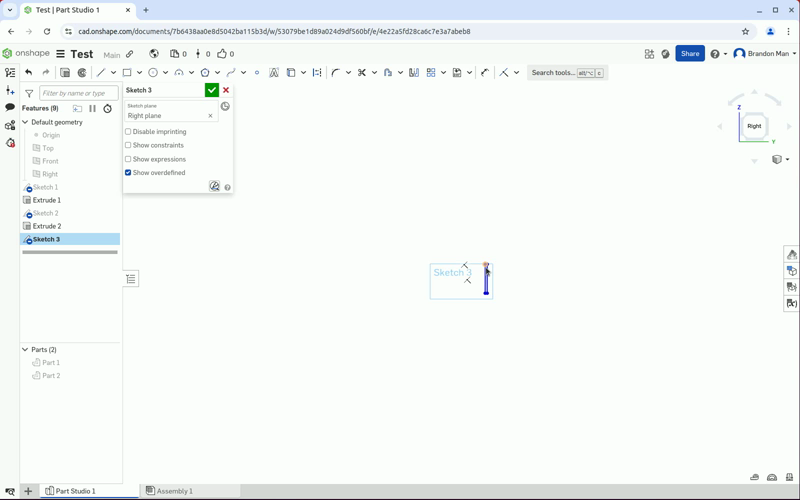
scroll(6)
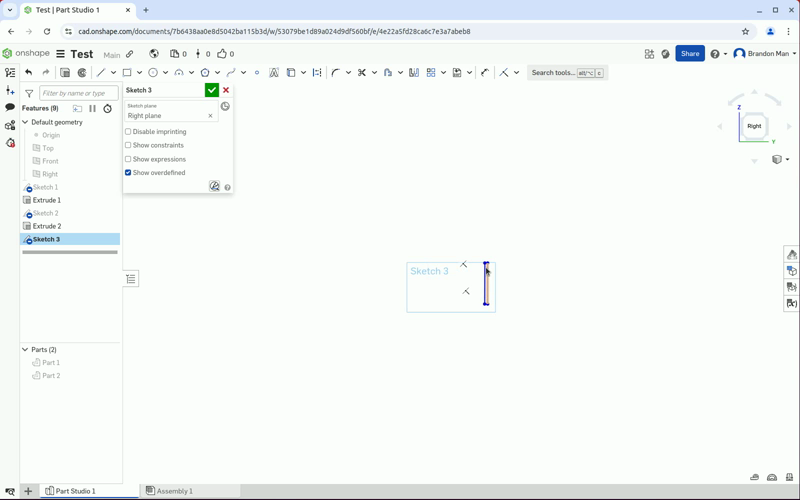
scroll(6)
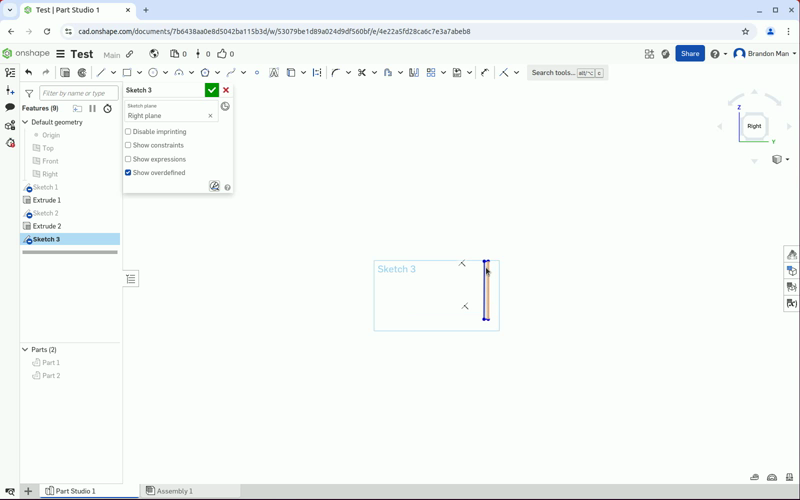
scroll(6)
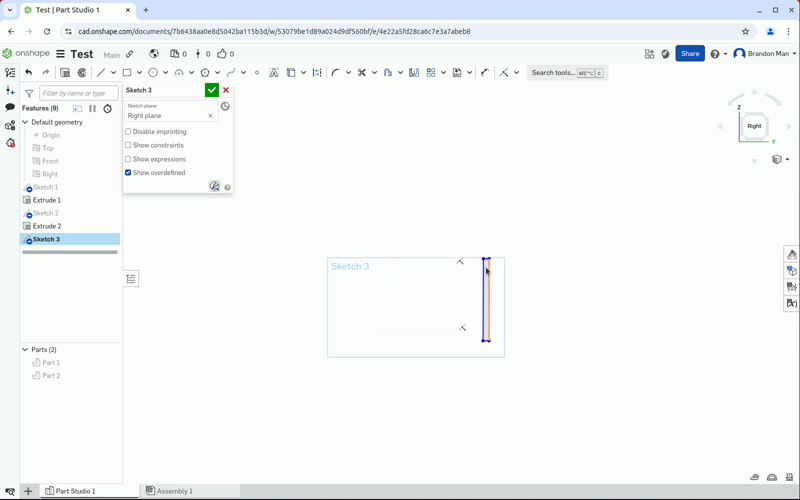
scroll(6)
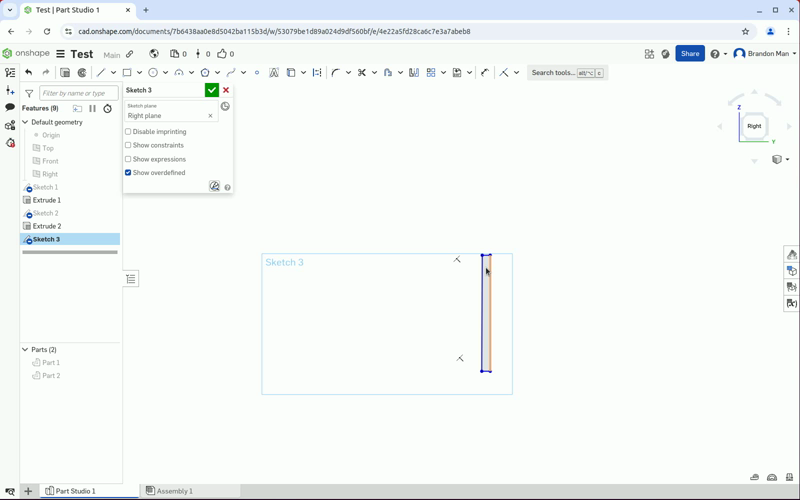
scroll(6)
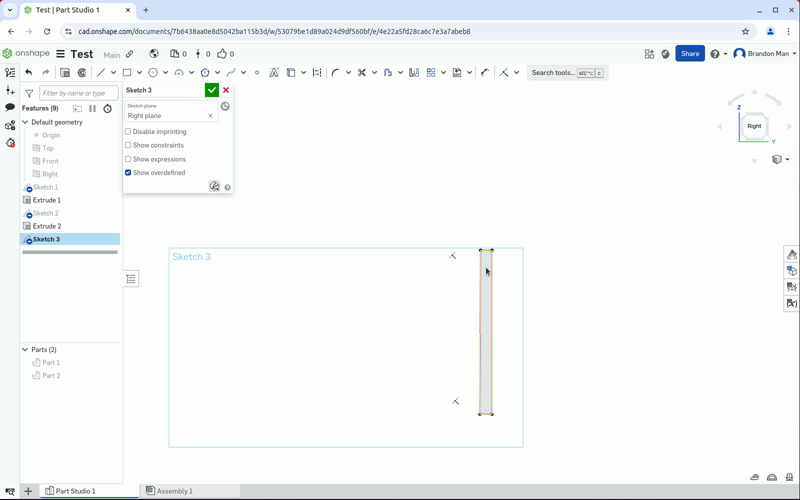
scroll(6)
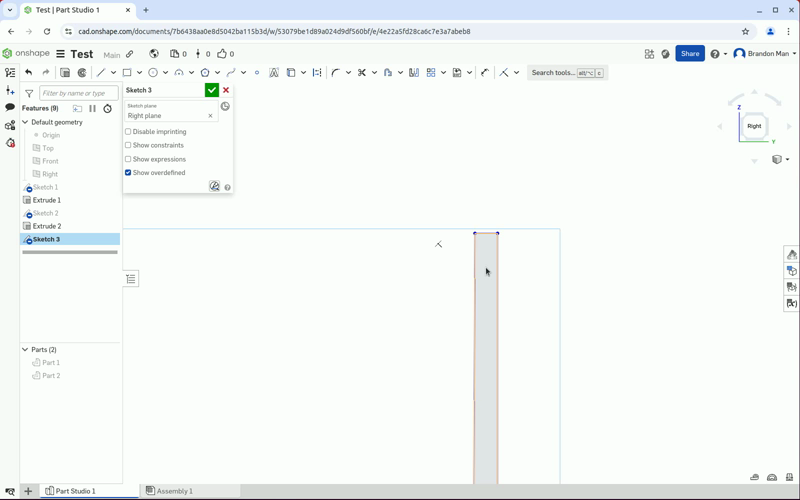
click(486, 267)
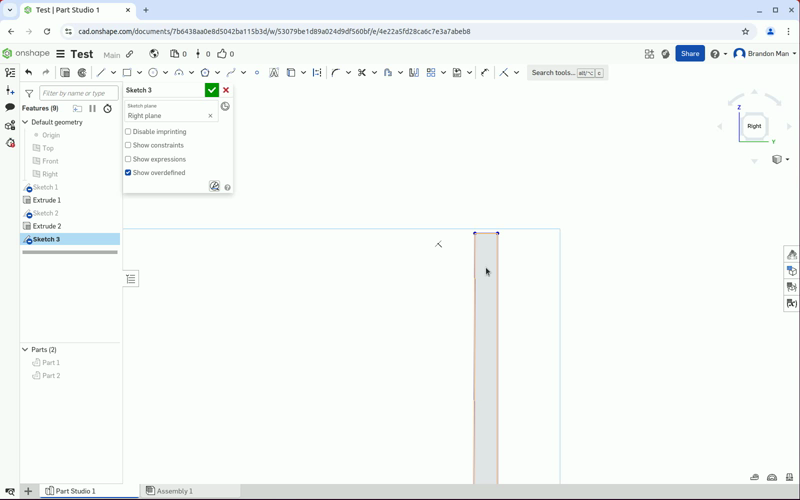
scroll(-6)
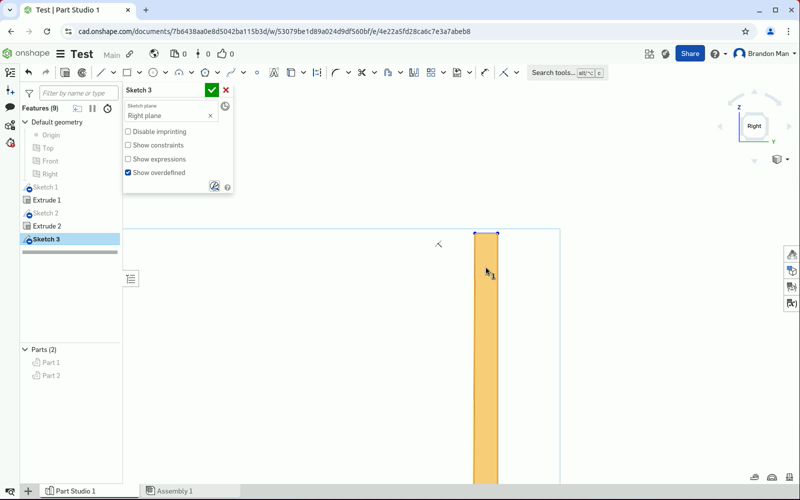
scroll(-6)
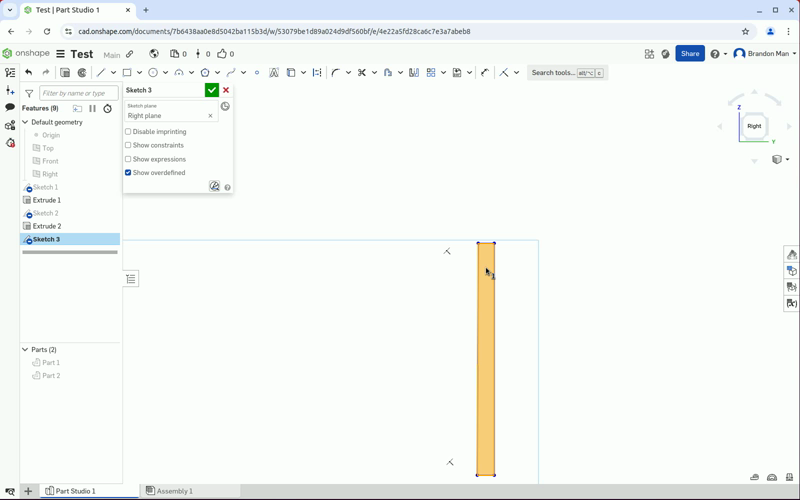
scroll(-6)
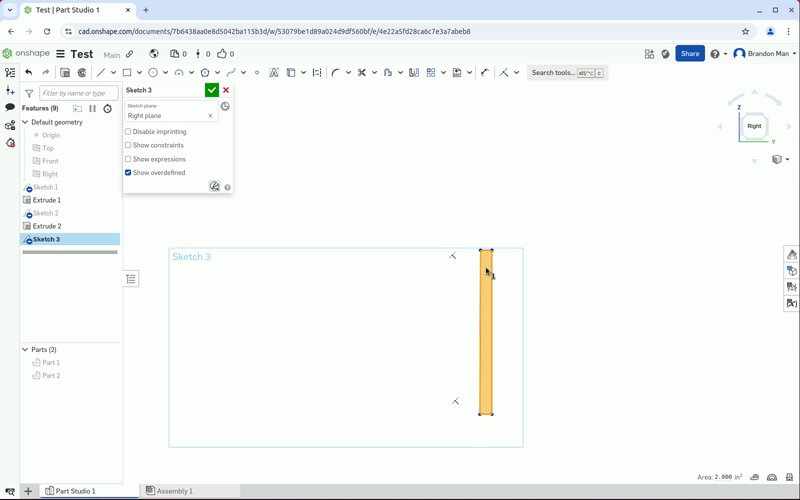
scroll(-6)
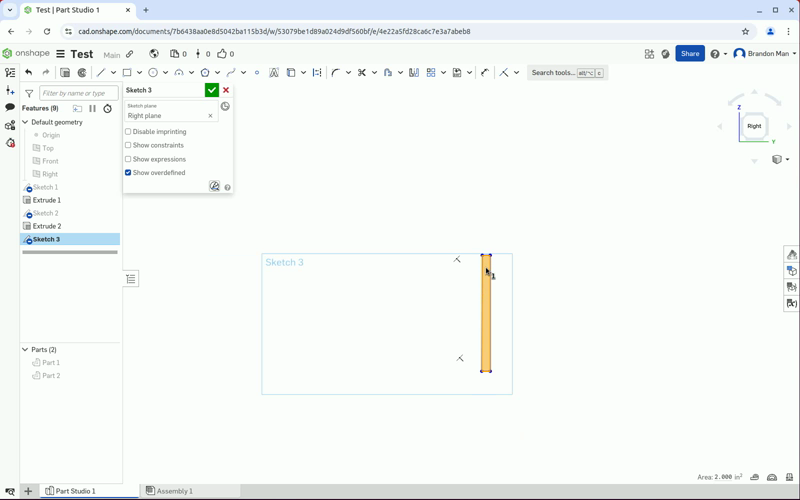
scroll(-6)
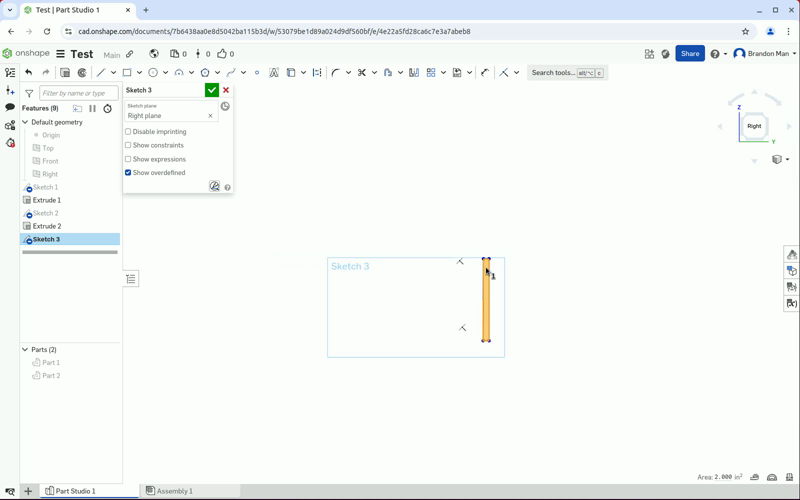
scroll(-6)
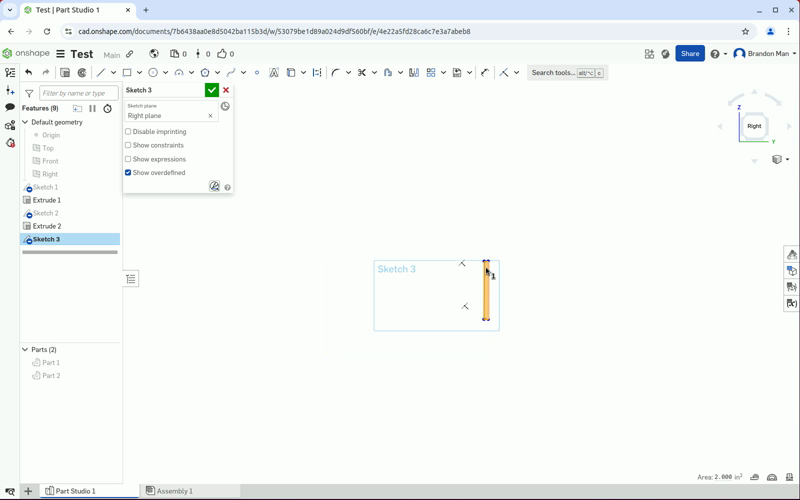
scroll(-6)
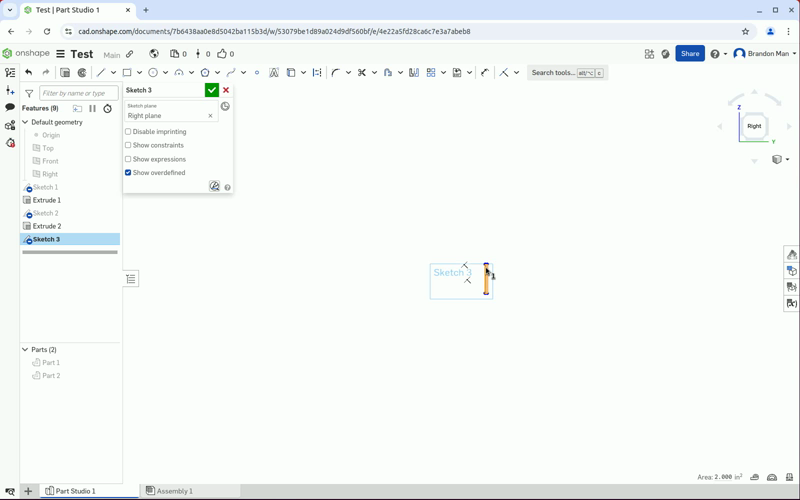
mouse_move(73, 352)
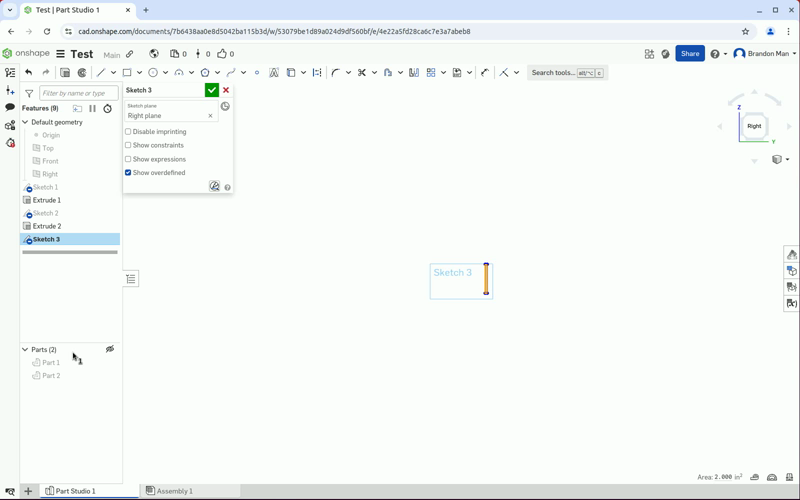
key(shift+y)
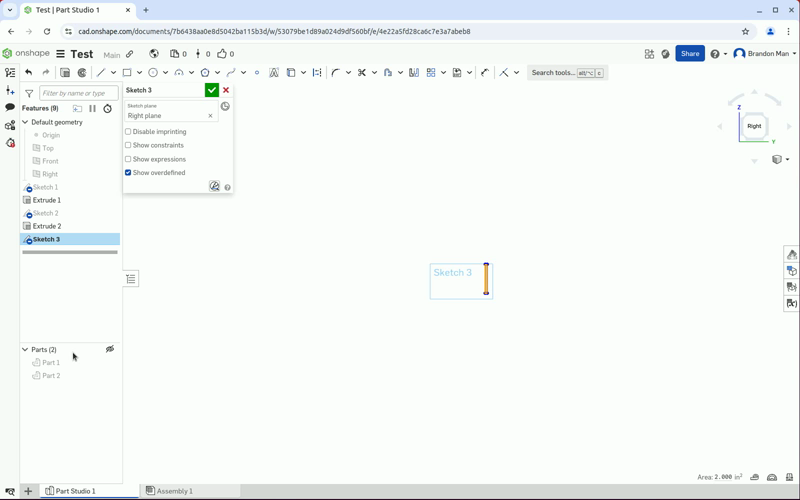
key(shift+e)
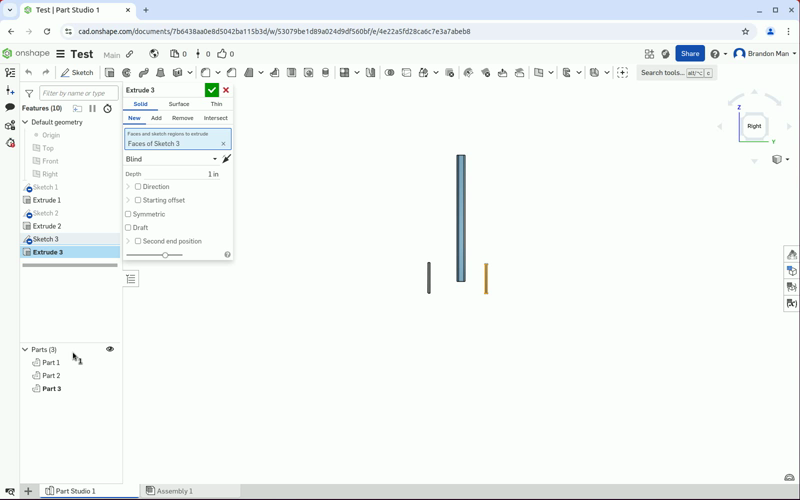
mouse_move(143, 106)
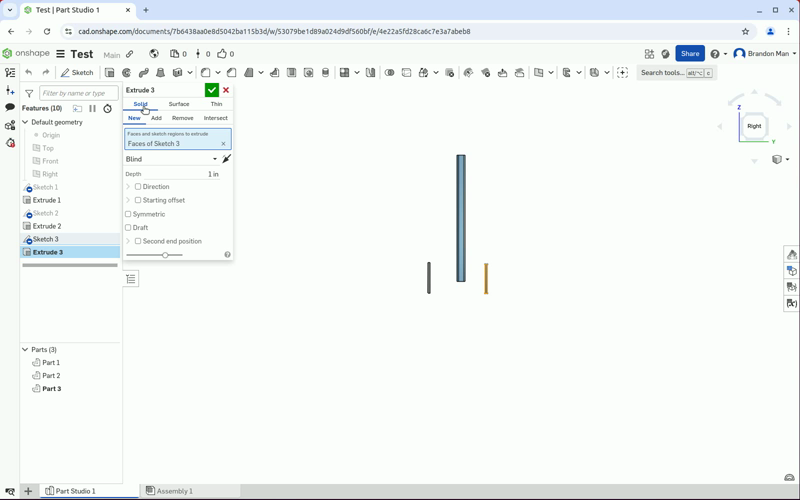
click(143, 106)
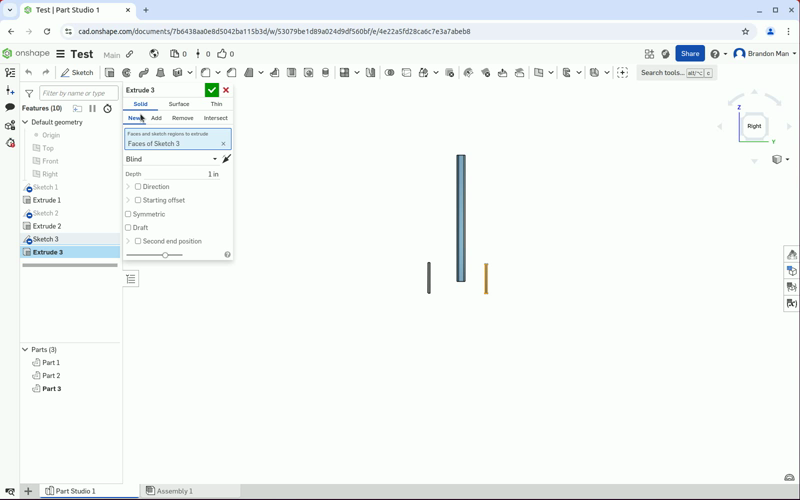
mouse_move(137, 120)
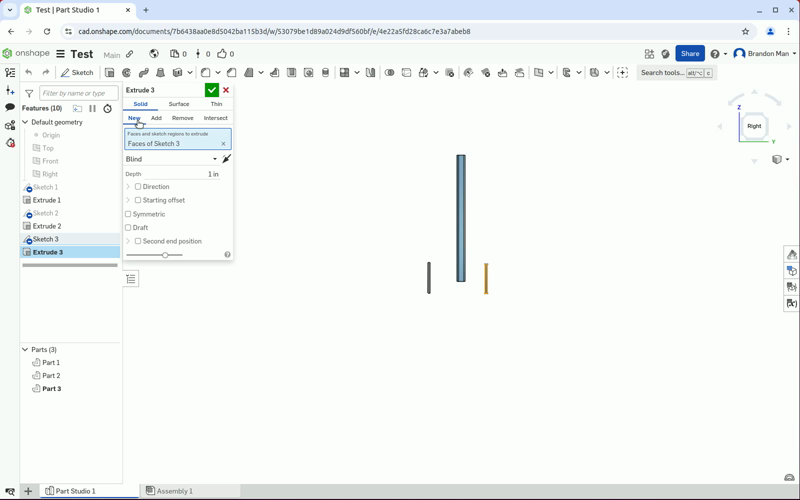
click(137, 120)
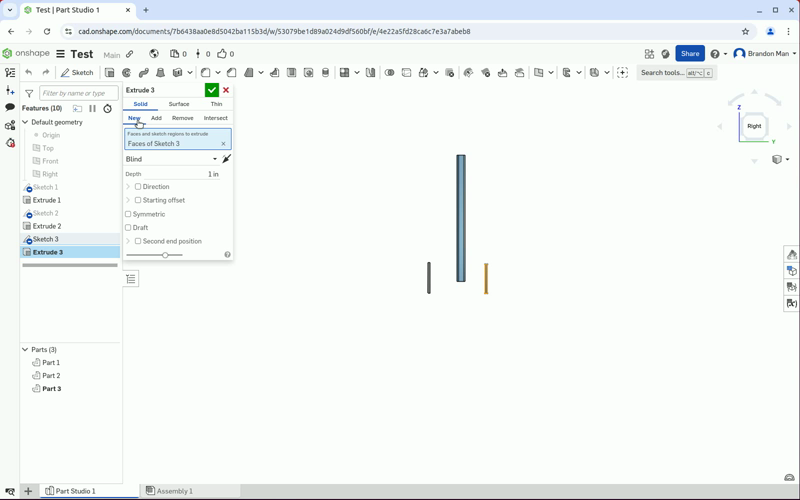
key(tab, 4)
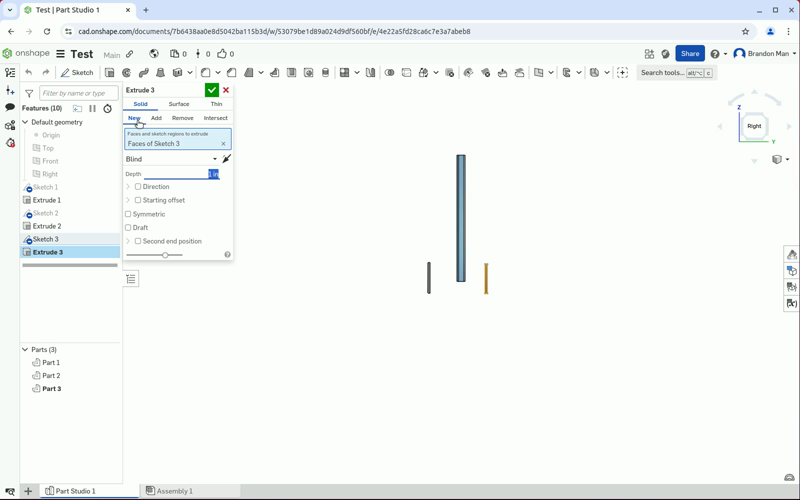
text(-0.241)
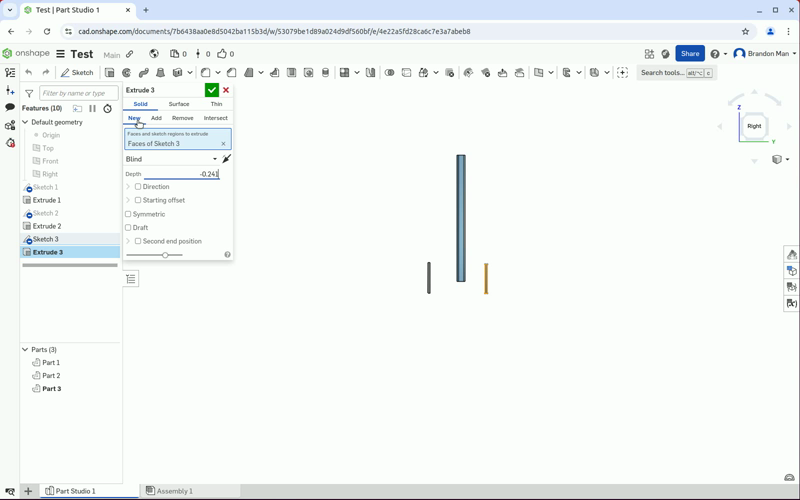
key(enter)
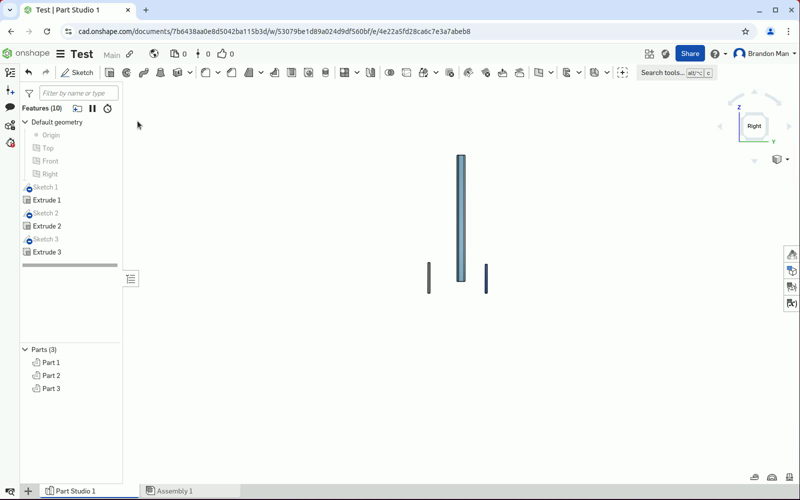
key(shift+h)
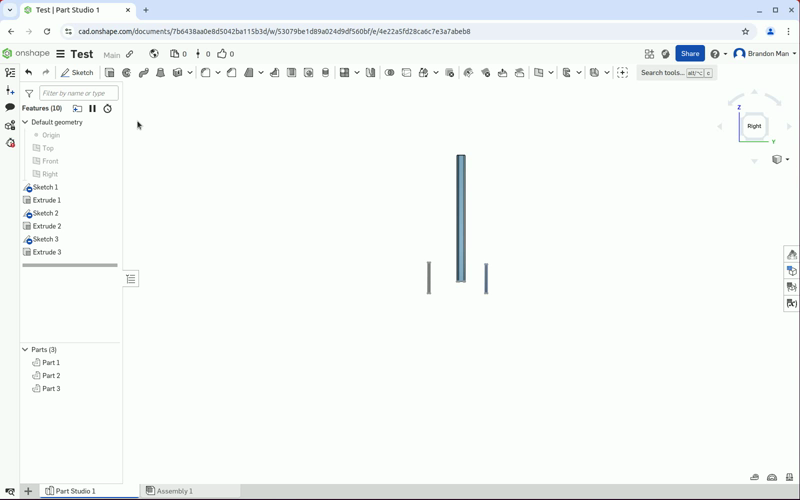
key(shift+h)
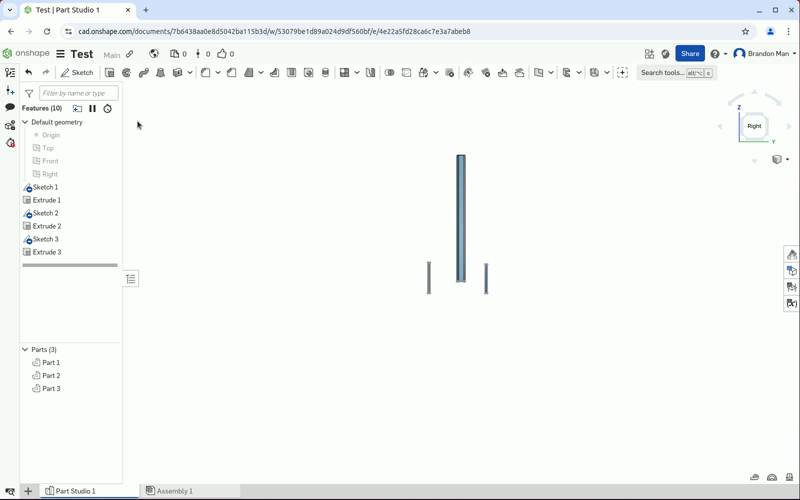
key(shift+7)
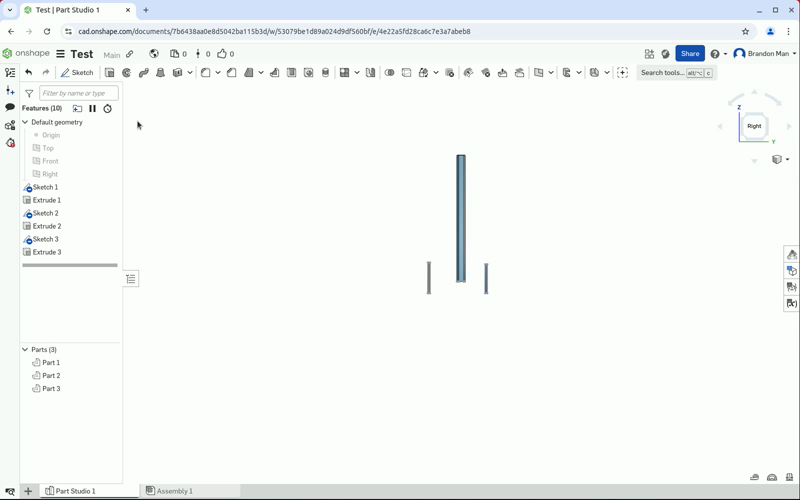
key(right, 2)
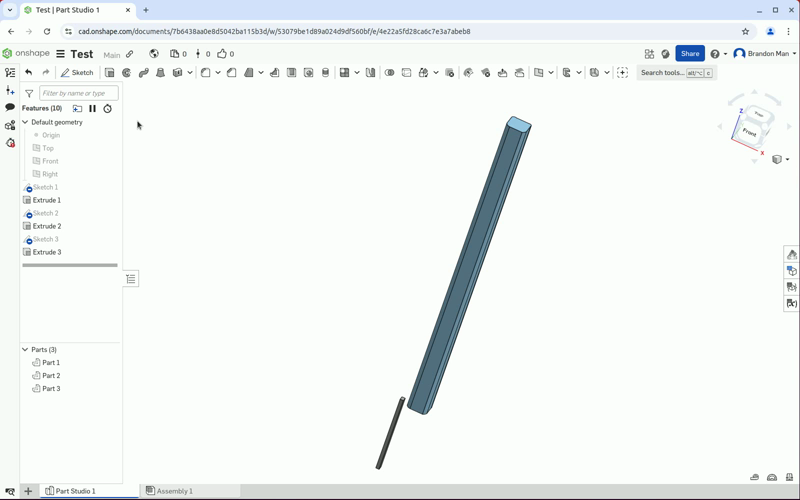
key(down, 2)
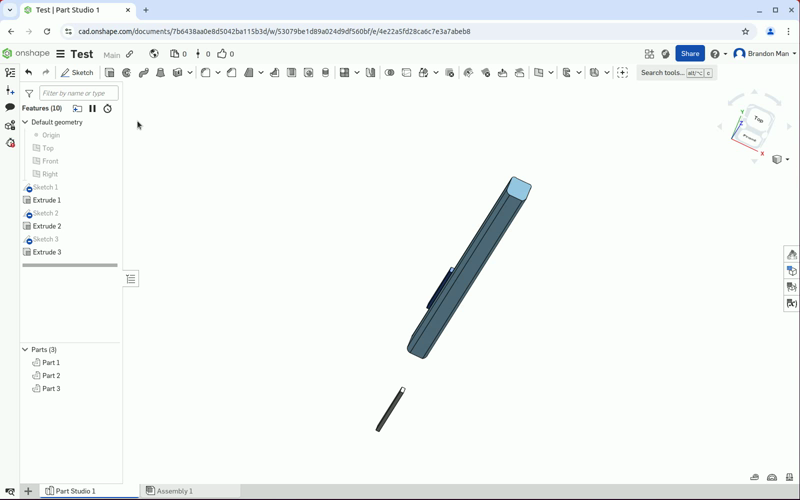
key(up, 2)
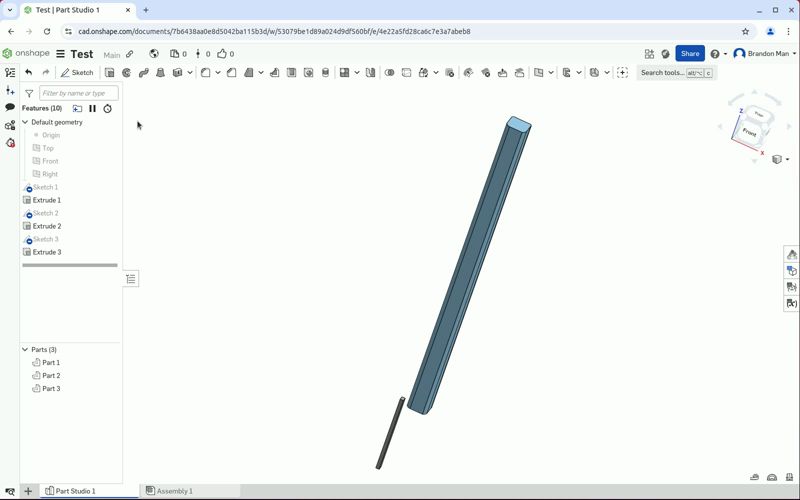
key(left, 2)
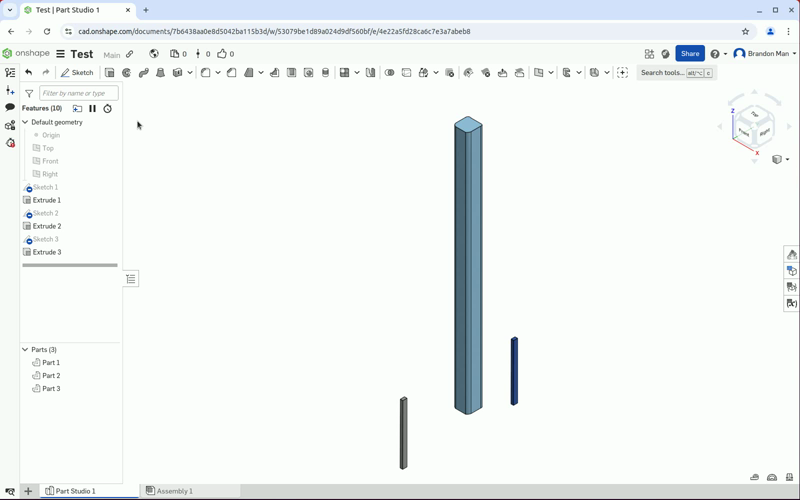
mouse_move(73, 189)
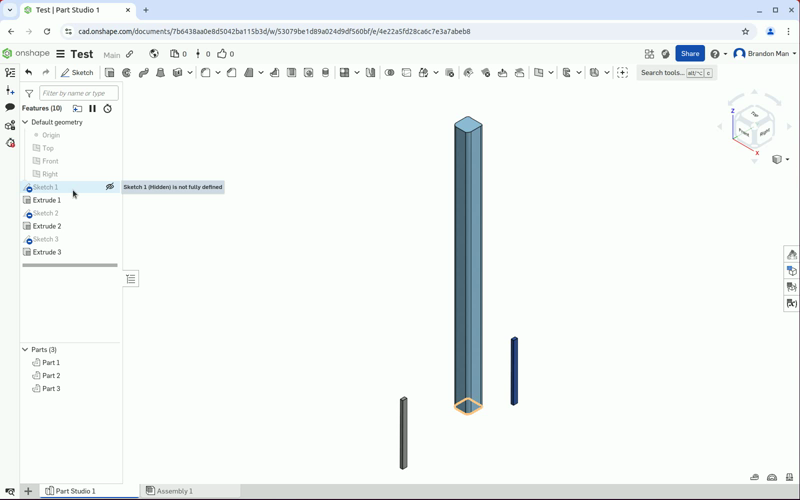
click(73, 189)